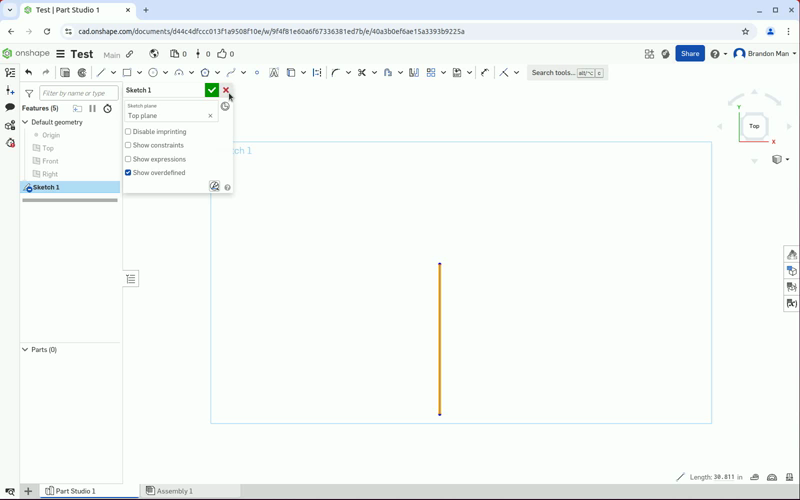
key(shift+h)
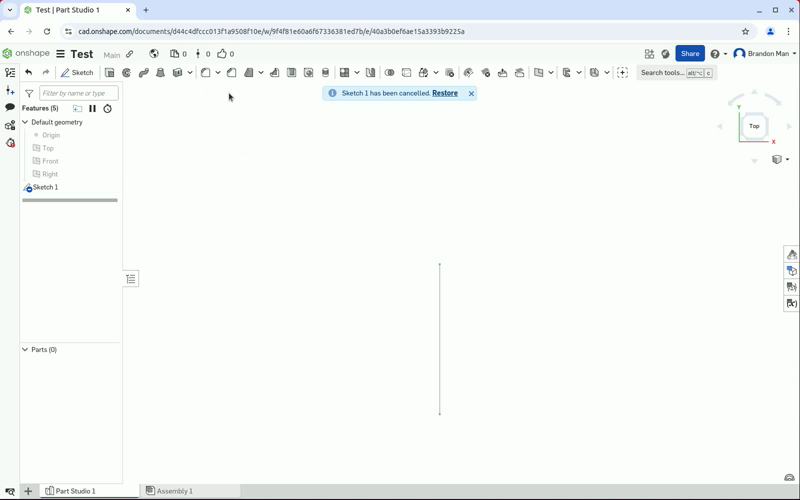
key(shift+s)
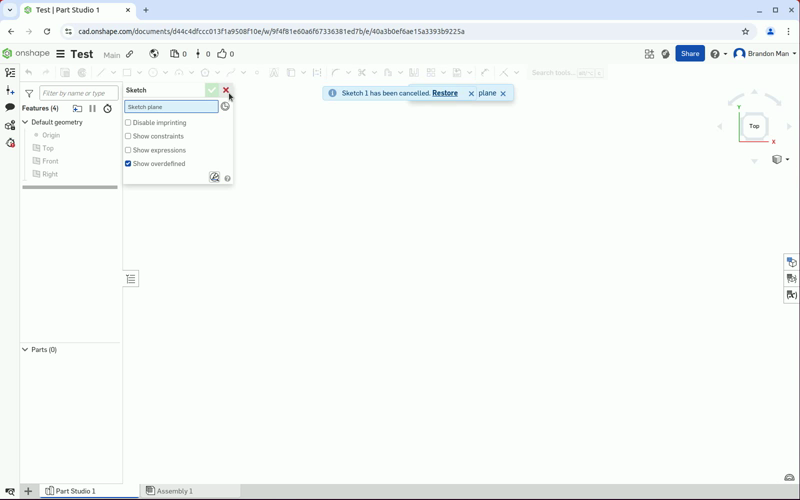
mouse_move(73, 150)
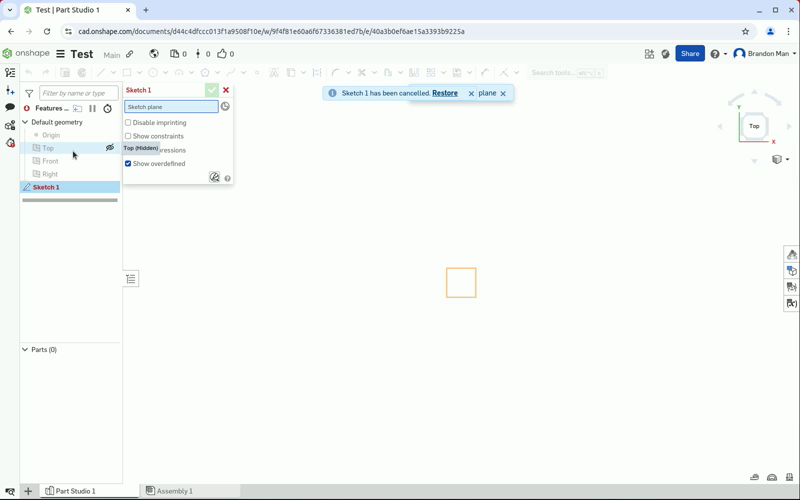
click(73, 150)
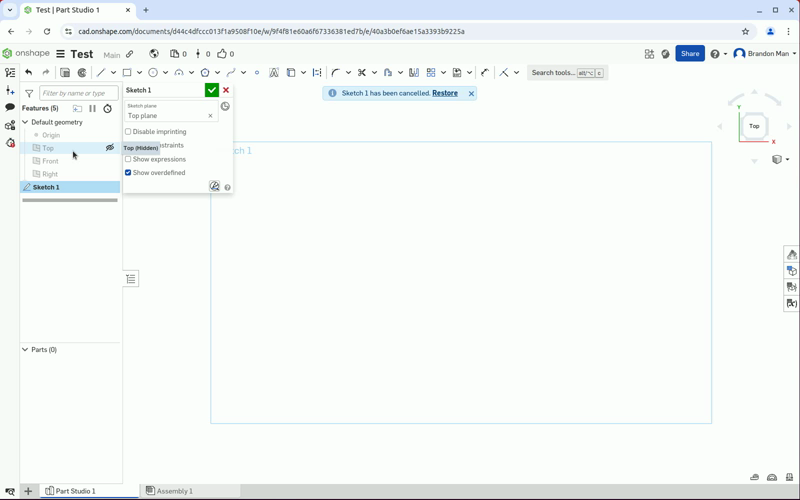
mouse_move(73, 352)
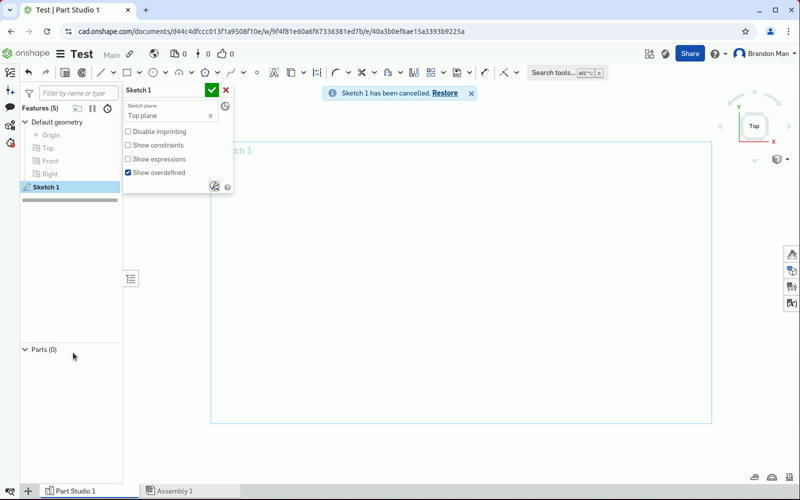
key(y)
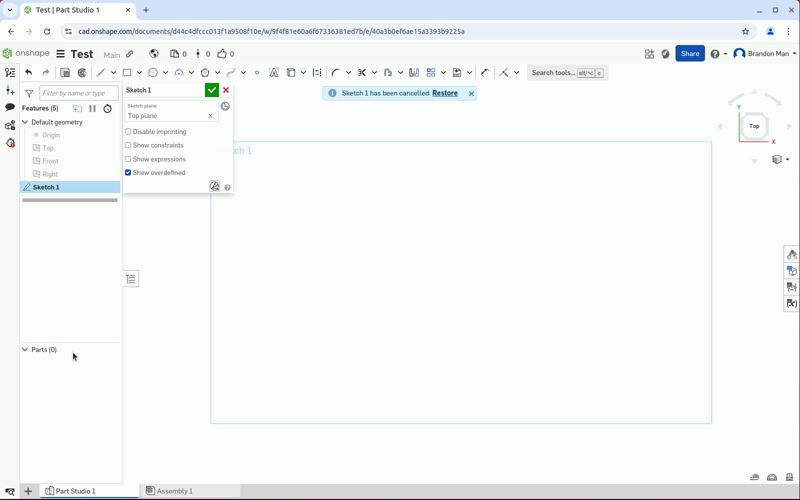
key(l)
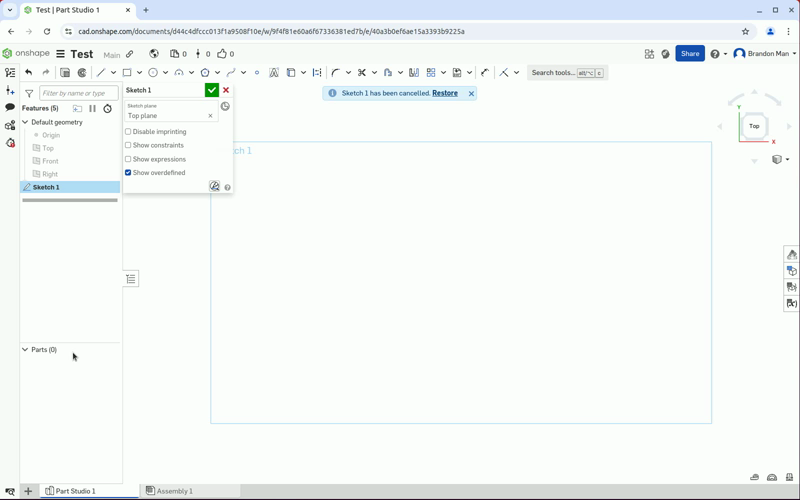
key_down(shift)
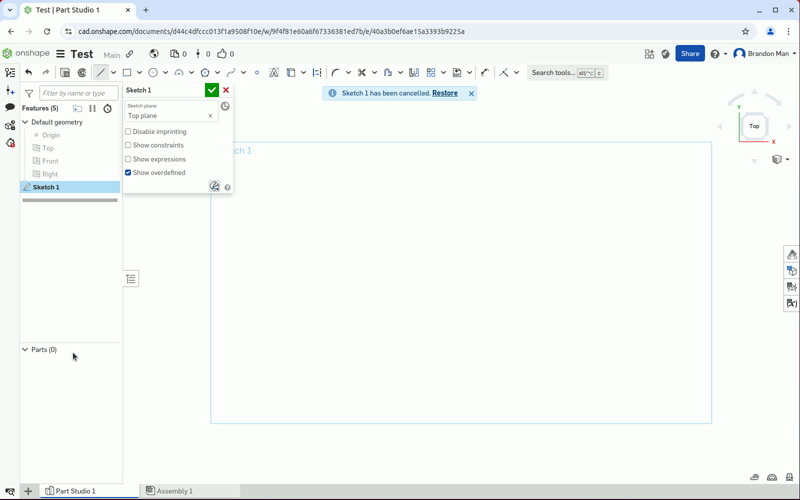
mouse_move(348, 321)
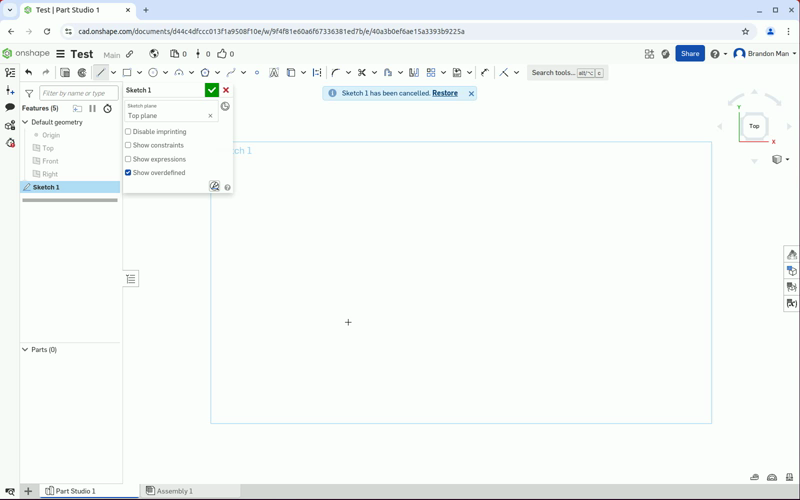
click(348, 321)
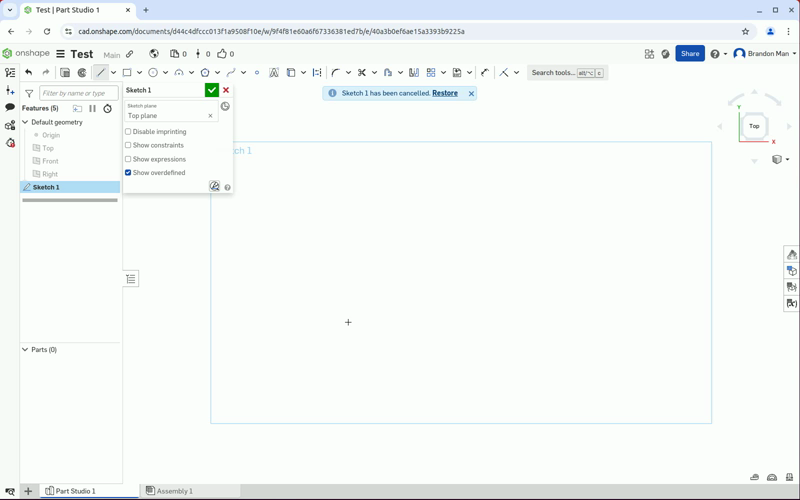
key_up(shift)
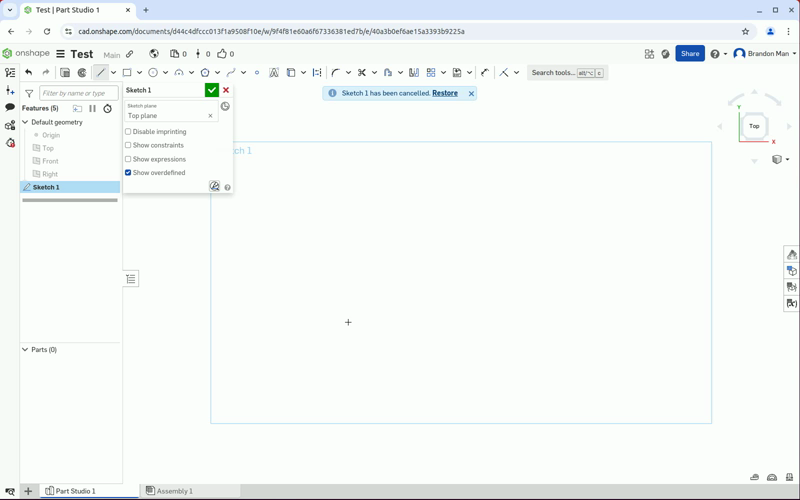
key_down(shift)
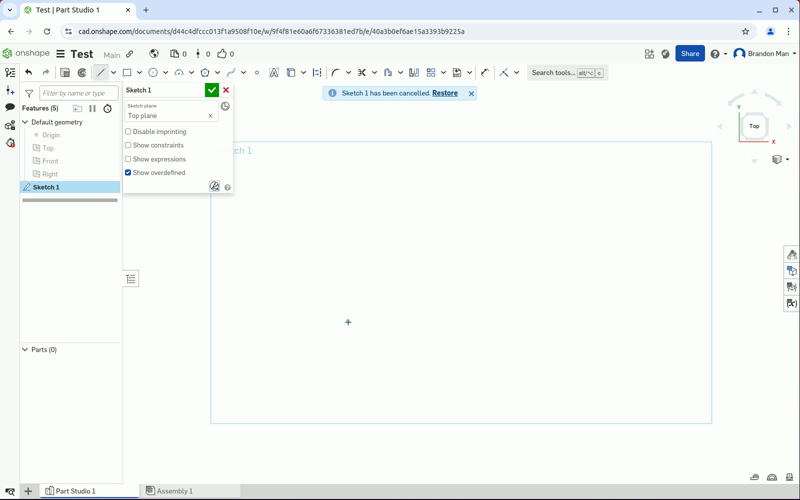
mouse_move(460, 321)
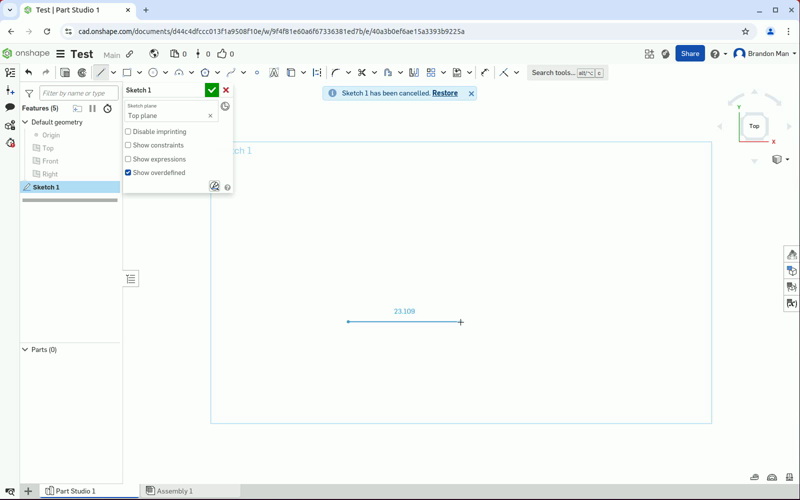
click(460, 321)
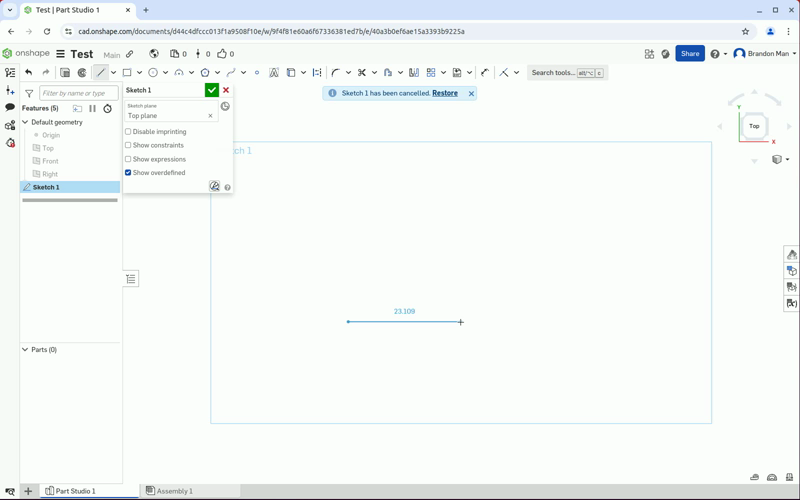
key_up(shift)
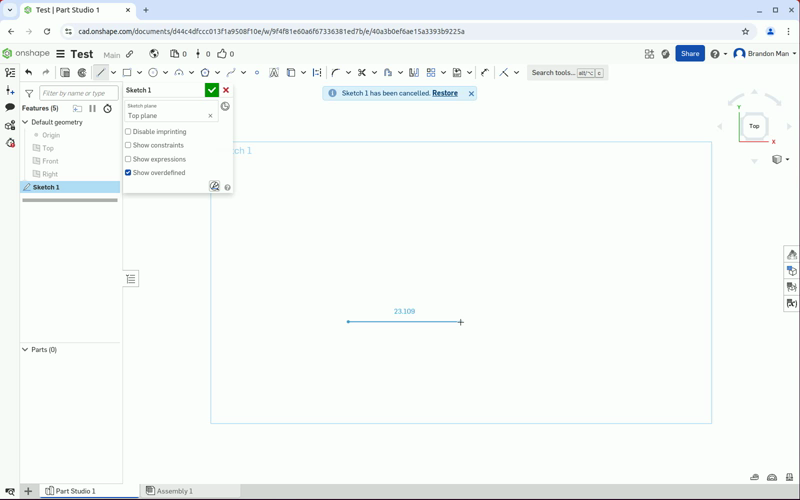
key_down(shift)
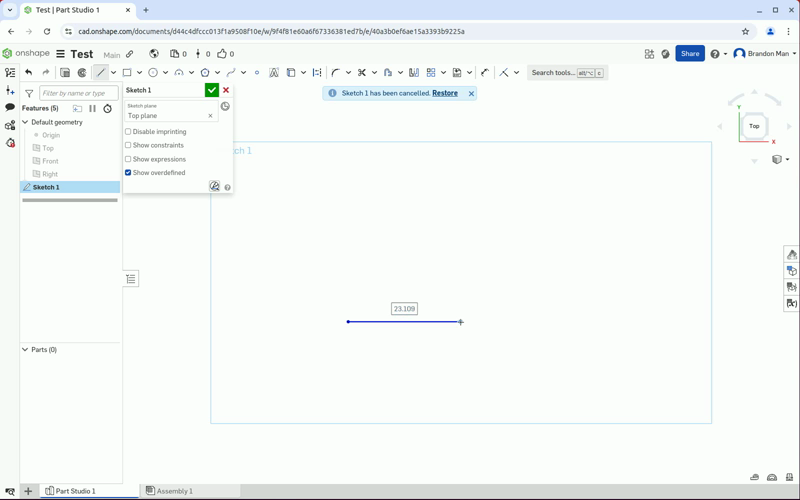
mouse_move(490, 321)
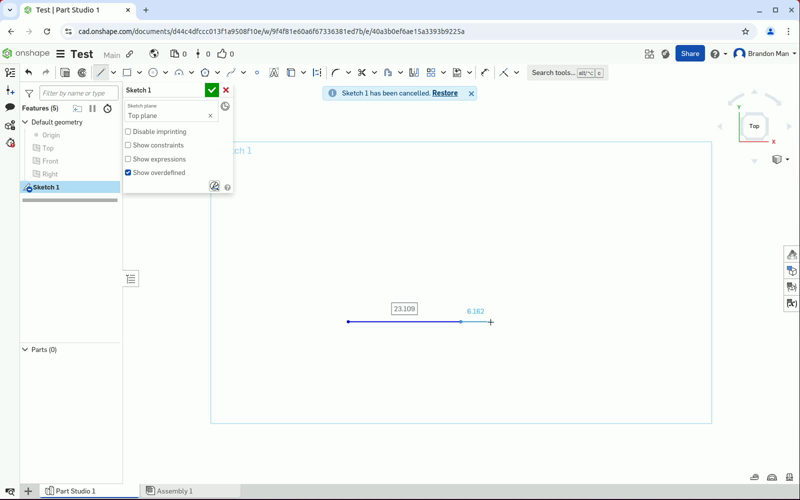
mouse_move(460, 283)
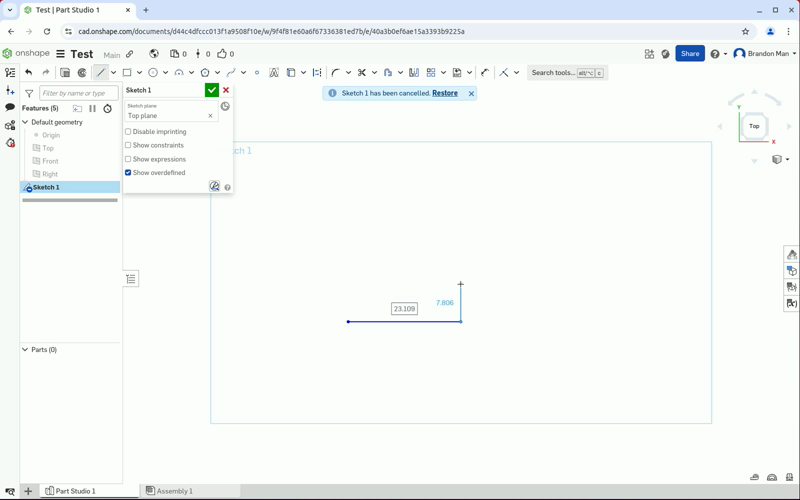
click(460, 283)
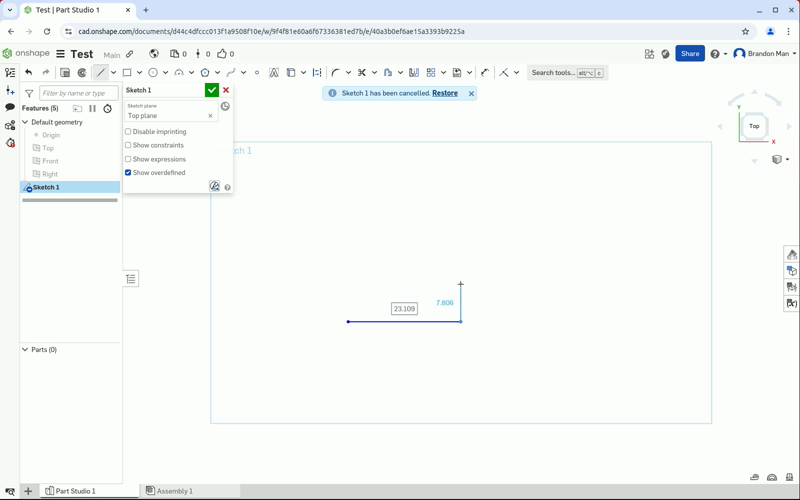
key_up(shift)
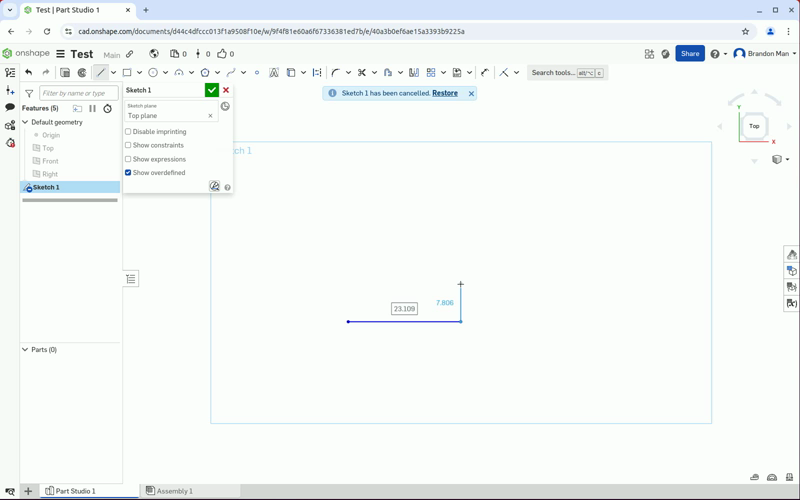
key_down(shift)
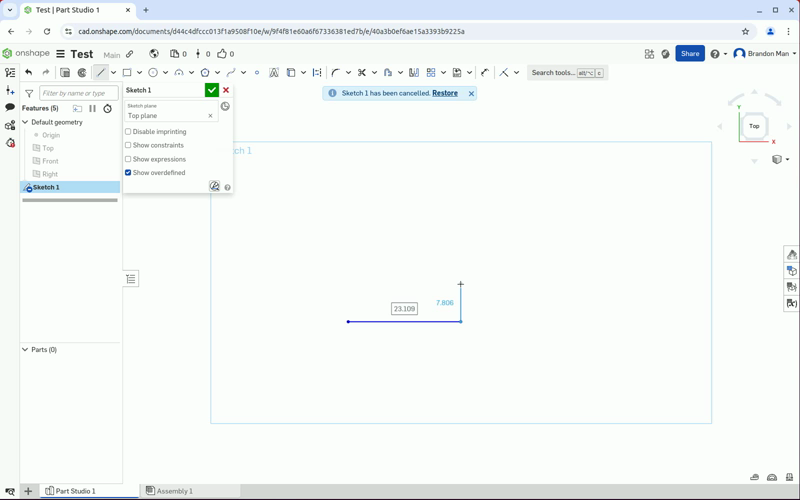
mouse_move(348, 283)
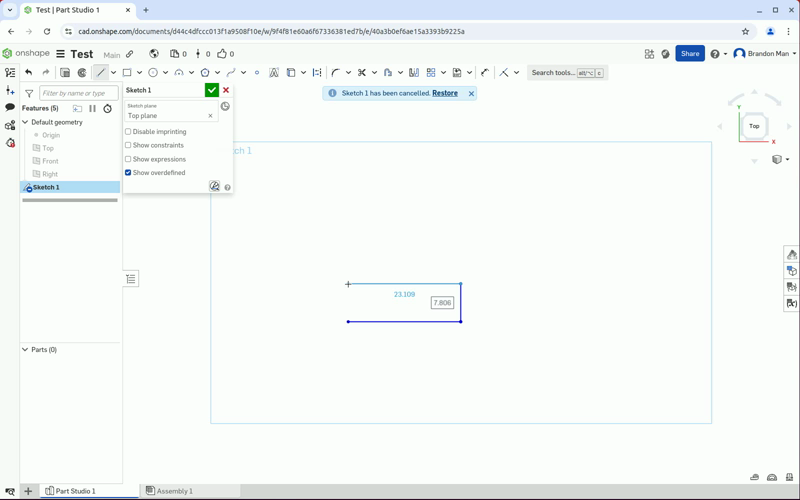
click(348, 283)
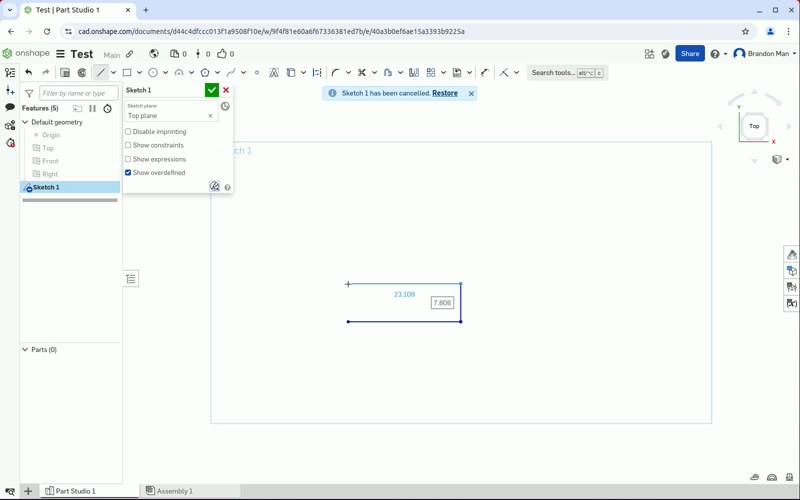
key_up(shift)
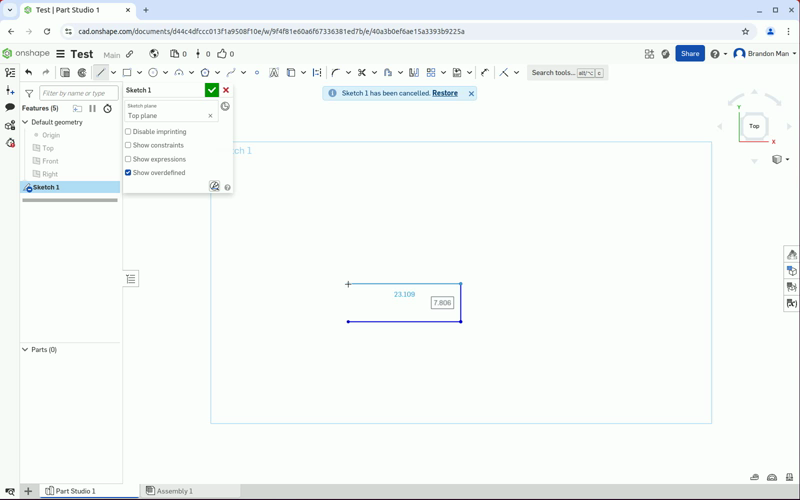
mouse_move(378, 283)
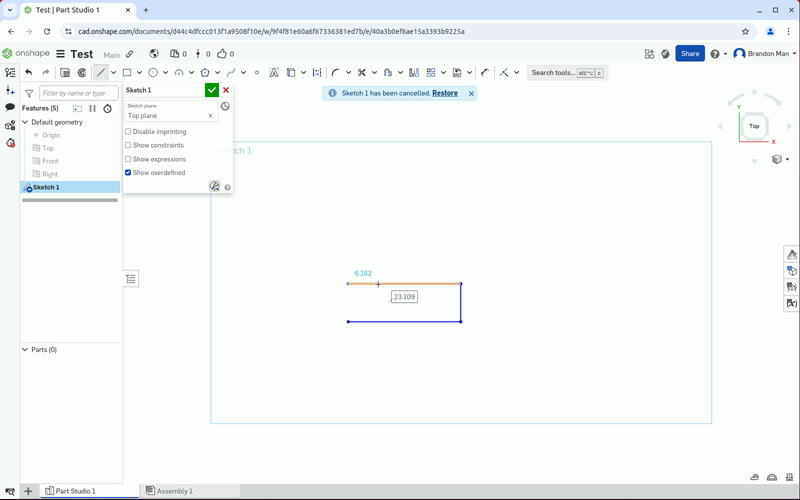
key_down(shift)
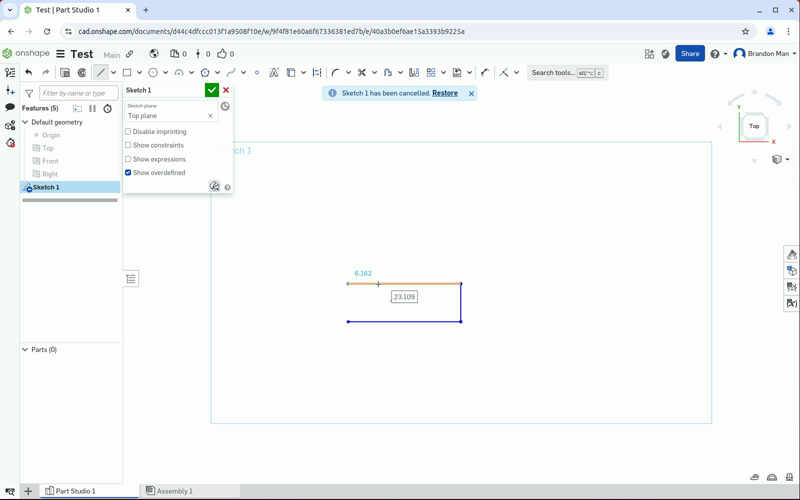
mouse_move(348, 321)
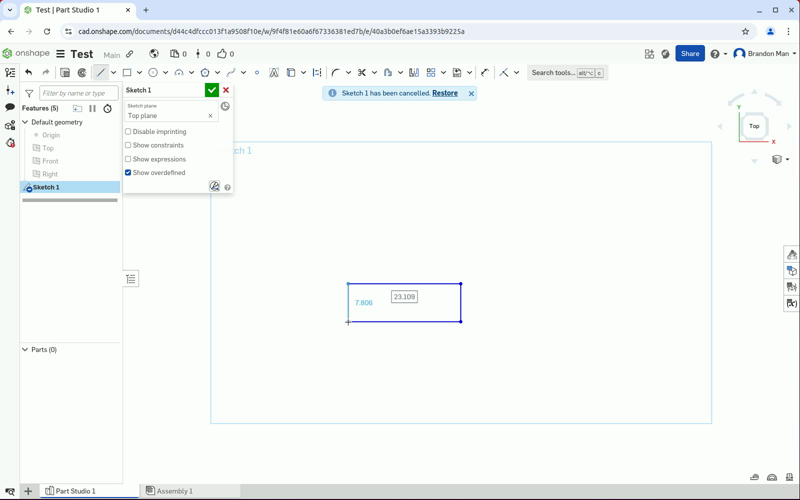
key_up(shift)
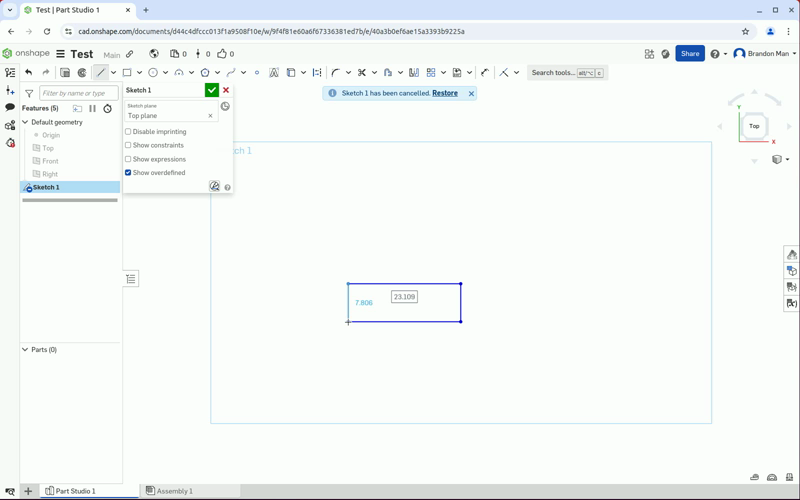
click(348, 321)
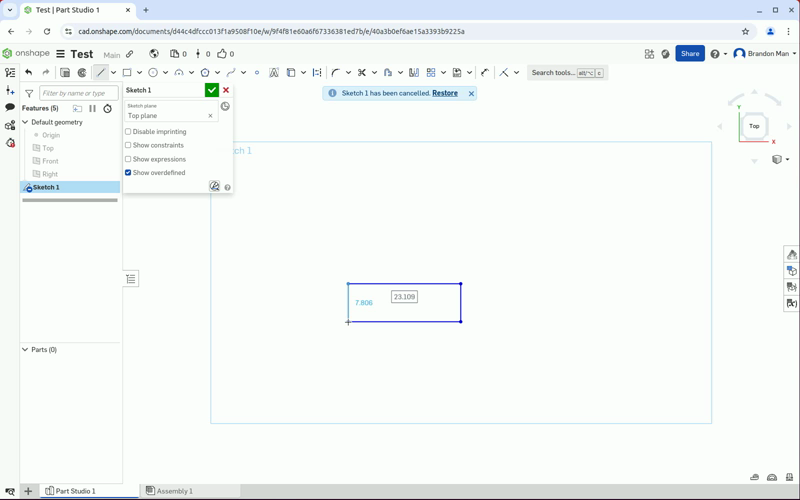
key(esc)
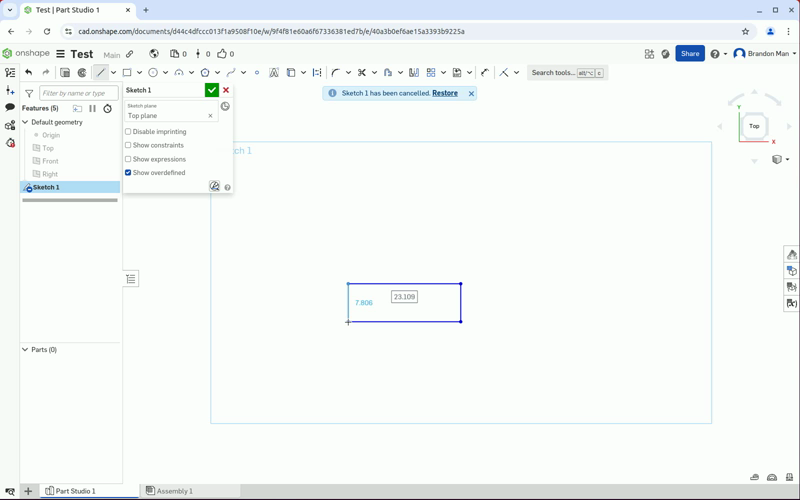
mouse_move(426, 316)
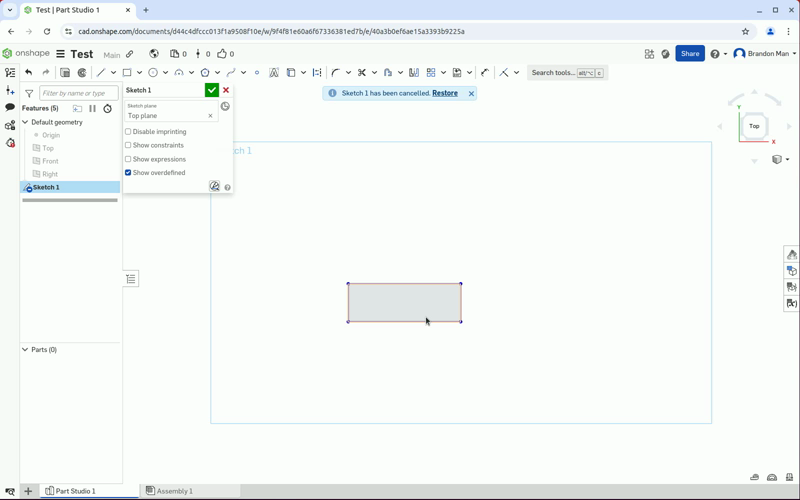
click(426, 316)
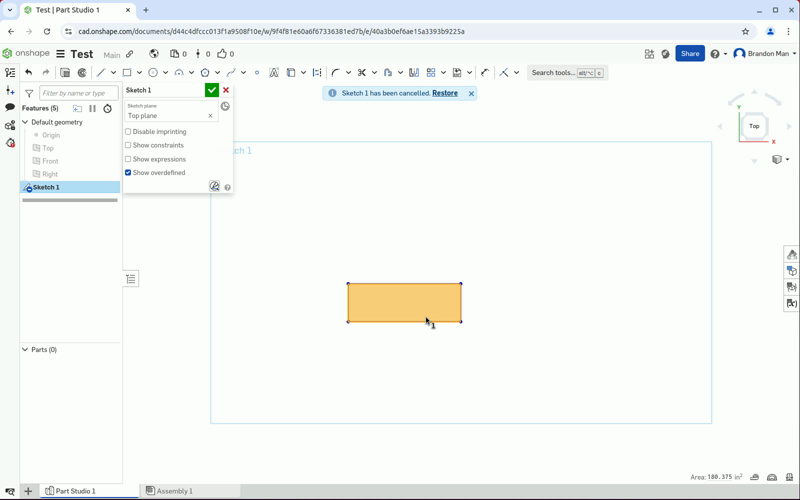
mouse_move(73, 352)
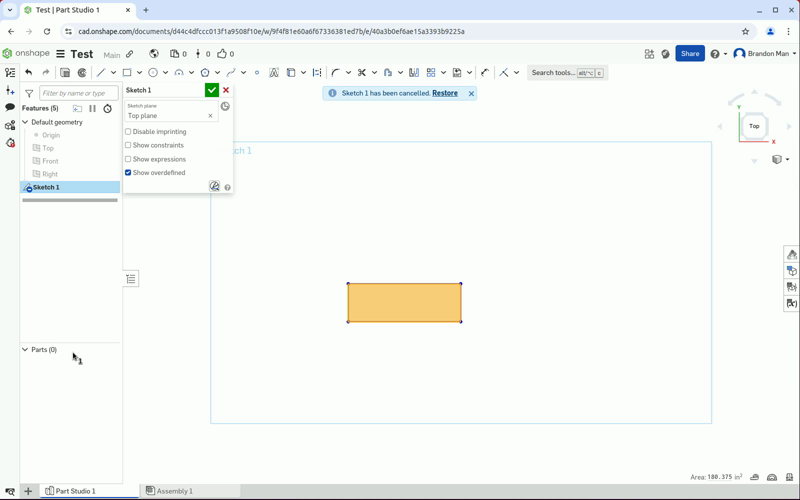
key(shift+y)
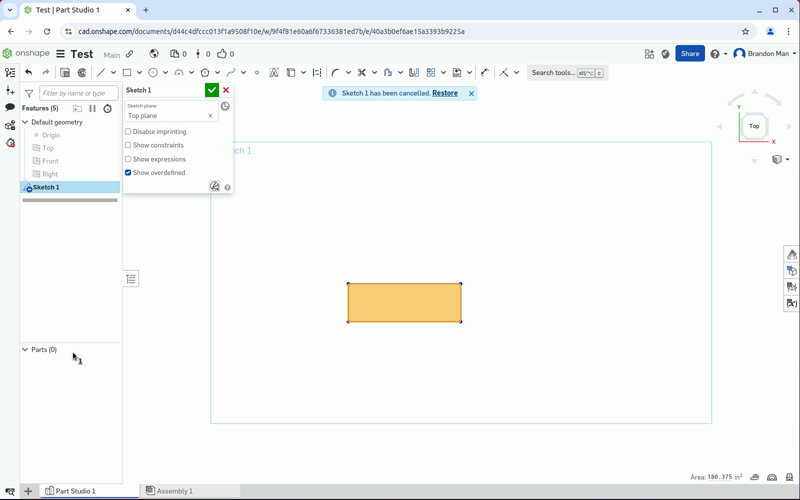
key(shift+e)
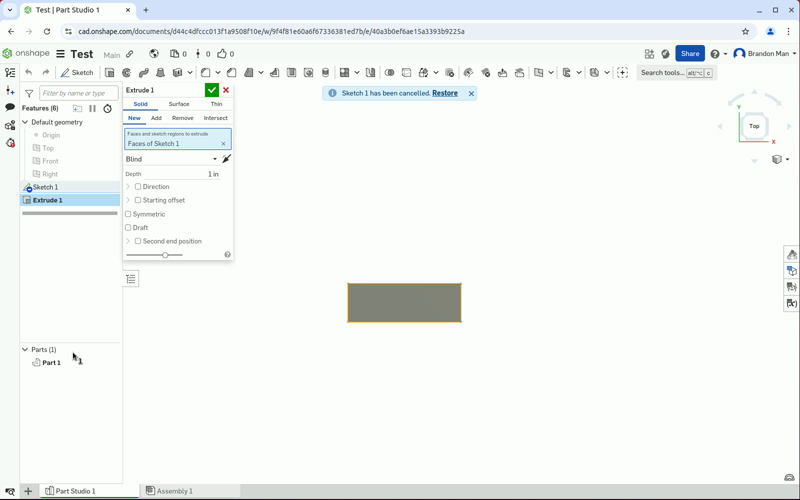
mouse_move(143, 106)
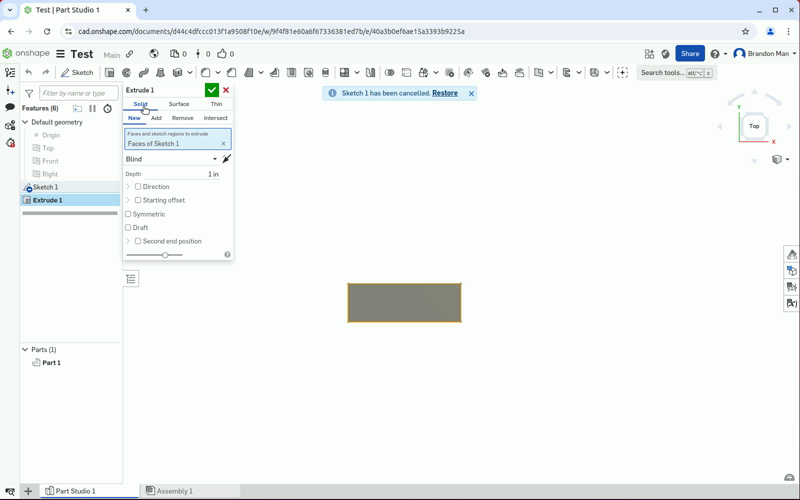
click(143, 106)
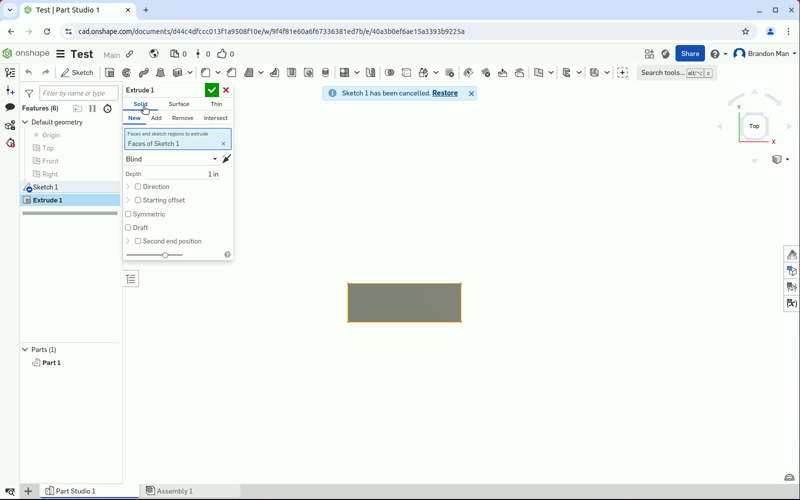
mouse_move(137, 120)
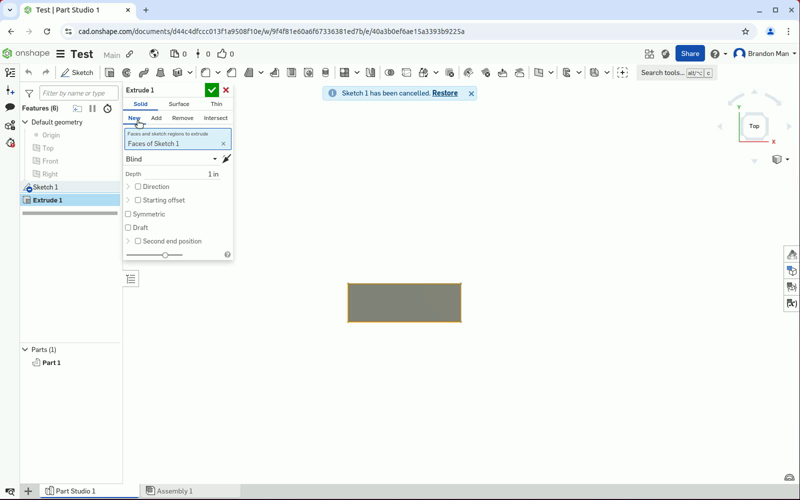
click(137, 120)
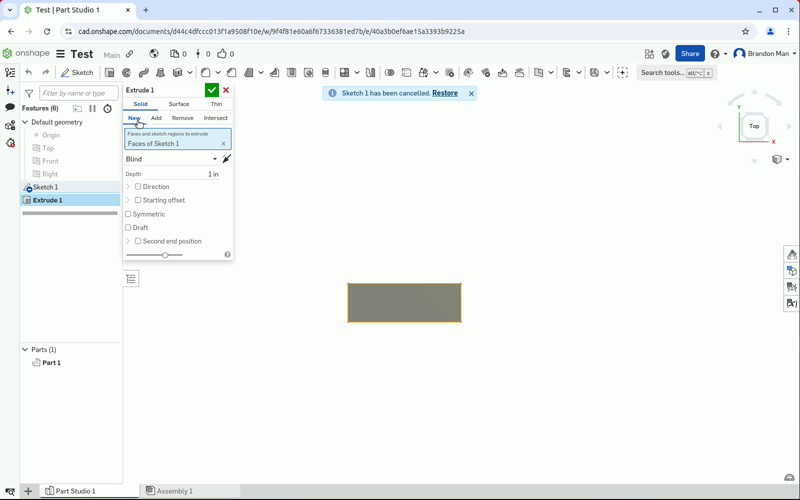
key(tab, 4)
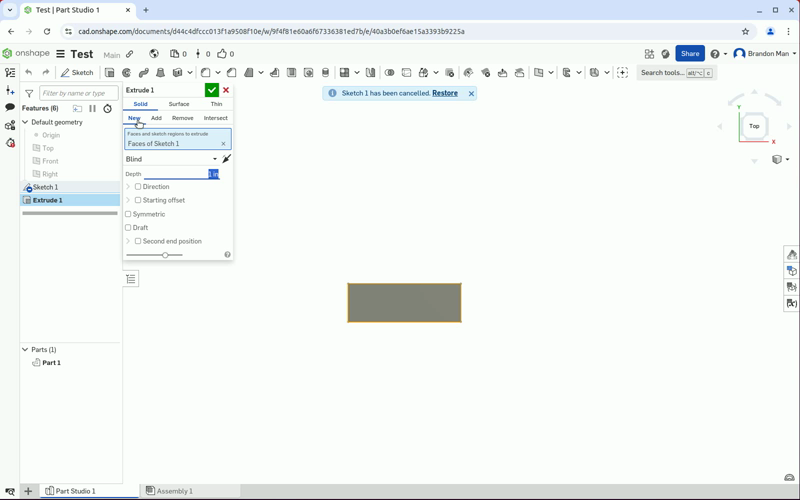
text(3.129)
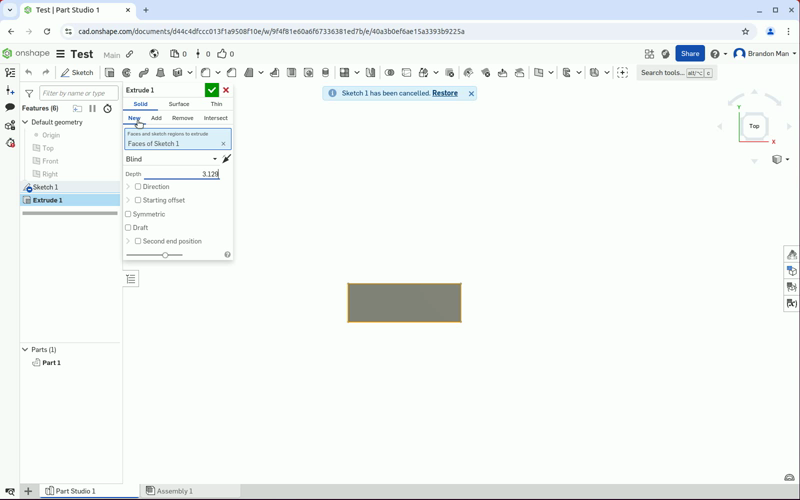
key(enter)
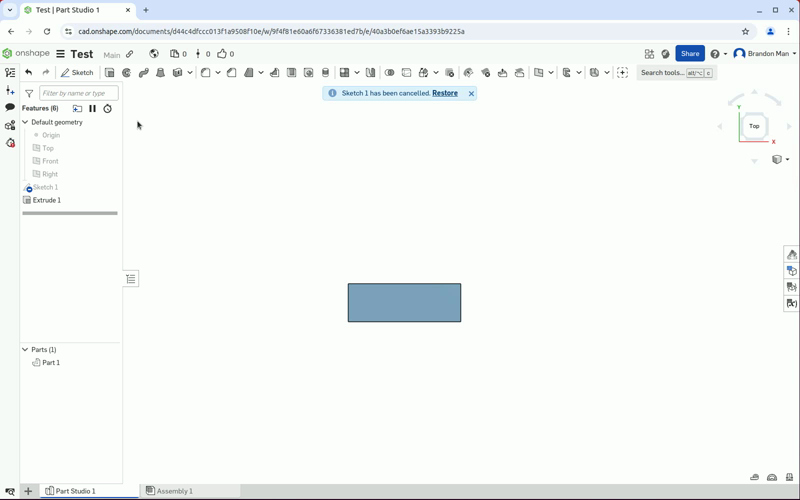
key(shift+h)
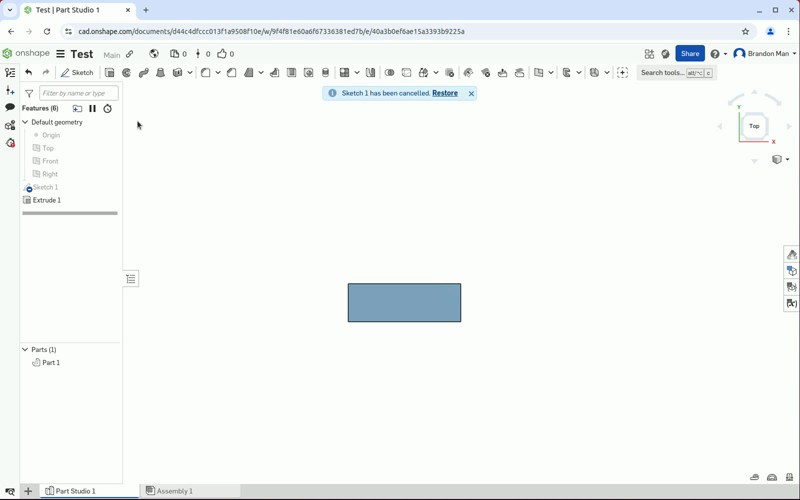
key(shift+h)
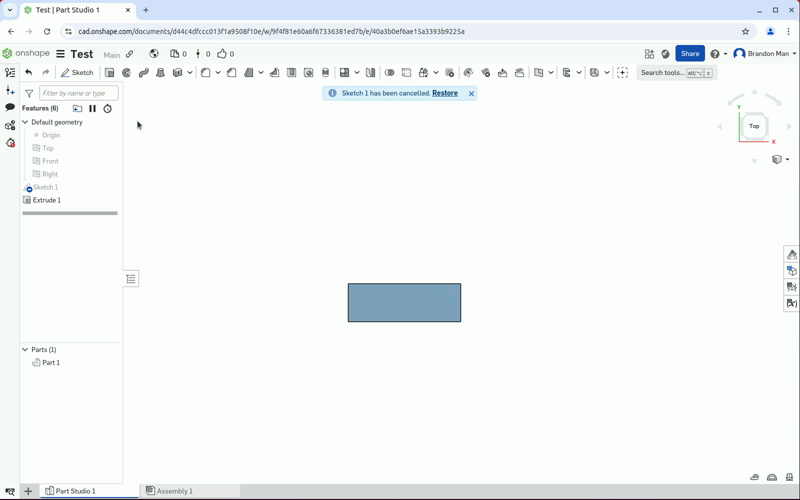
mouse_move(73, 189)
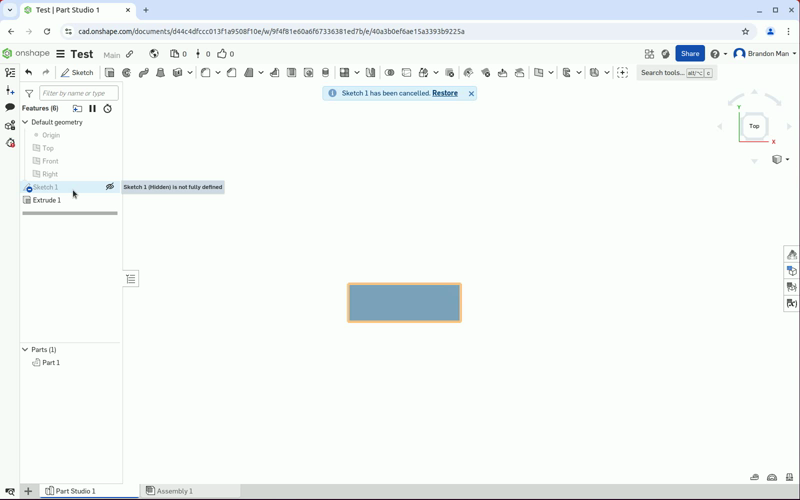
click(73, 189)
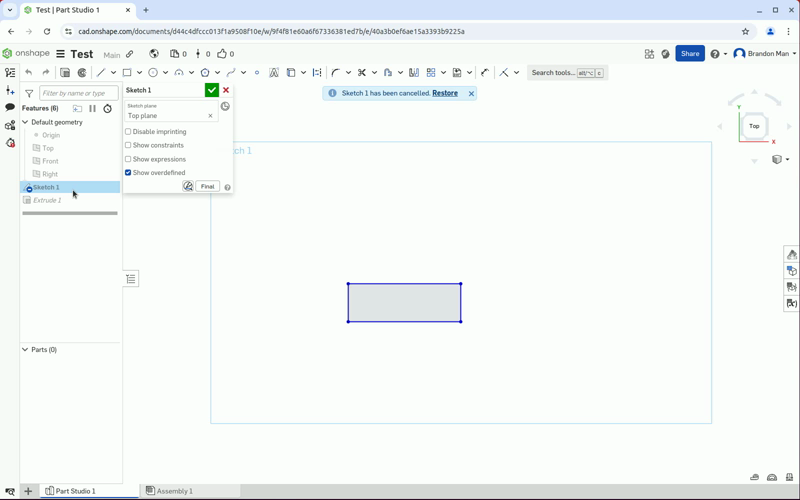
mouse_move(229, 92)
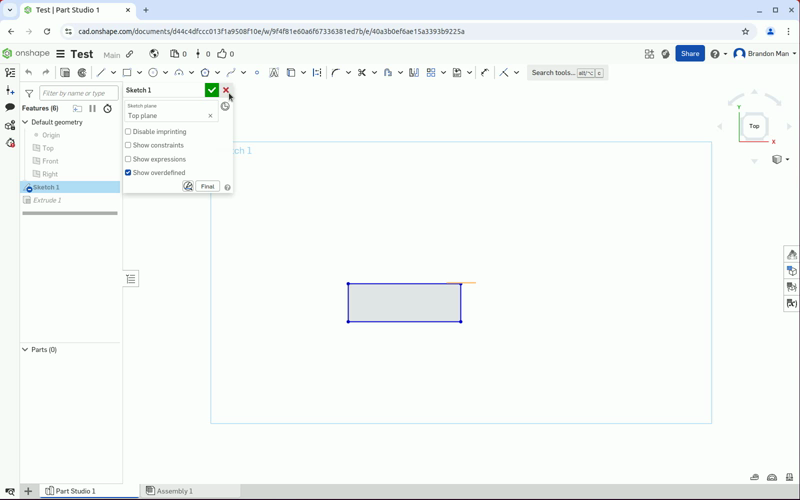
click(229, 92)
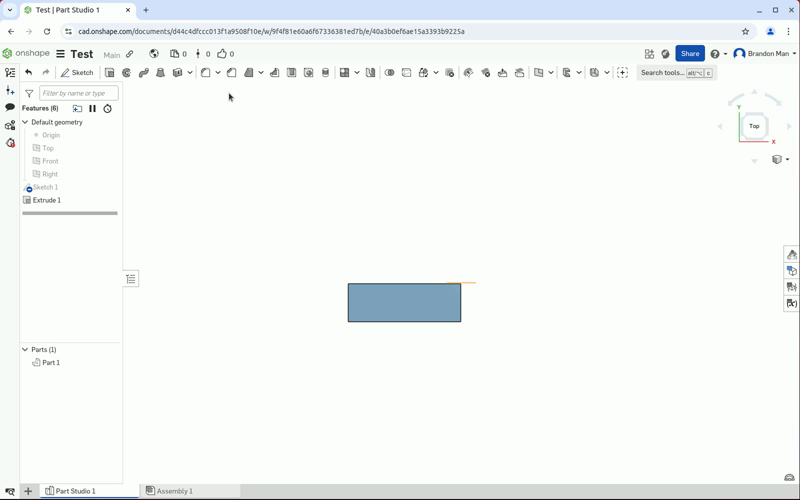
mouse_move(73, 352)
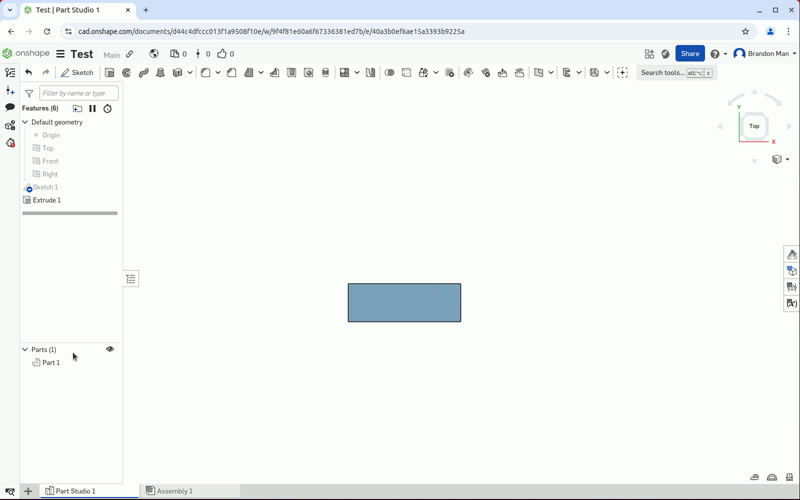
key(y)
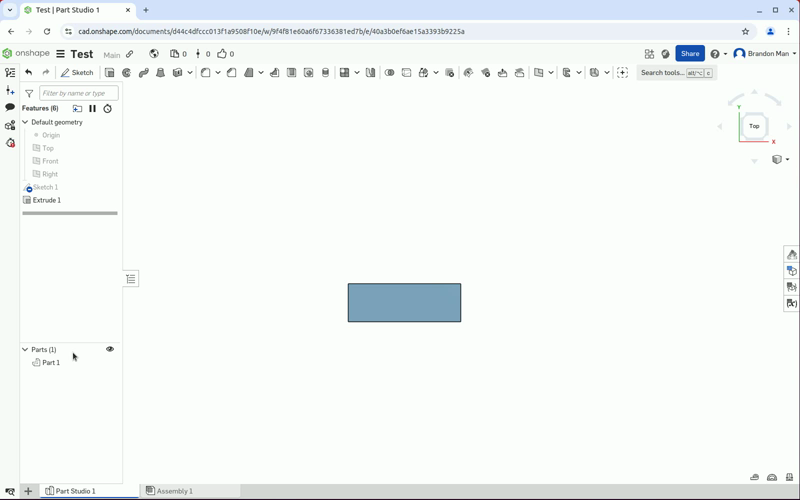
key(shift+p)
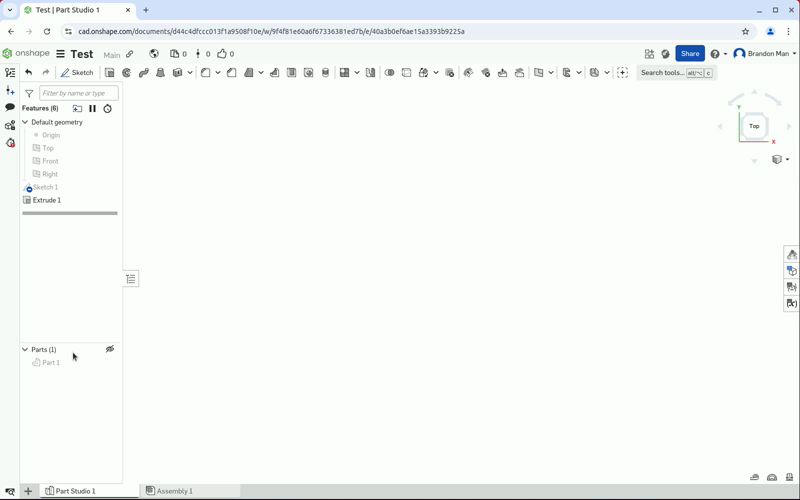
key(space)
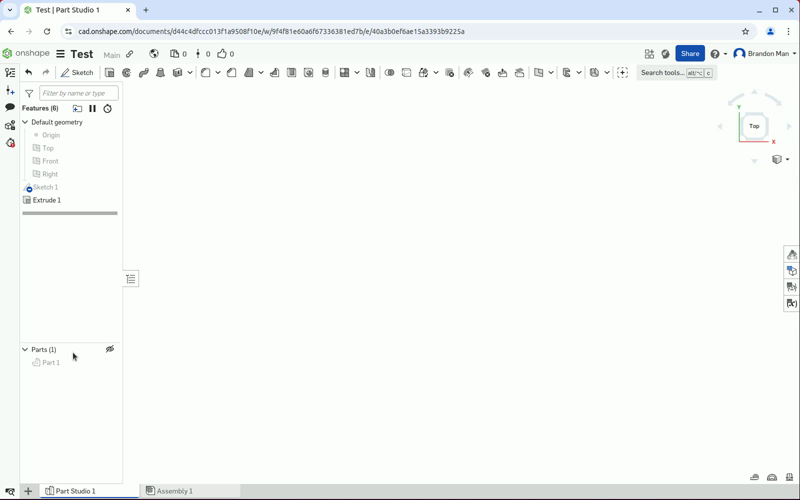
key_down(shift)
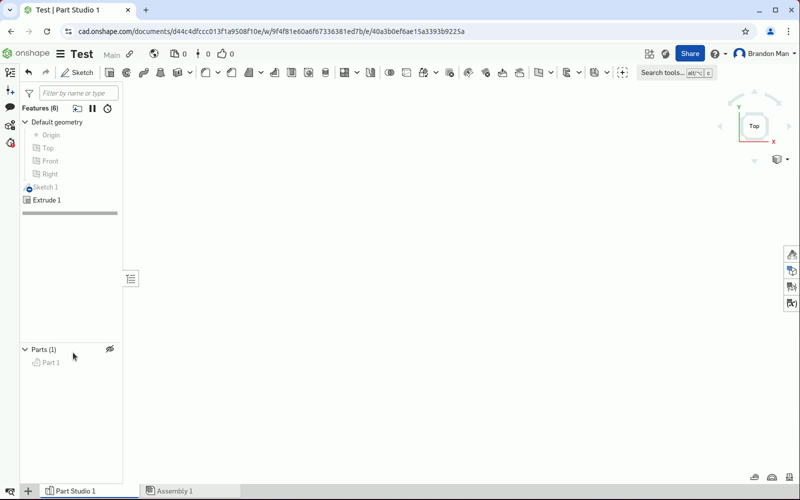
key(up)
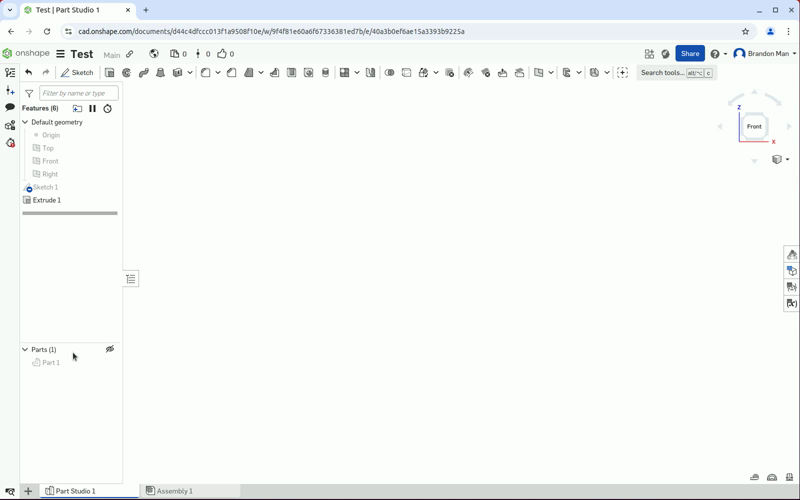
key_up(shift)
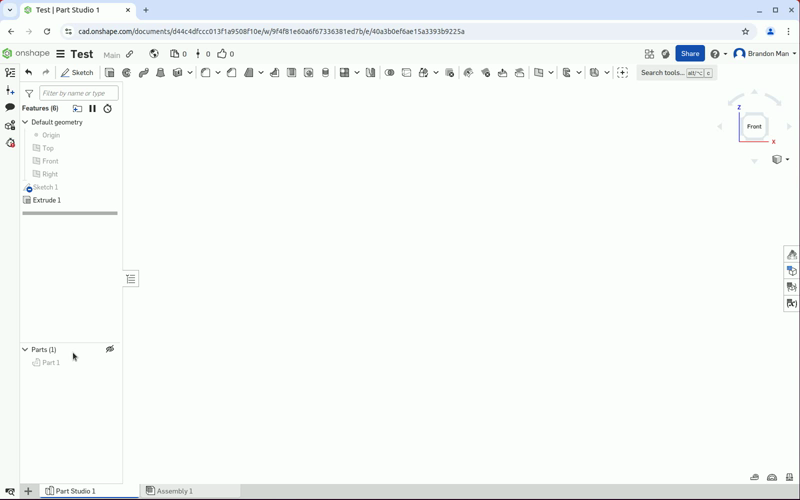
mouse_move(73, 352)
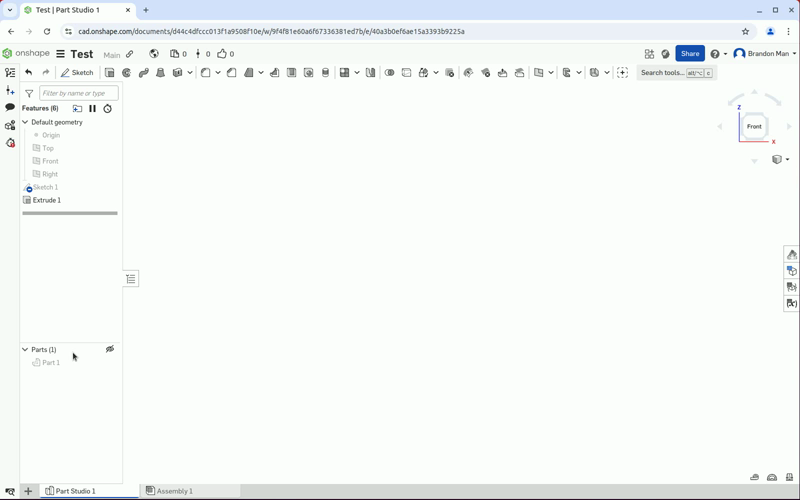
key(shift+y)
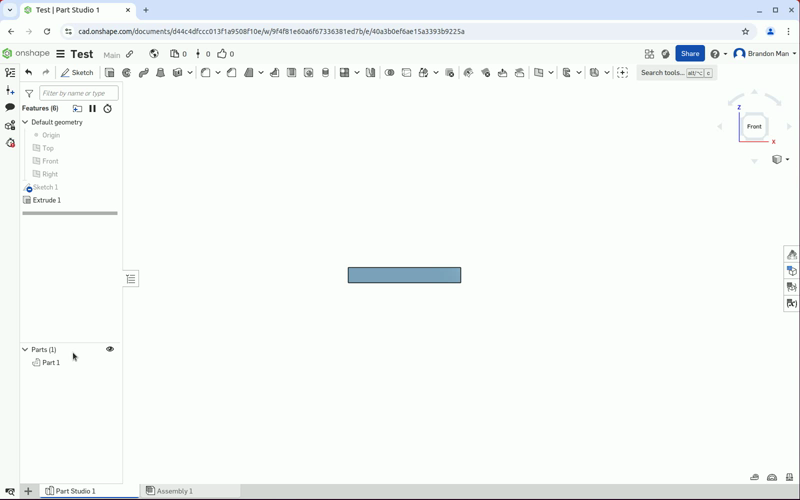
mouse_move(541, 75)
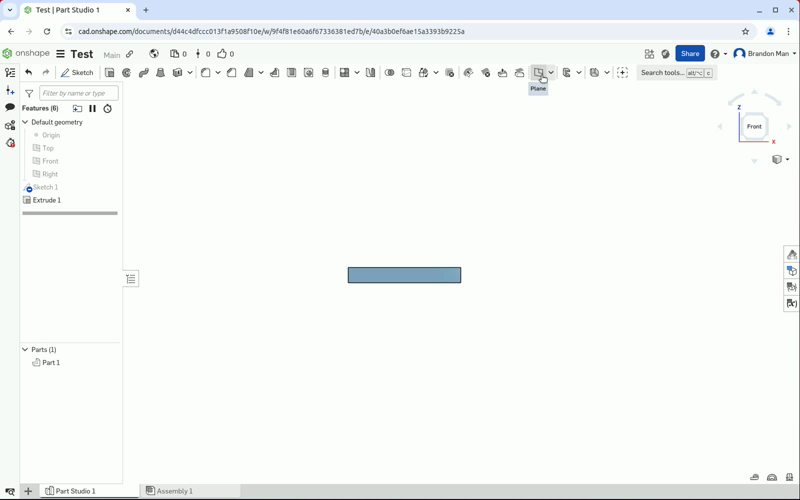
click(541, 75)
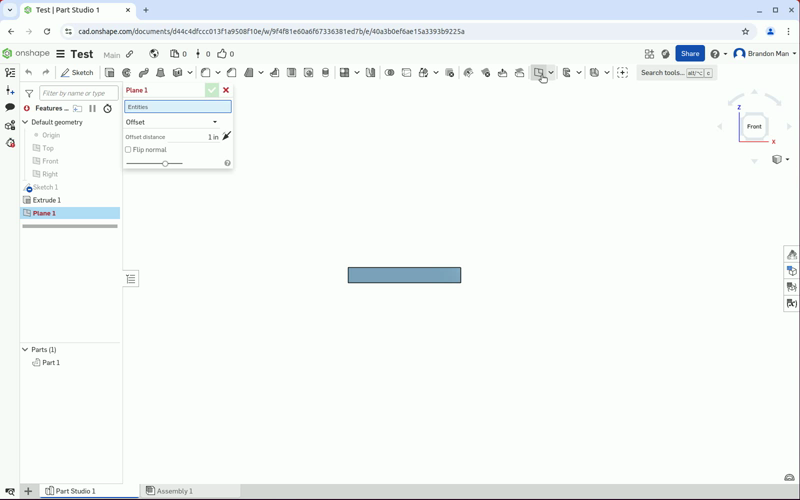
mouse_move(73, 163)
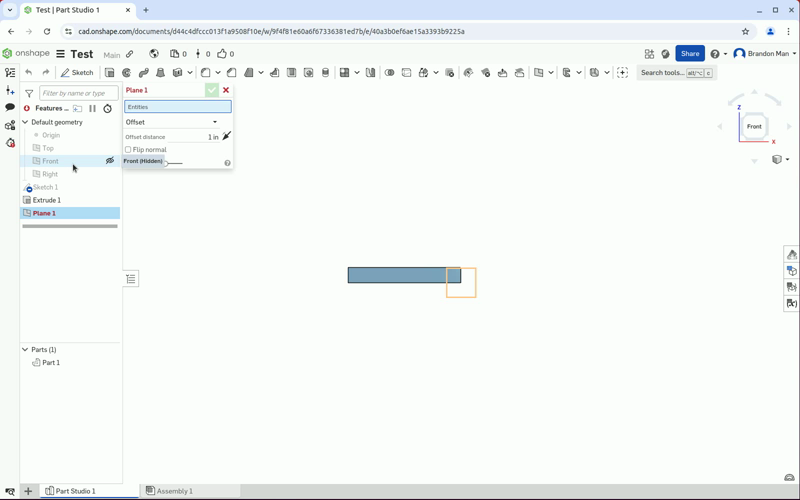
click(73, 163)
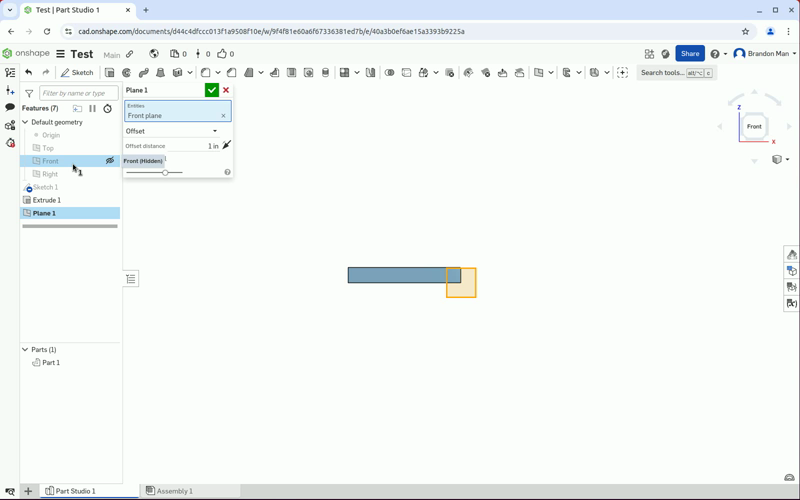
key(tab, 2)
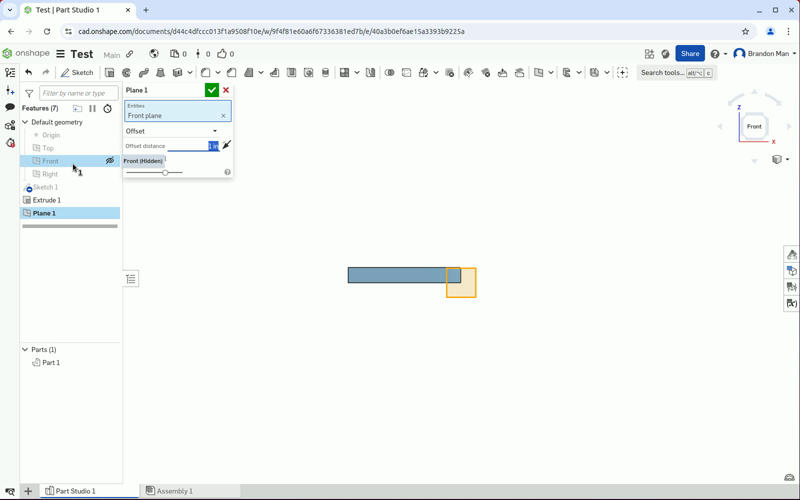
text(7.949)
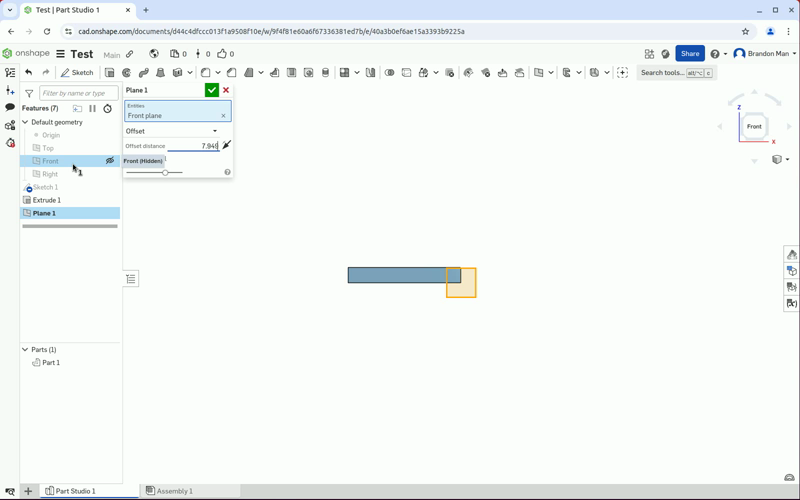
key(enter, 2)
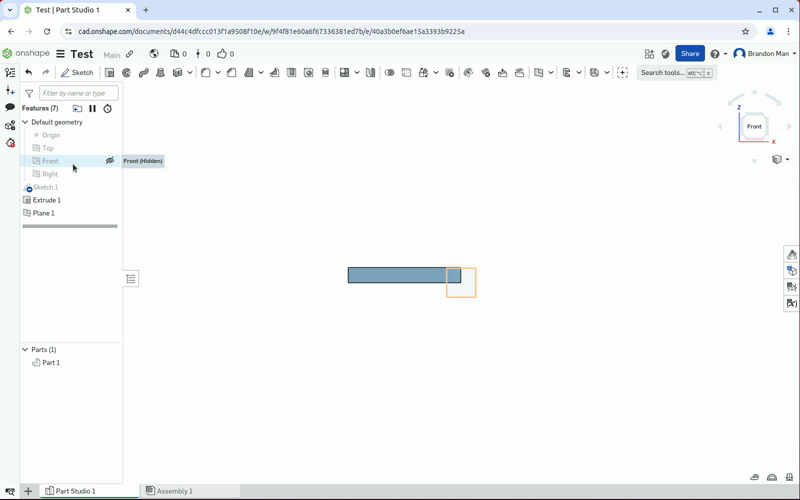
key(shift+s)
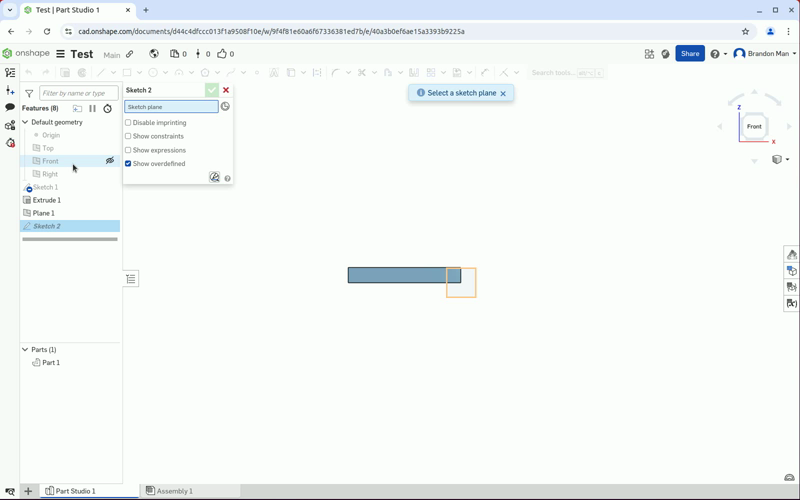
mouse_move(73, 215)
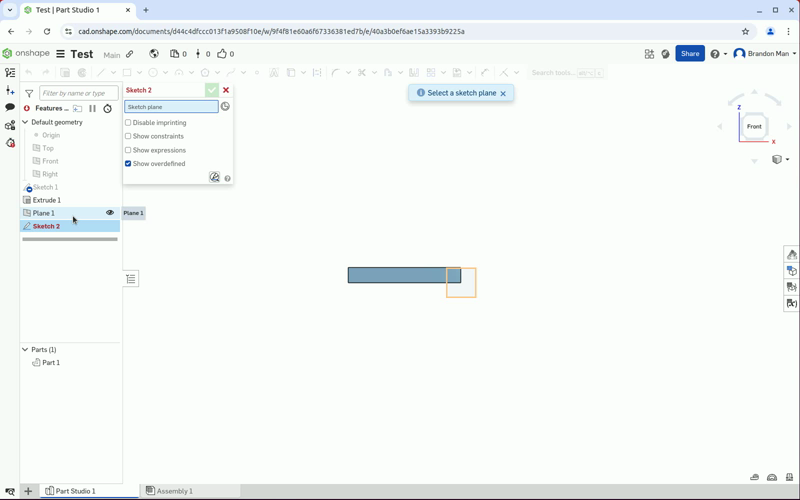
click(73, 215)
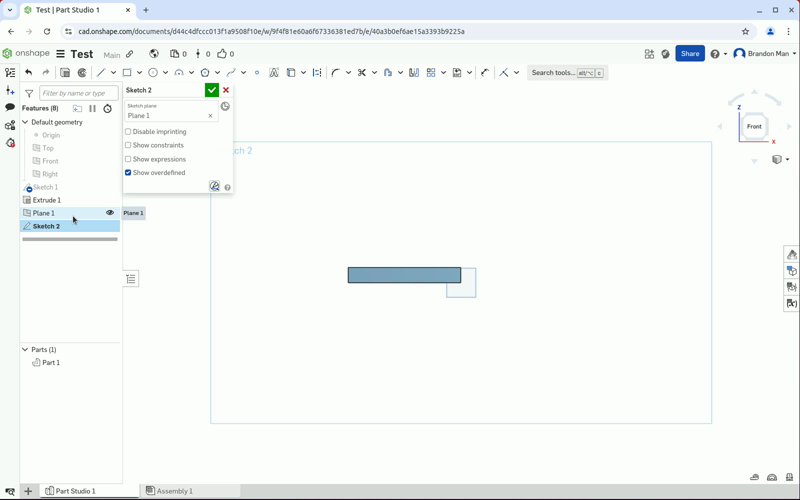
mouse_move(73, 352)
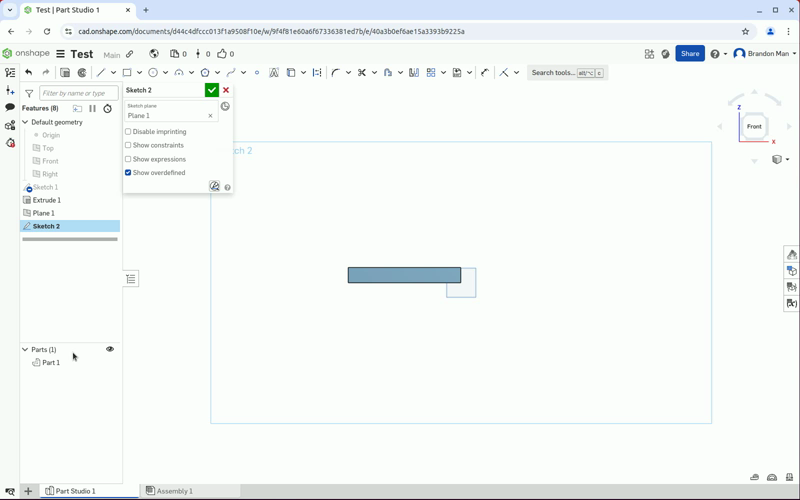
key(y)
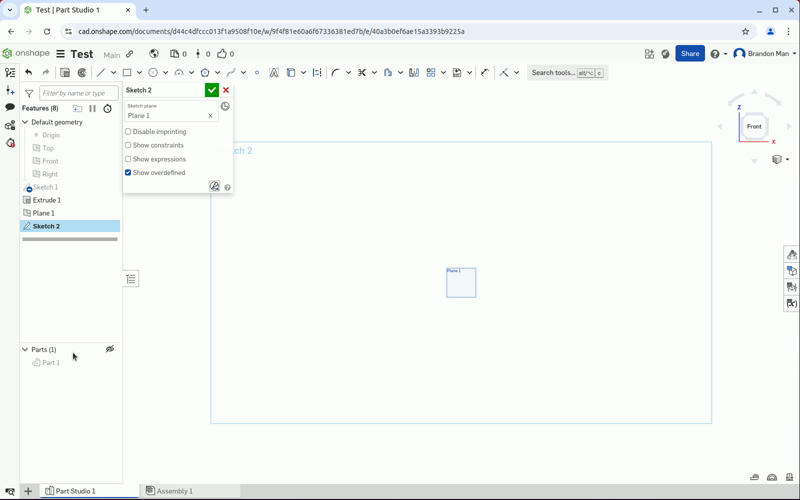
key(l)
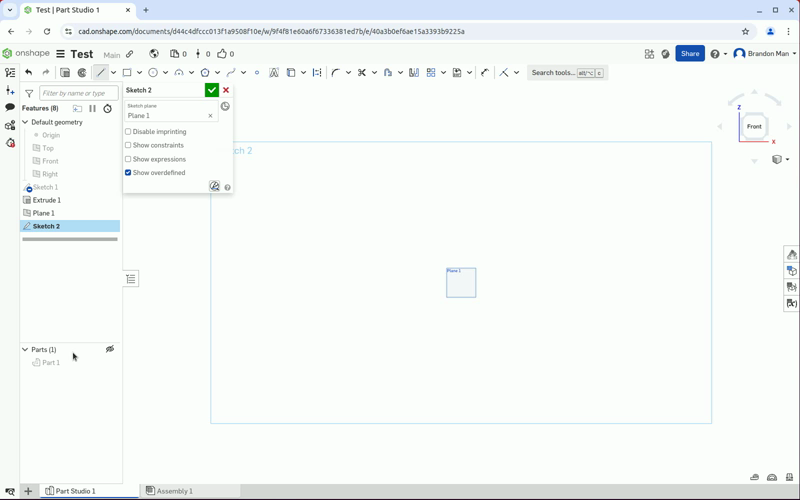
key_down(shift)
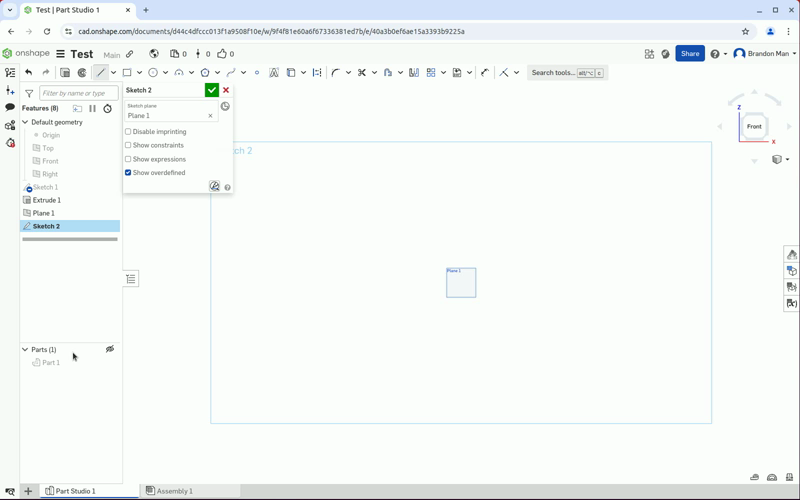
mouse_move(423, 282)
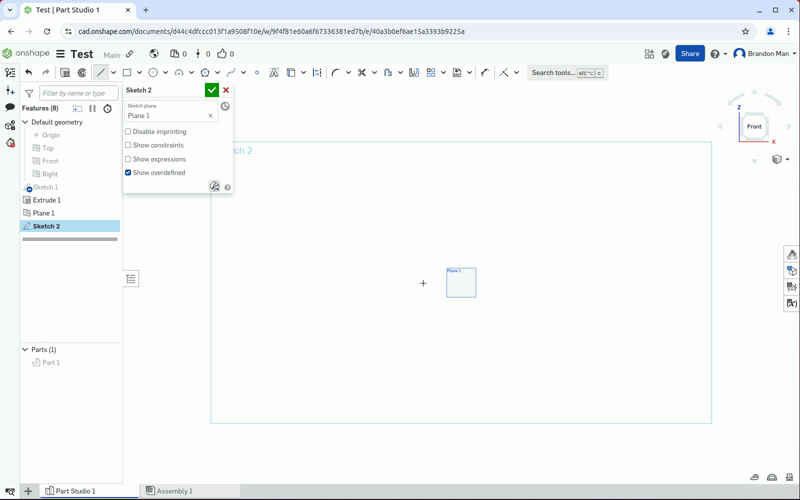
click(423, 282)
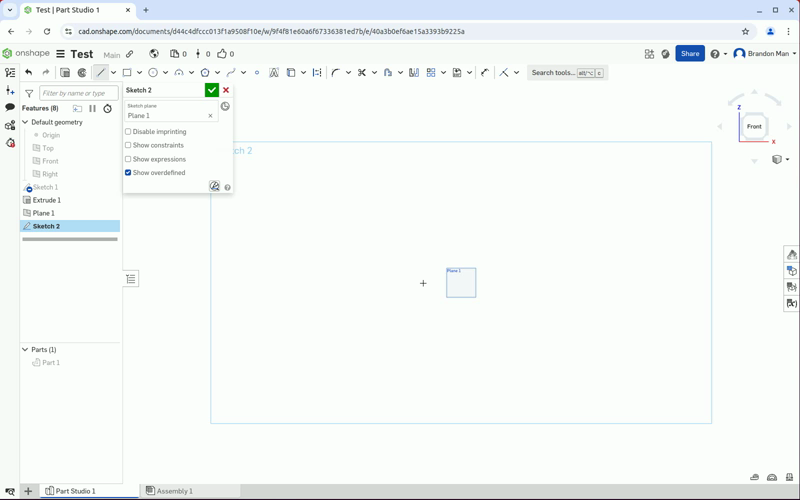
key_up(shift)
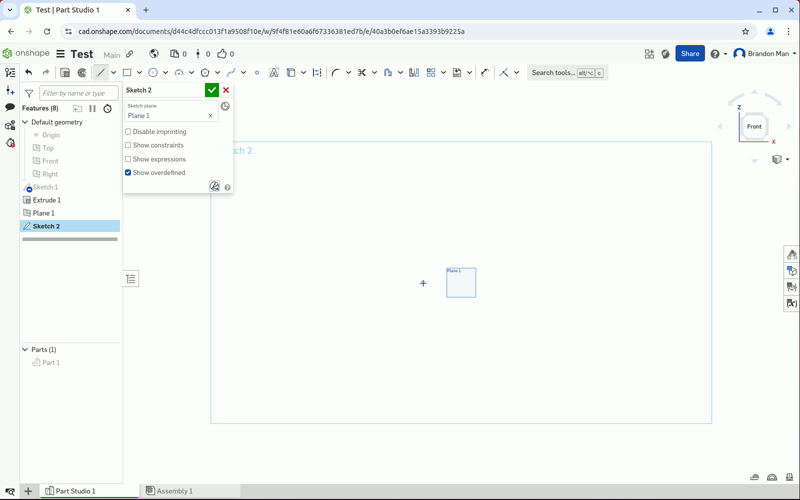
key_down(shift)
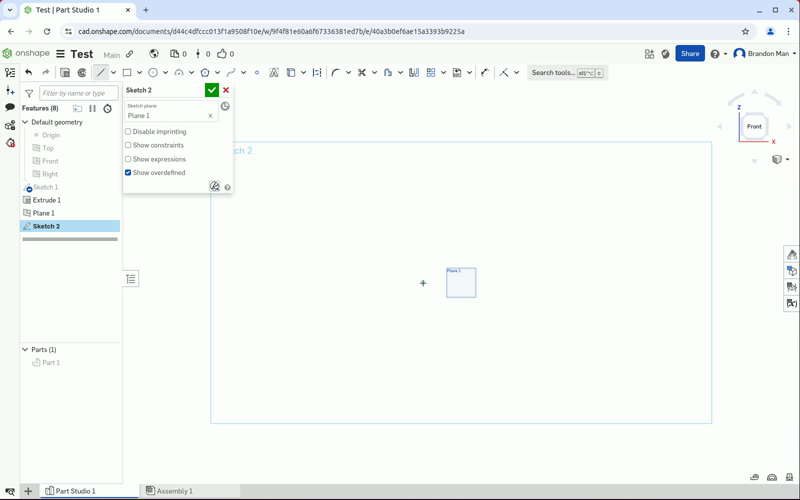
mouse_move(453, 282)
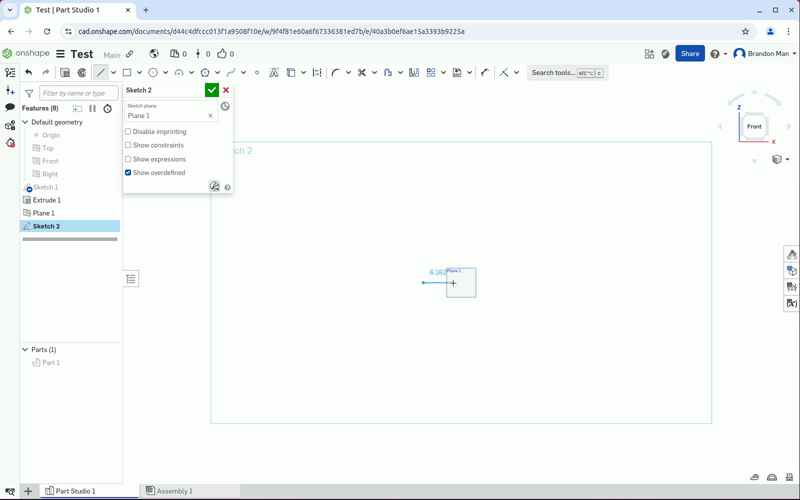
mouse_move(461, 282)
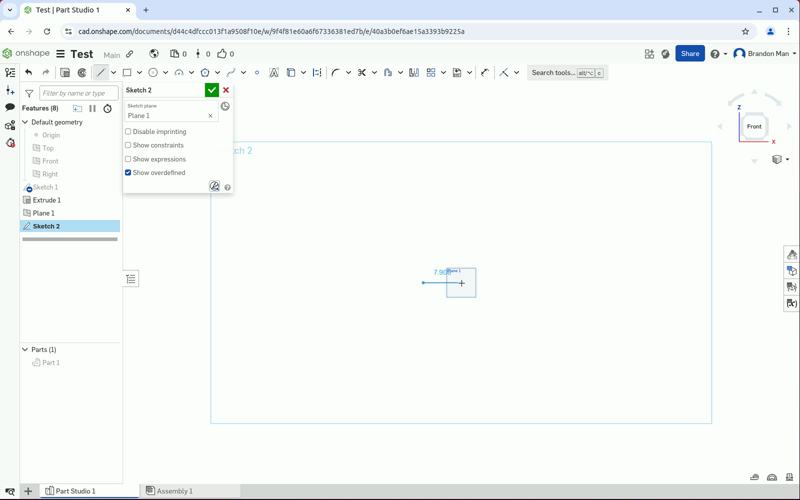
click(461, 282)
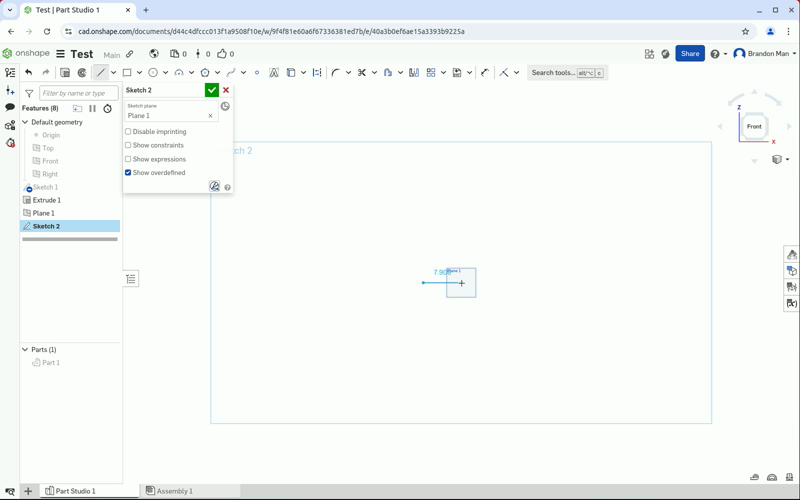
key_up(shift)
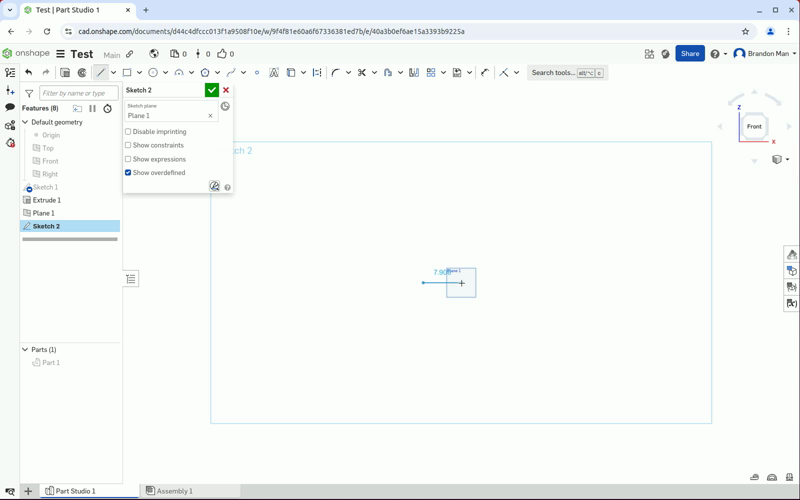
key_down(shift)
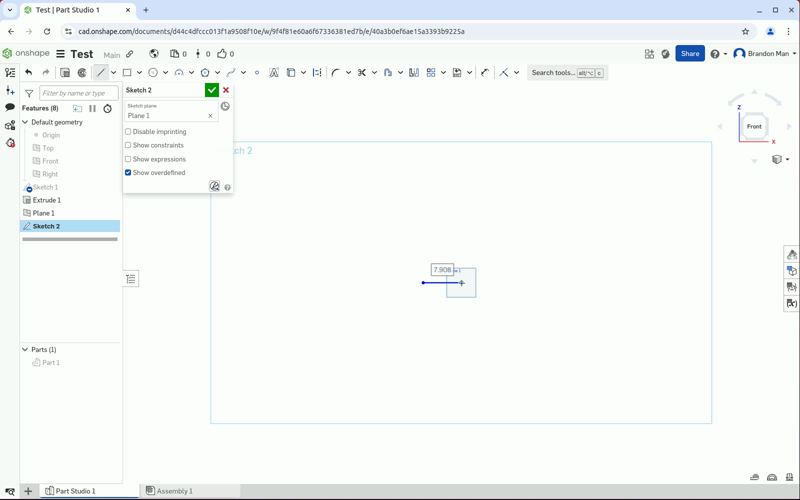
mouse_move(491, 282)
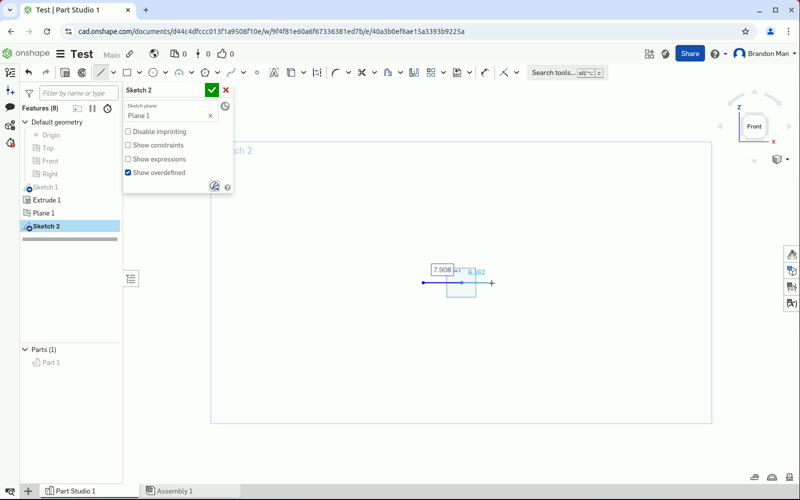
mouse_move(461, 267)
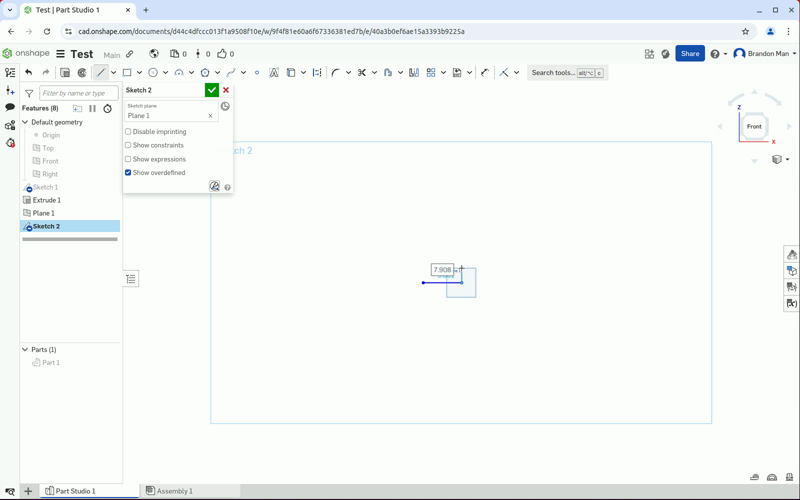
click(461, 267)
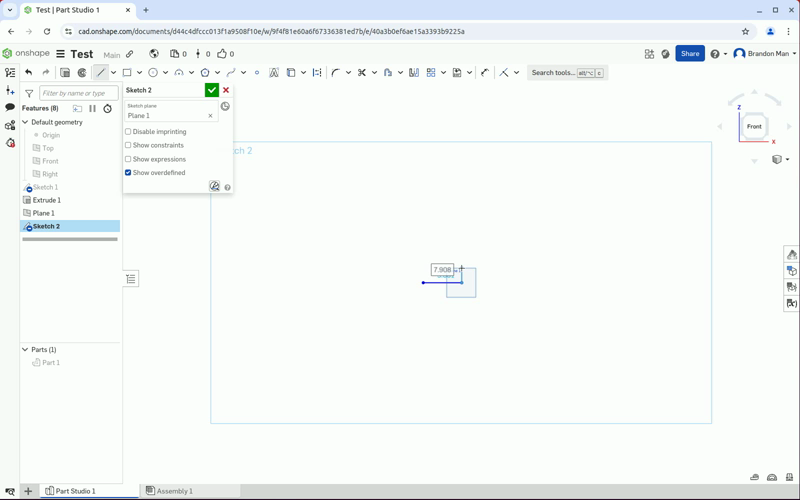
key_up(shift)
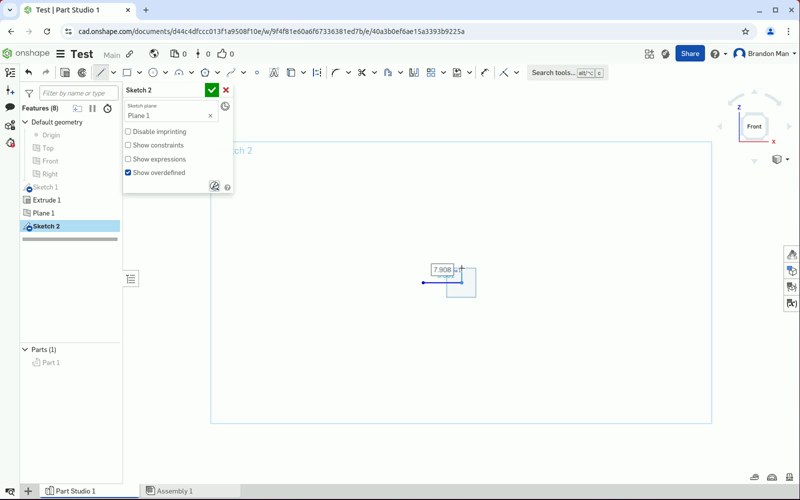
key_down(shift)
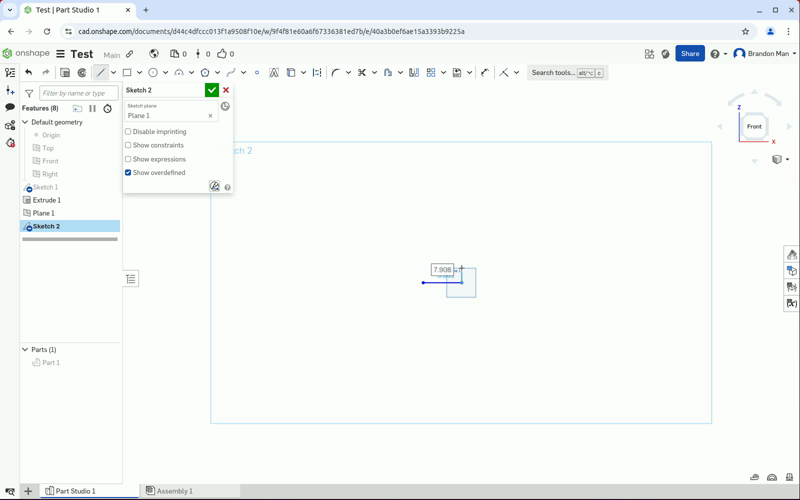
mouse_move(491, 267)
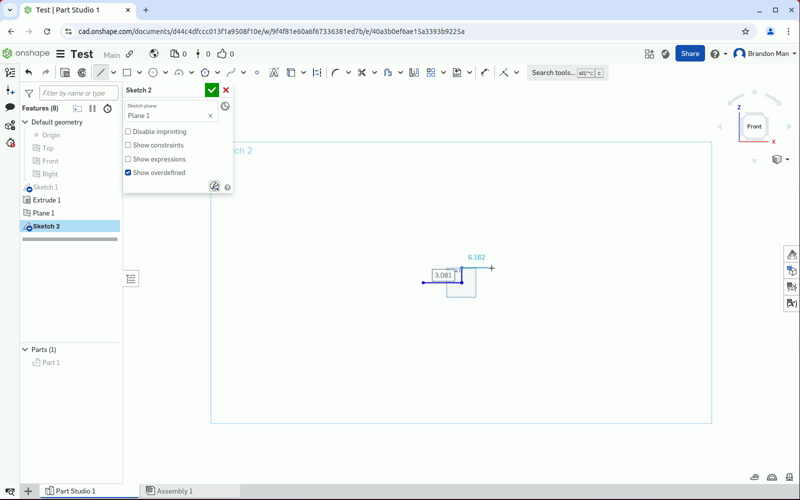
mouse_move(423, 267)
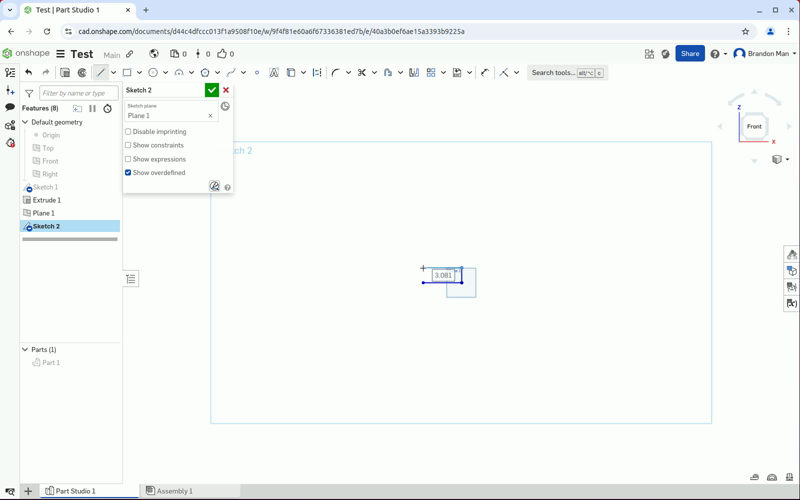
click(423, 267)
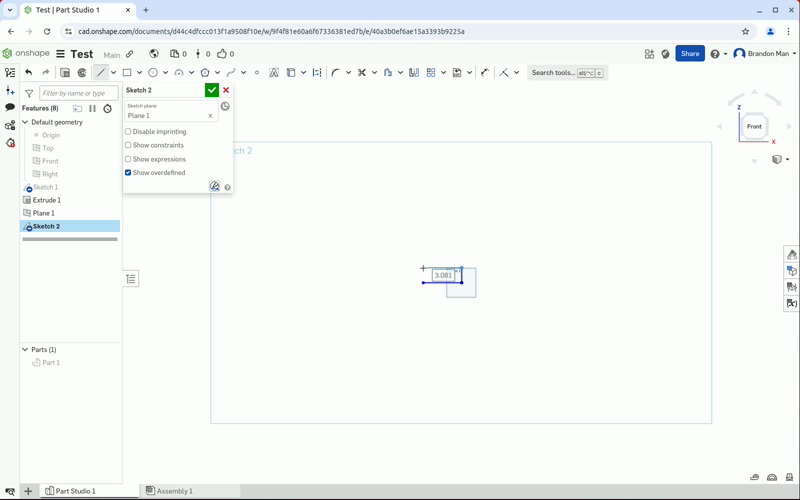
key_up(shift)
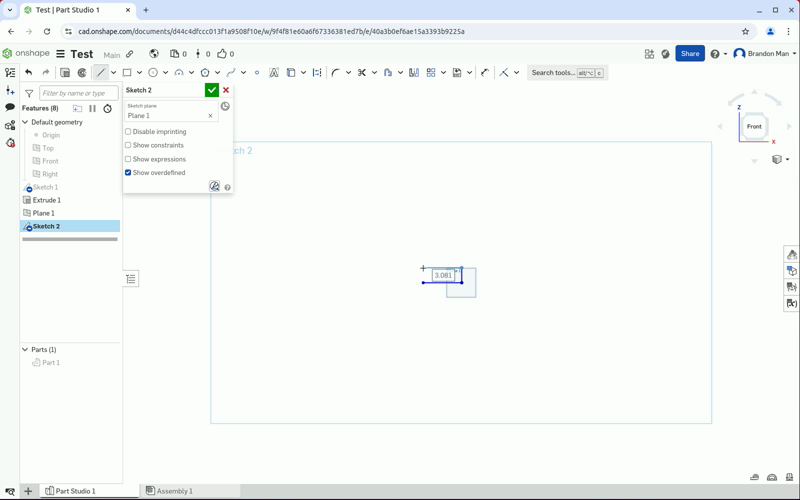
mouse_move(453, 267)
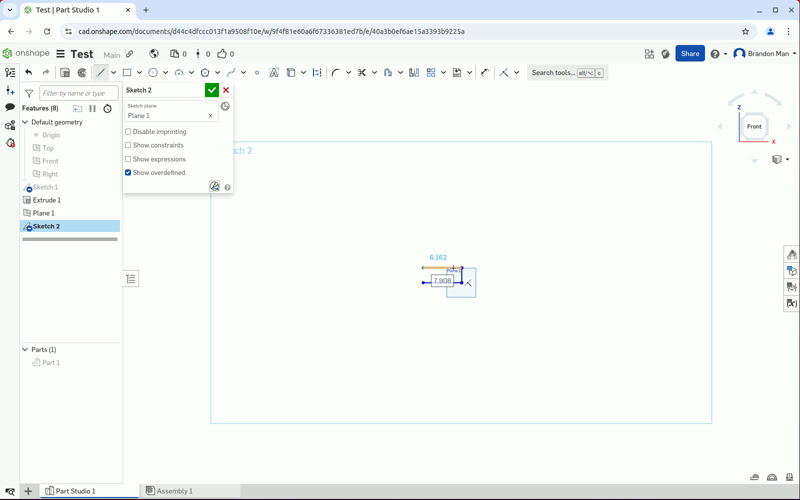
key_down(shift)
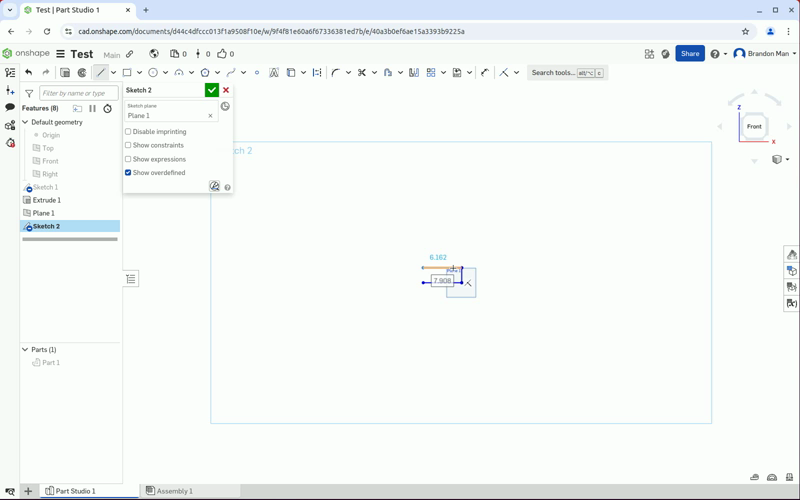
mouse_move(423, 282)
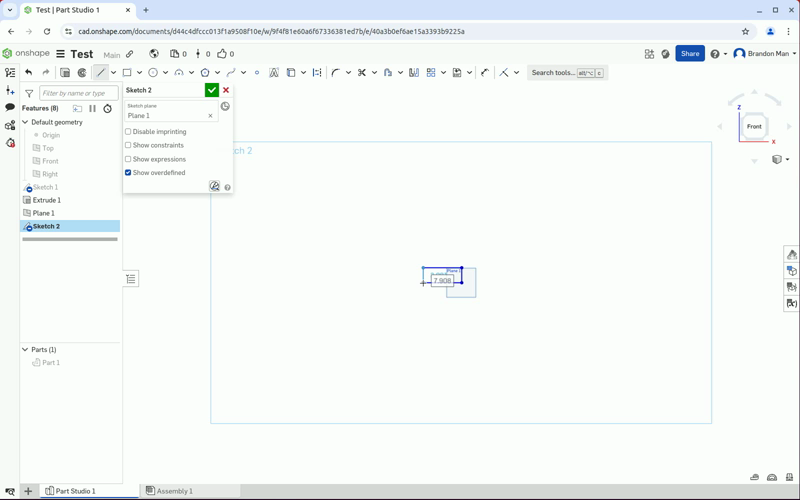
key_up(shift)
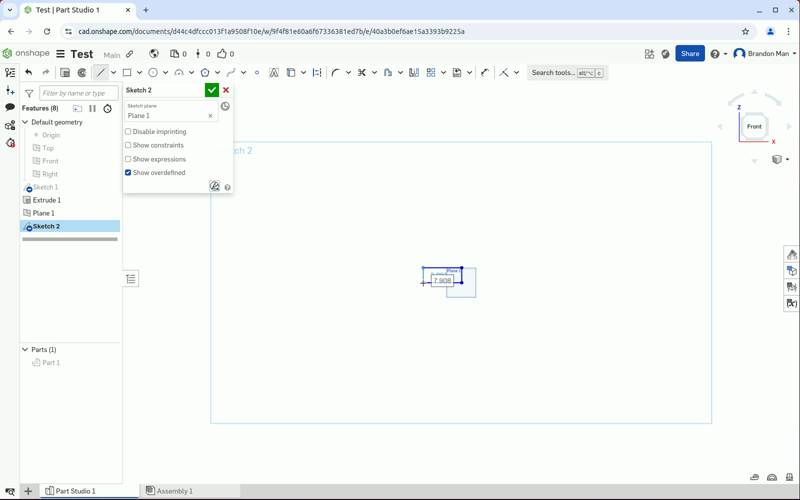
click(423, 282)
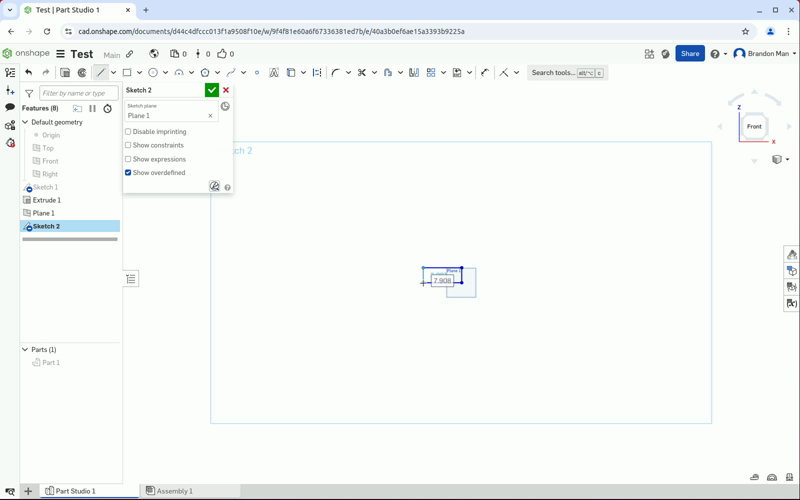
key(esc)
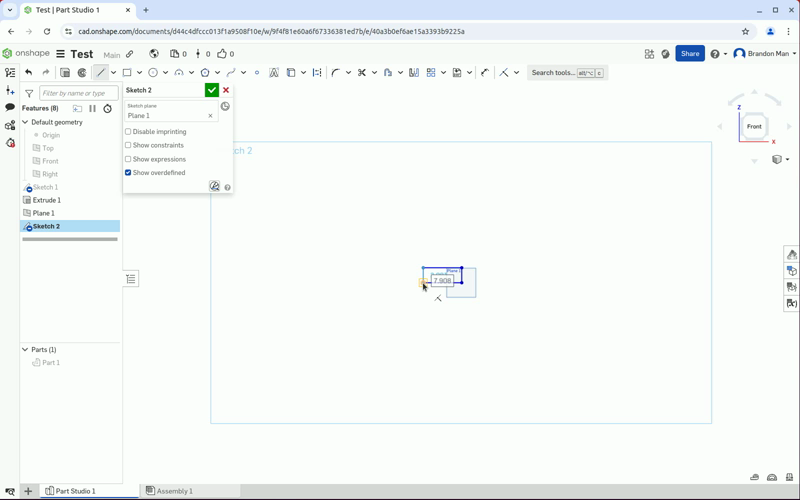
mouse_move(423, 270)
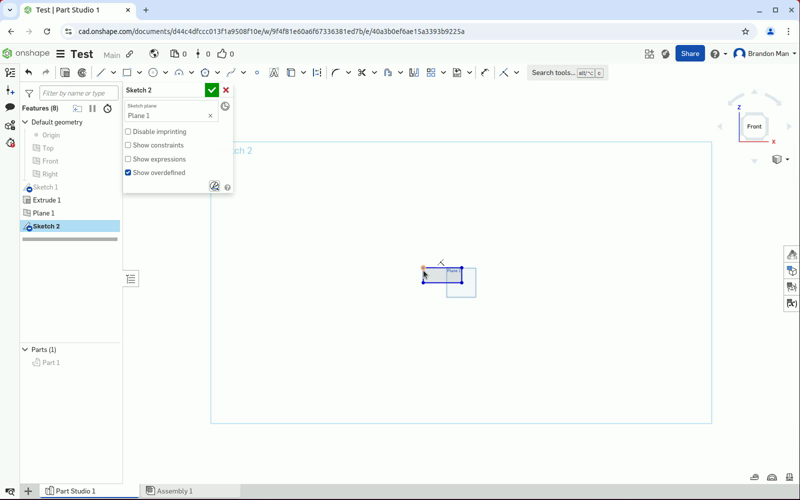
scroll(6)
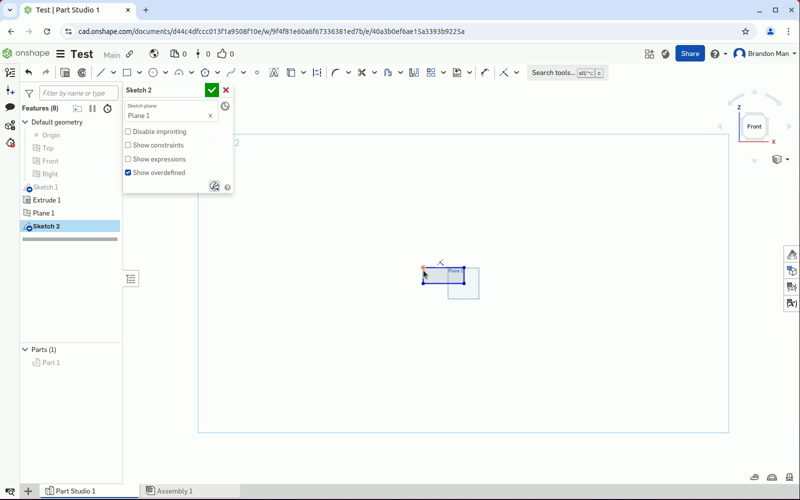
scroll(6)
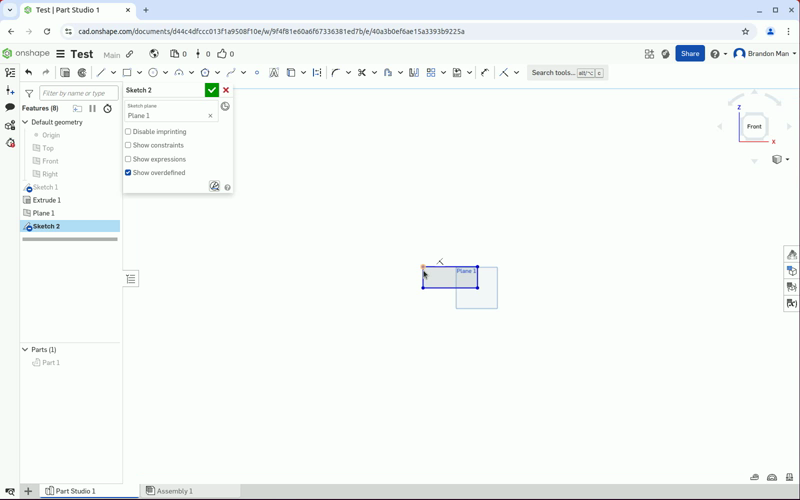
scroll(6)
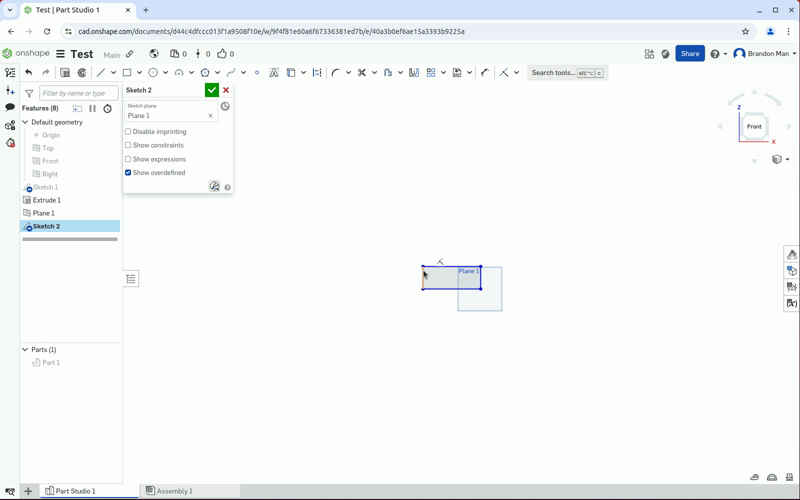
scroll(6)
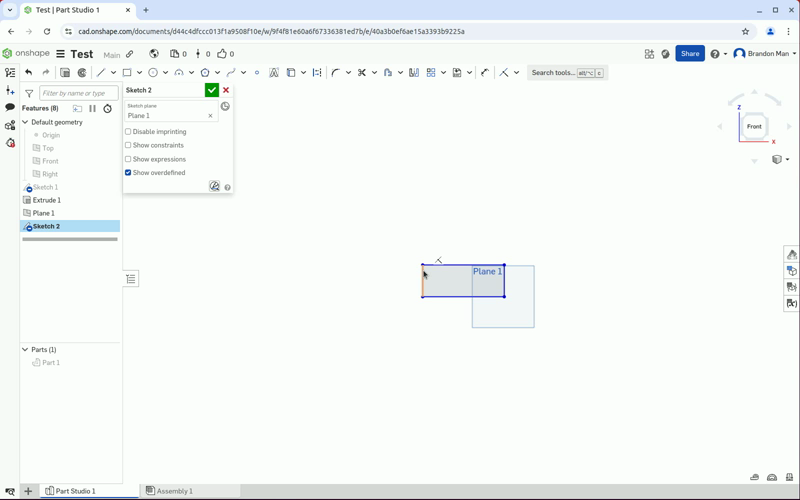
scroll(6)
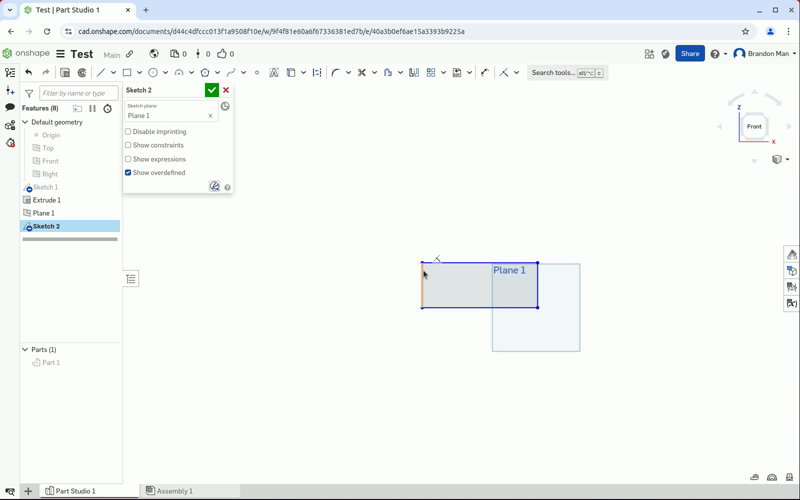
scroll(6)
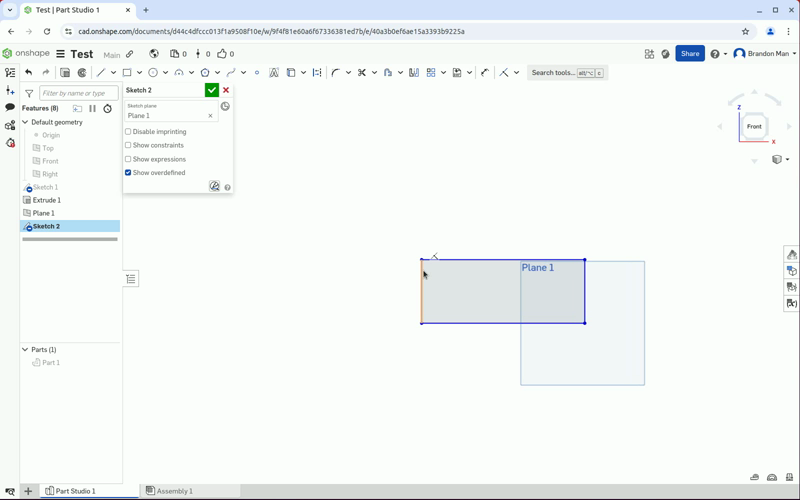
scroll(6)
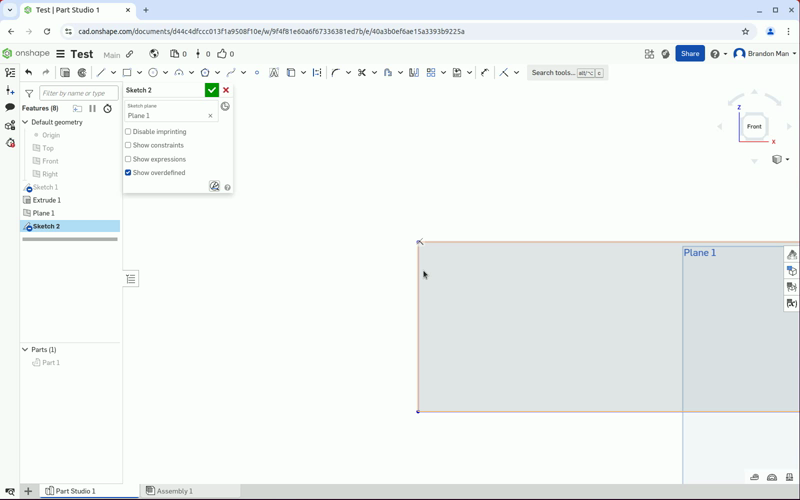
click(423, 270)
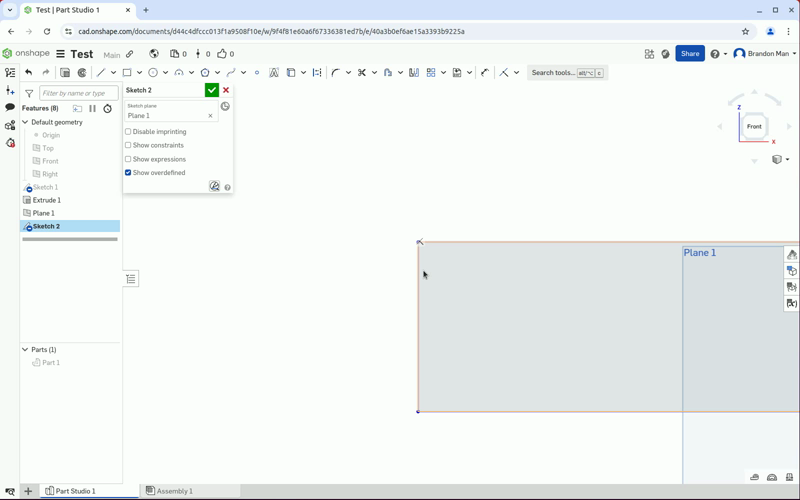
scroll(-6)
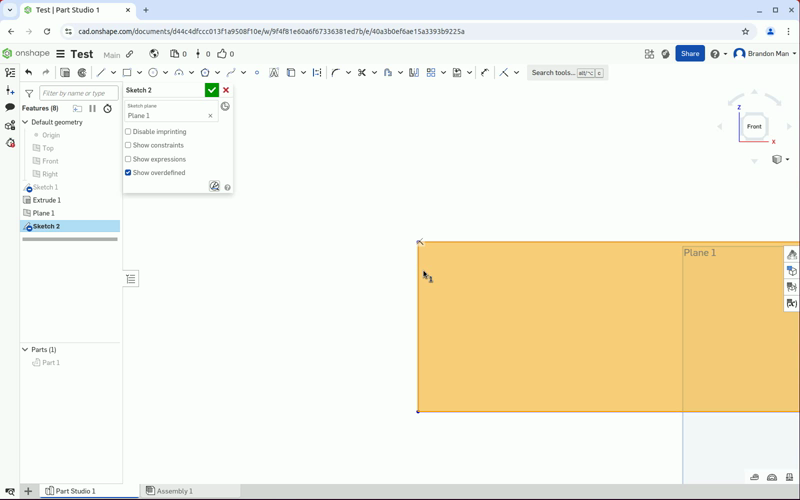
scroll(-6)
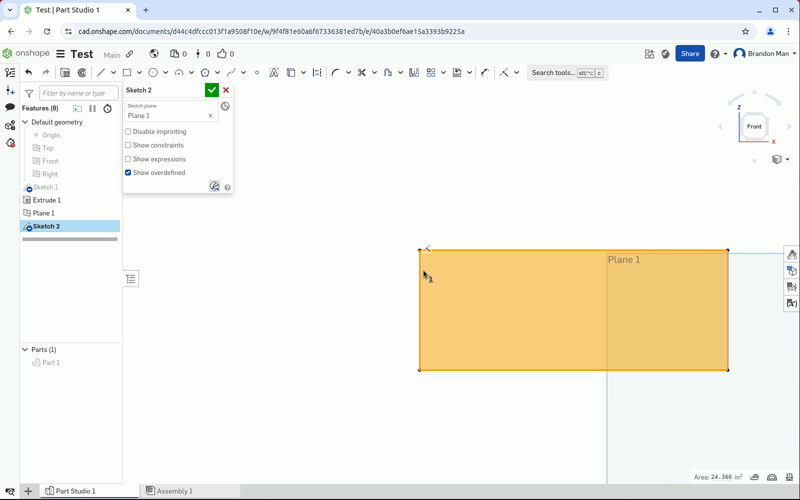
scroll(-6)
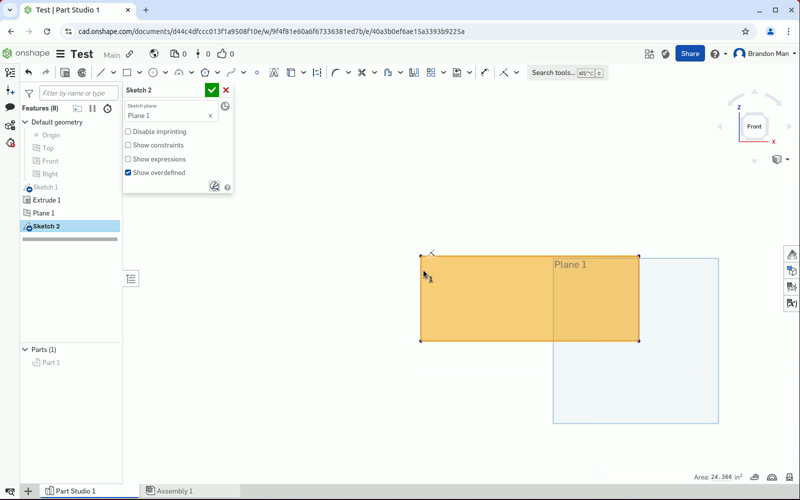
scroll(-6)
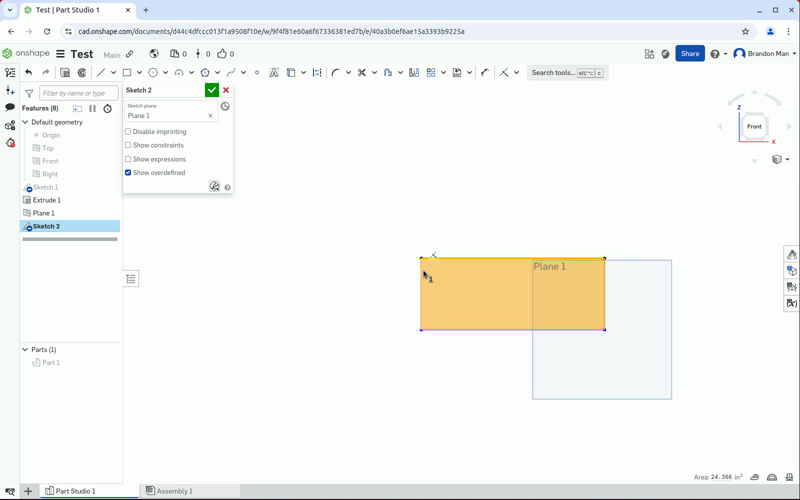
scroll(-6)
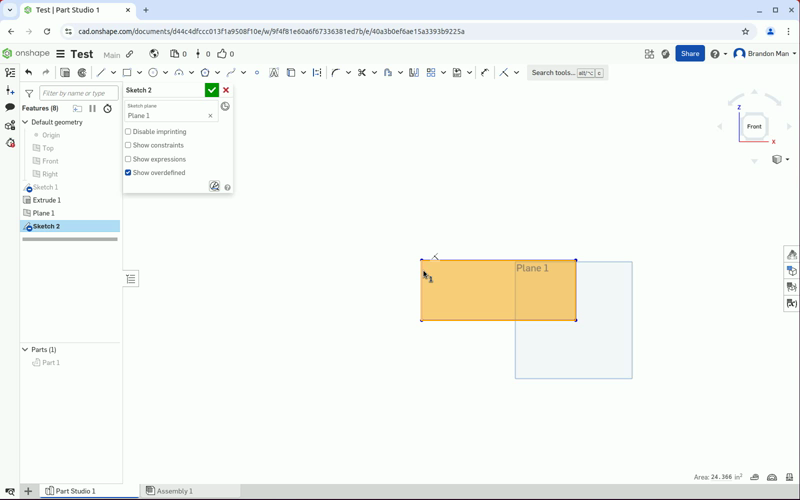
scroll(-6)
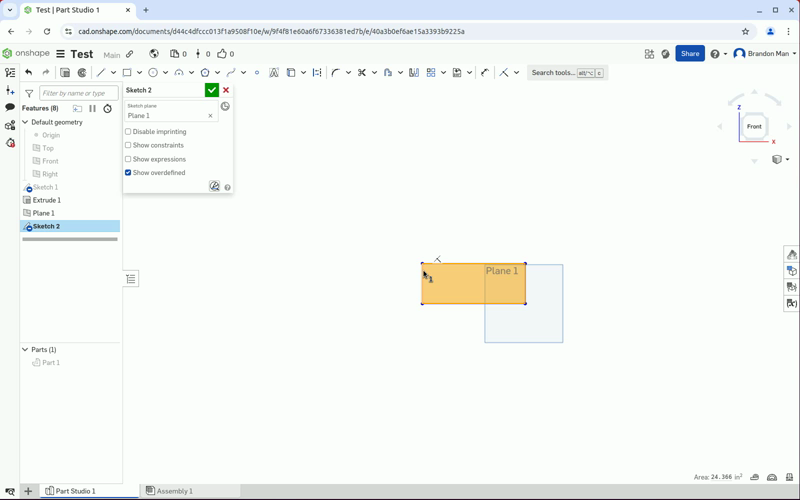
scroll(-6)
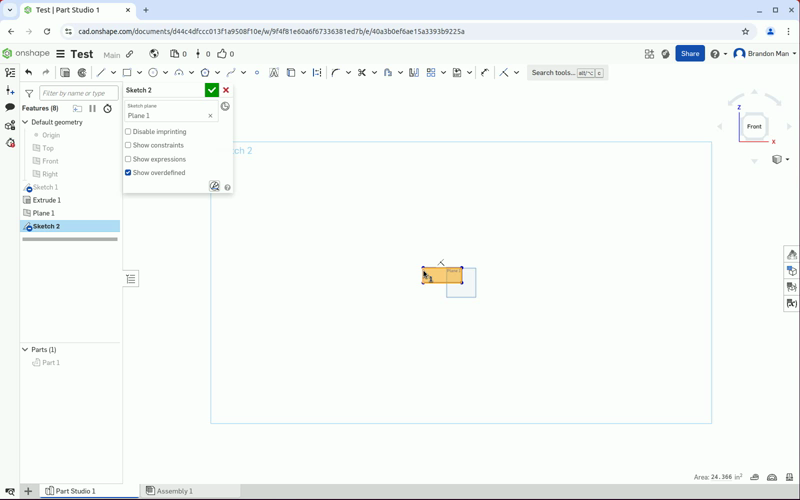
mouse_move(73, 352)
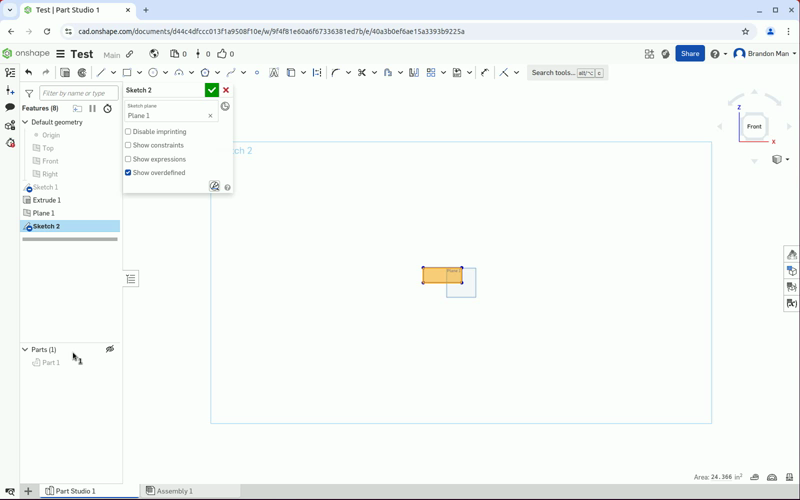
key(shift+y)
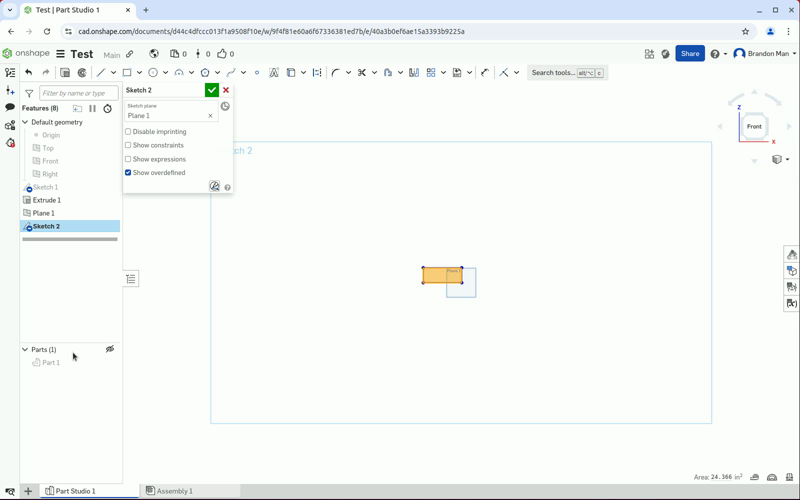
key(shift+e)
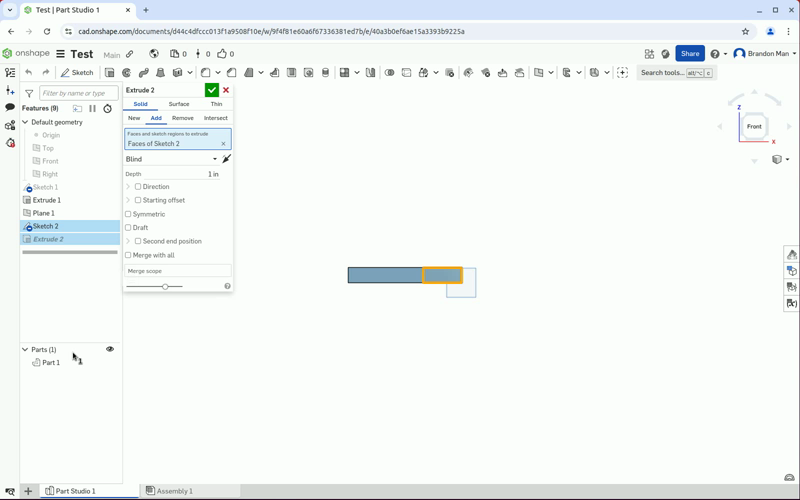
mouse_move(143, 106)
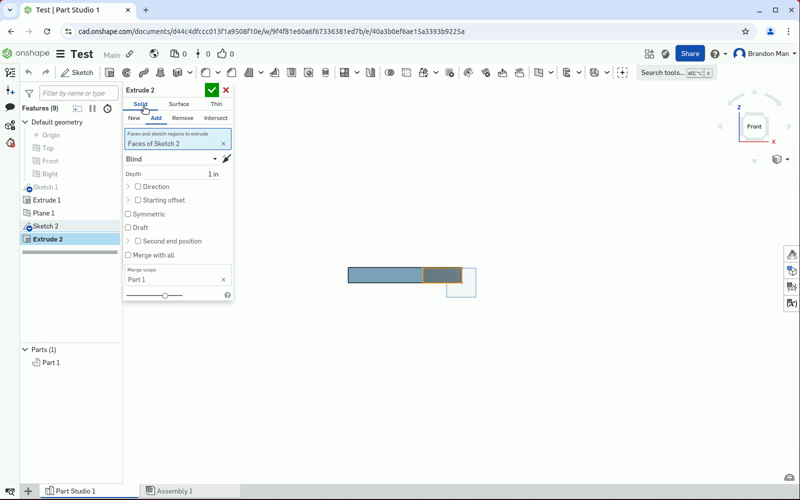
click(143, 106)
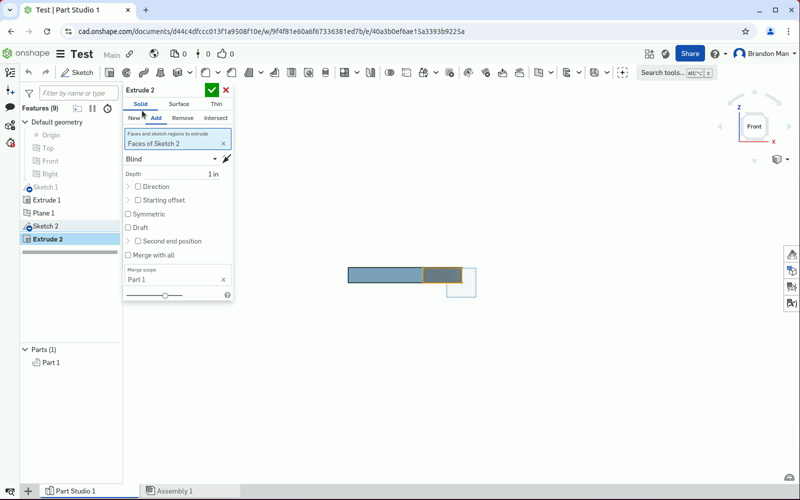
mouse_move(137, 120)
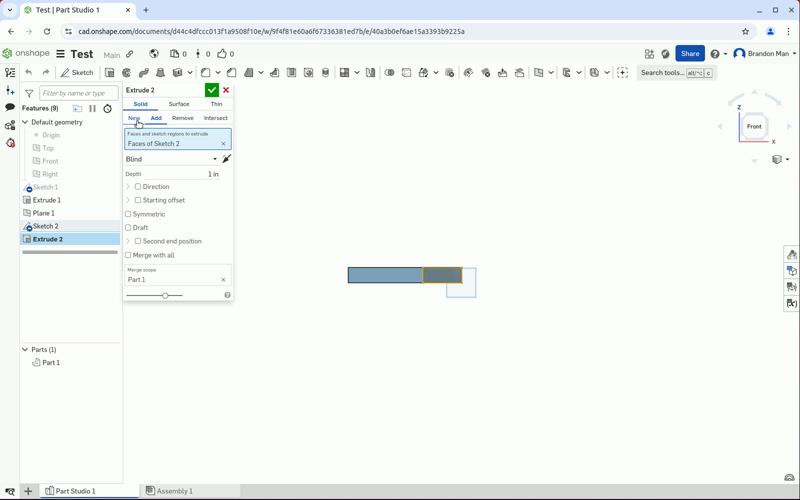
click(137, 120)
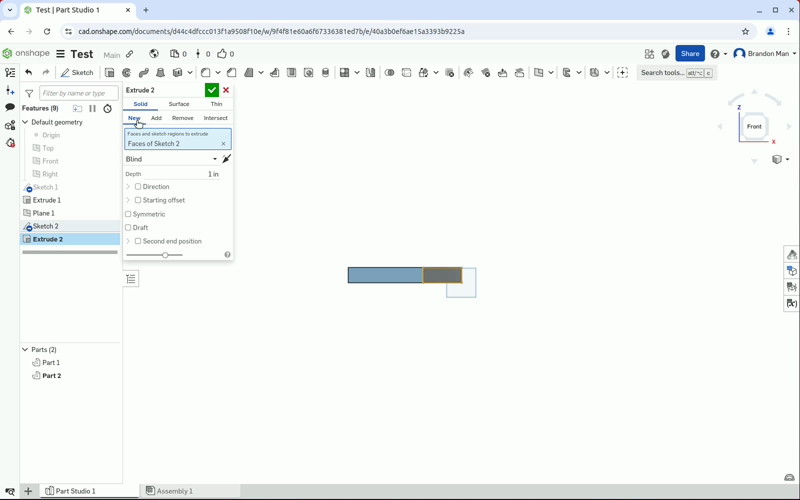
key(tab, 4)
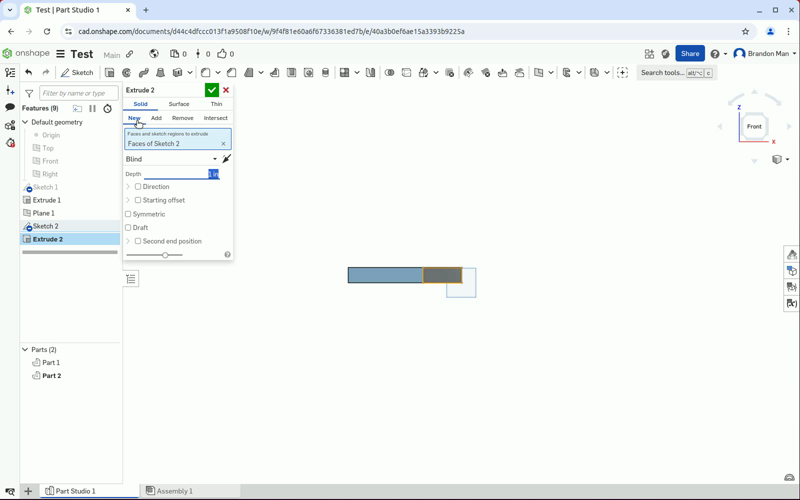
text(15.165)
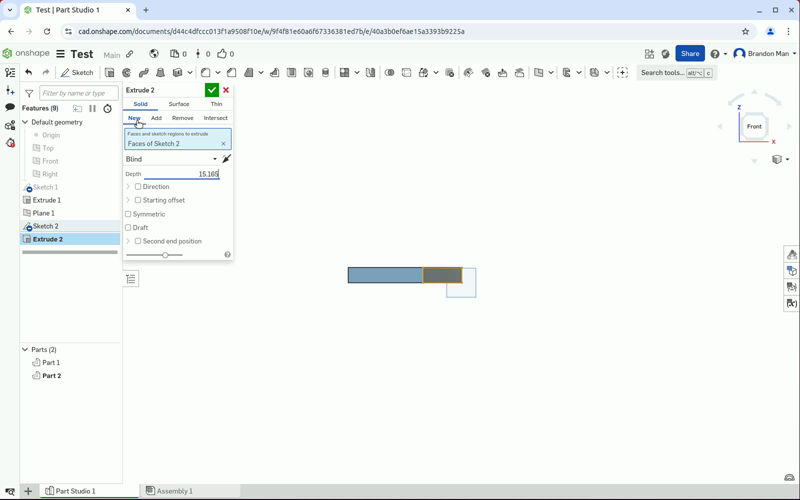
key(enter)
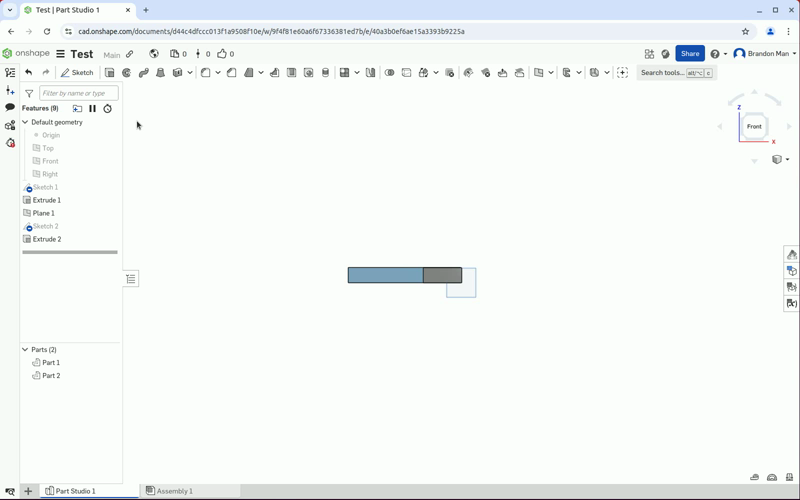
key(shift+h)
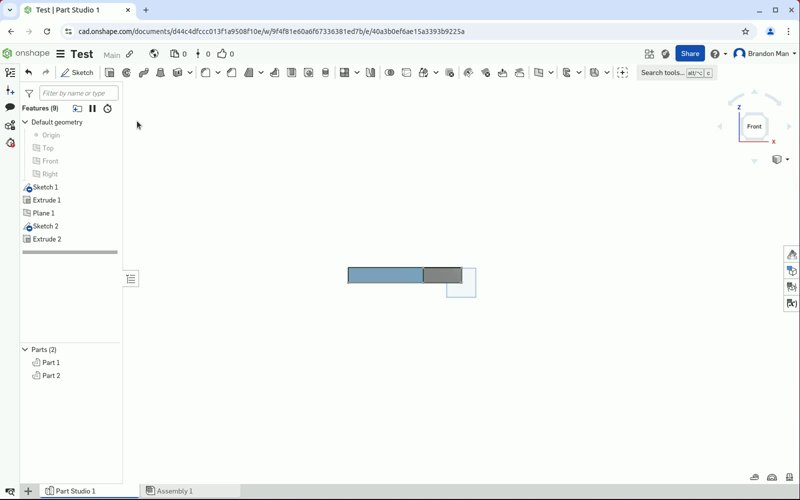
key(shift+h)
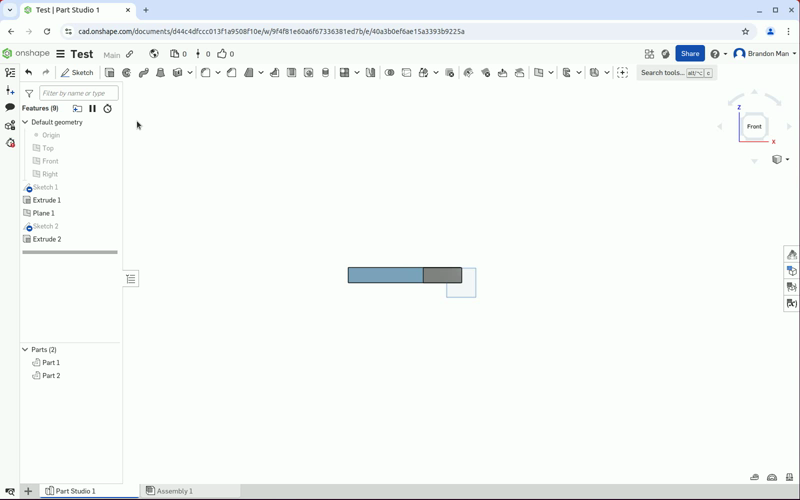
mouse_move(73, 189)
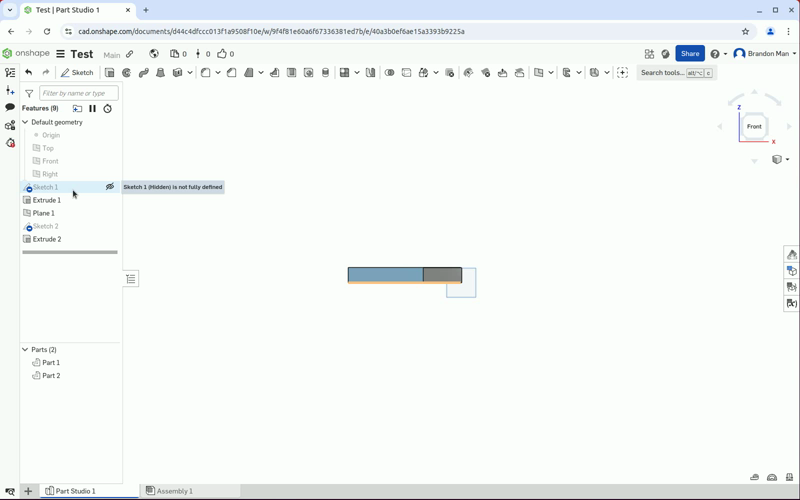
click(73, 189)
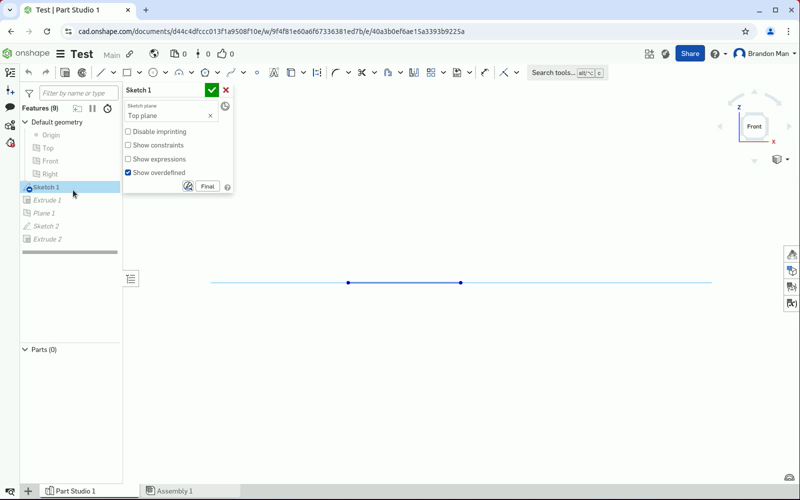
mouse_move(229, 92)
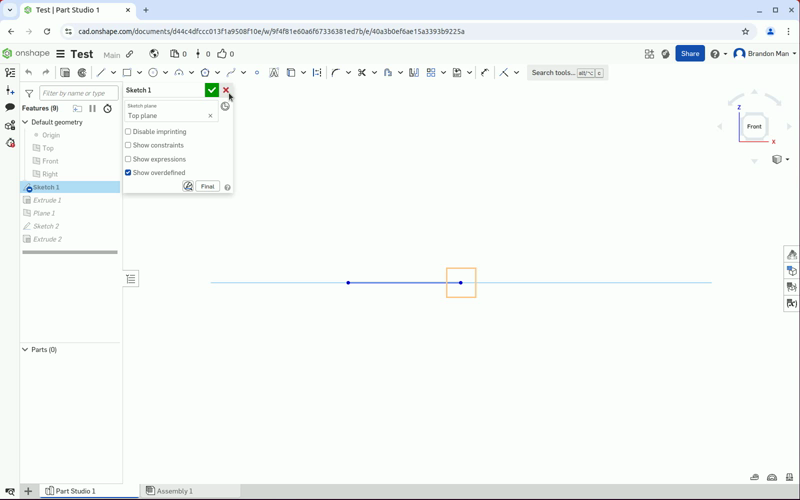
click(229, 92)
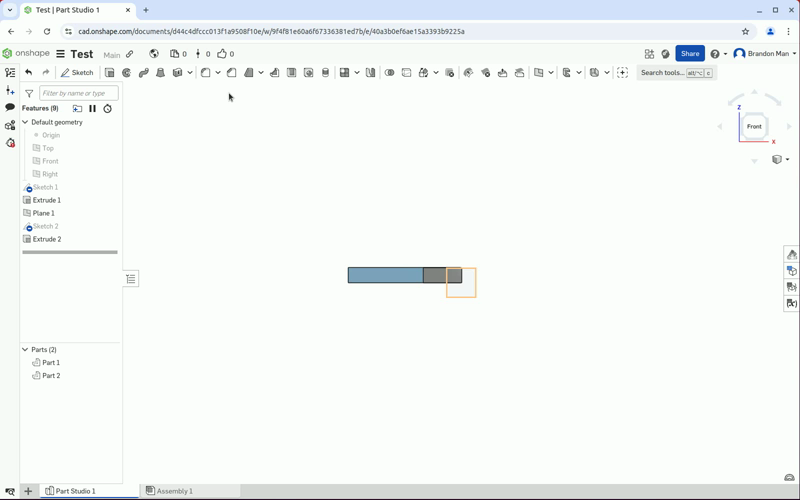
mouse_move(73, 352)
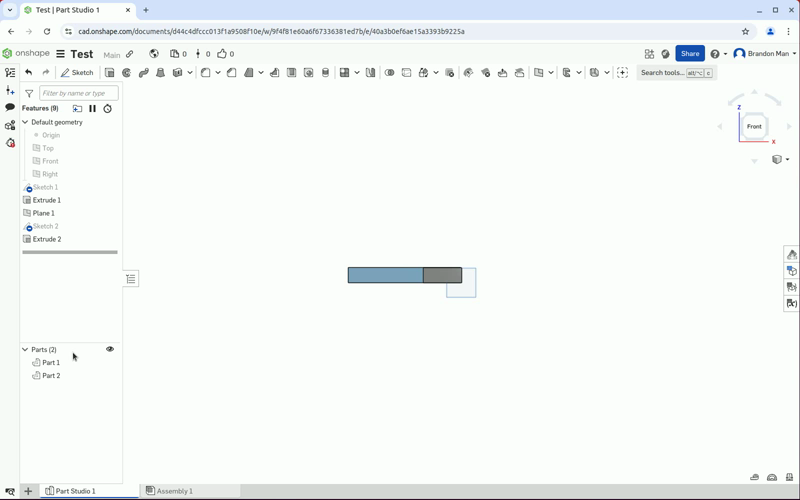
key(y)
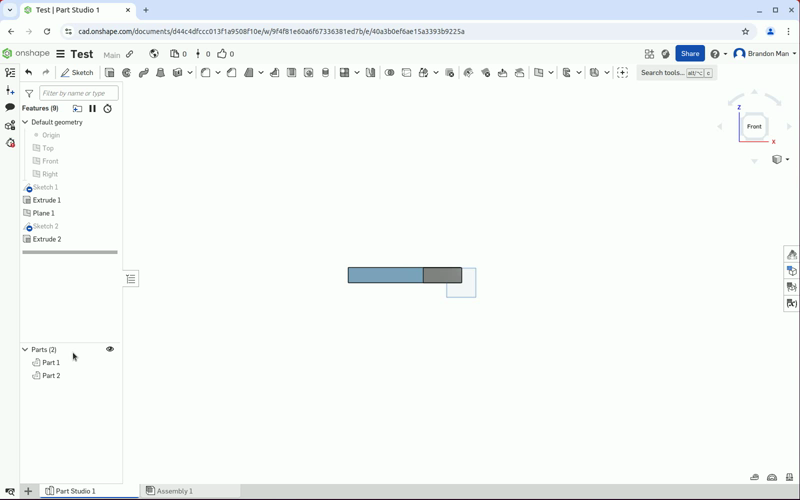
key(shift+p)
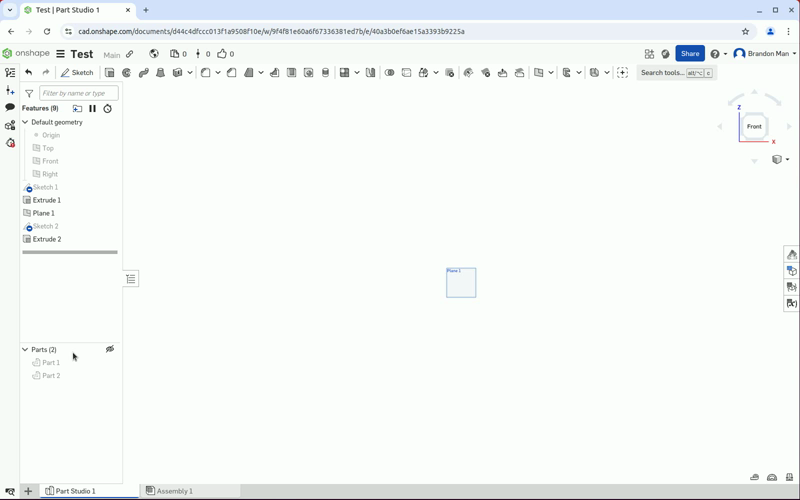
key(space)
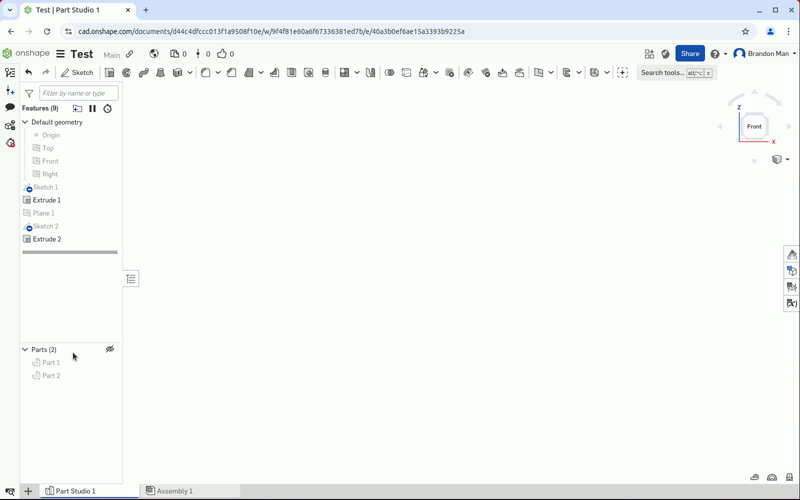
key_down(shift)
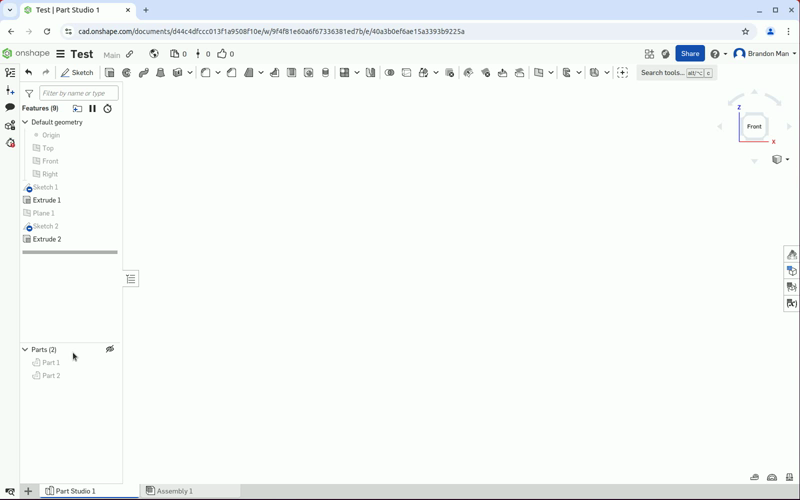
key(down)
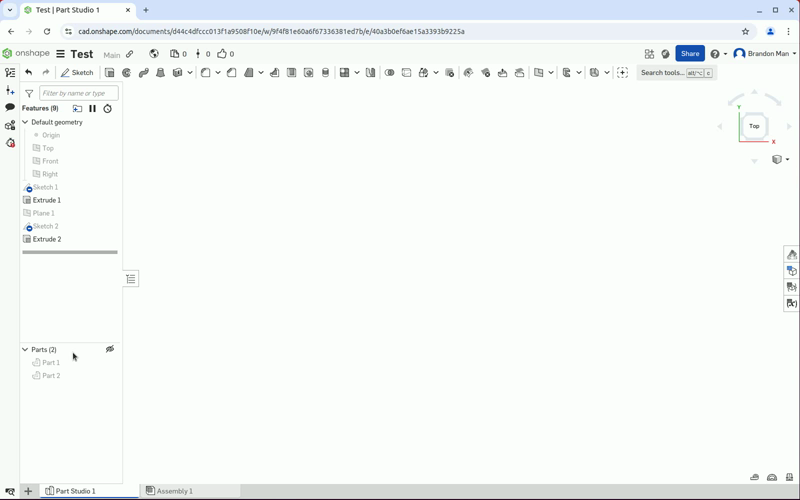
key_up(shift)
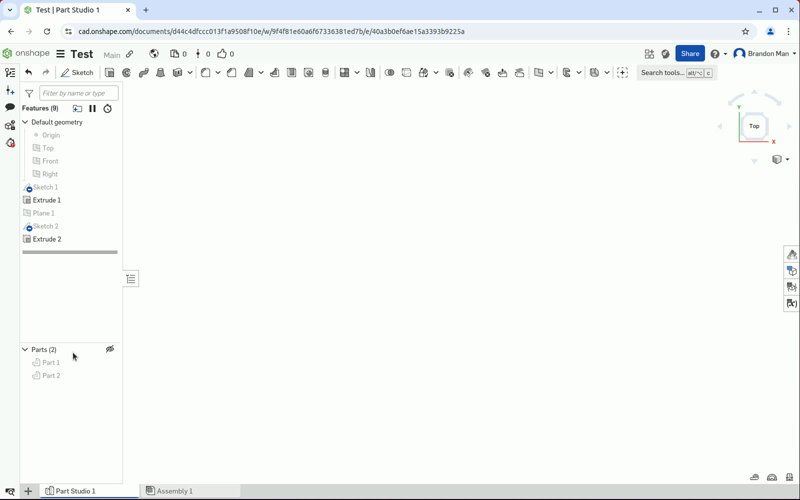
mouse_move(73, 352)
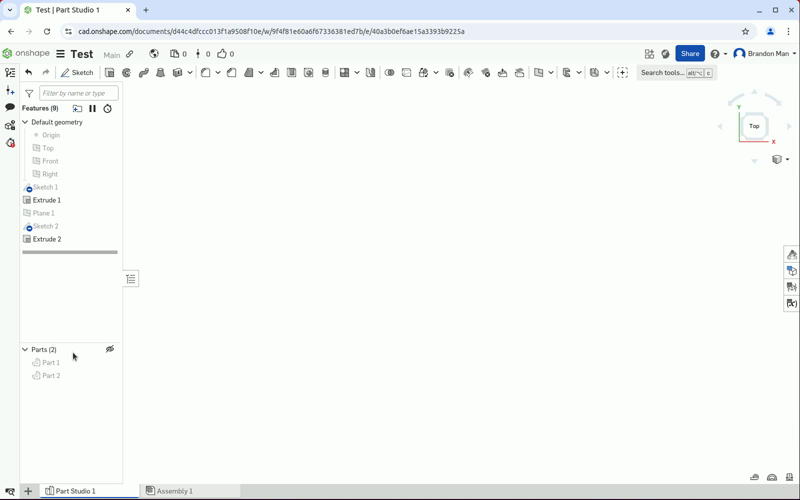
key(shift+y)
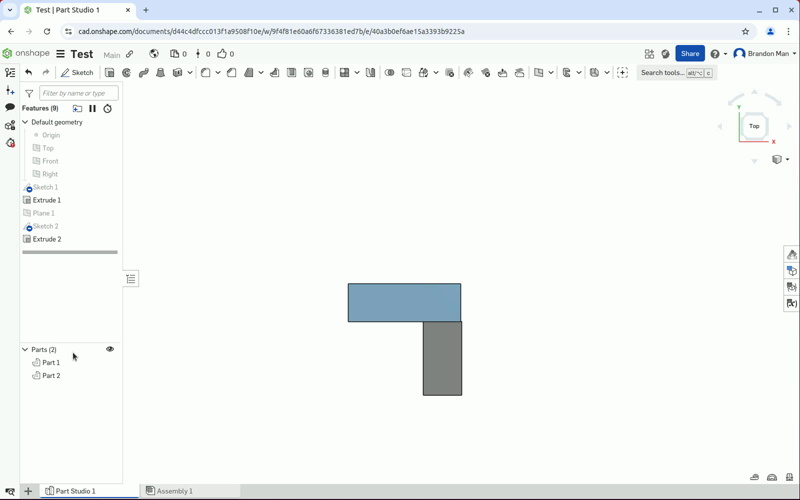
mouse_move(541, 75)
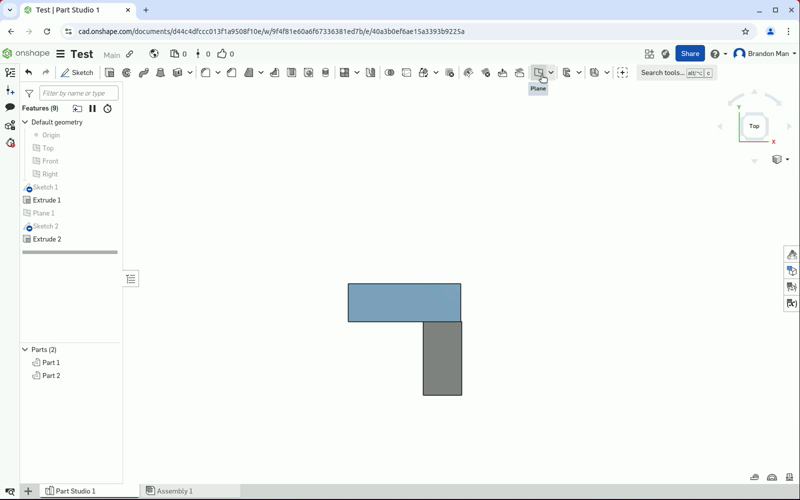
click(541, 75)
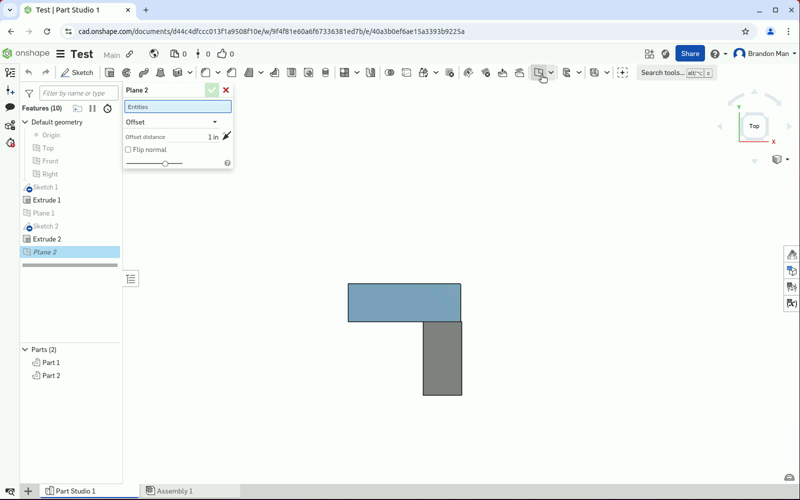
mouse_move(73, 150)
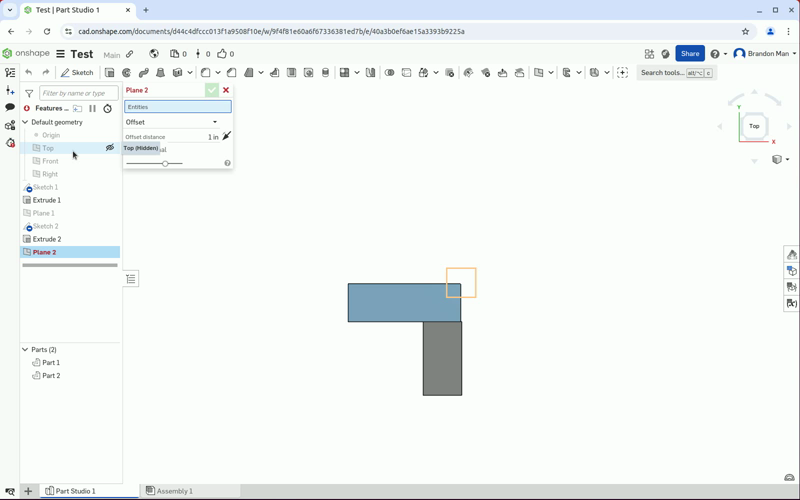
click(73, 150)
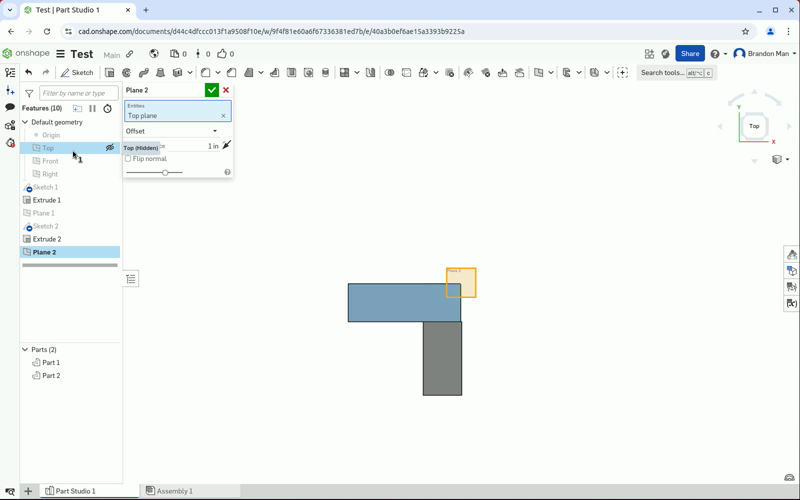
key(tab, 2)
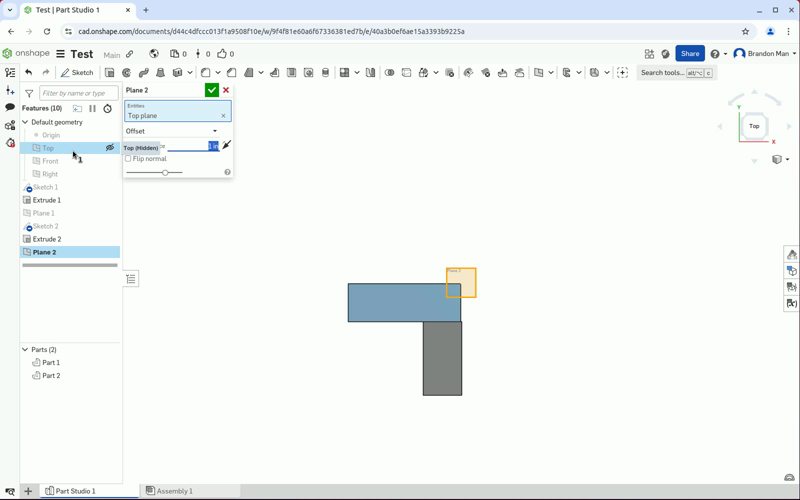
text(3.143)
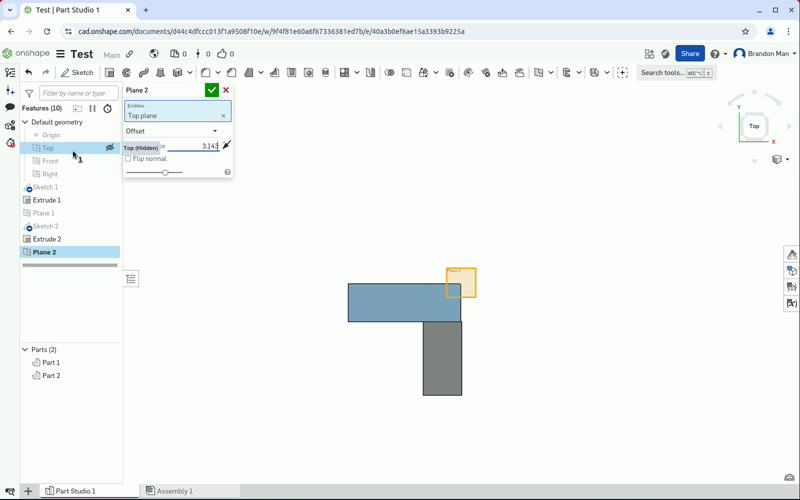
key(enter, 2)
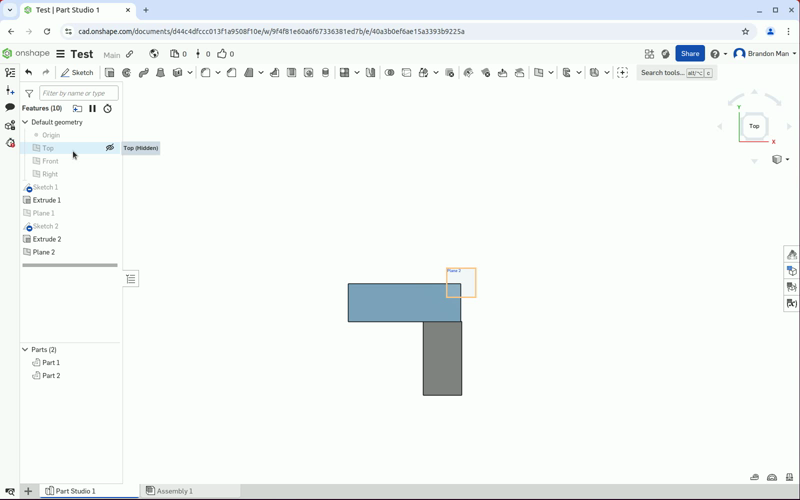
key(shift+s)
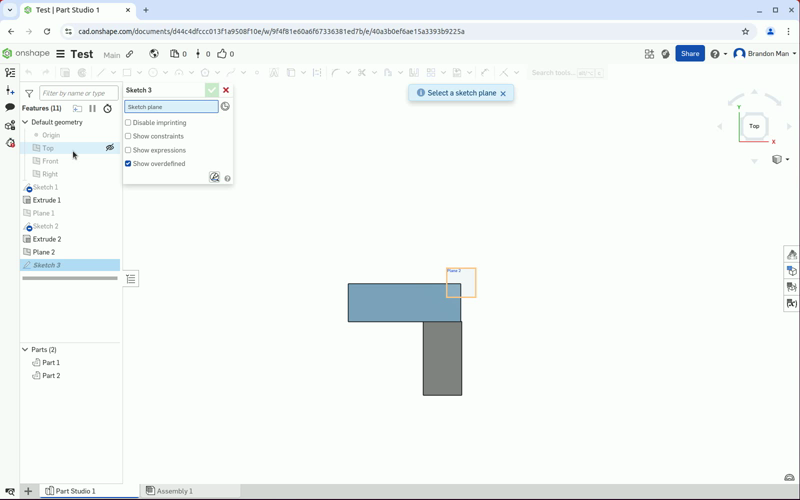
mouse_move(73, 254)
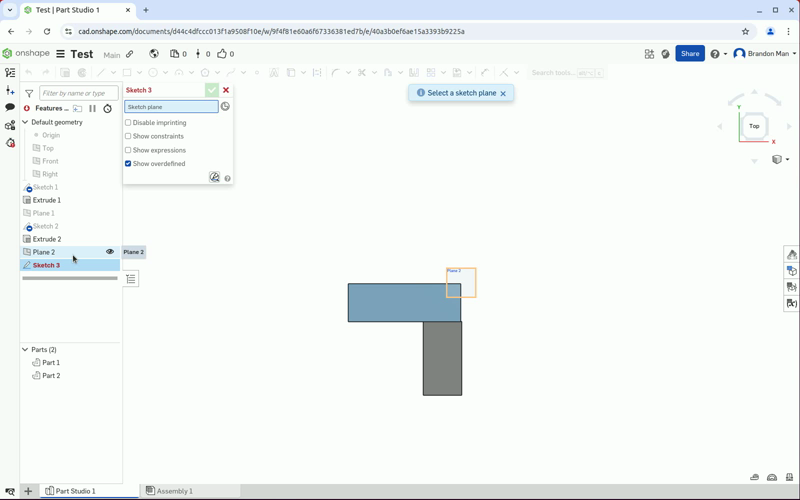
click(73, 254)
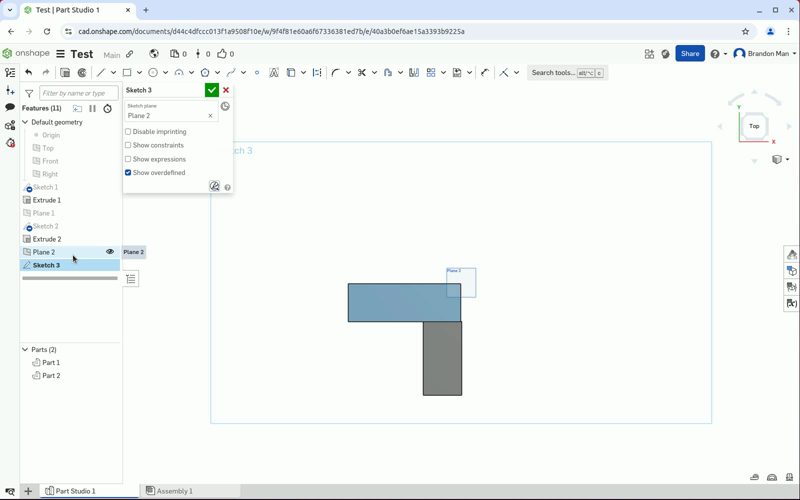
mouse_move(73, 352)
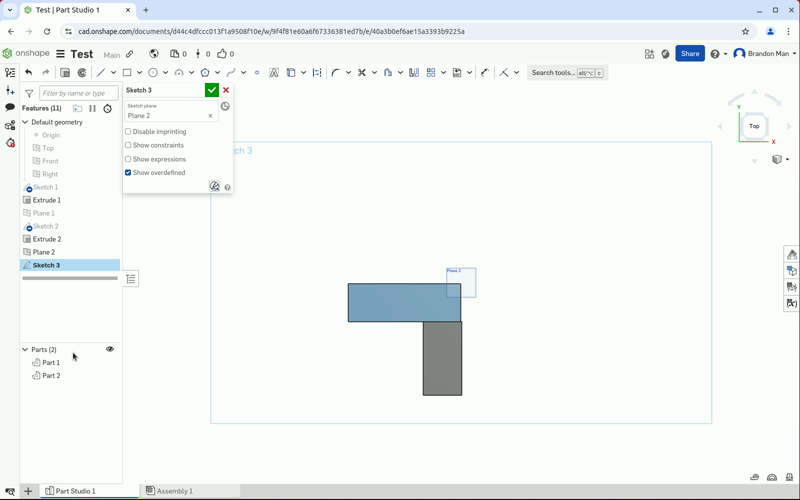
key(y)
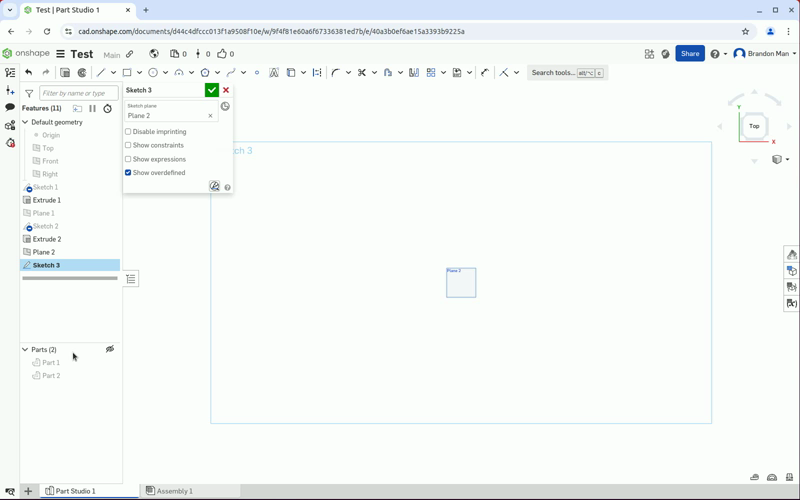
key(l)
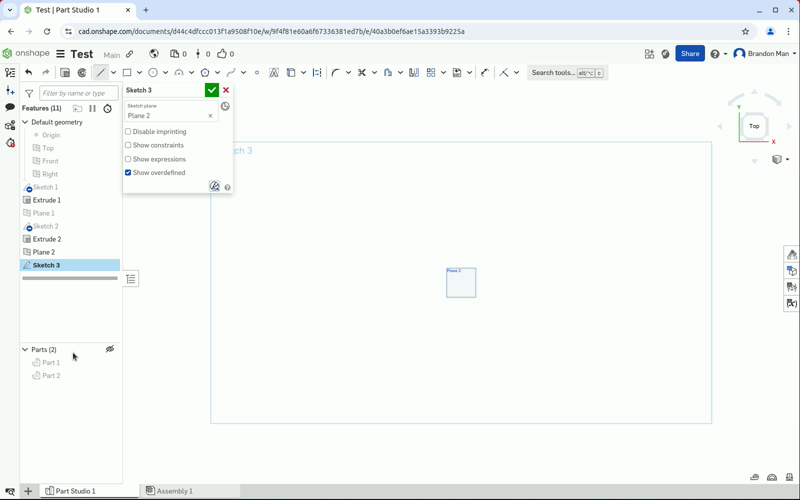
key_down(shift)
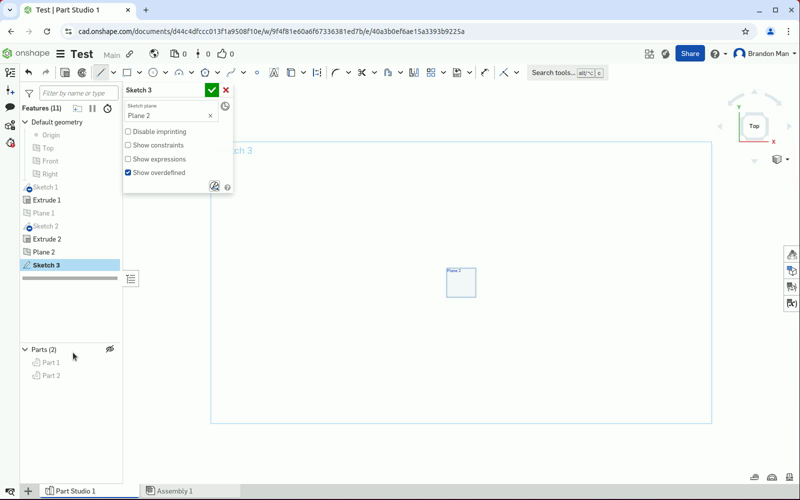
mouse_move(348, 285)
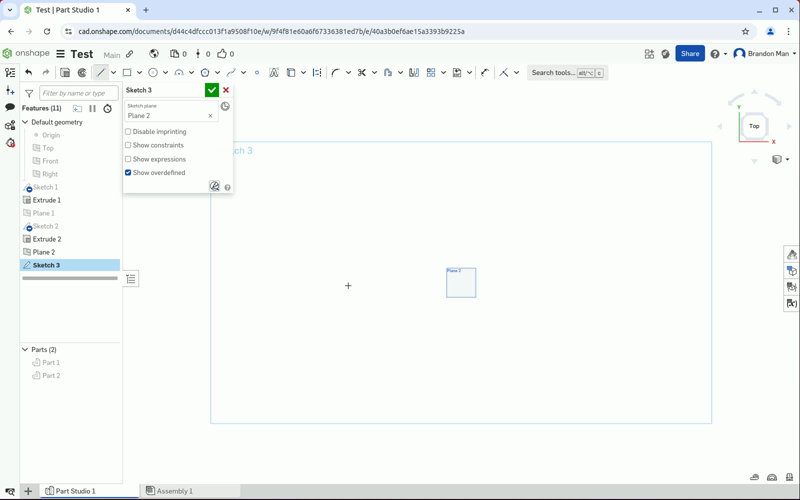
click(348, 285)
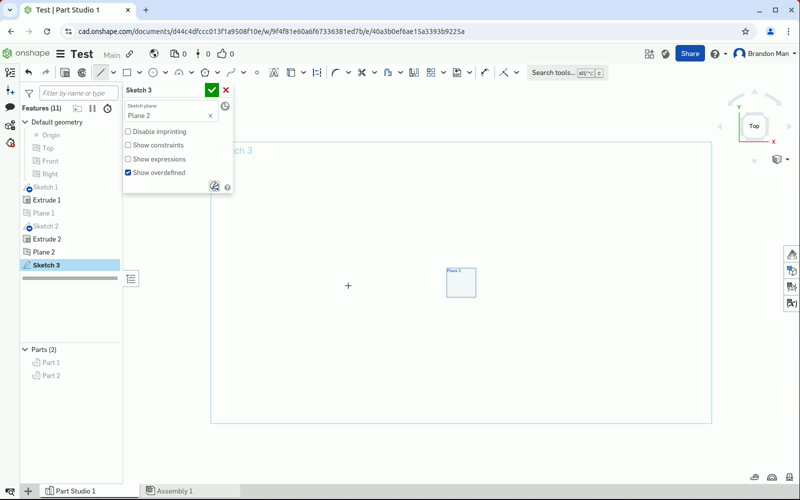
key_up(shift)
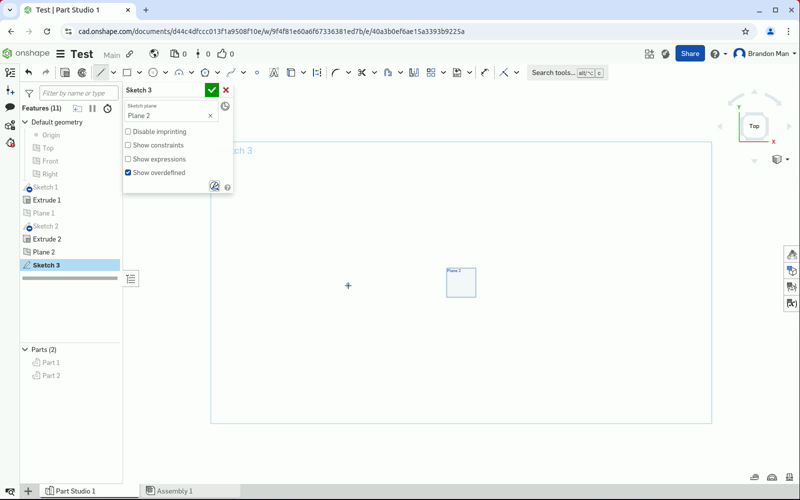
key_down(shift)
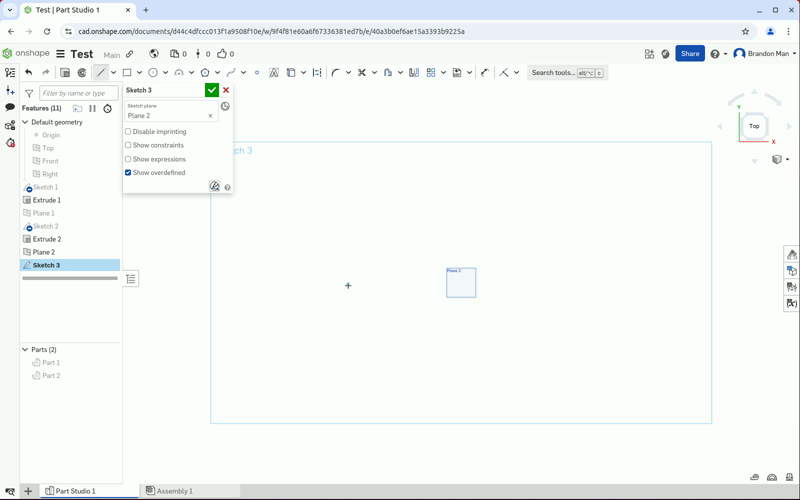
mouse_move(457, 285)
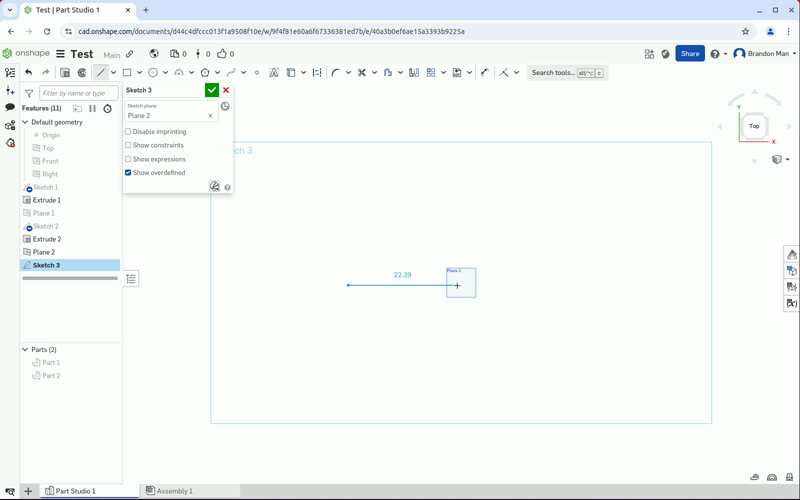
click(457, 285)
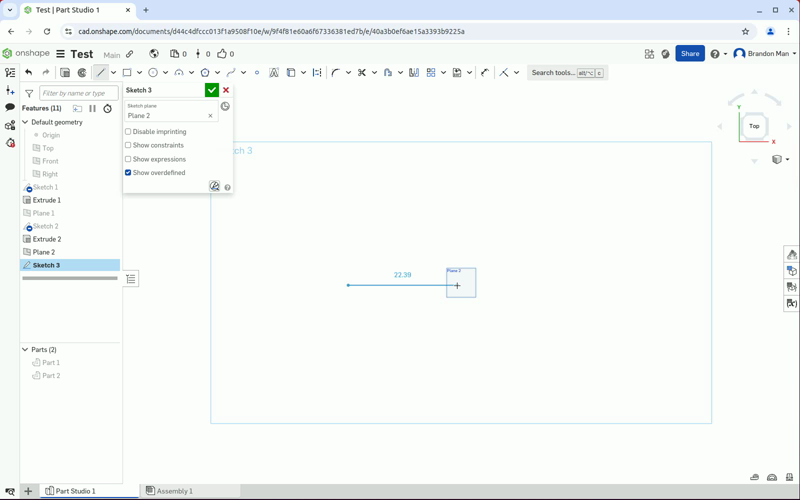
key_up(shift)
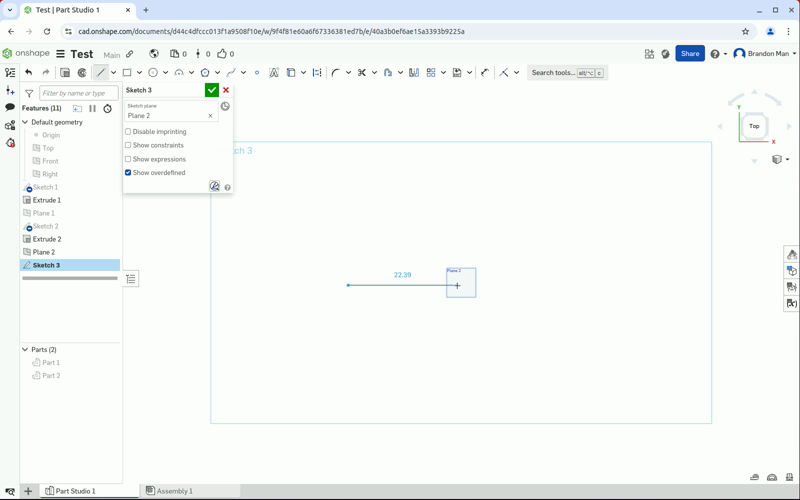
key_down(shift)
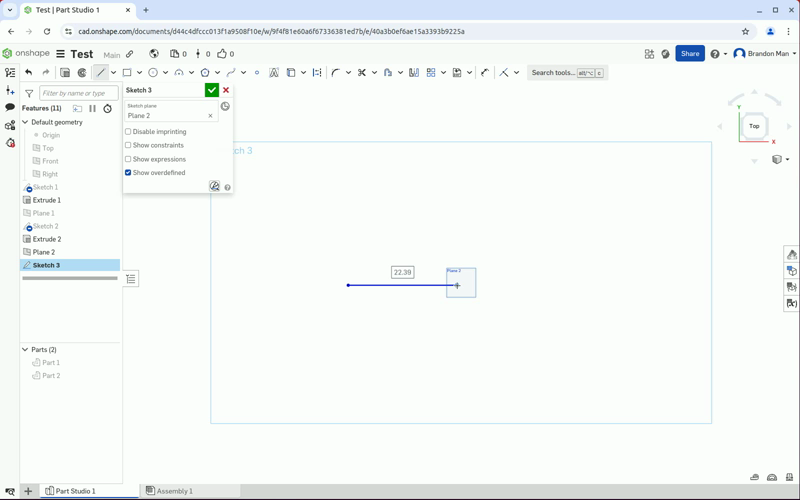
mouse_move(487, 285)
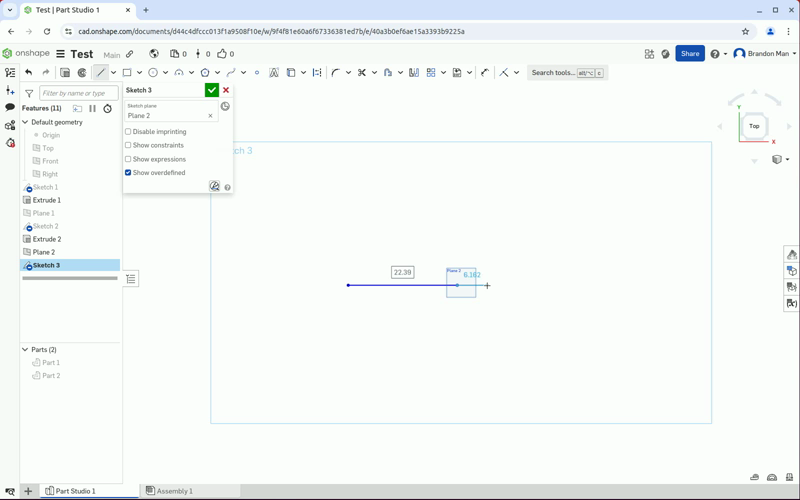
mouse_move(457, 282)
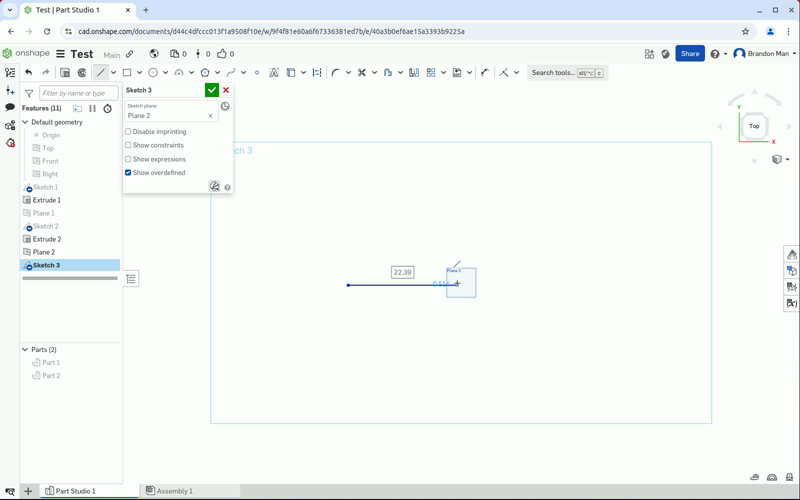
scroll(6)
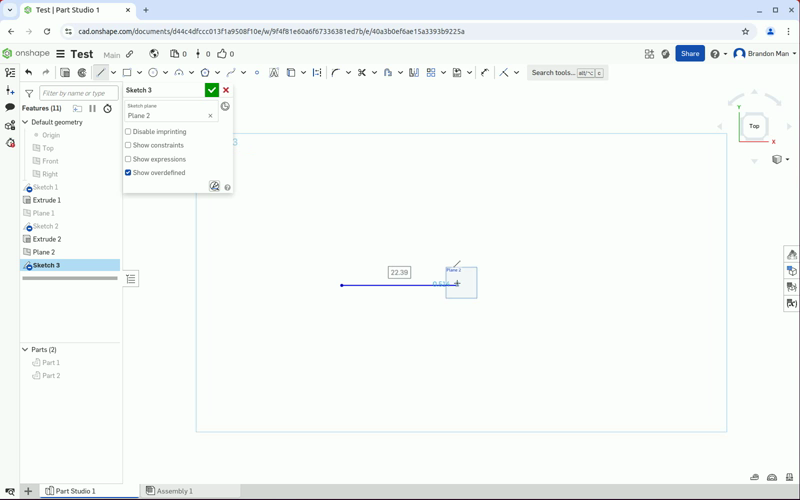
scroll(6)
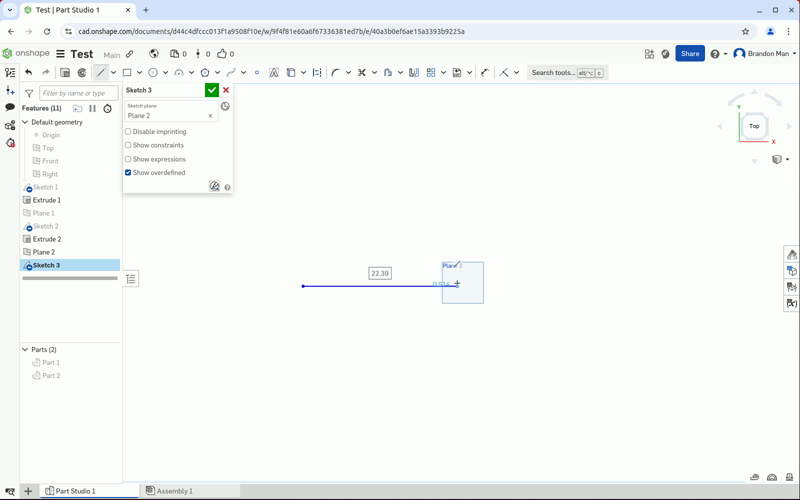
scroll(6)
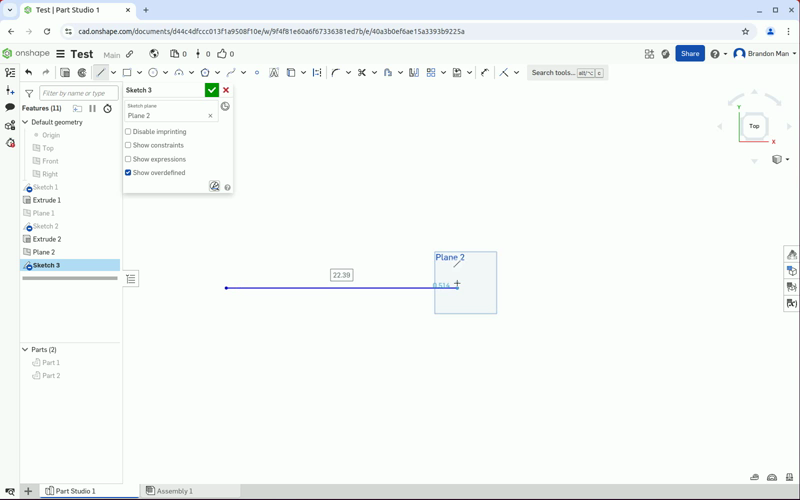
scroll(6)
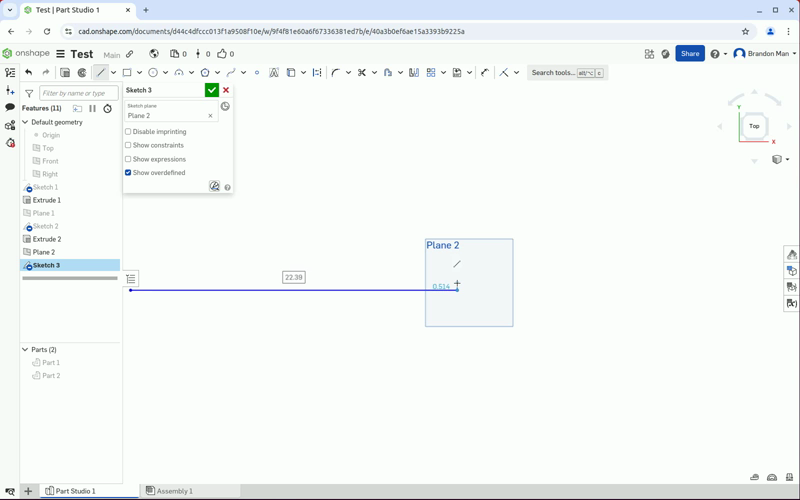
scroll(6)
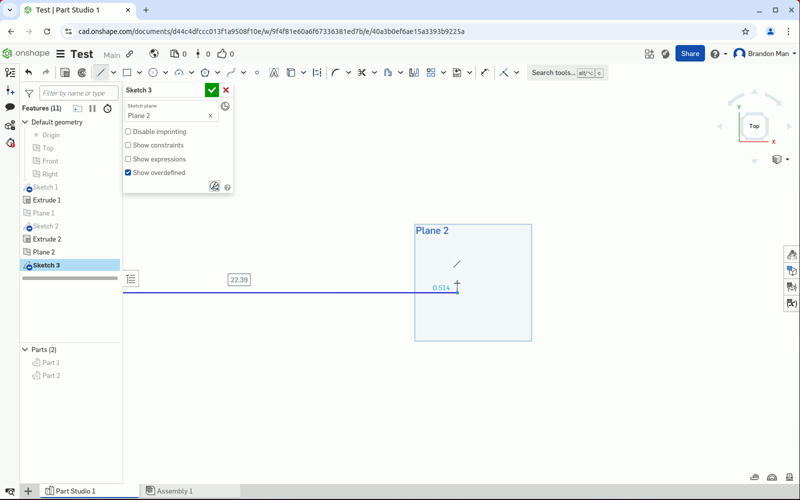
scroll(6)
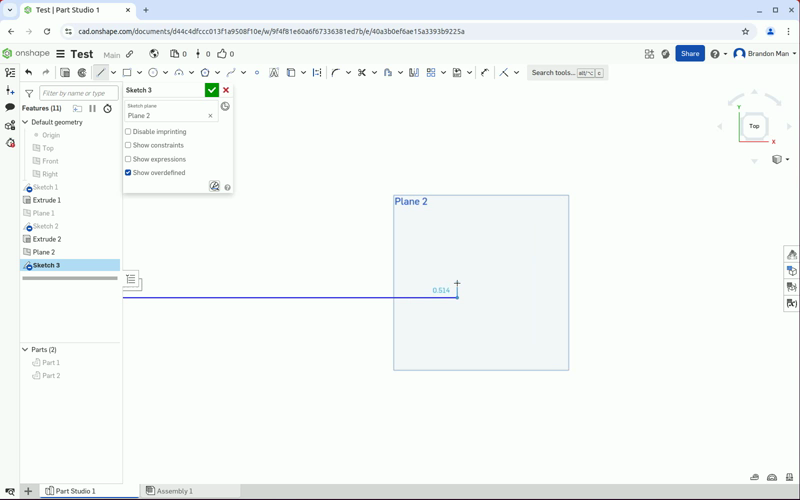
scroll(6)
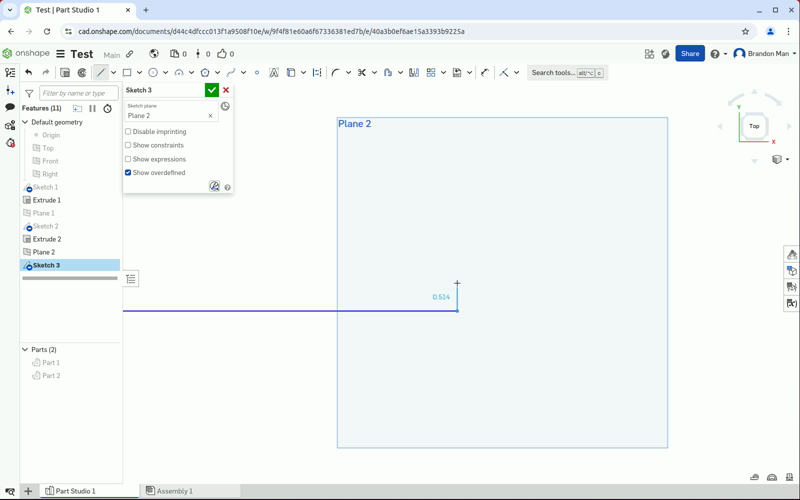
click(457, 282)
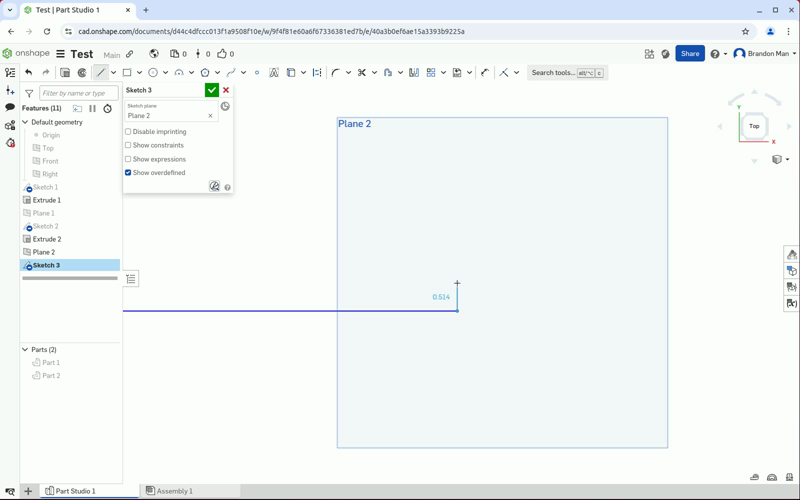
scroll(-6)
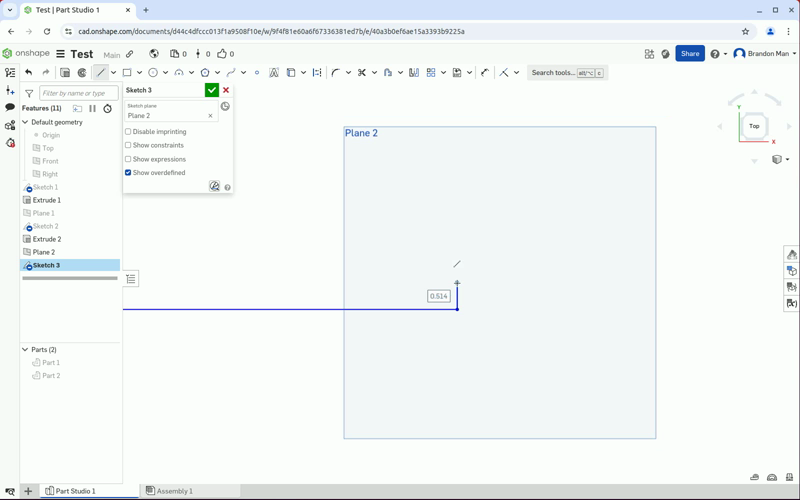
scroll(-6)
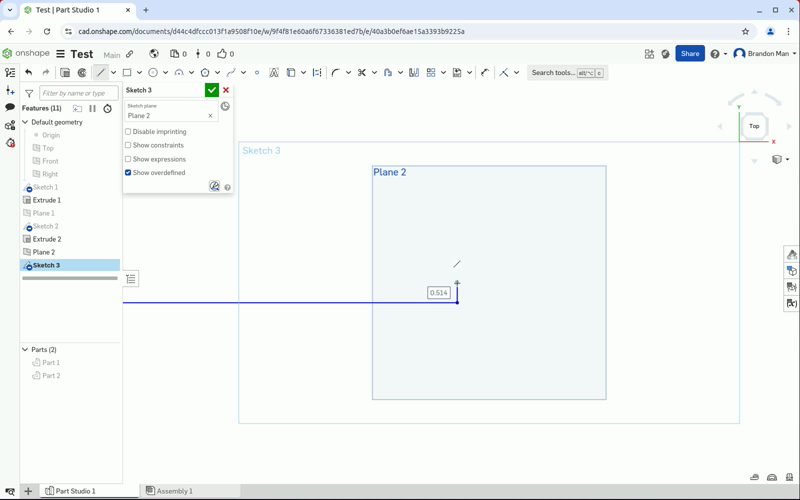
scroll(-6)
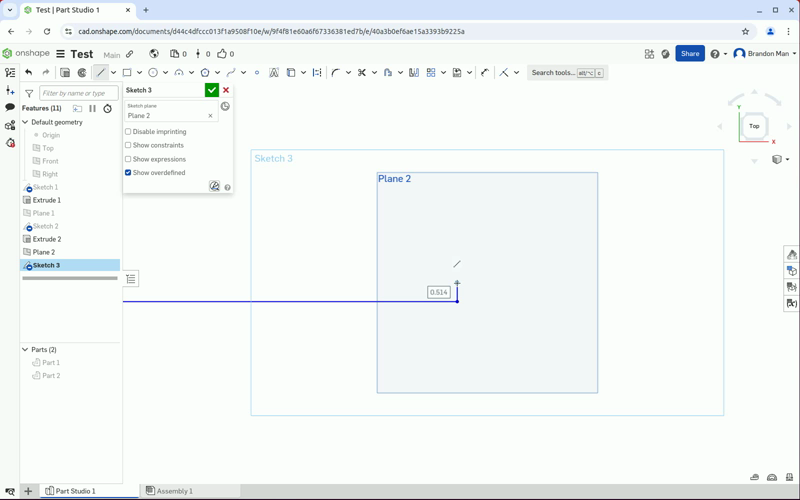
scroll(-6)
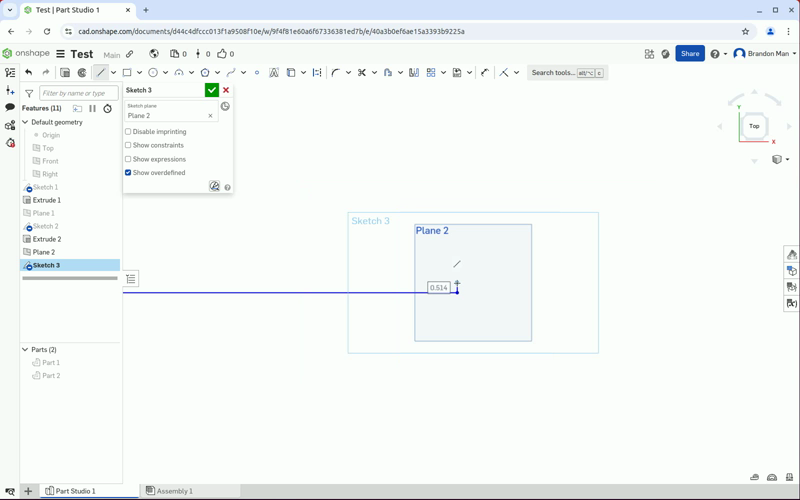
scroll(-6)
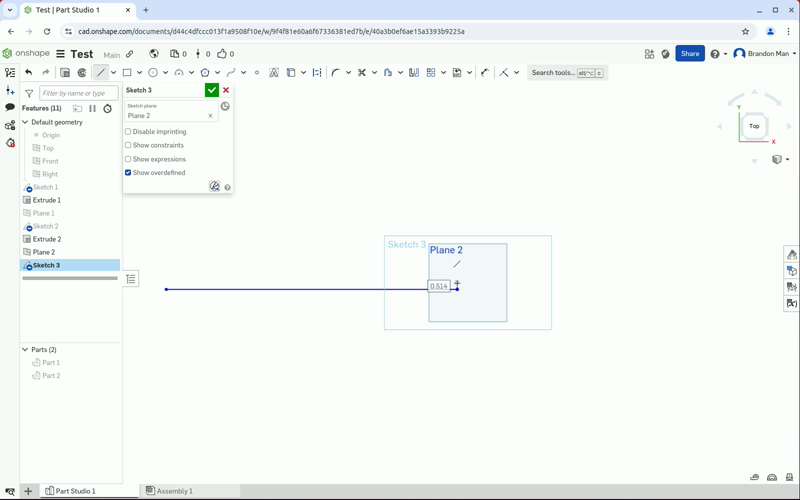
scroll(-6)
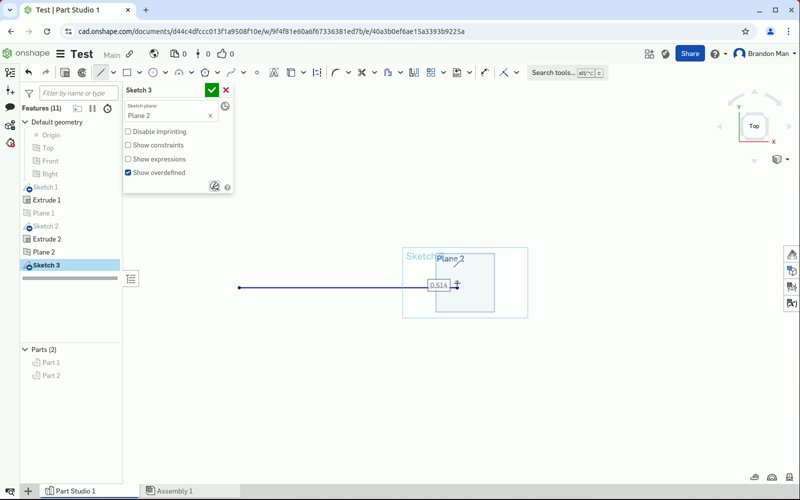
scroll(-6)
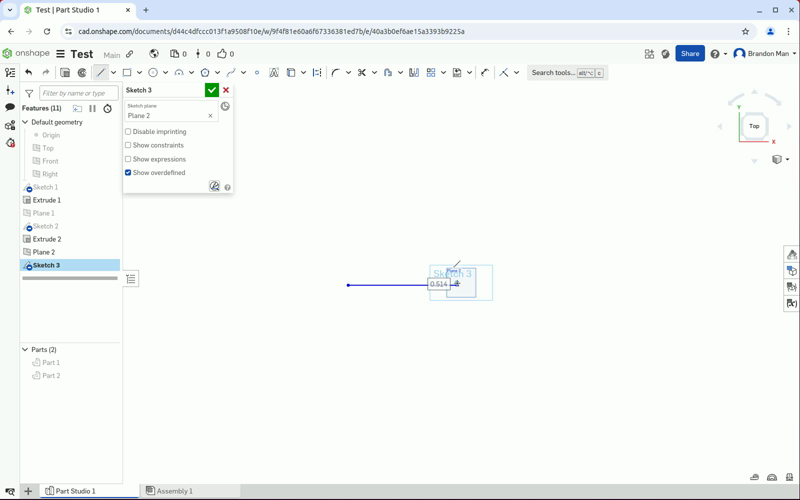
key_up(shift)
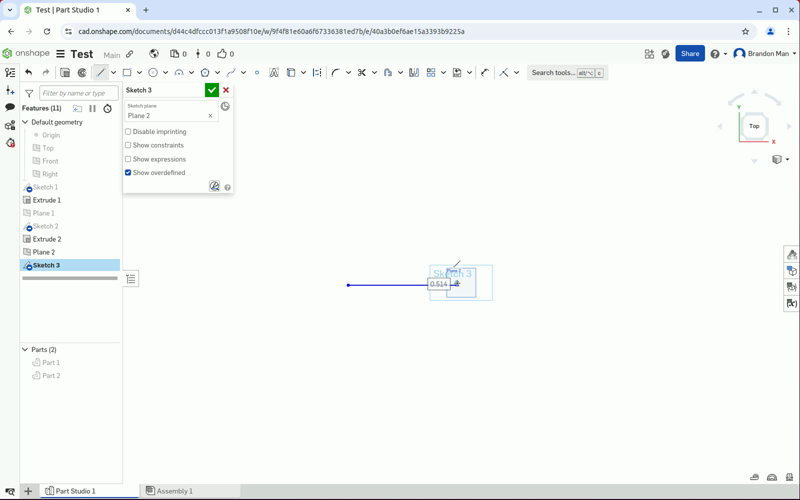
key_down(shift)
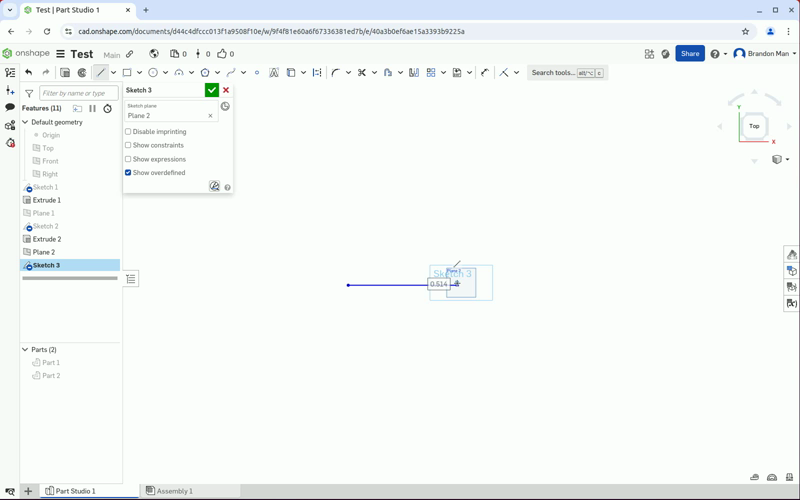
mouse_move(348, 282)
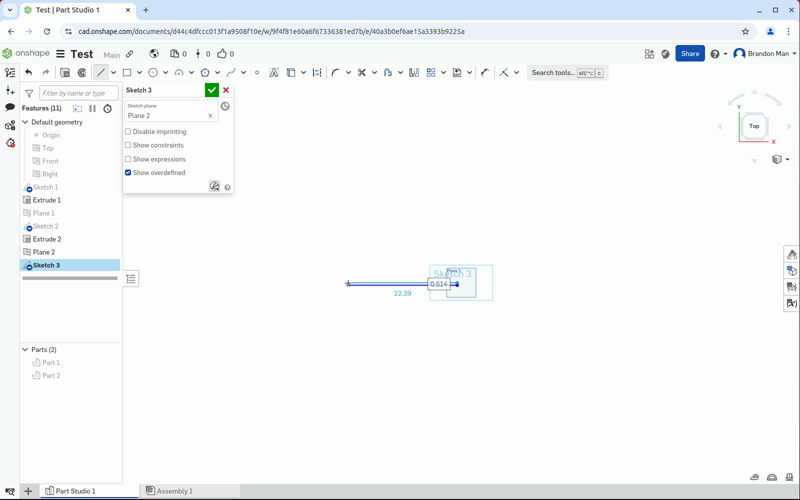
scroll(6)
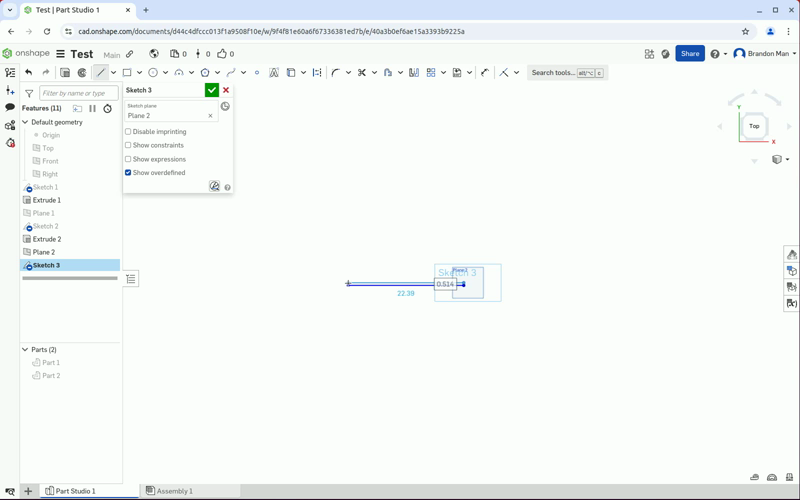
scroll(6)
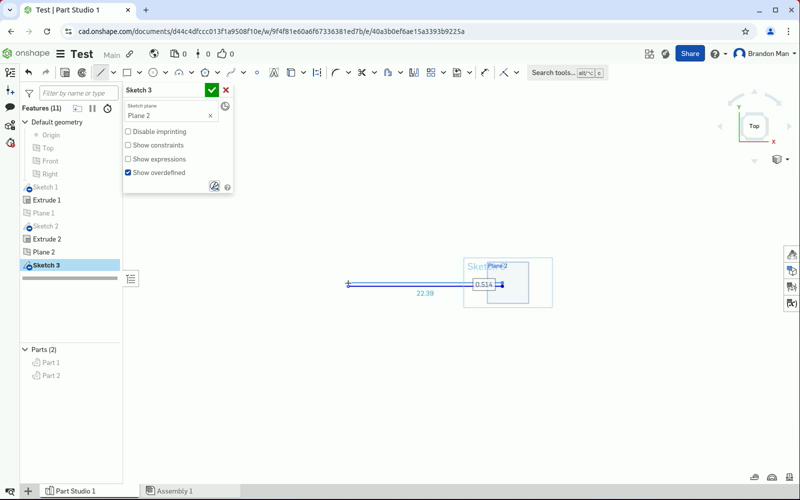
scroll(6)
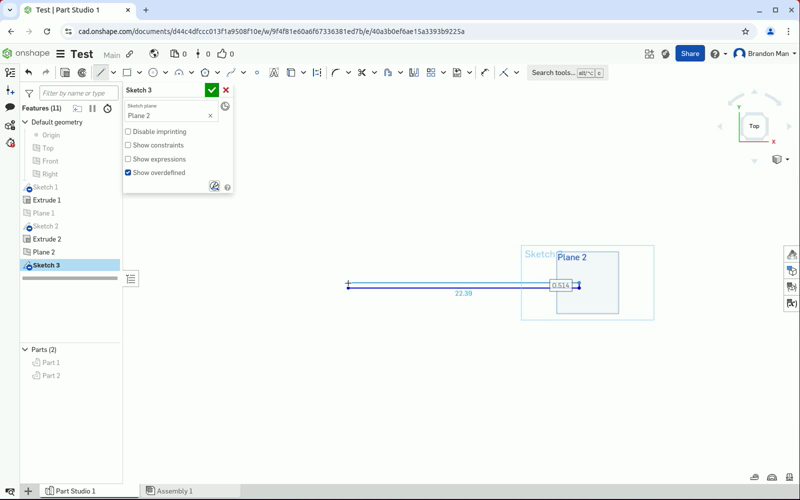
scroll(6)
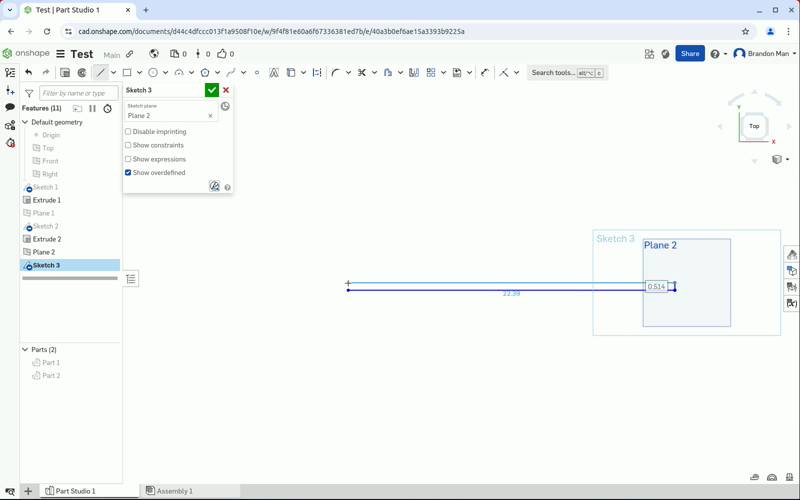
scroll(6)
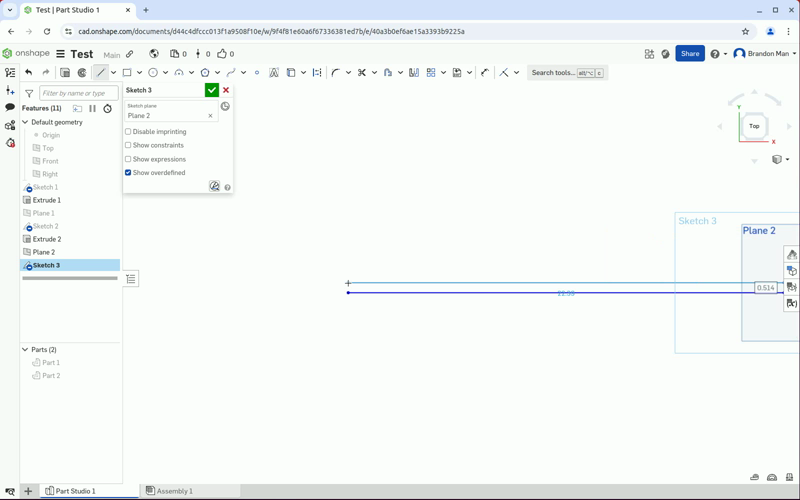
scroll(6)
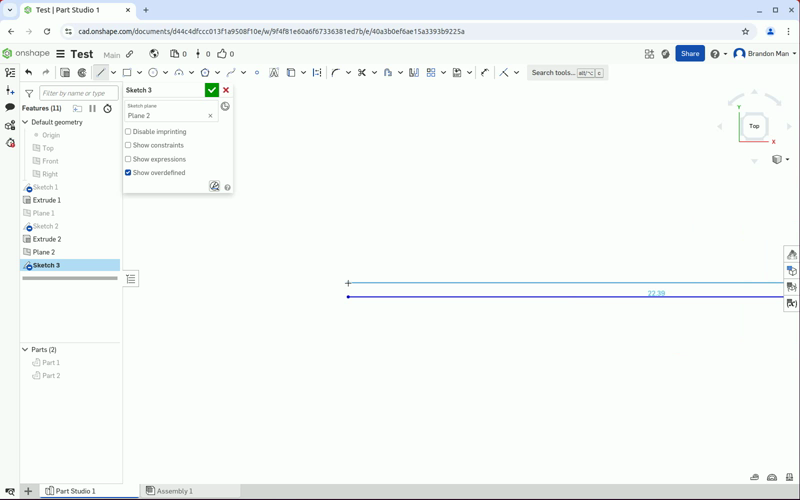
scroll(6)
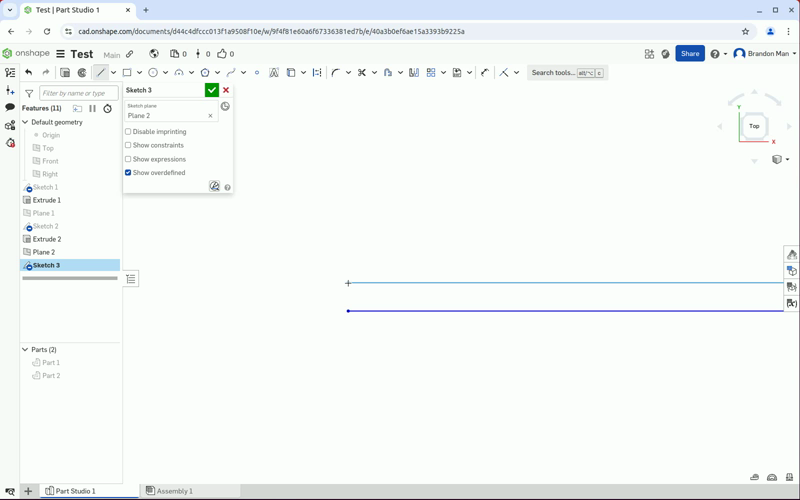
click(348, 282)
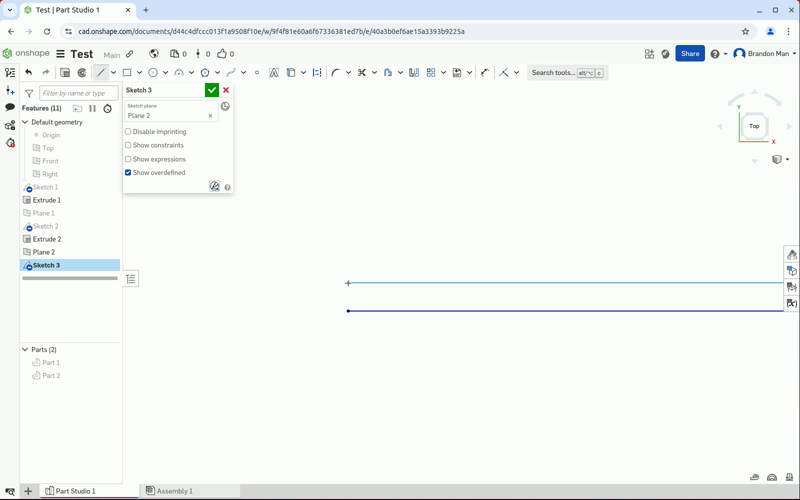
scroll(-6)
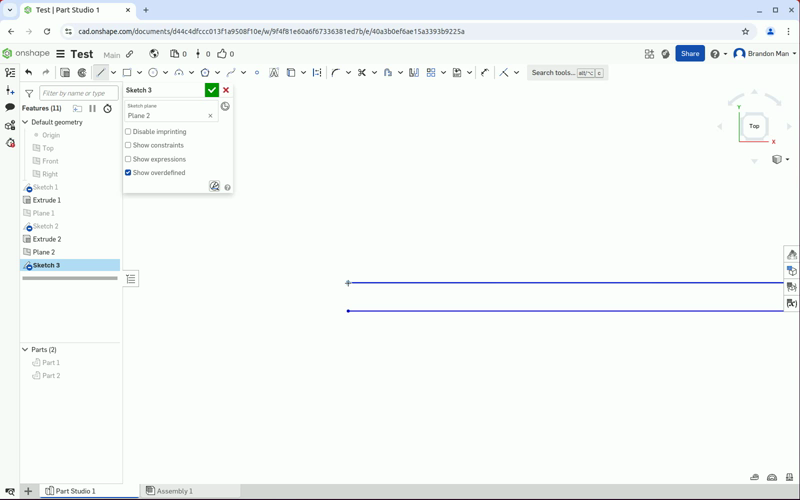
scroll(-6)
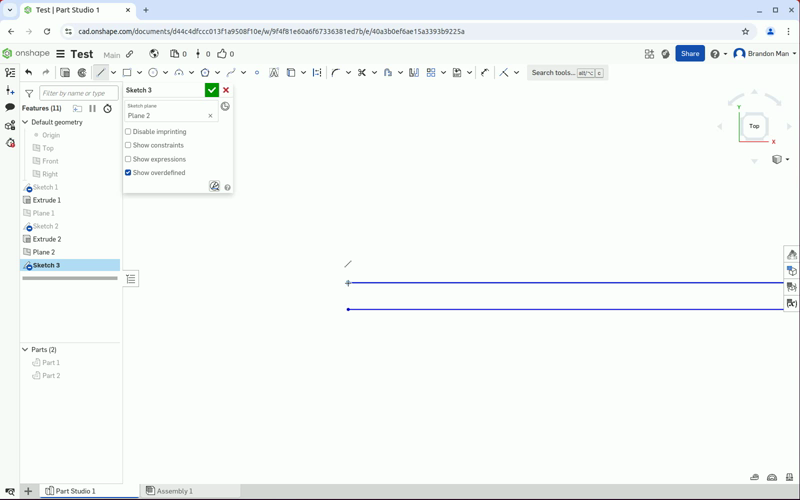
scroll(-6)
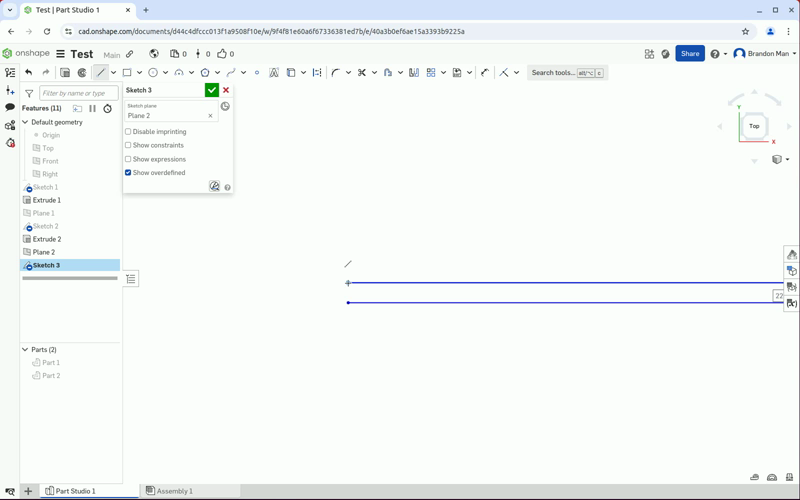
scroll(-6)
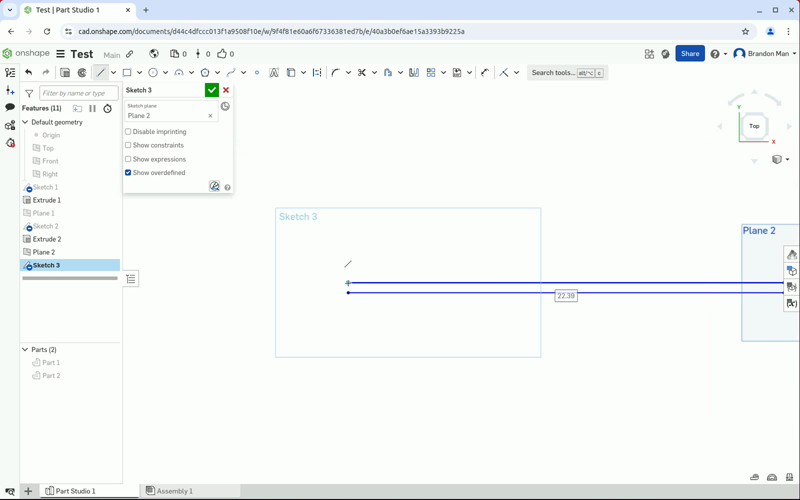
scroll(-6)
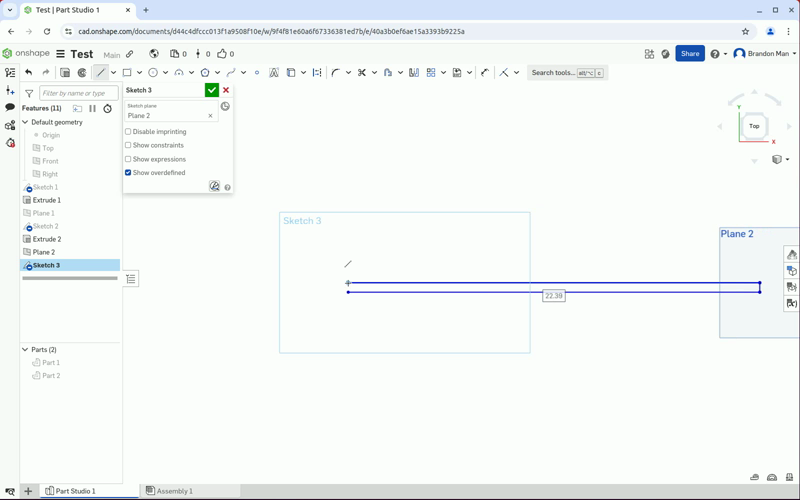
scroll(-6)
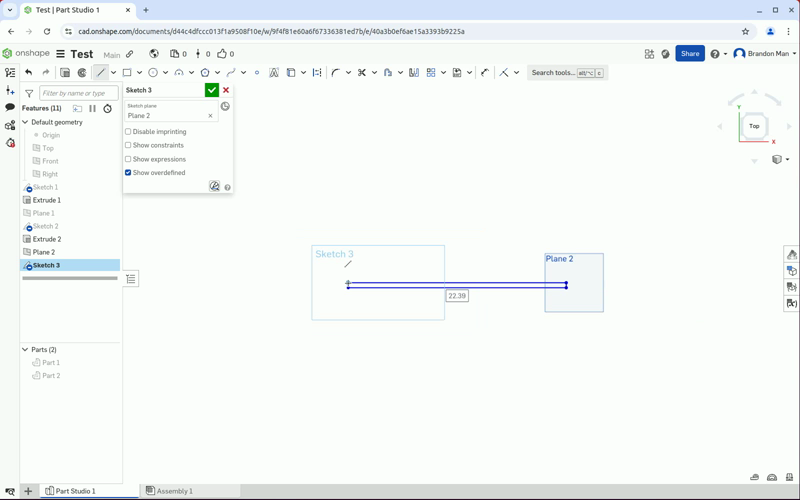
scroll(-6)
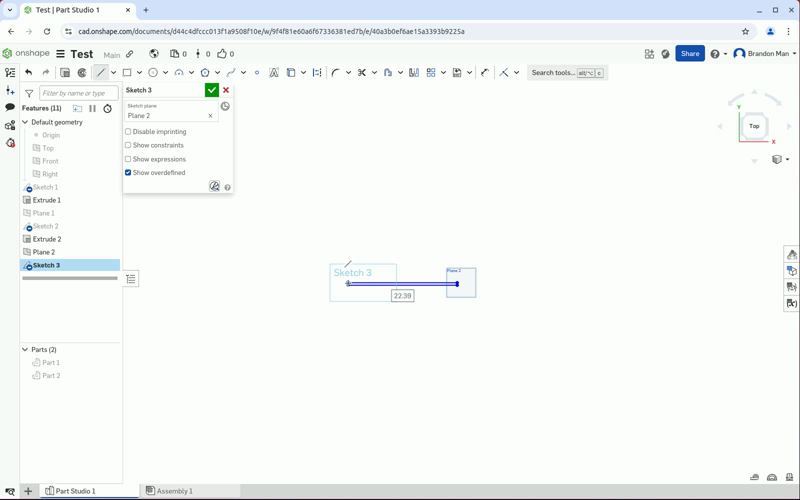
key_up(shift)
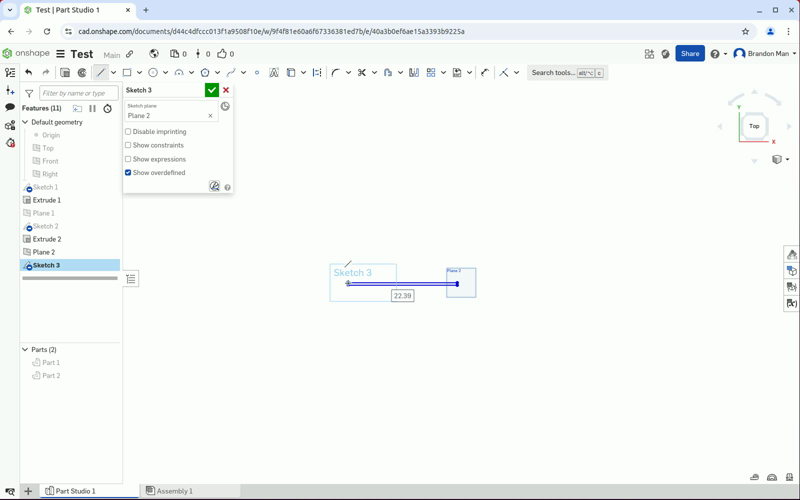
mouse_move(378, 282)
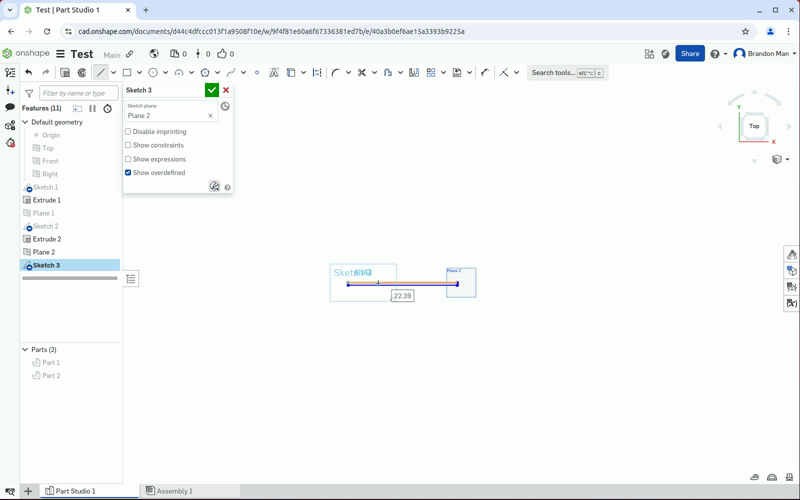
key_down(shift)
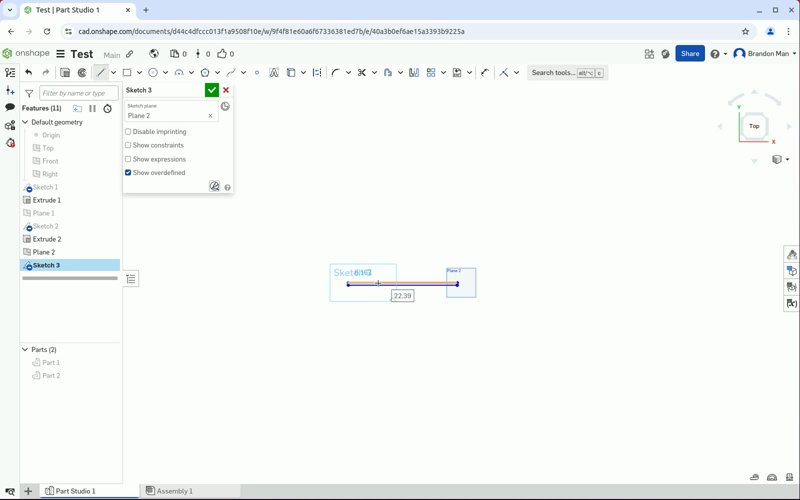
mouse_move(348, 285)
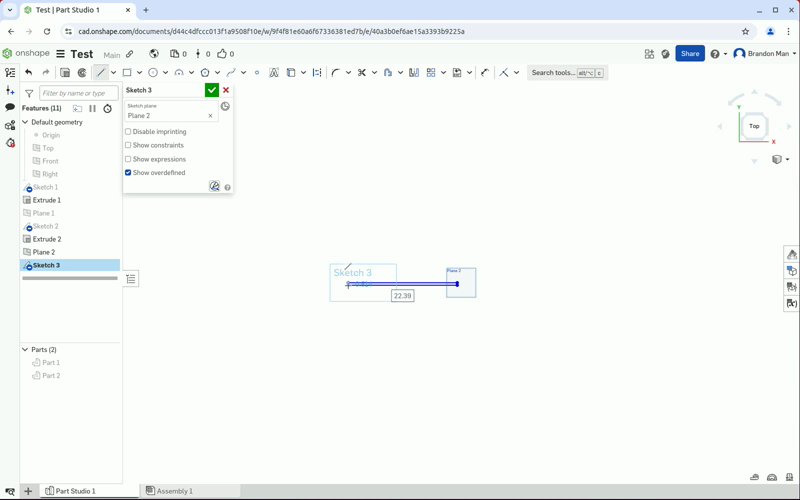
scroll(6)
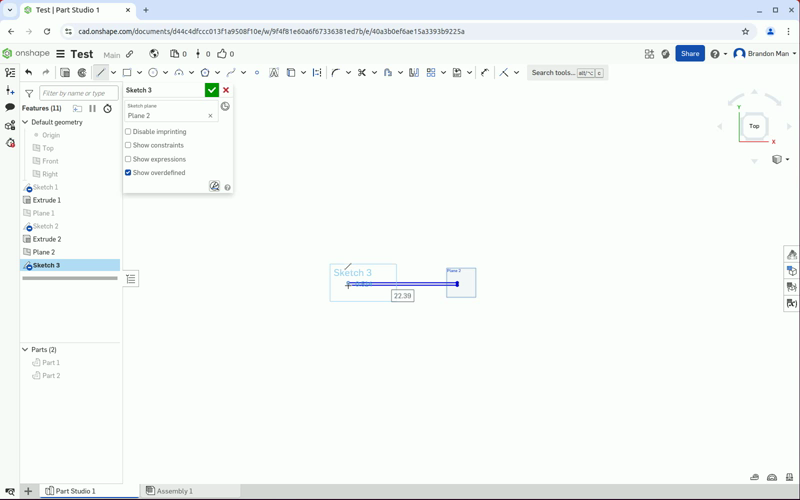
scroll(6)
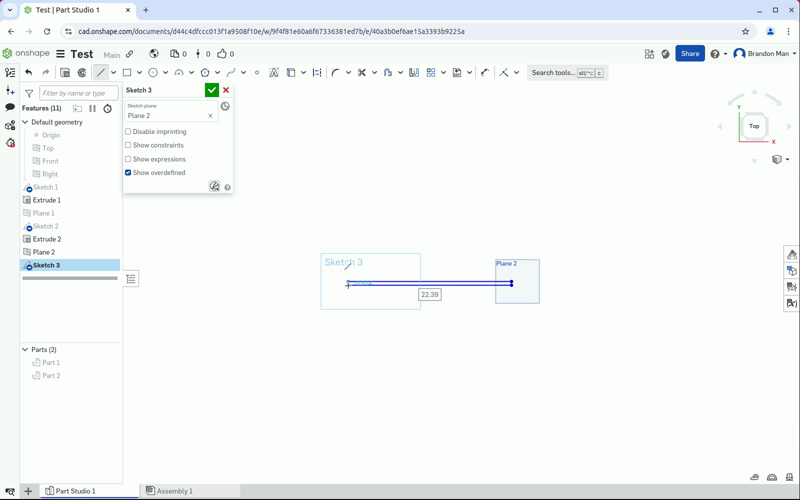
scroll(6)
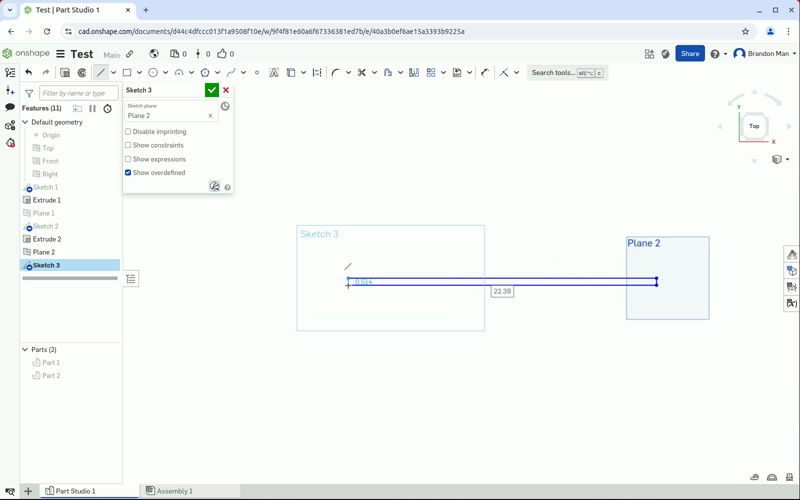
scroll(6)
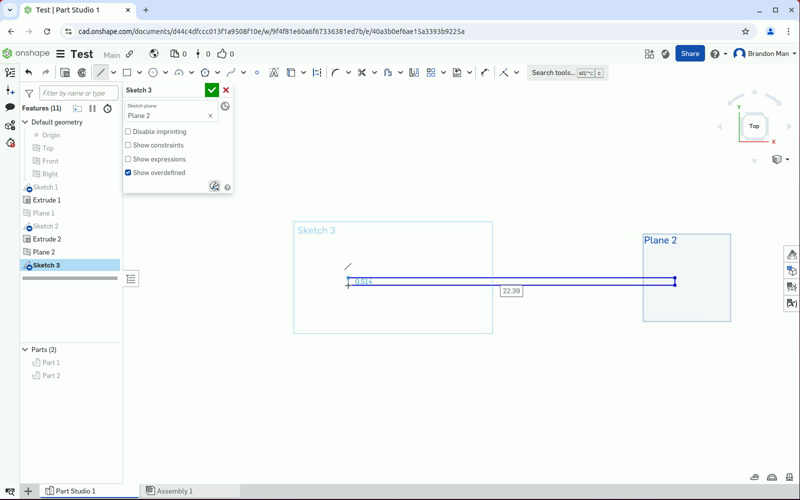
scroll(6)
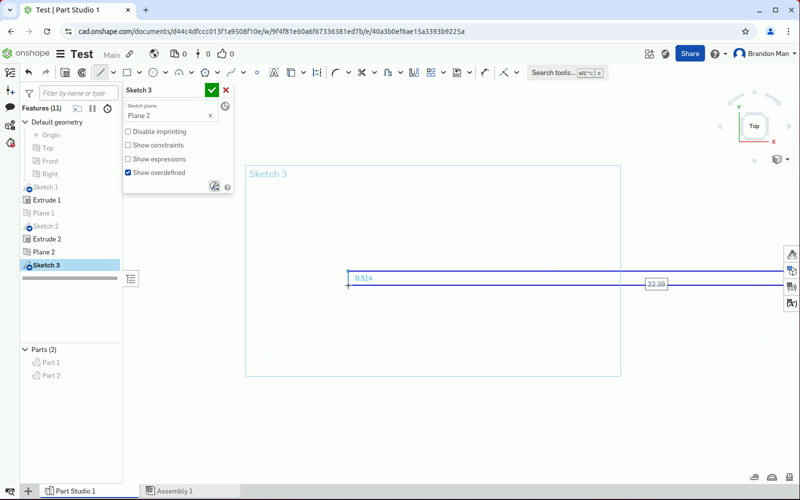
scroll(6)
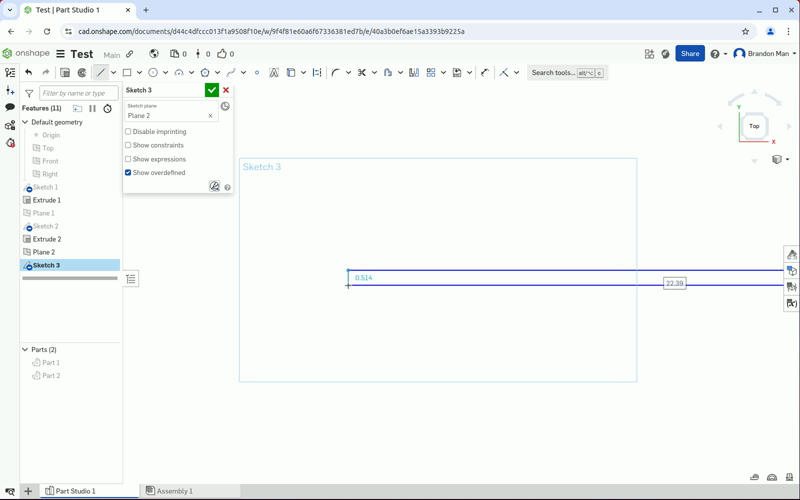
scroll(6)
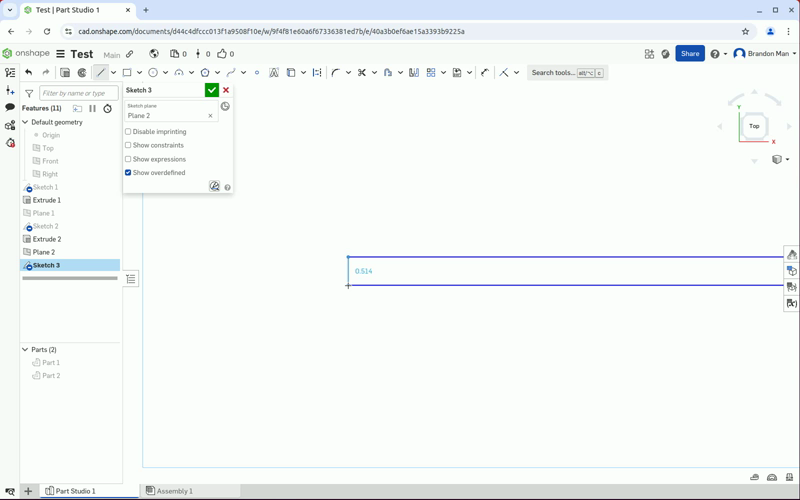
key_up(shift)
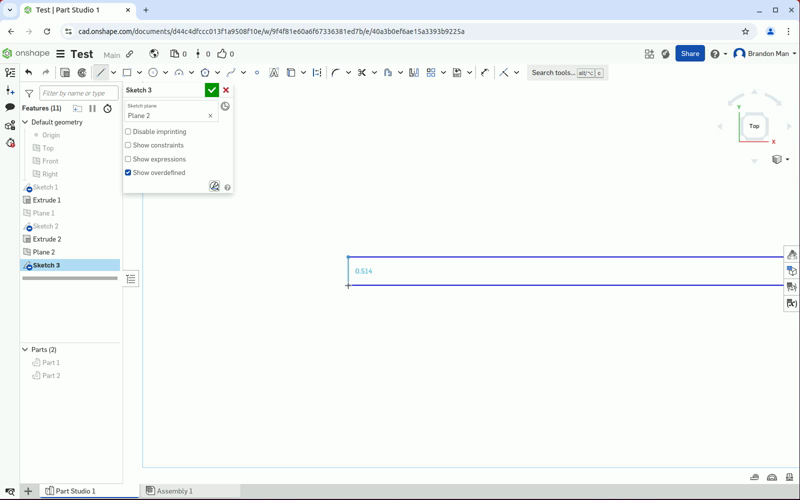
click(348, 285)
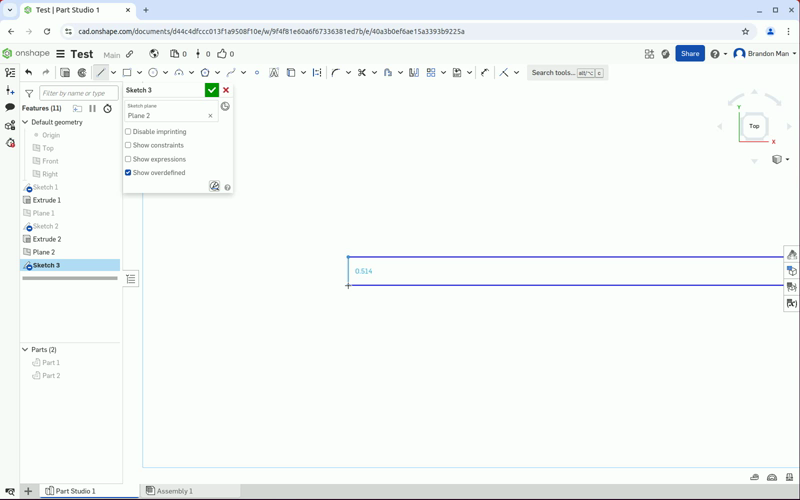
scroll(-6)
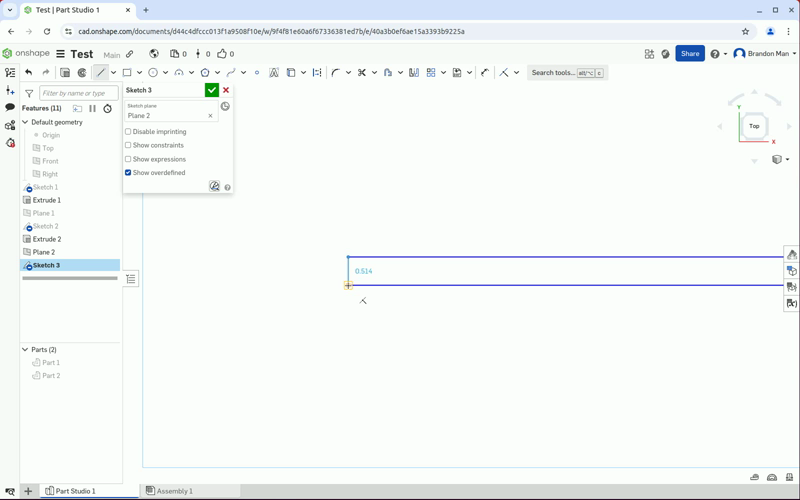
scroll(-6)
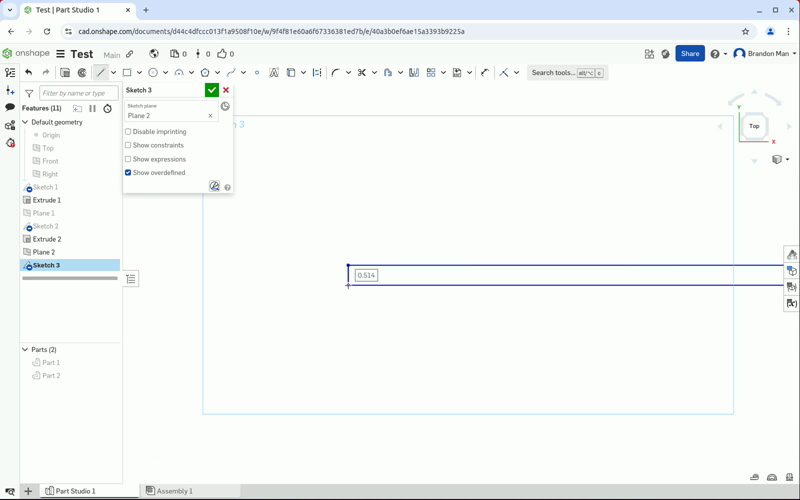
scroll(-6)
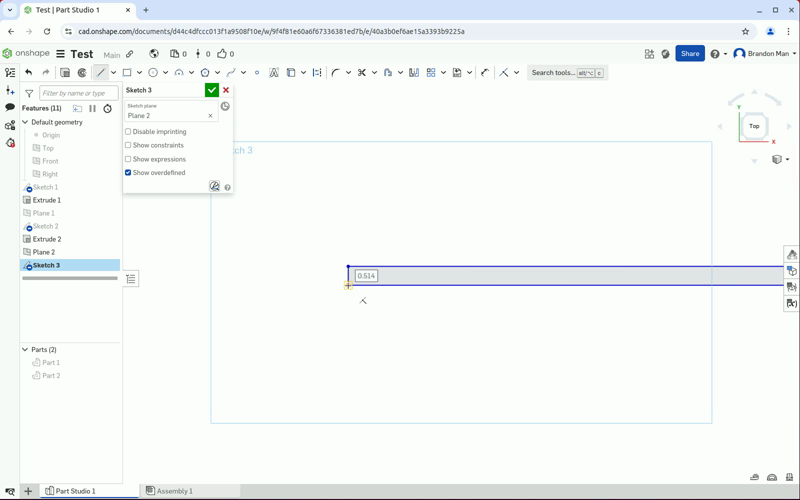
scroll(-6)
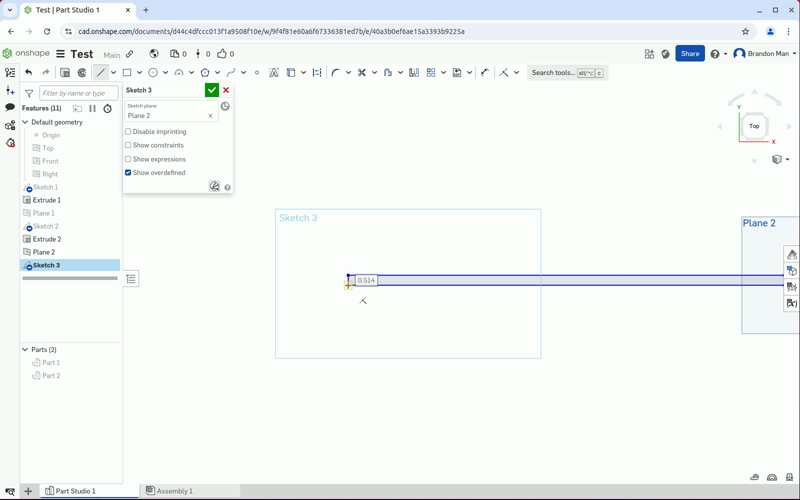
scroll(-6)
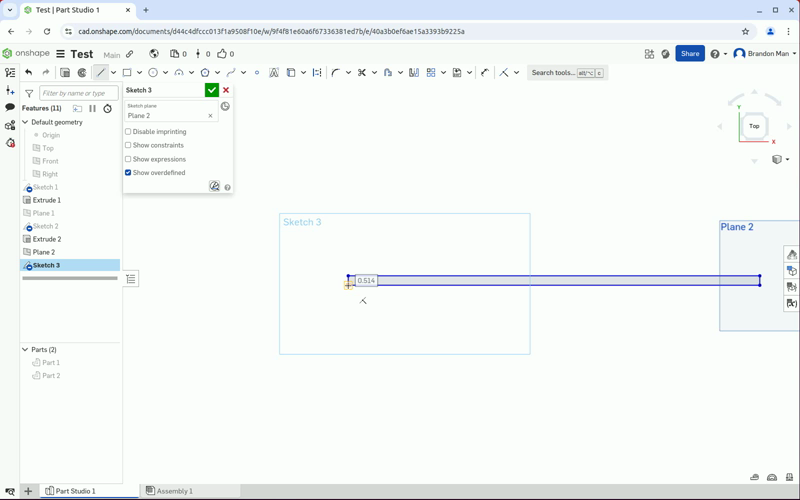
scroll(-6)
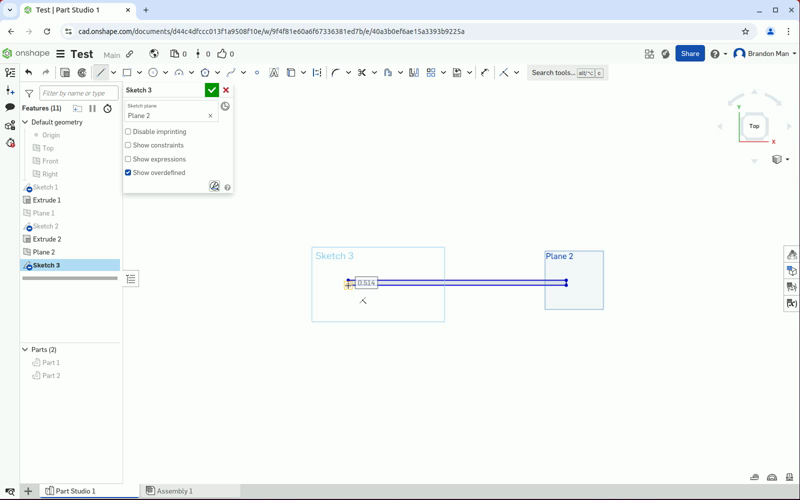
scroll(-6)
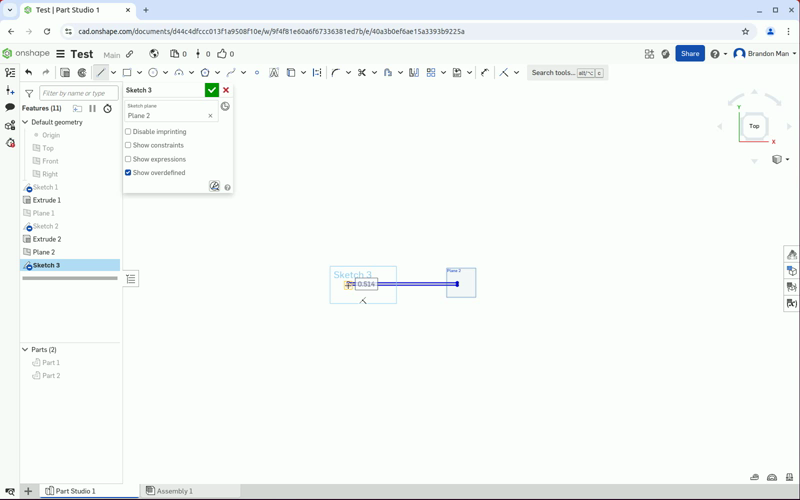
key(esc)
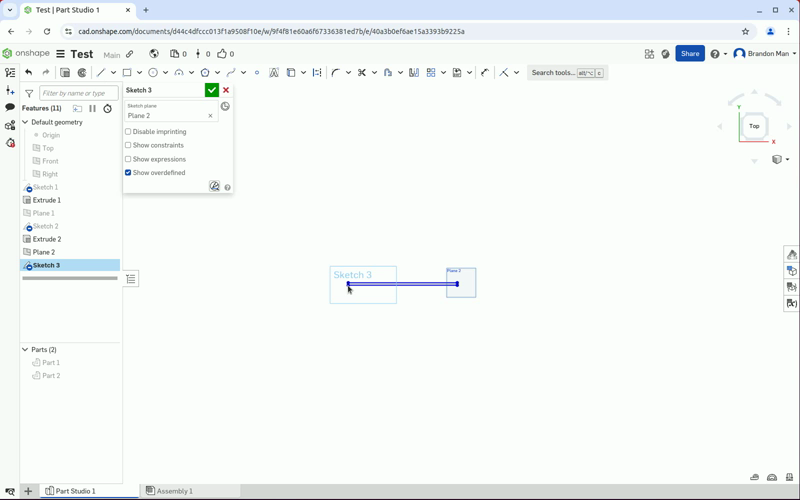
mouse_move(375, 283)
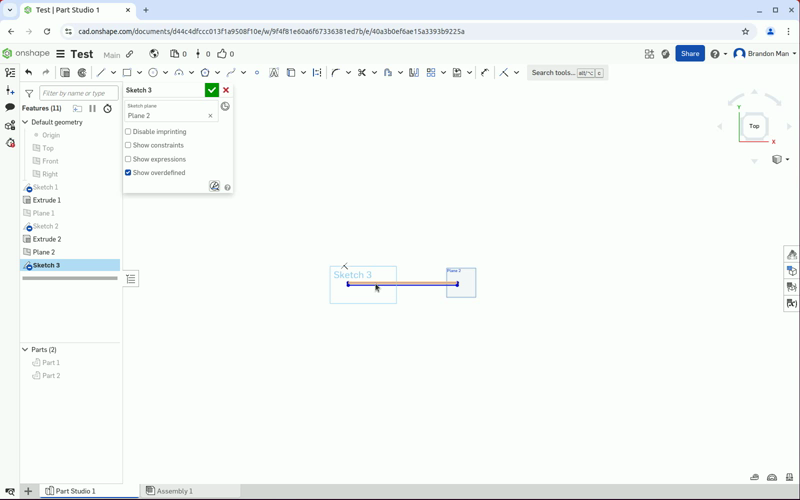
scroll(6)
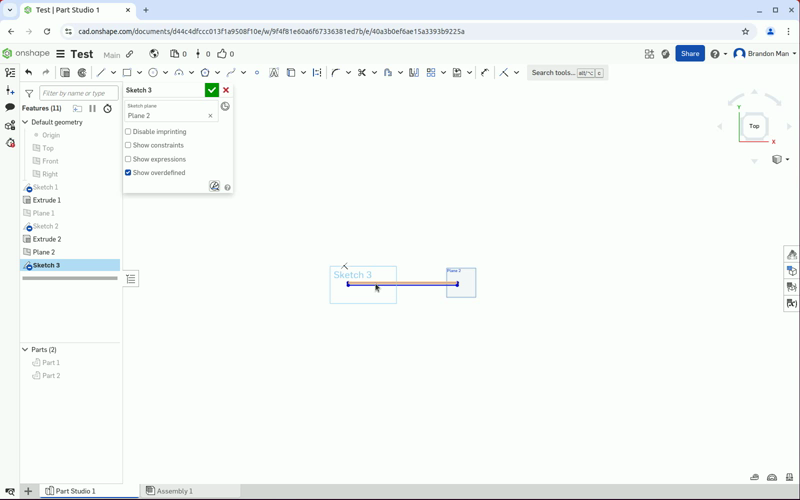
scroll(6)
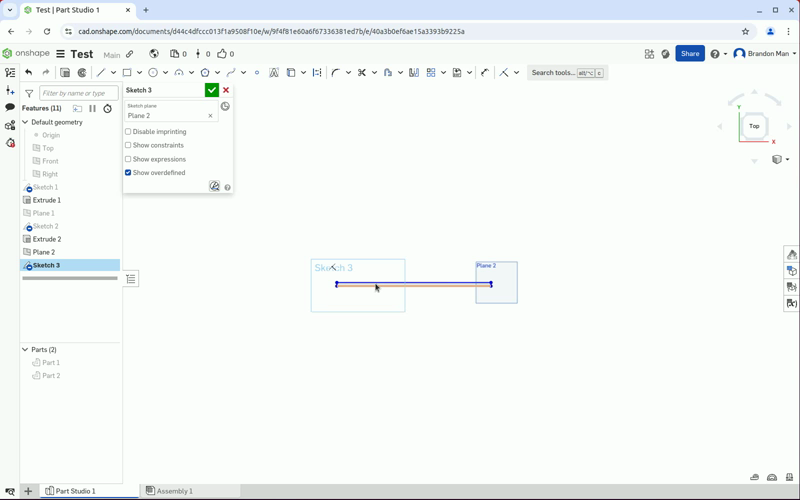
scroll(6)
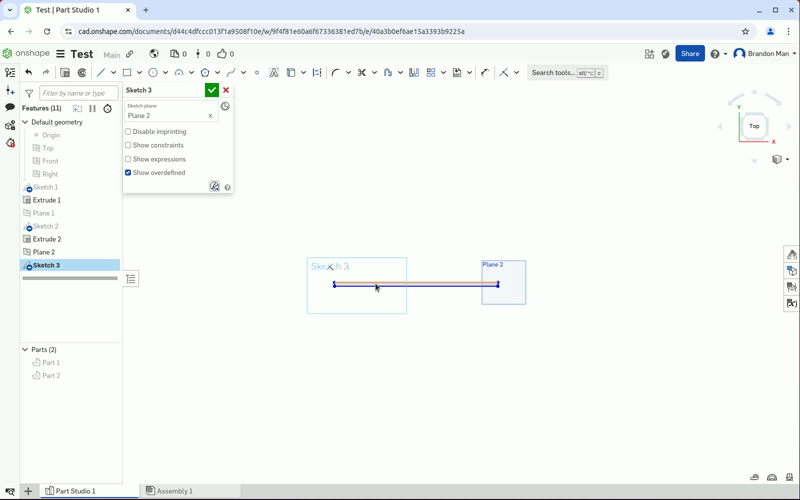
scroll(6)
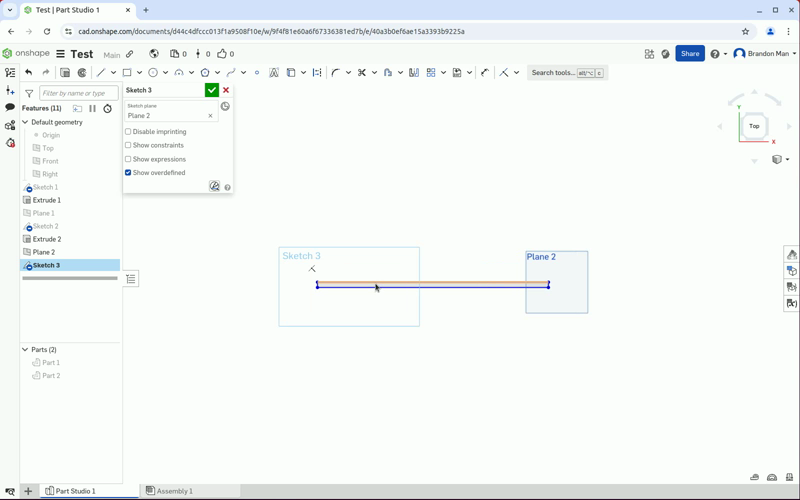
scroll(6)
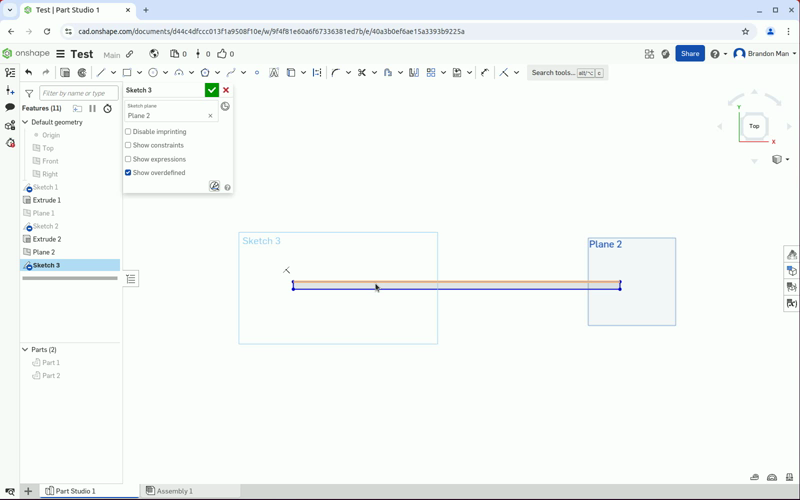
scroll(6)
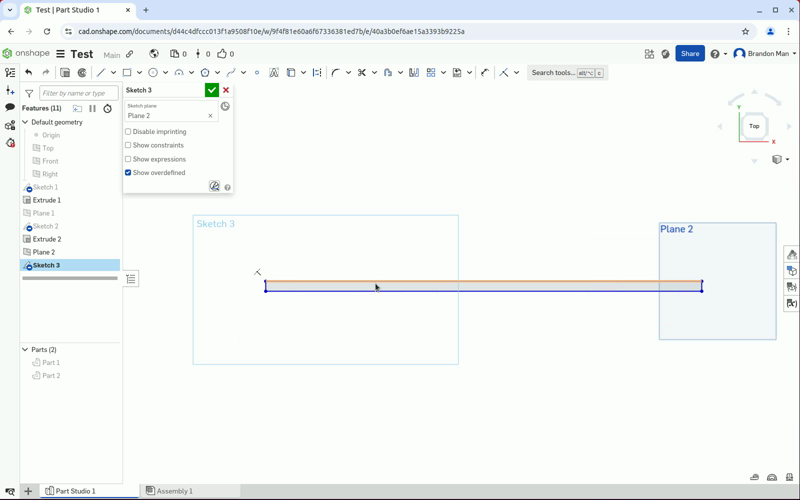
scroll(6)
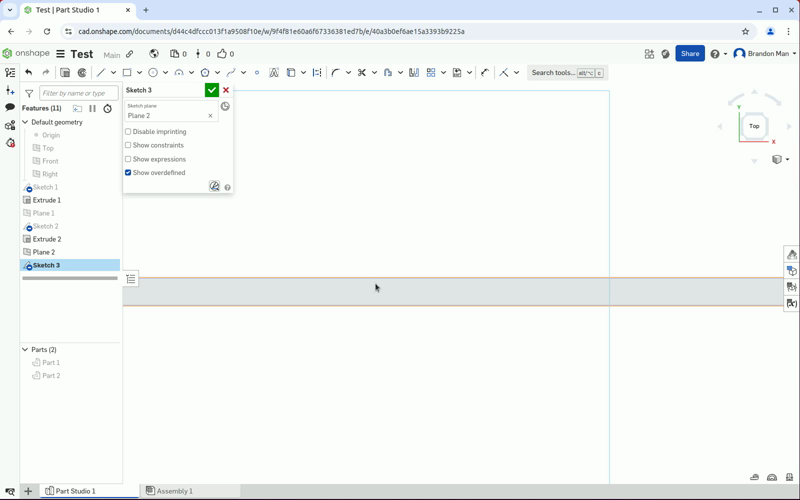
click(375, 283)
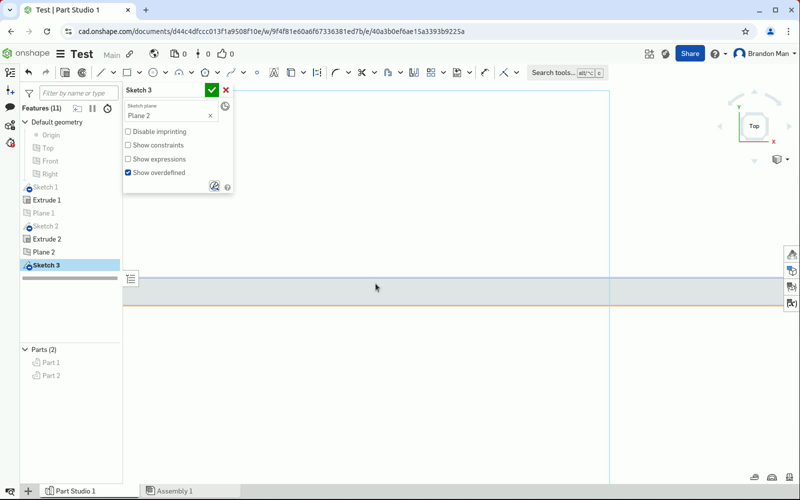
scroll(-6)
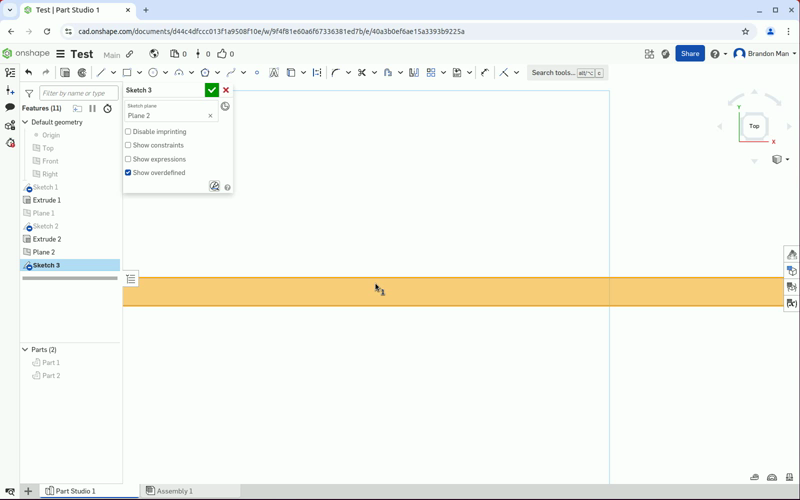
scroll(-6)
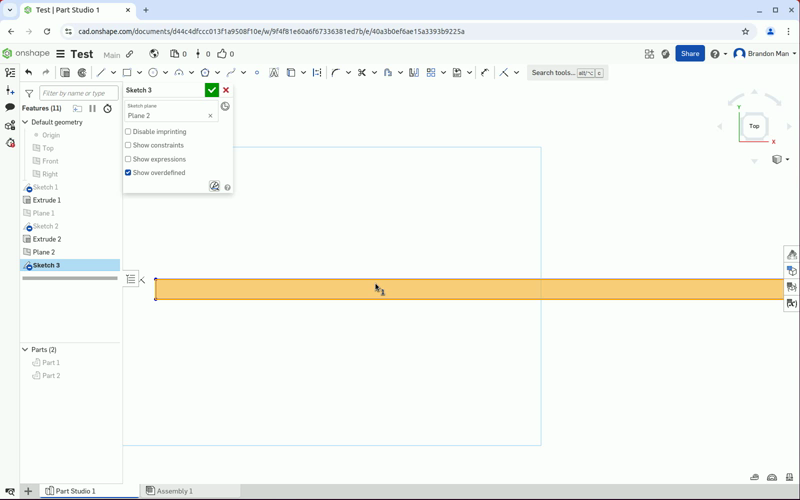
scroll(-6)
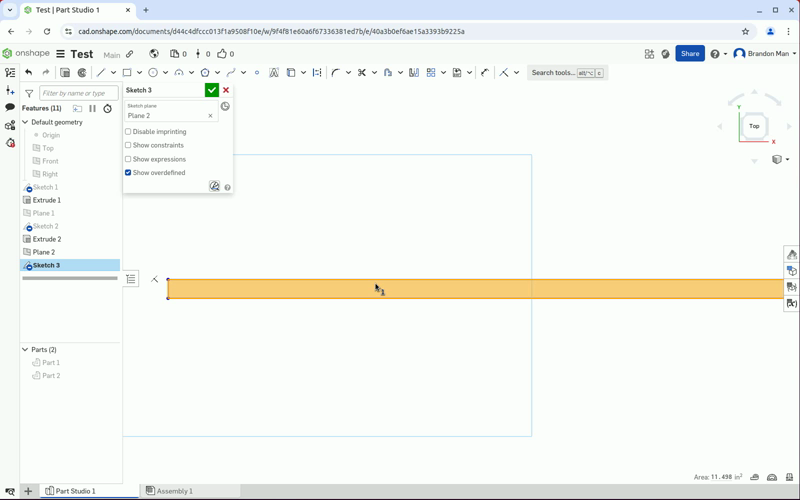
scroll(-6)
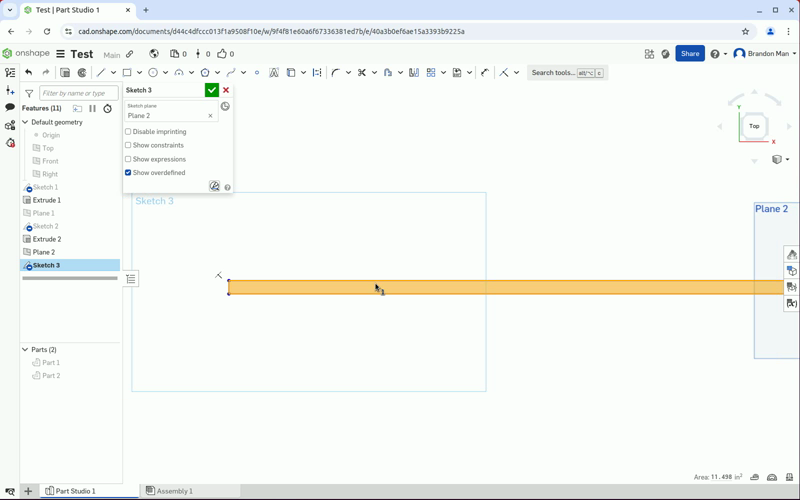
scroll(-6)
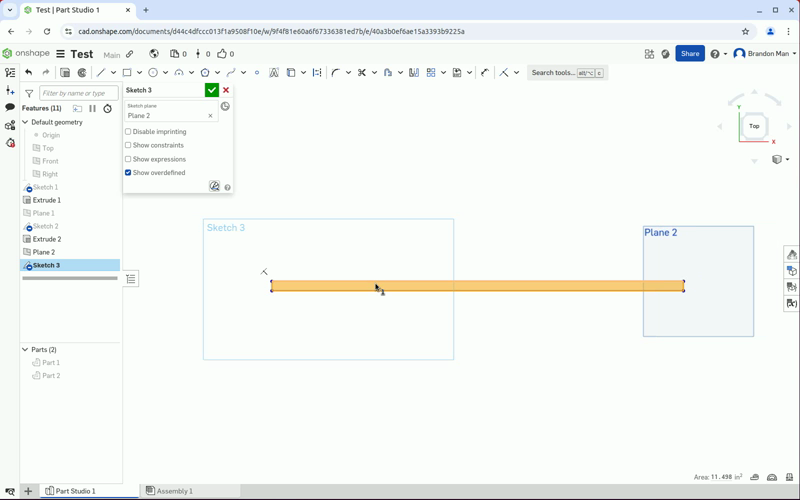
scroll(-6)
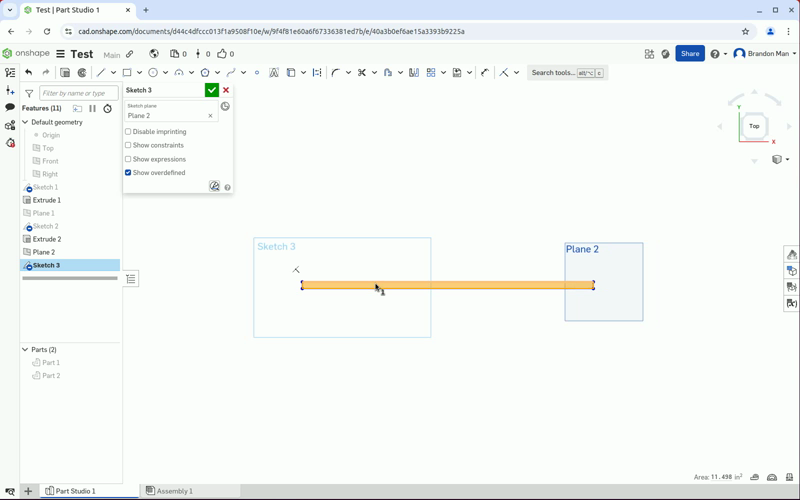
scroll(-6)
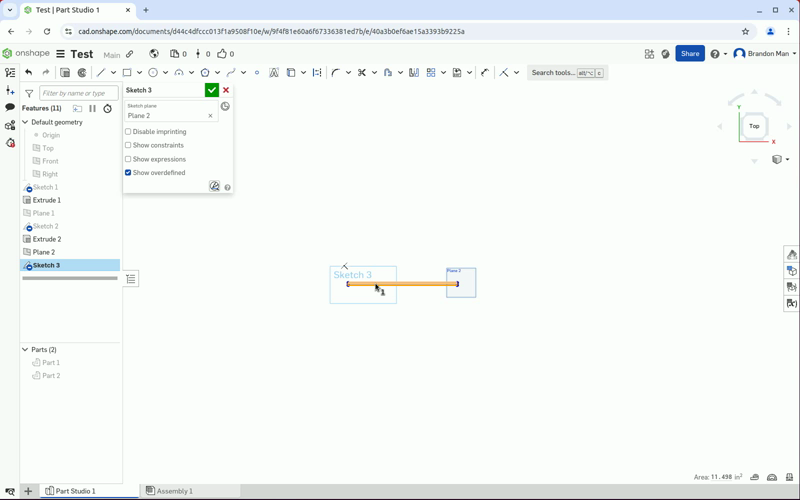
mouse_move(73, 352)
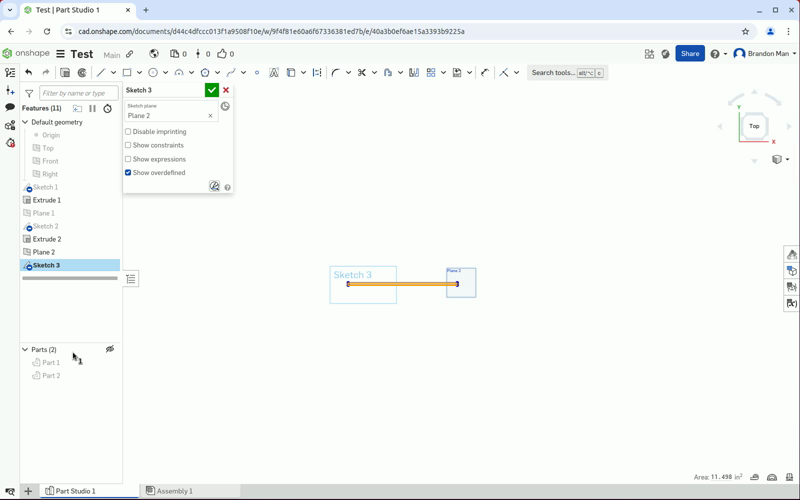
key(shift+y)
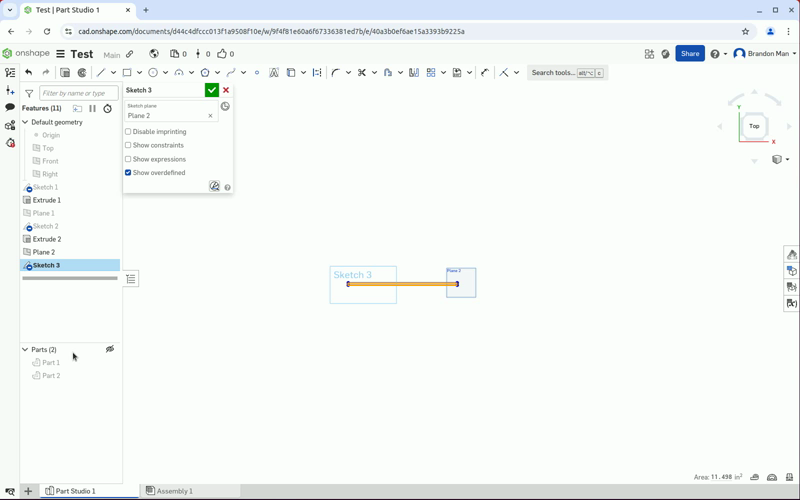
key(shift+e)
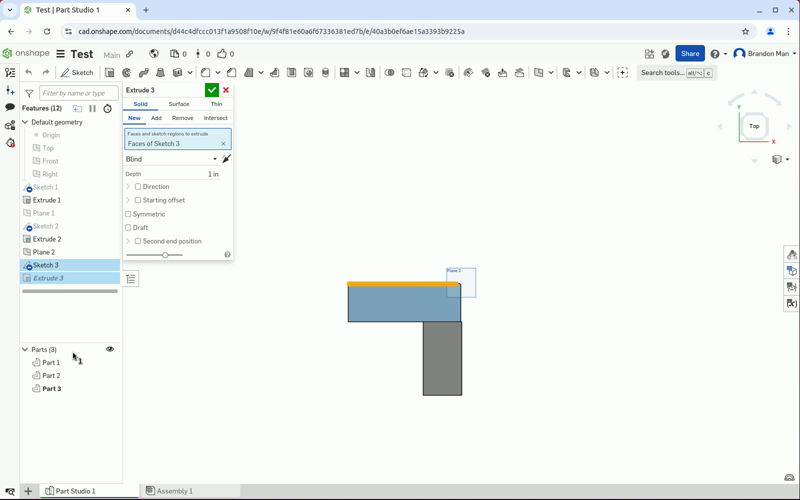
mouse_move(143, 106)
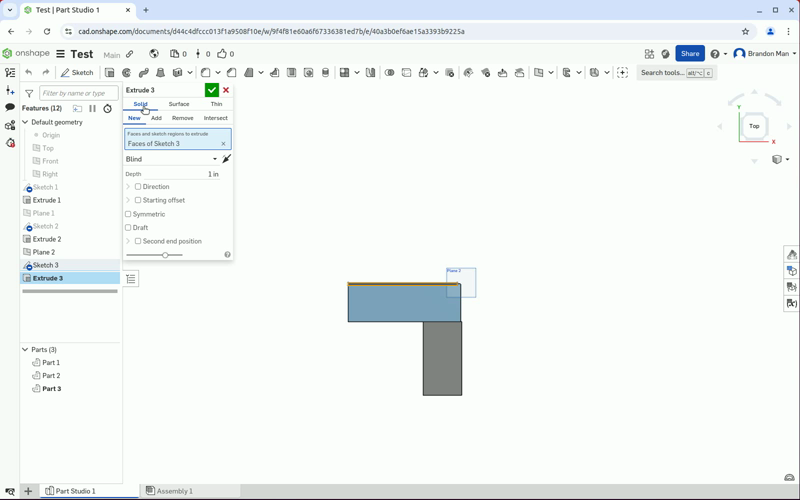
click(143, 106)
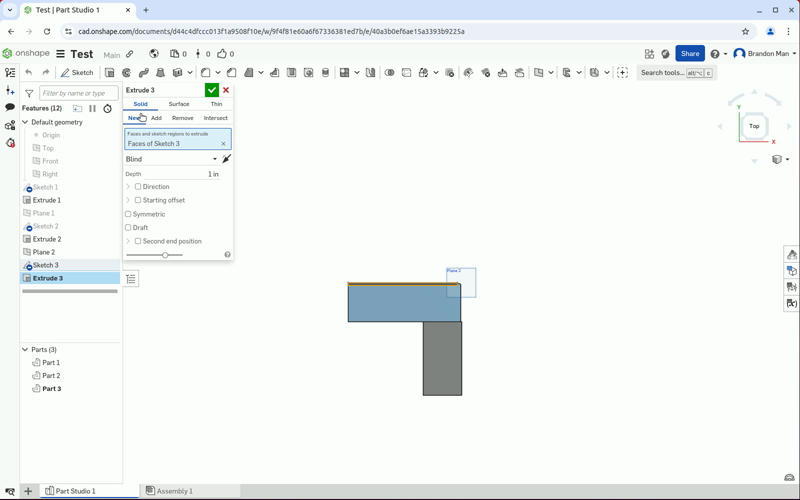
mouse_move(137, 120)
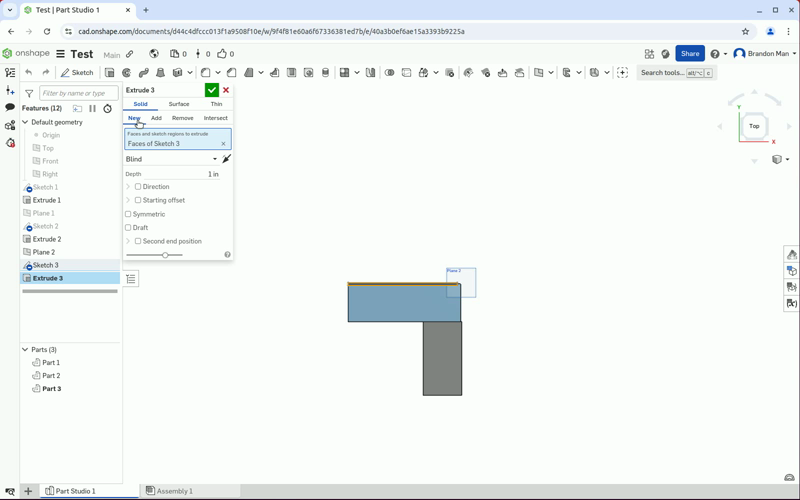
click(137, 120)
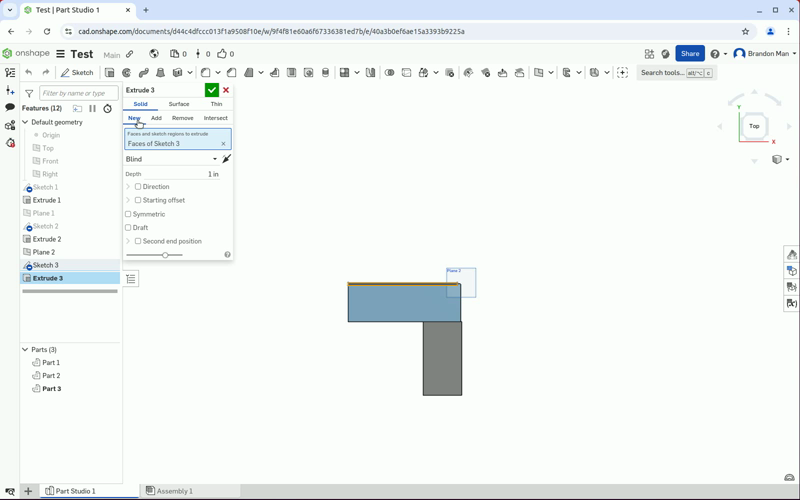
key(tab, 4)
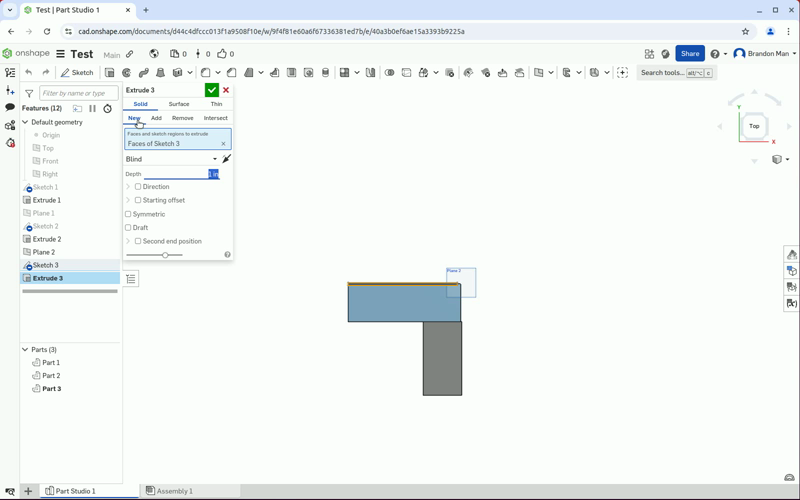
text(3.129)
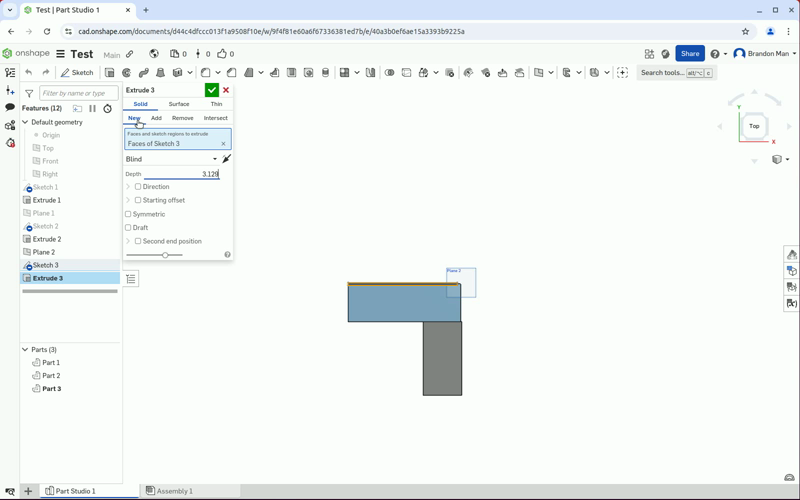
key(enter)
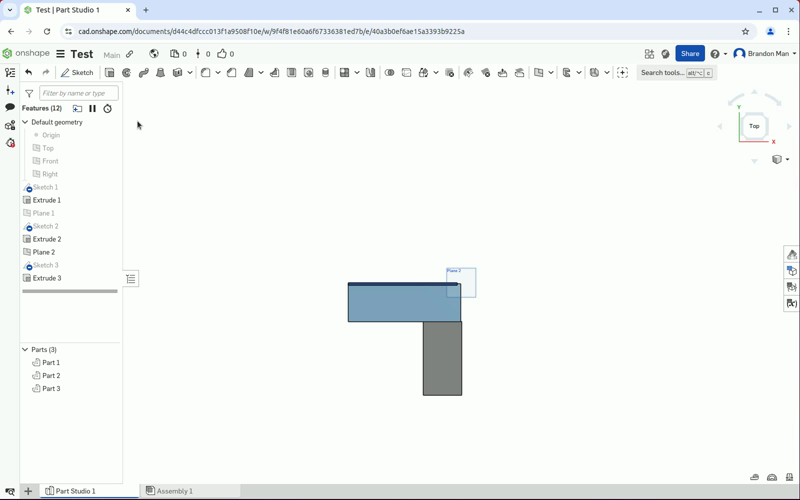
key(shift+h)
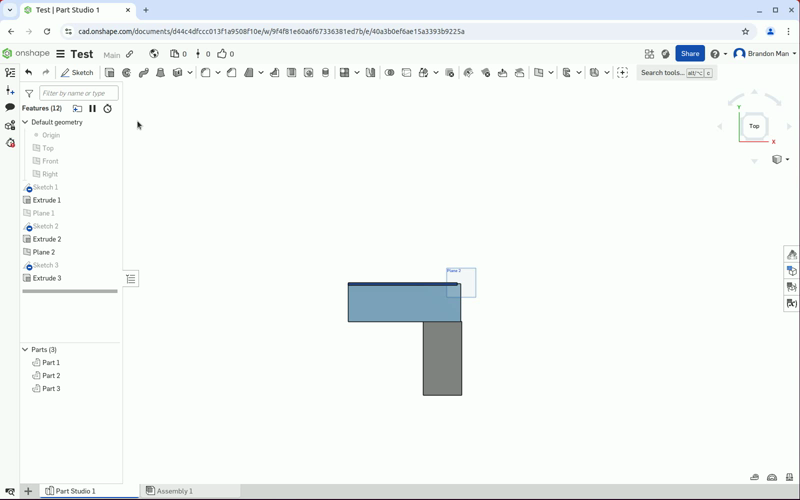
key(shift+h)
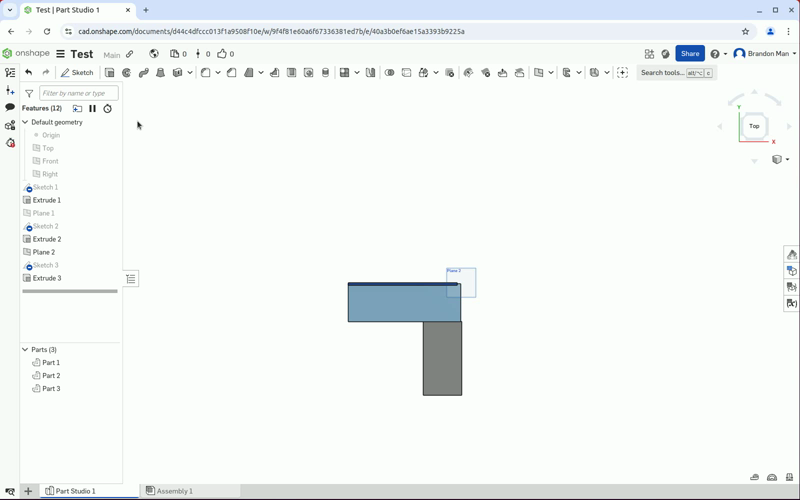
mouse_move(73, 189)
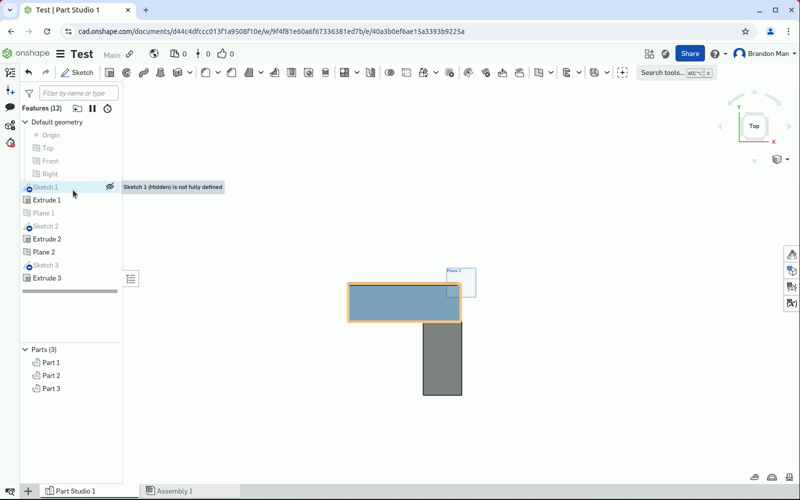
click(73, 189)
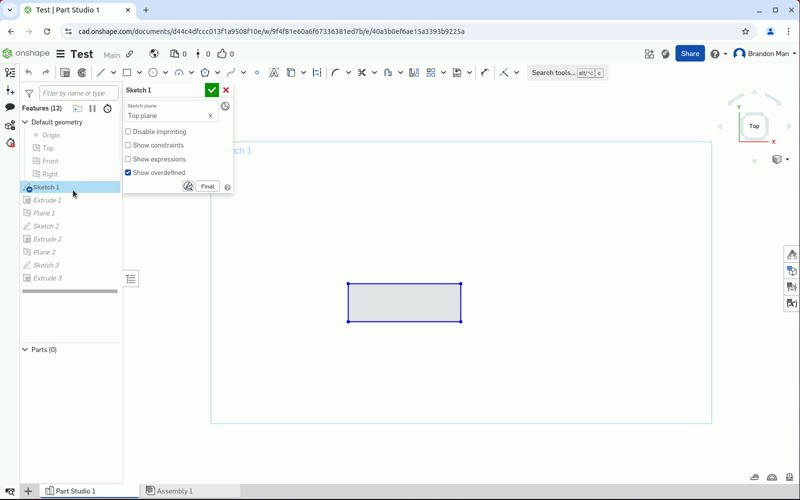
mouse_move(229, 92)
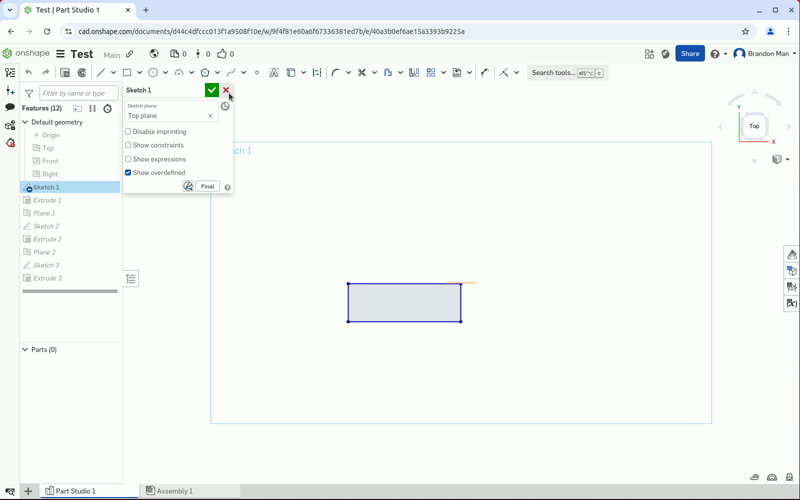
click(229, 92)
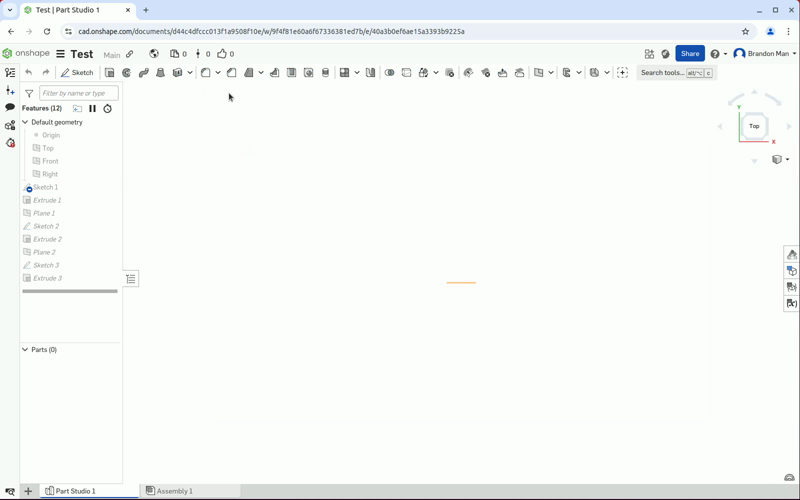
key(shift+s)
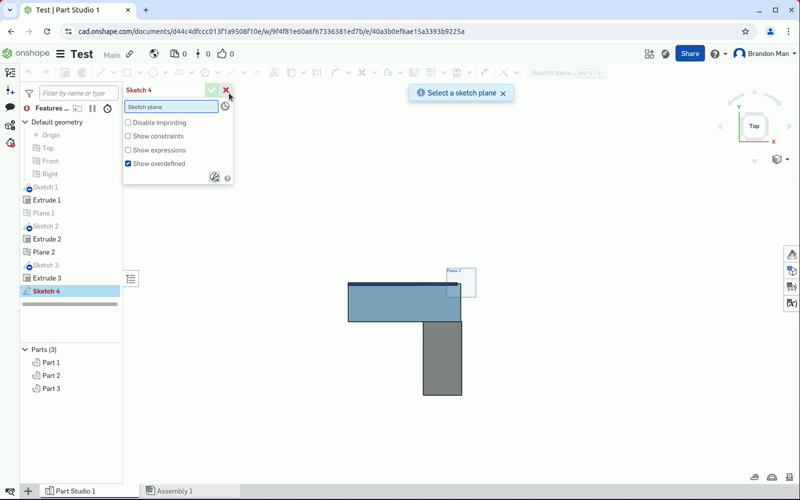
mouse_move(73, 254)
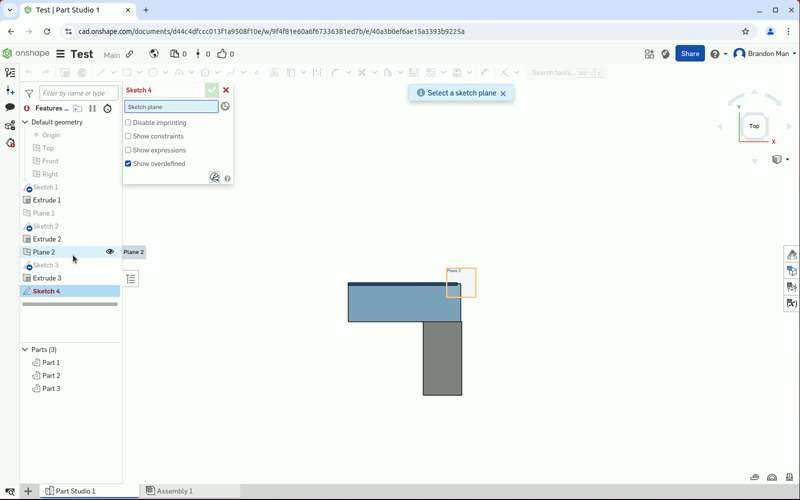
click(73, 254)
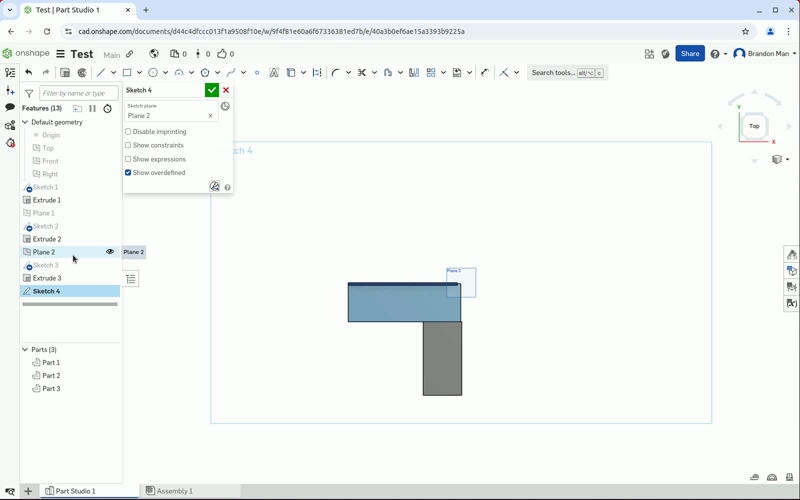
mouse_move(73, 352)
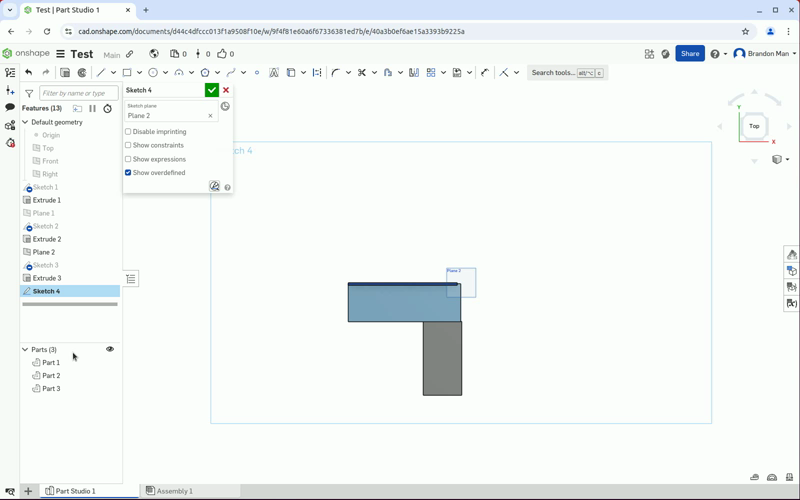
key(y)
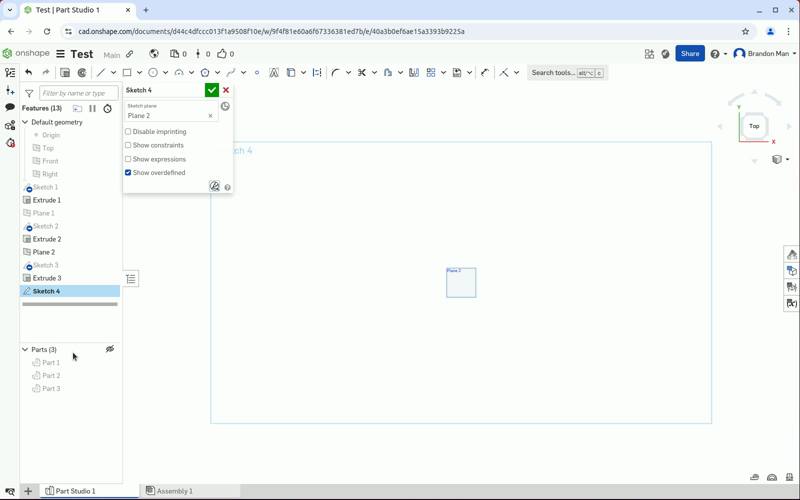
key(l)
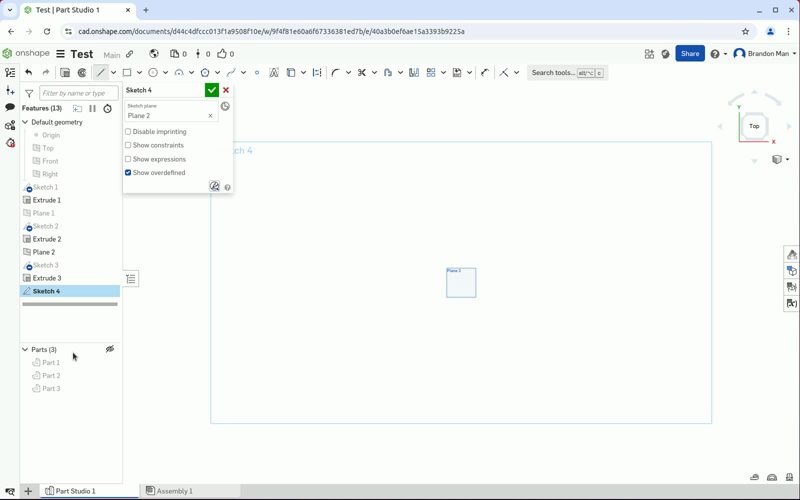
key_down(shift)
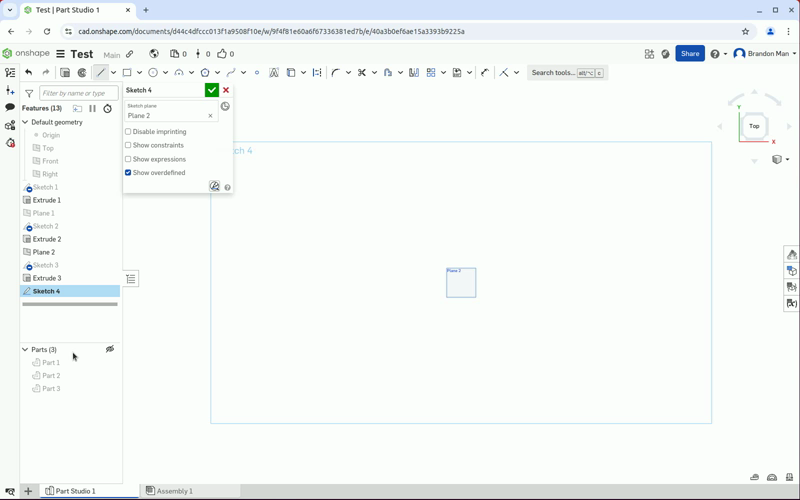
mouse_move(457, 285)
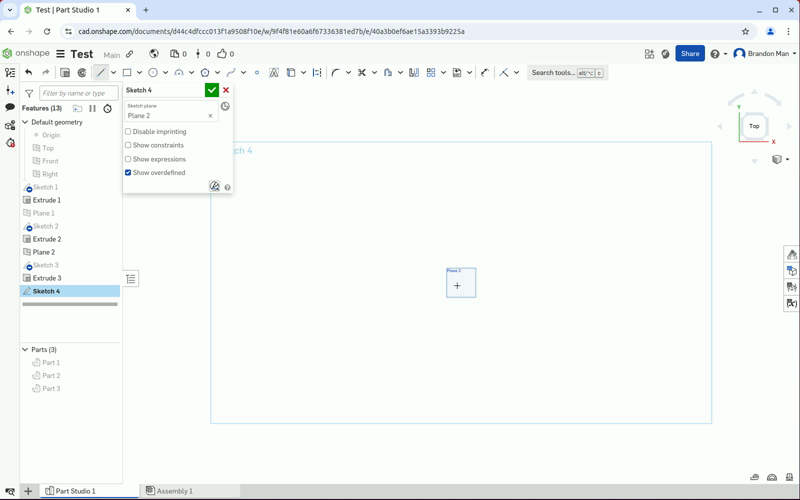
click(457, 285)
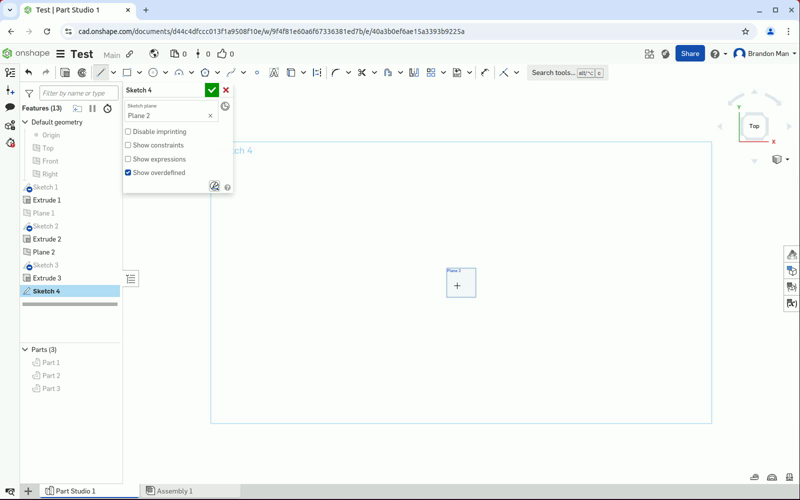
key_up(shift)
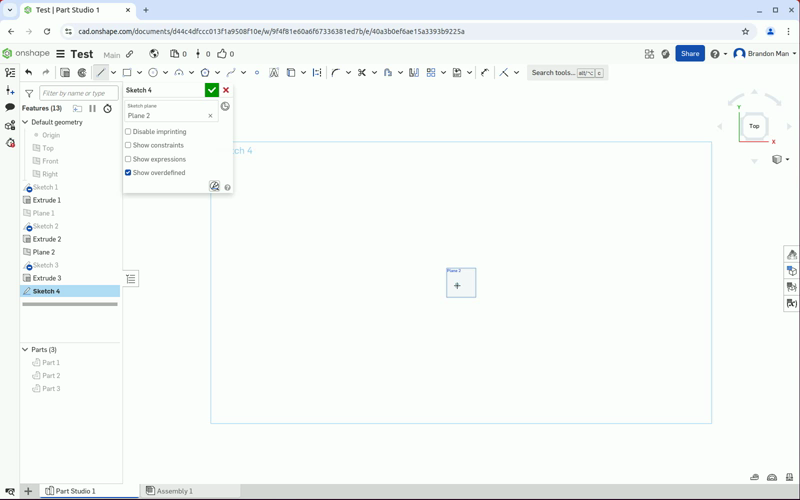
key_down(shift)
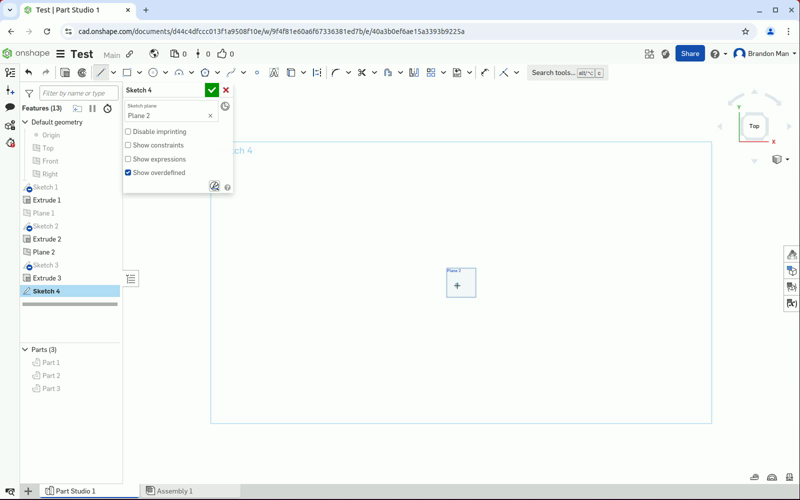
mouse_move(487, 285)
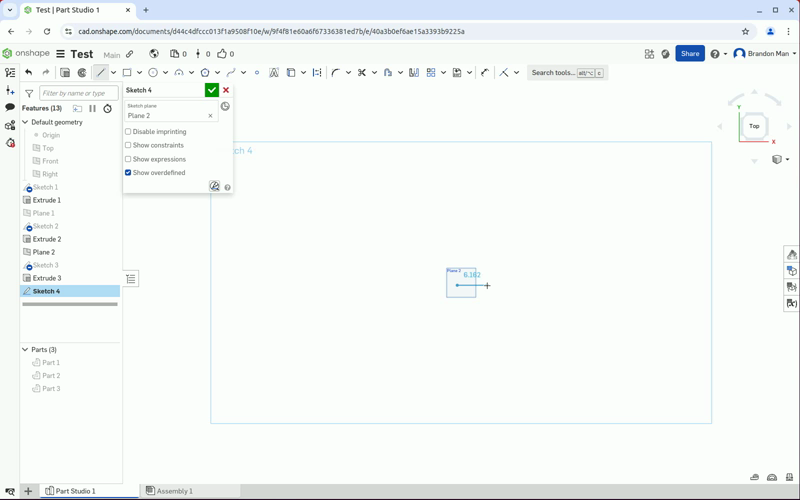
mouse_move(461, 285)
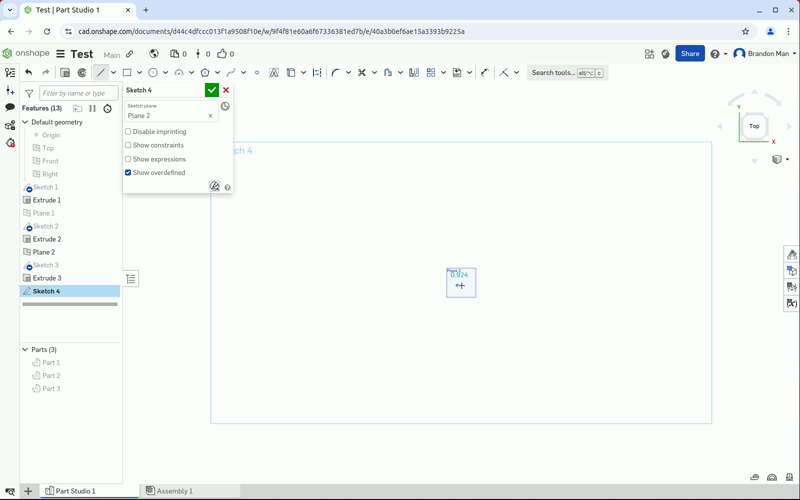
scroll(6)
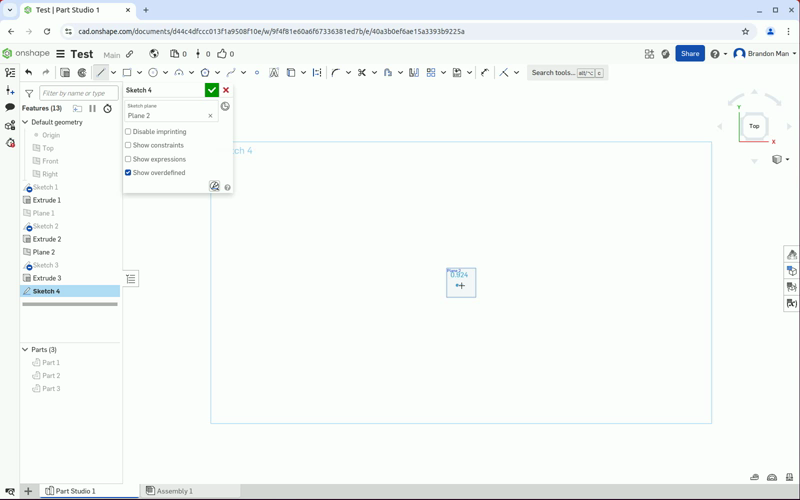
scroll(6)
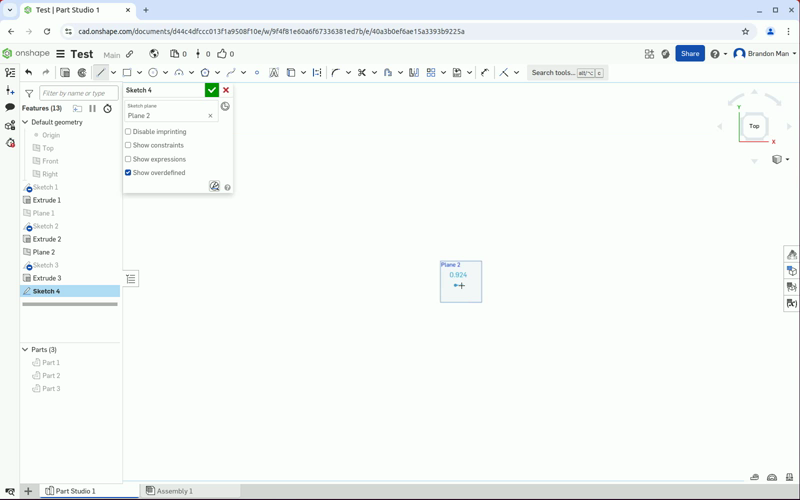
scroll(6)
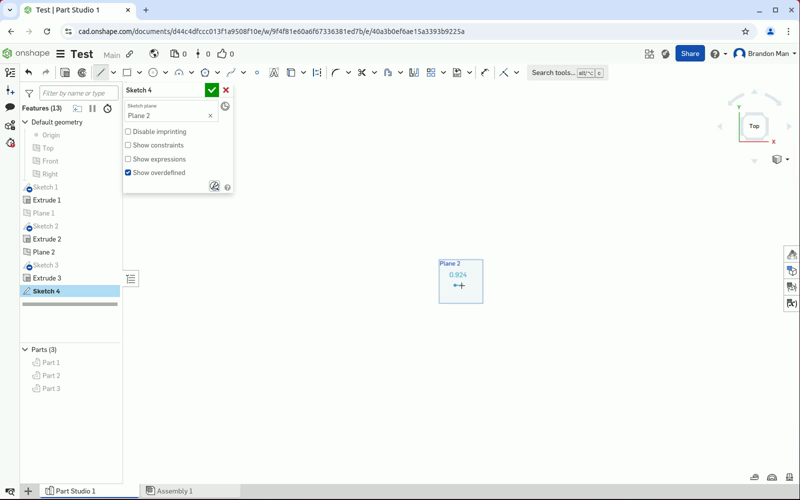
scroll(6)
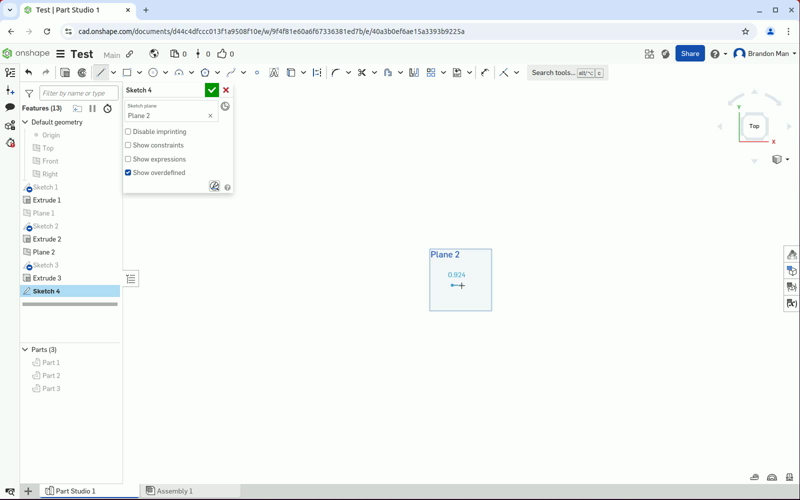
scroll(6)
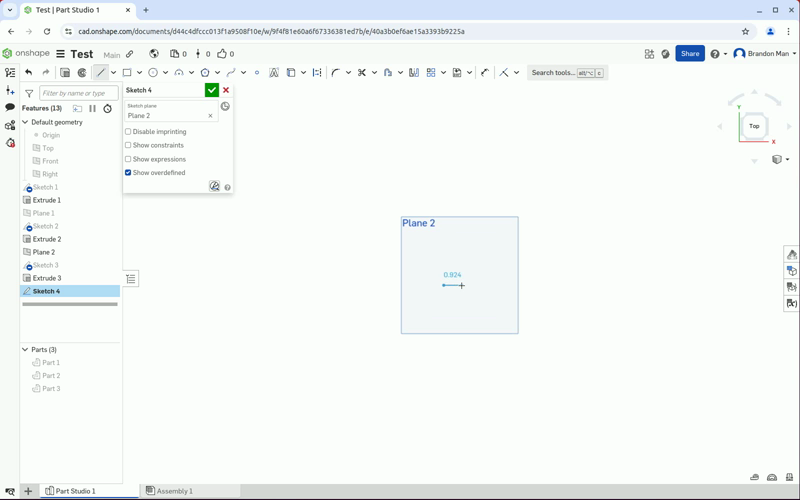
scroll(6)
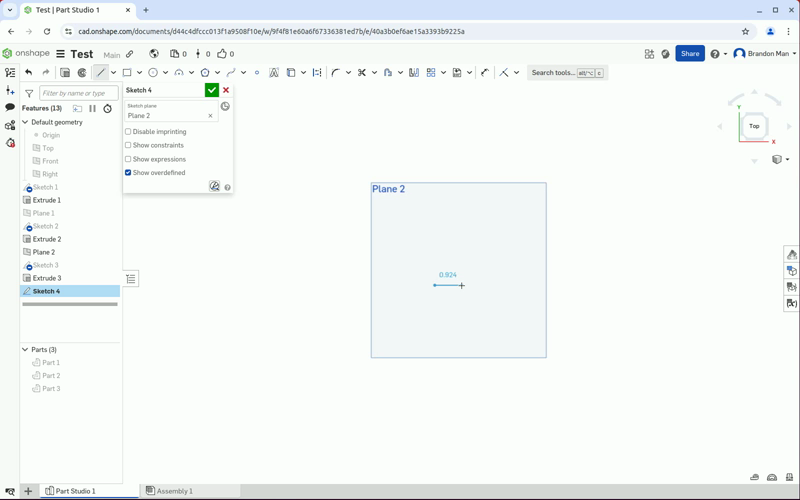
scroll(6)
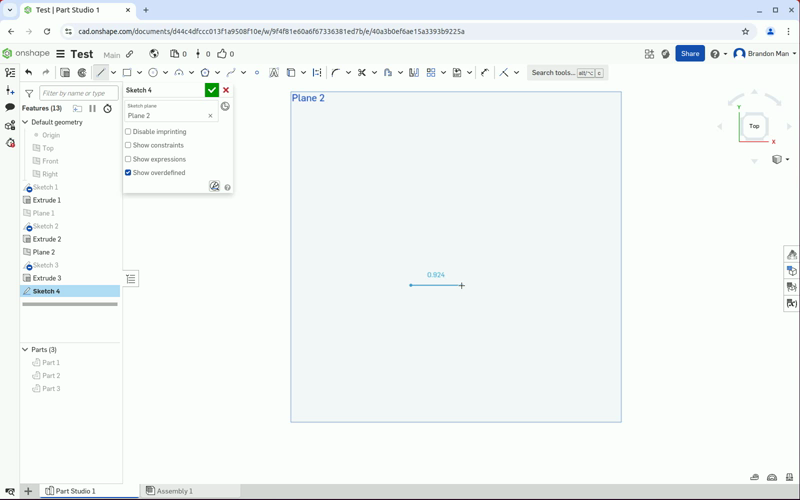
click(461, 285)
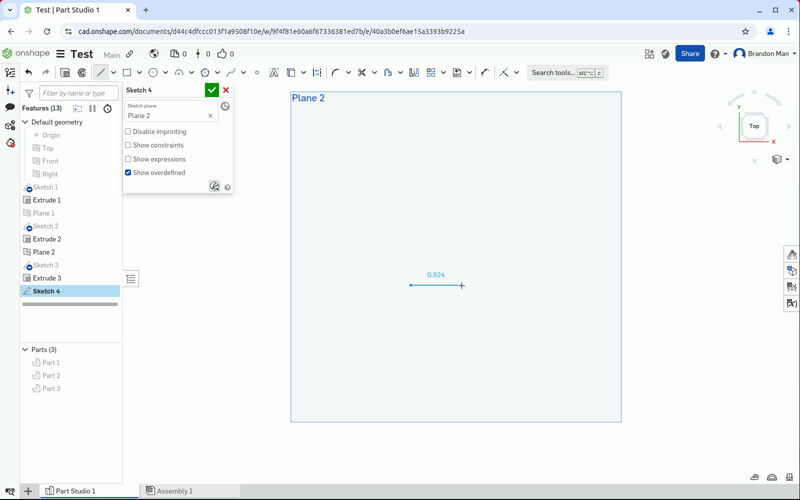
scroll(-6)
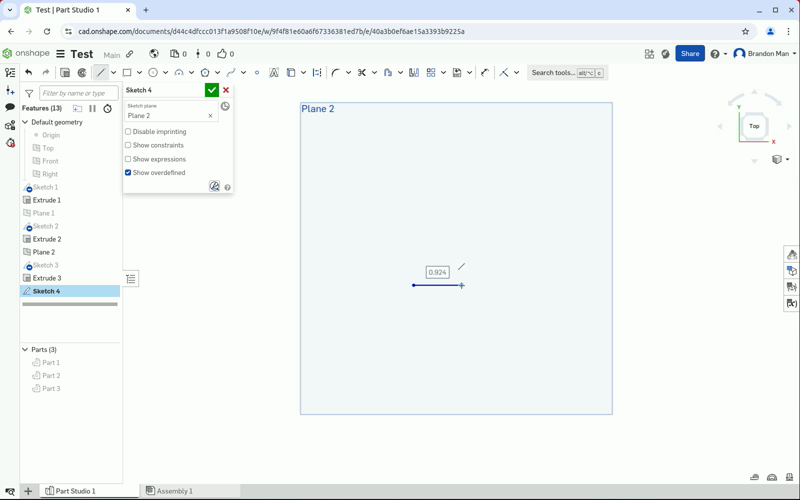
scroll(-6)
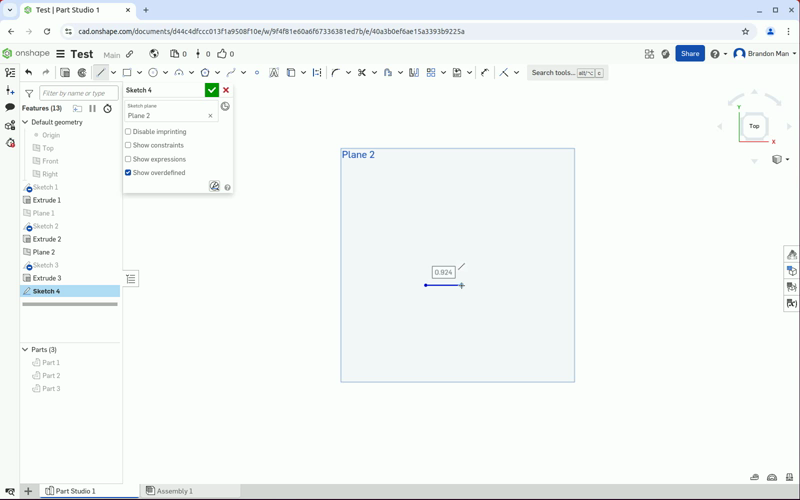
scroll(-6)
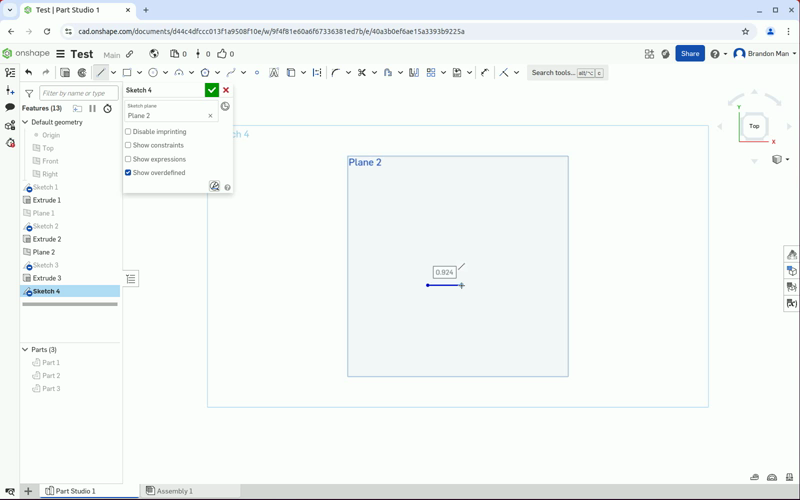
scroll(-6)
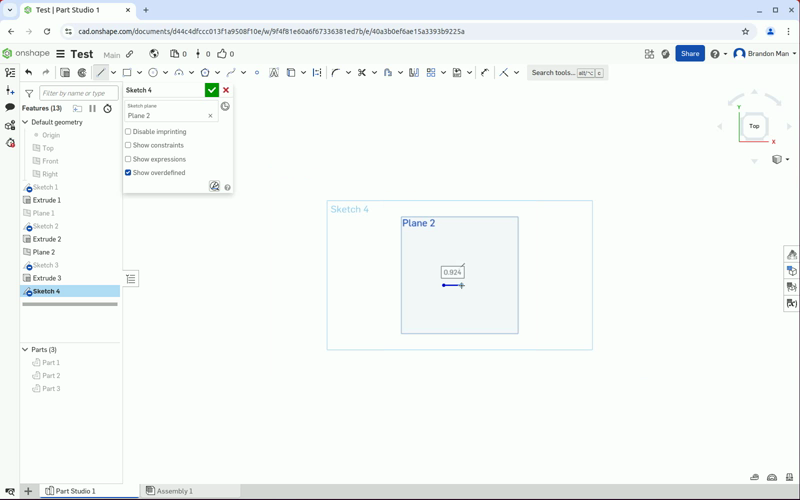
scroll(-6)
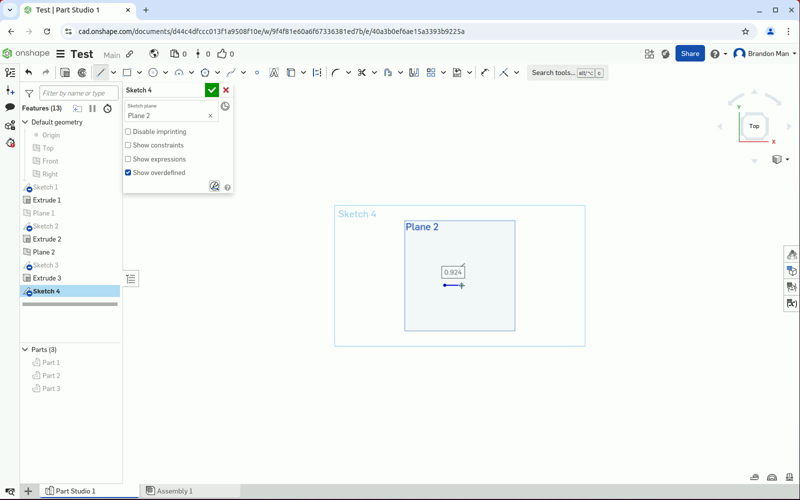
scroll(-6)
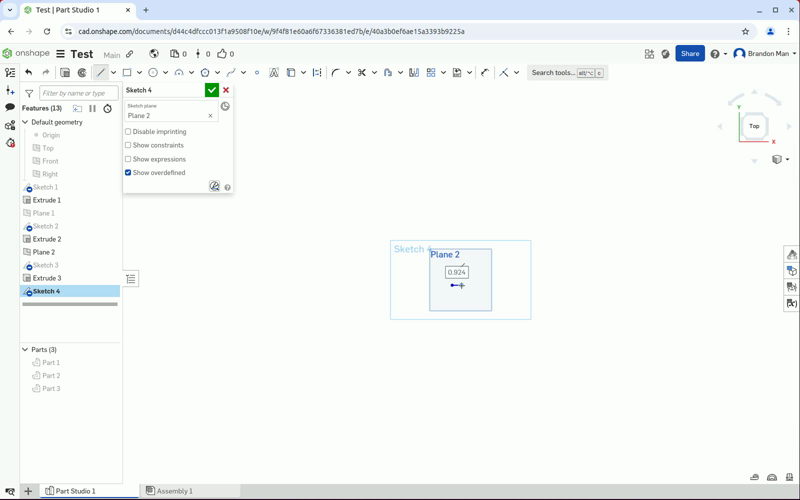
scroll(-6)
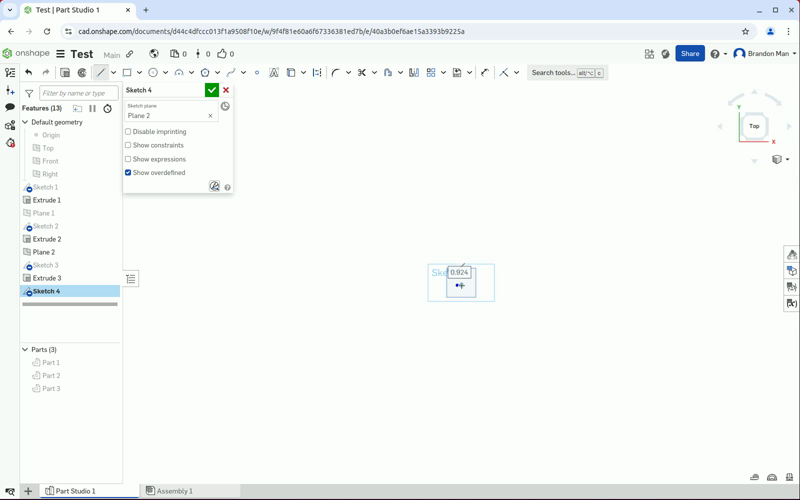
key_up(shift)
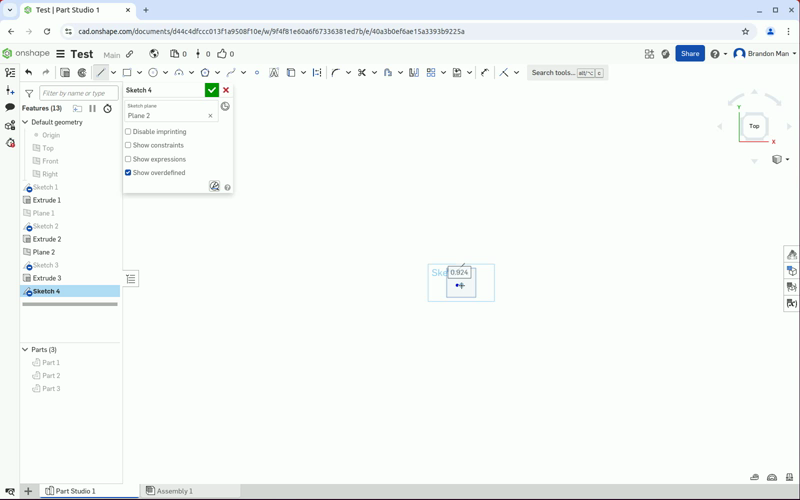
key_down(shift)
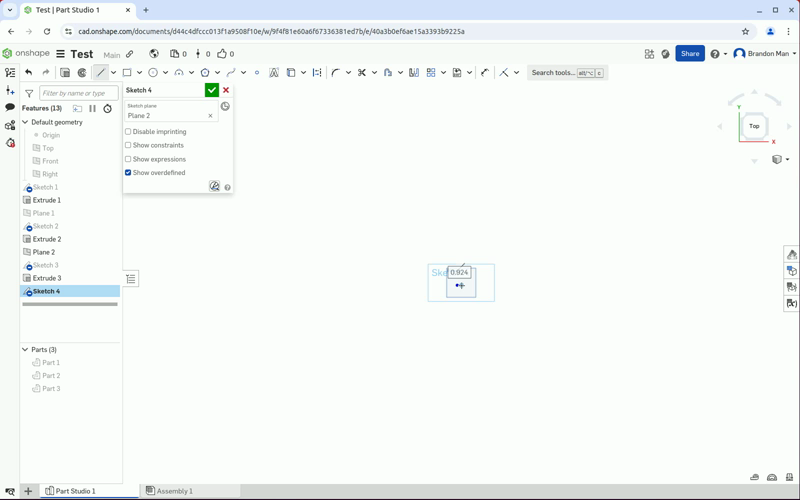
mouse_move(492, 285)
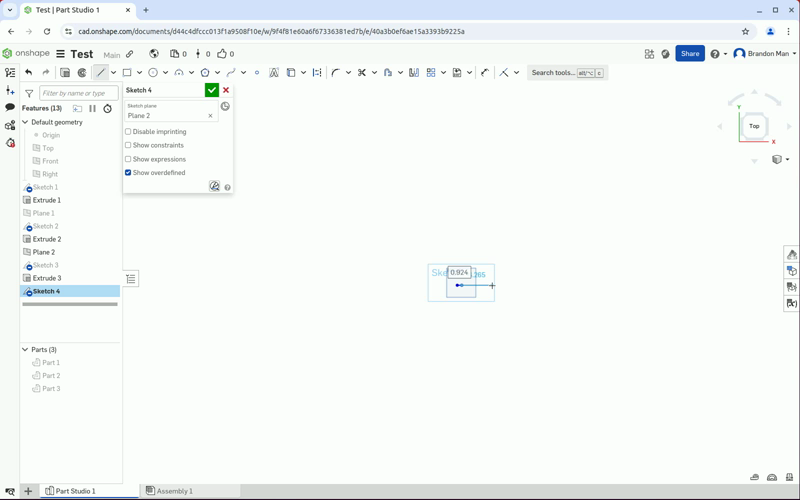
mouse_move(461, 281)
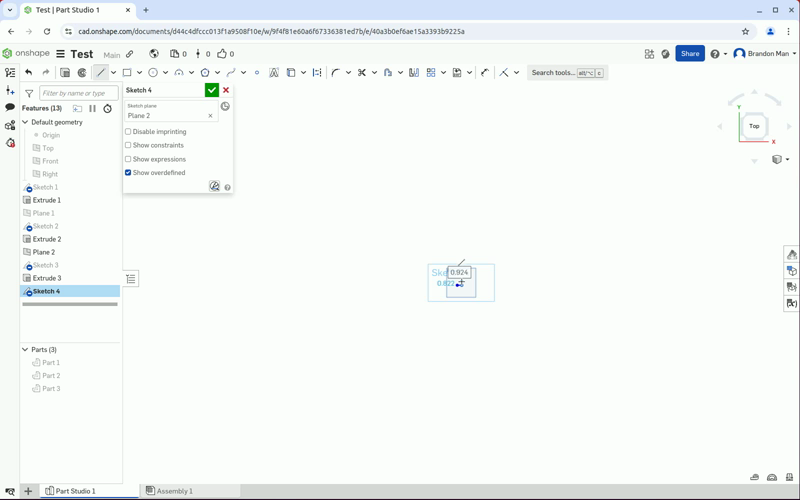
scroll(6)
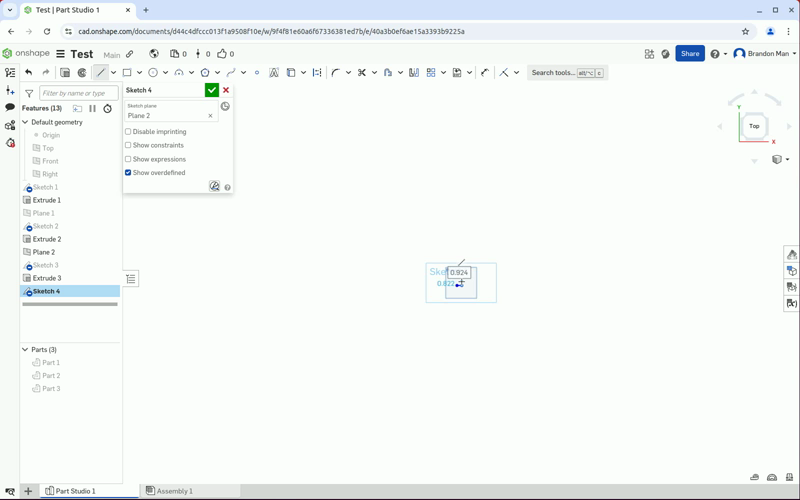
scroll(6)
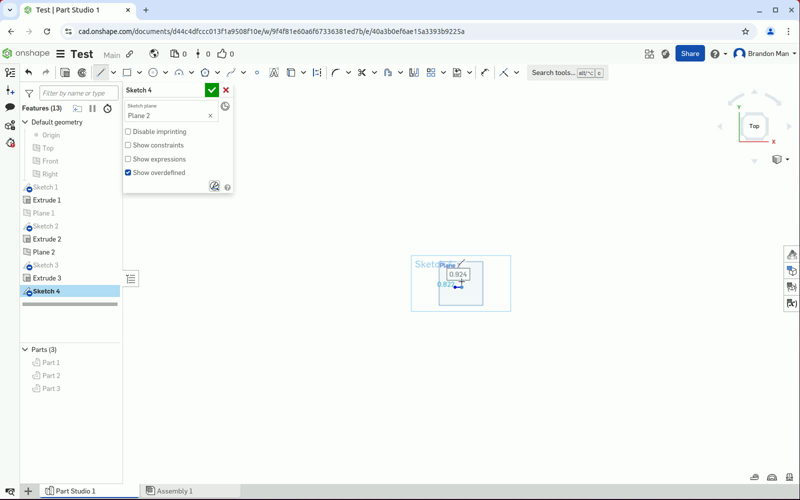
scroll(6)
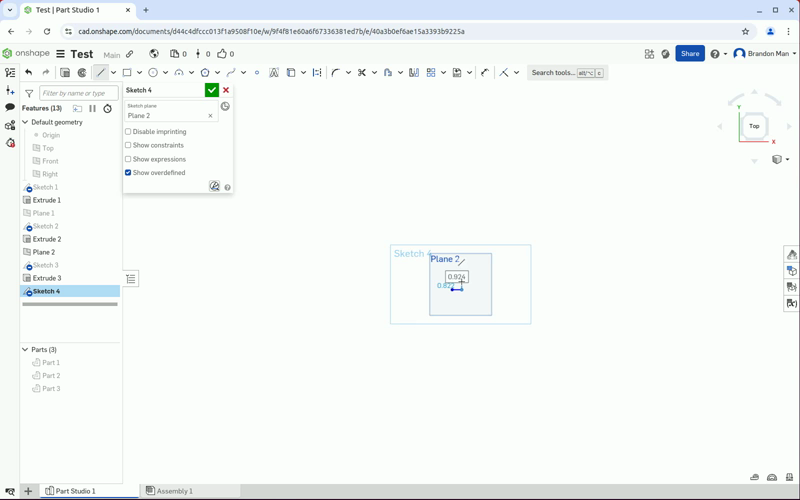
scroll(6)
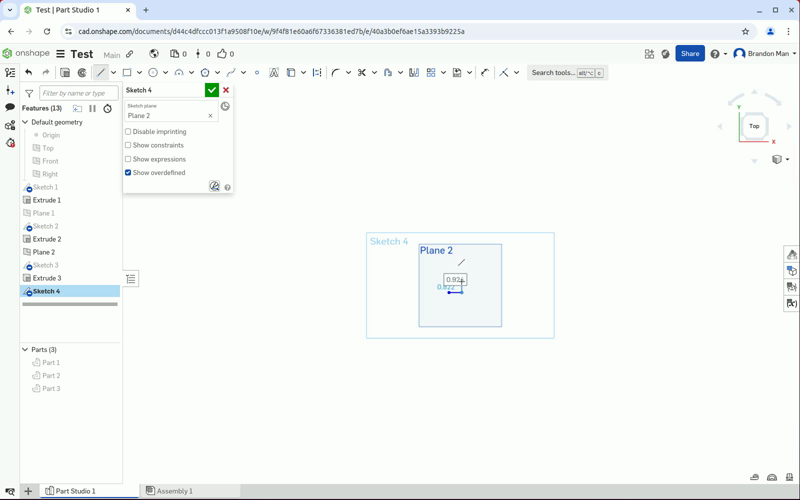
scroll(6)
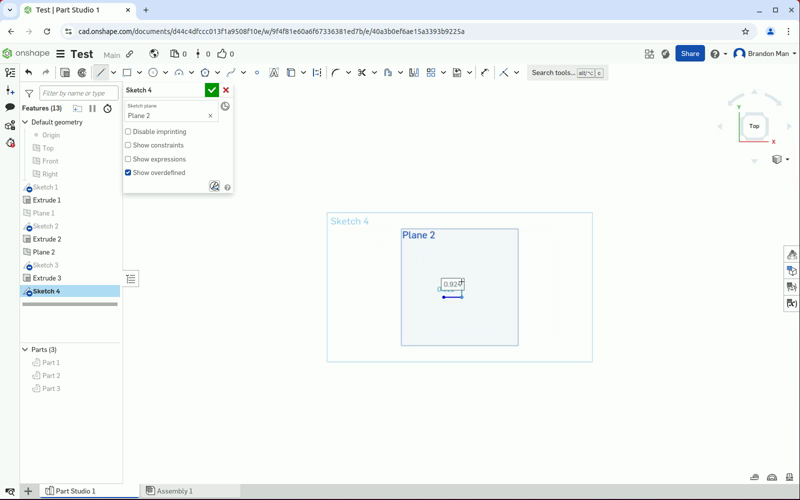
scroll(6)
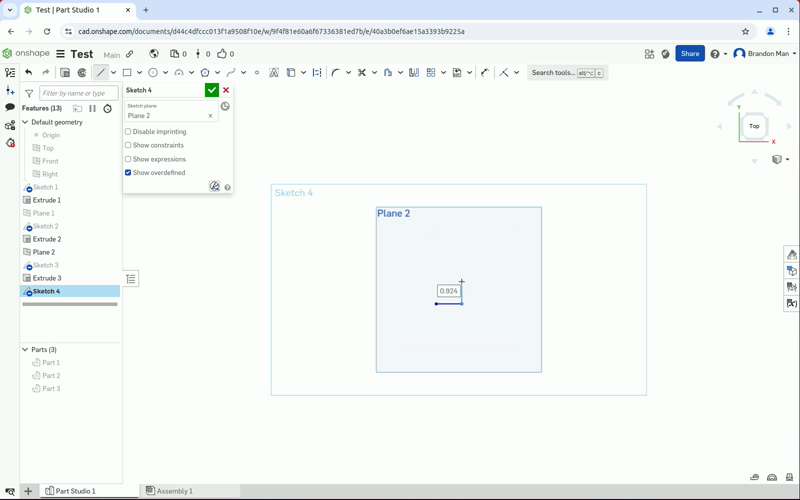
scroll(6)
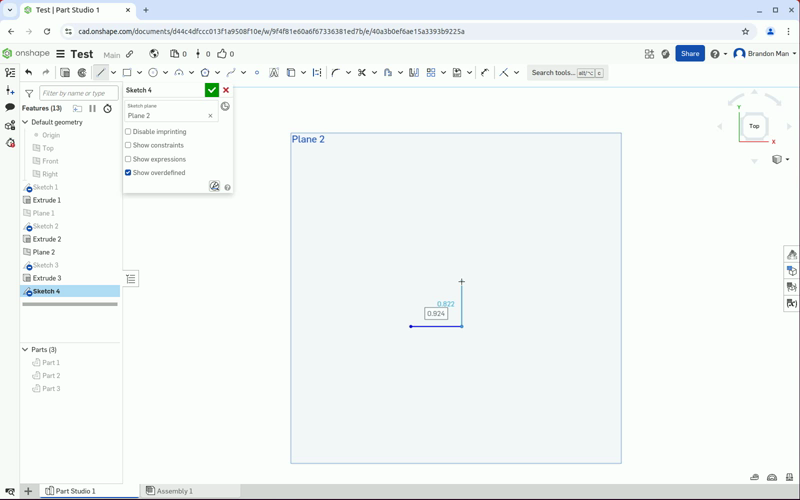
click(461, 281)
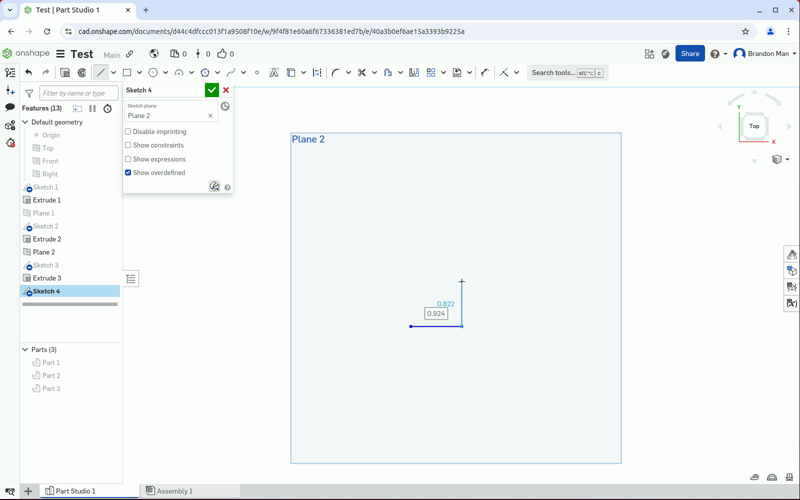
scroll(-6)
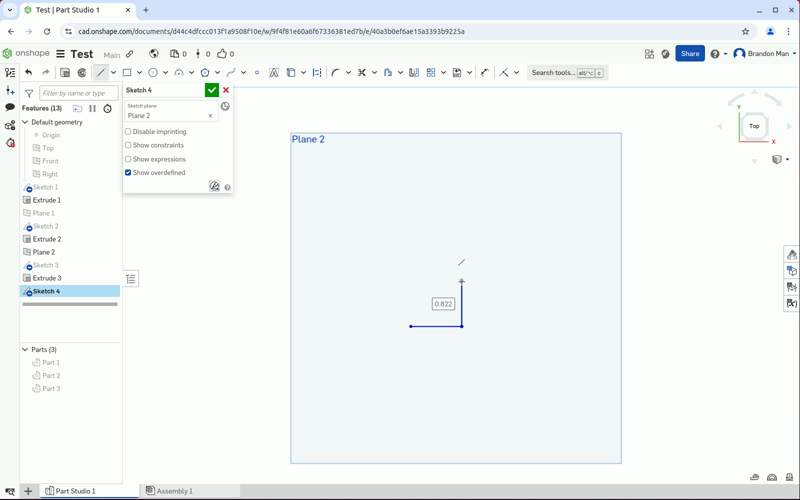
scroll(-6)
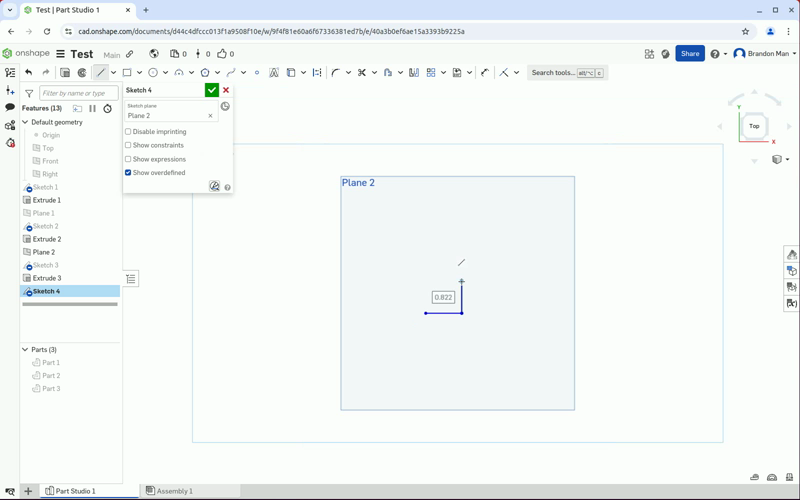
scroll(-6)
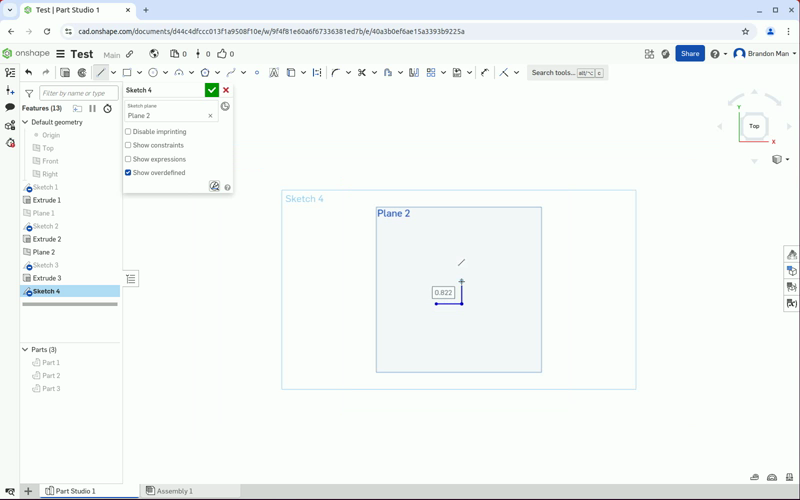
scroll(-6)
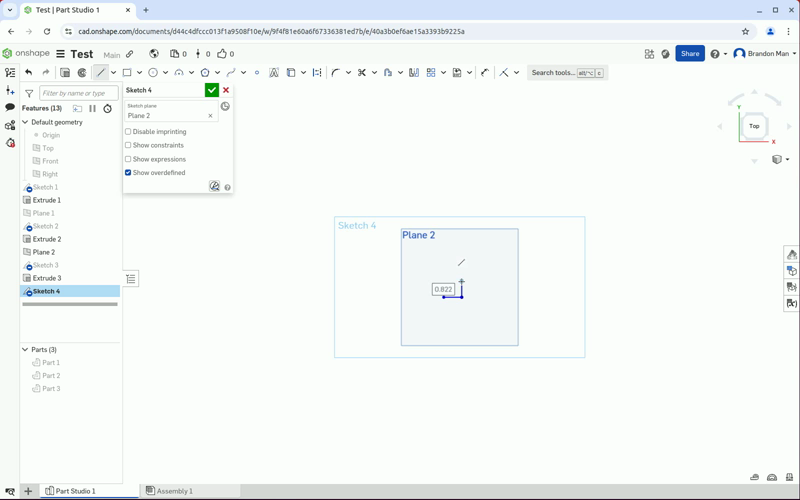
scroll(-6)
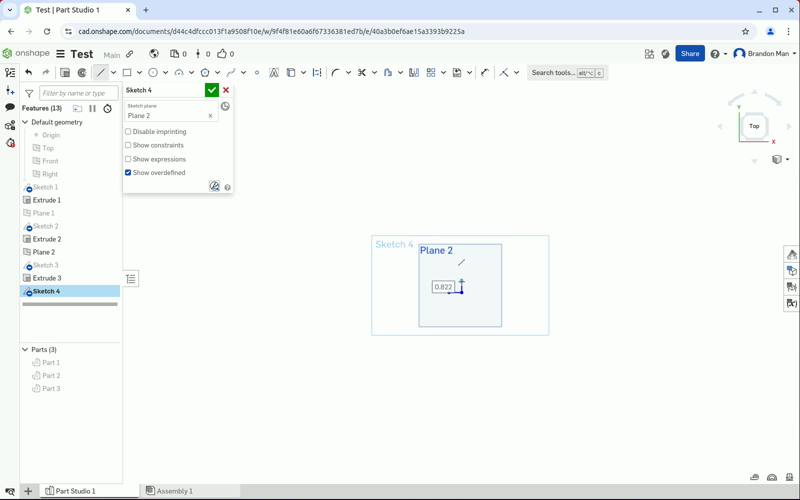
scroll(-6)
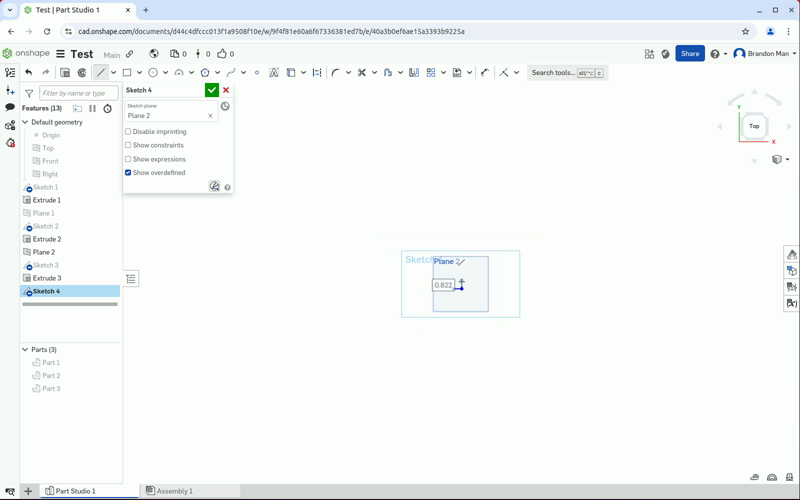
scroll(-6)
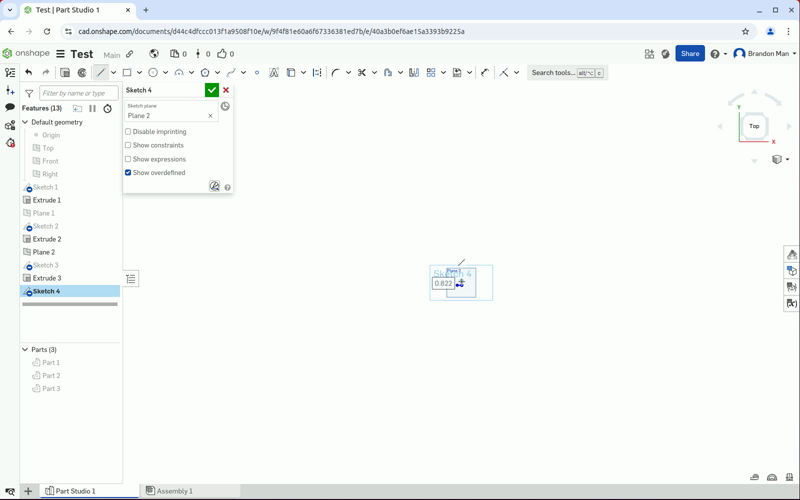
key_up(shift)
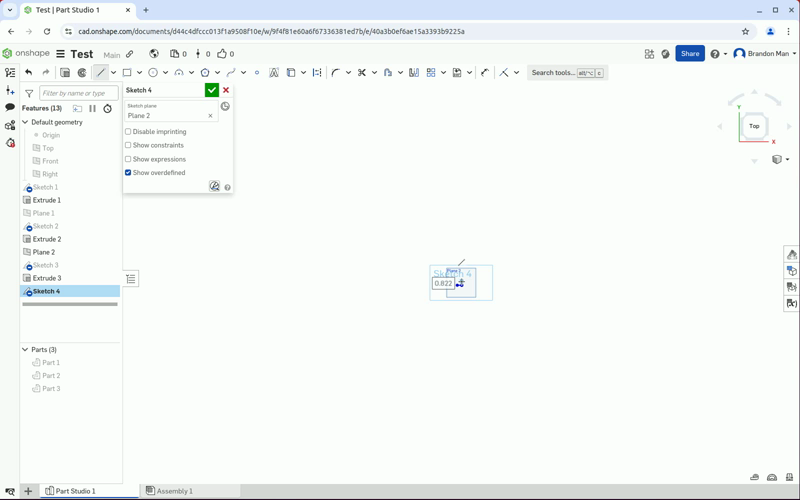
key_down(shift)
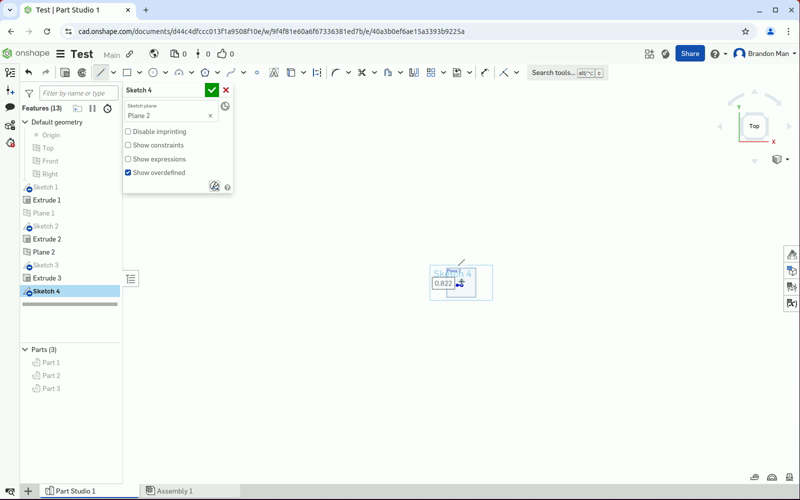
mouse_move(492, 281)
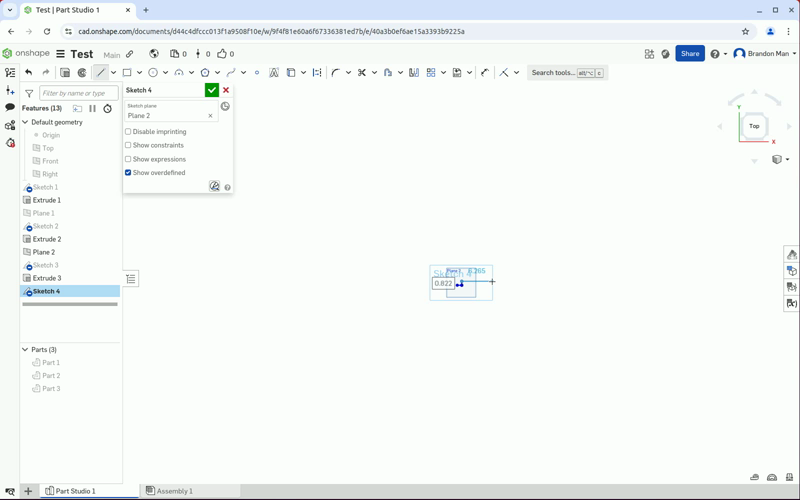
mouse_move(457, 281)
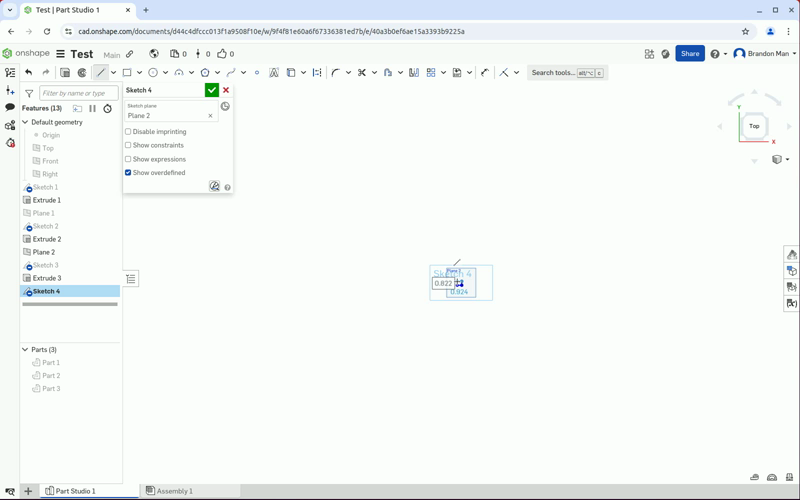
scroll(6)
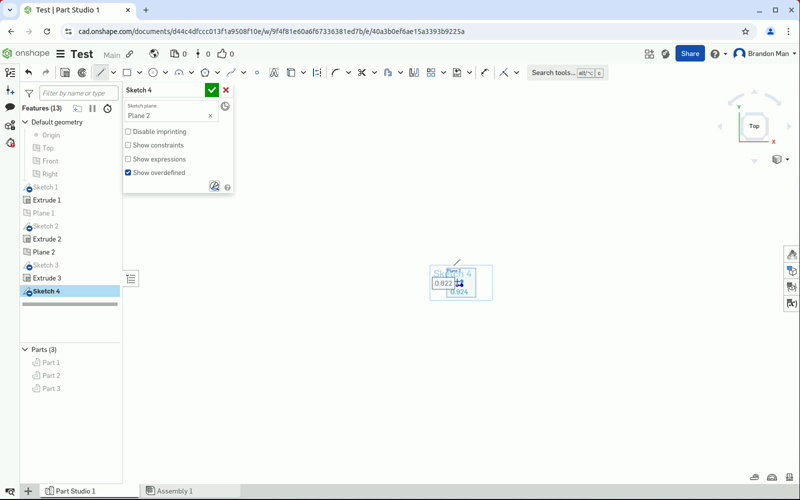
scroll(6)
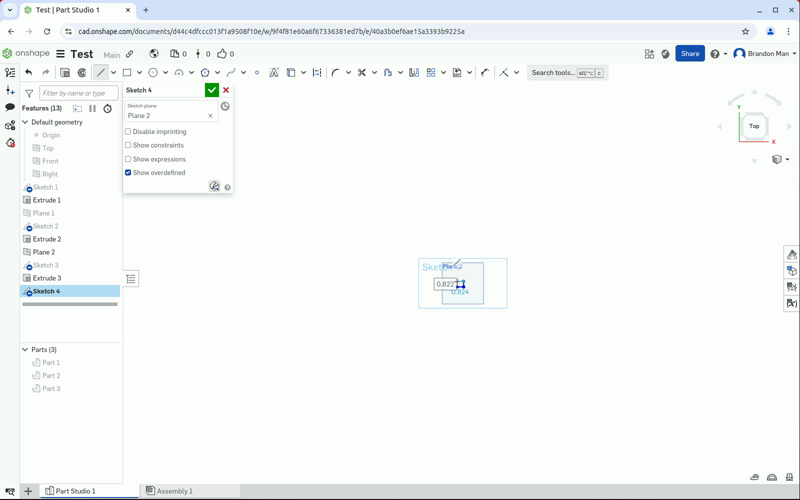
scroll(6)
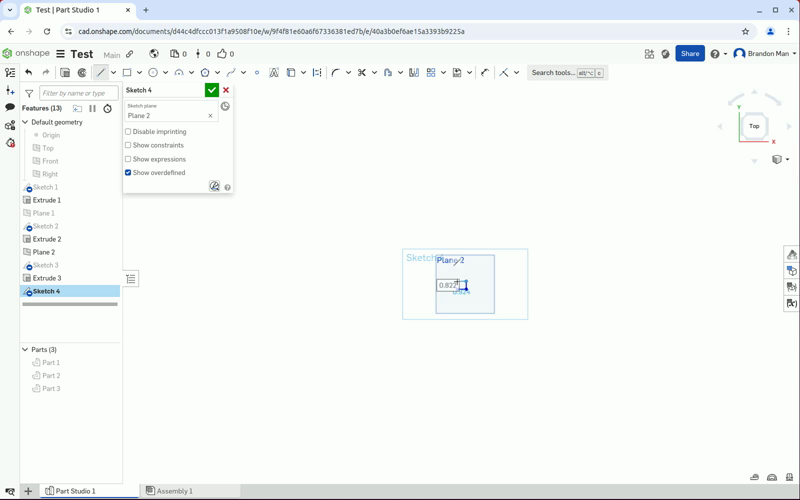
scroll(6)
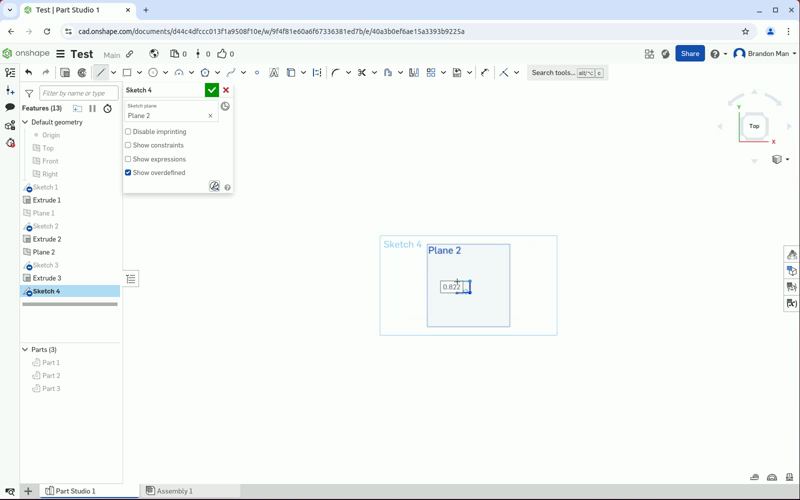
scroll(6)
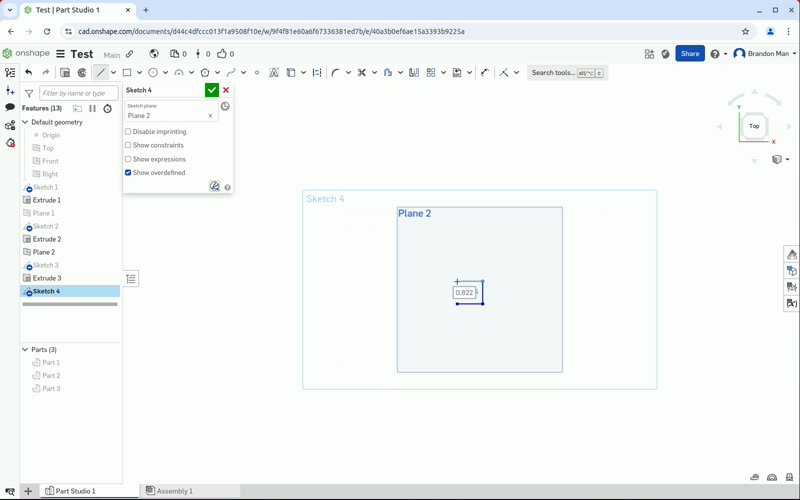
scroll(6)
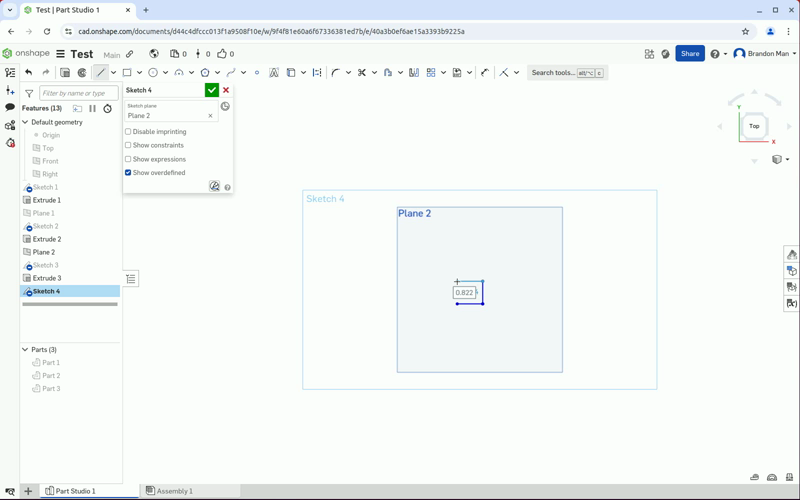
scroll(6)
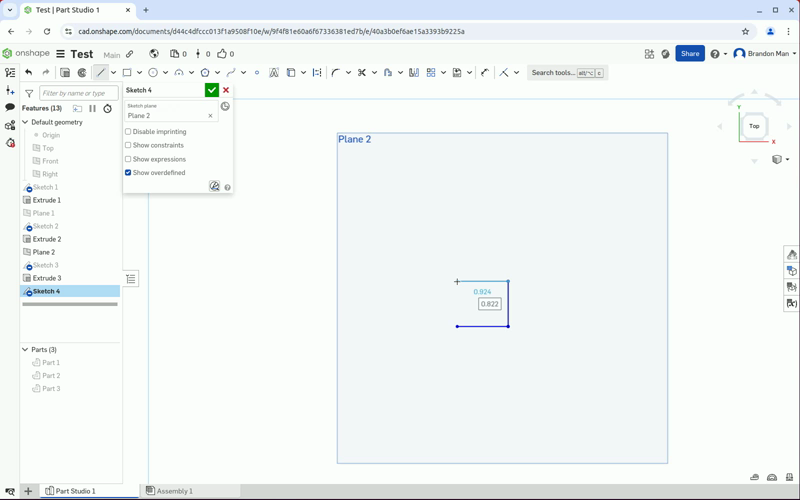
click(457, 281)
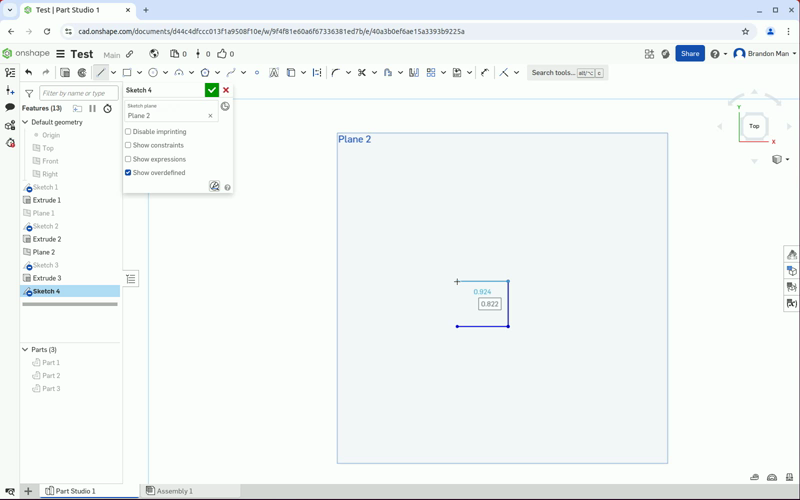
scroll(-6)
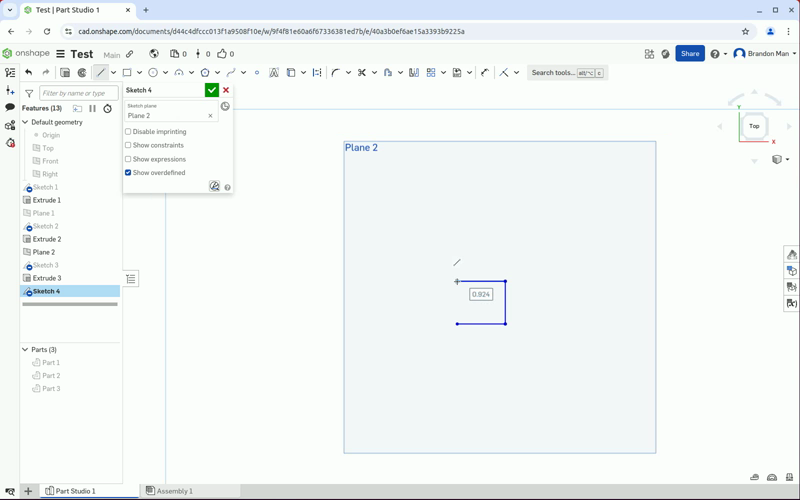
scroll(-6)
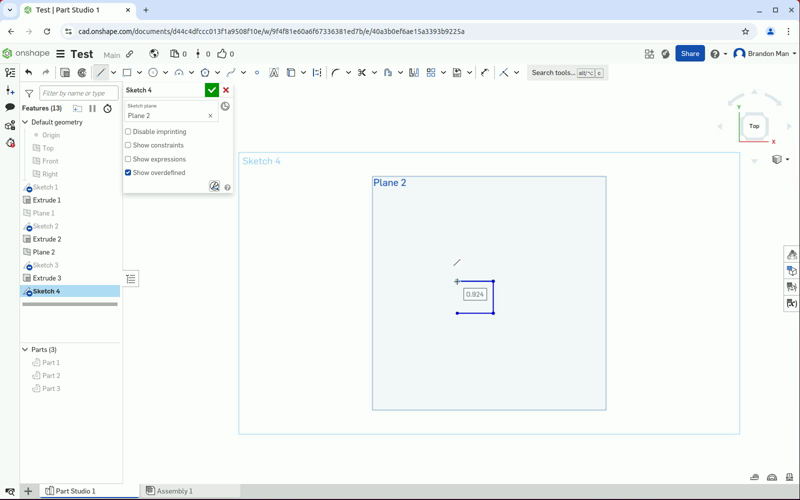
scroll(-6)
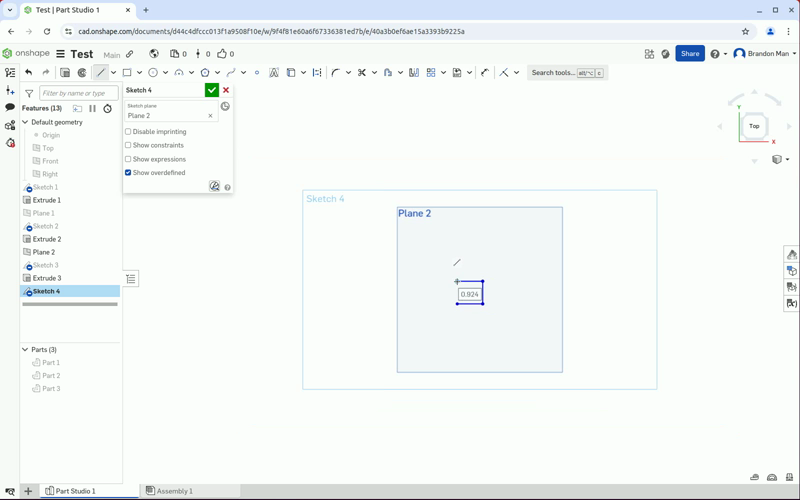
scroll(-6)
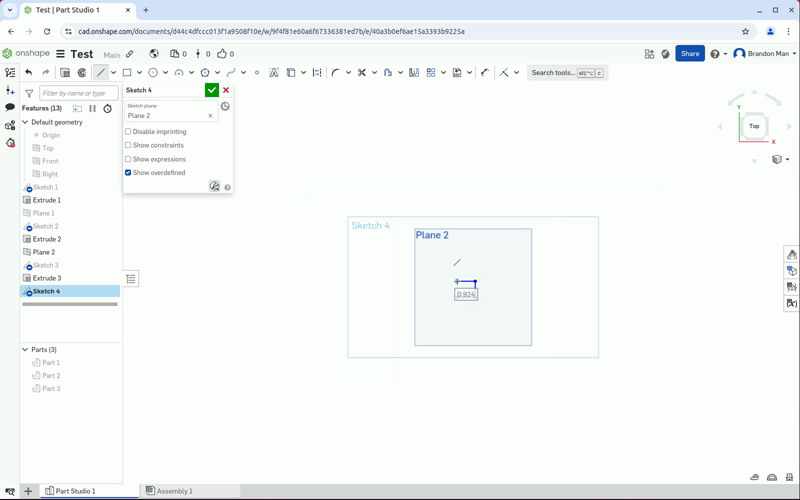
scroll(-6)
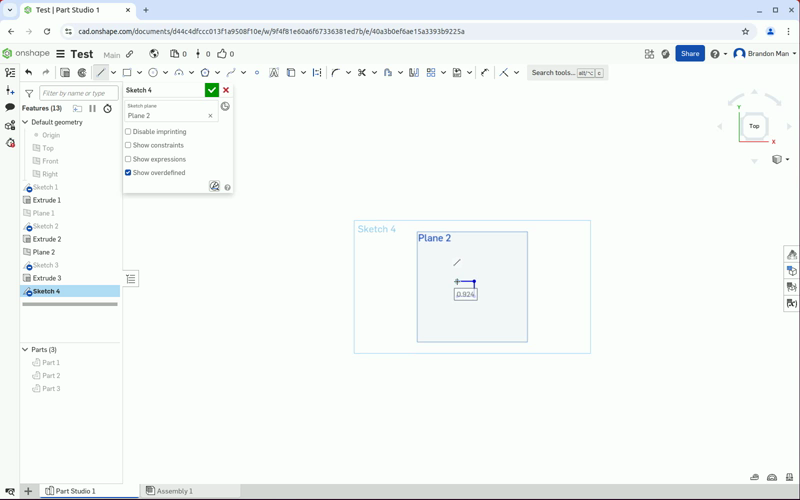
scroll(-6)
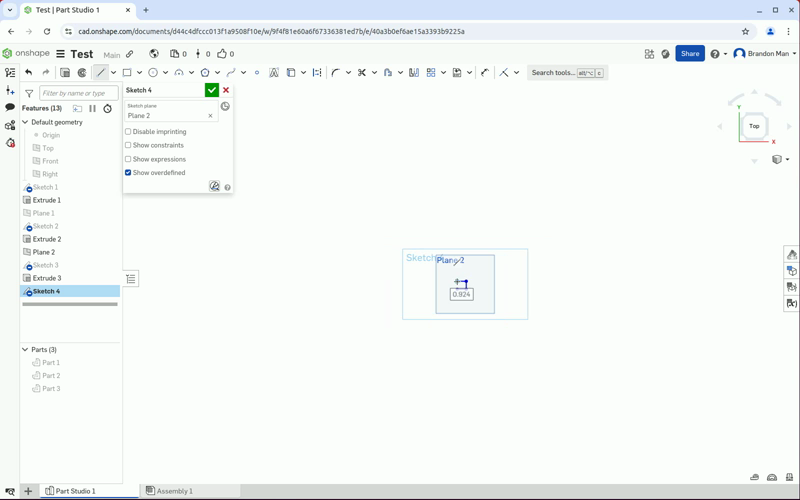
scroll(-6)
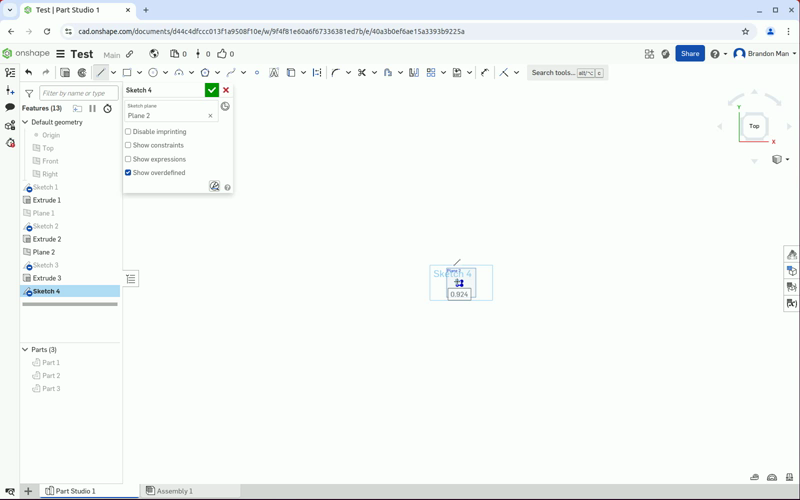
key_up(shift)
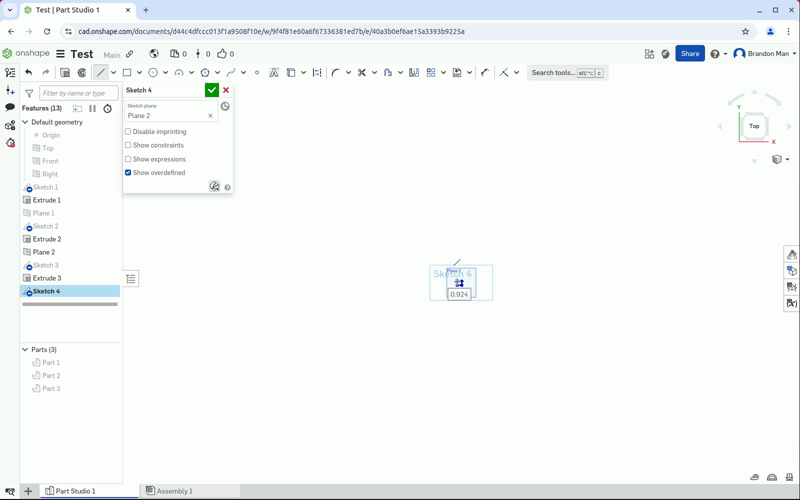
mouse_move(487, 281)
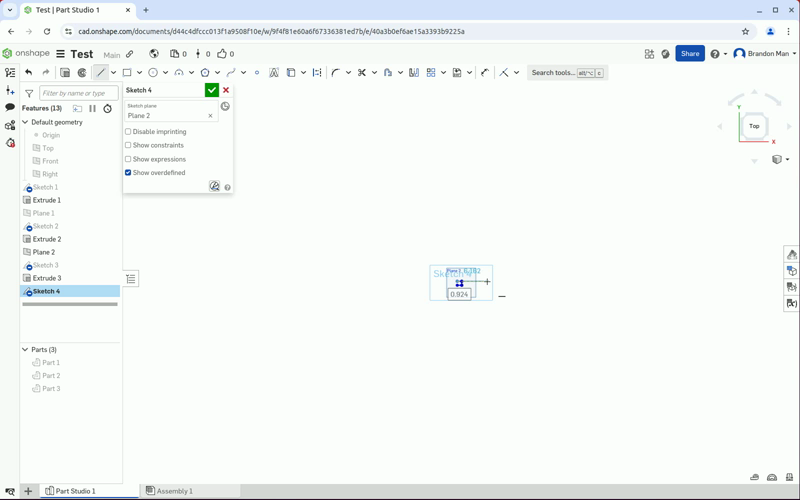
key_down(shift)
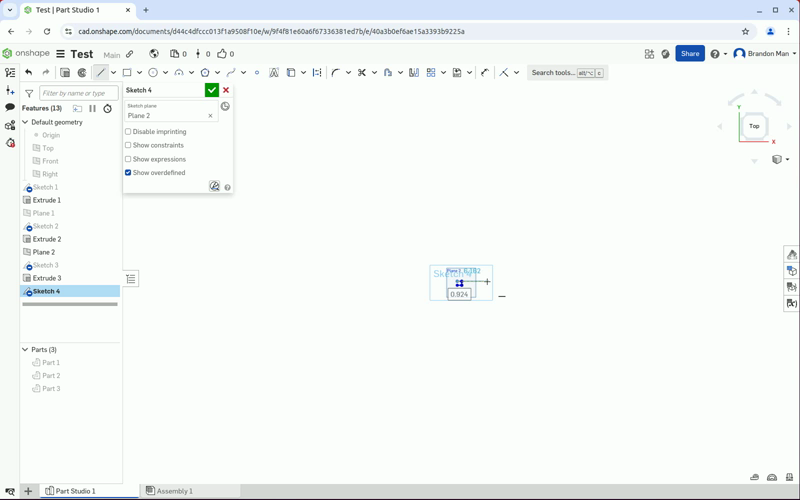
mouse_move(457, 285)
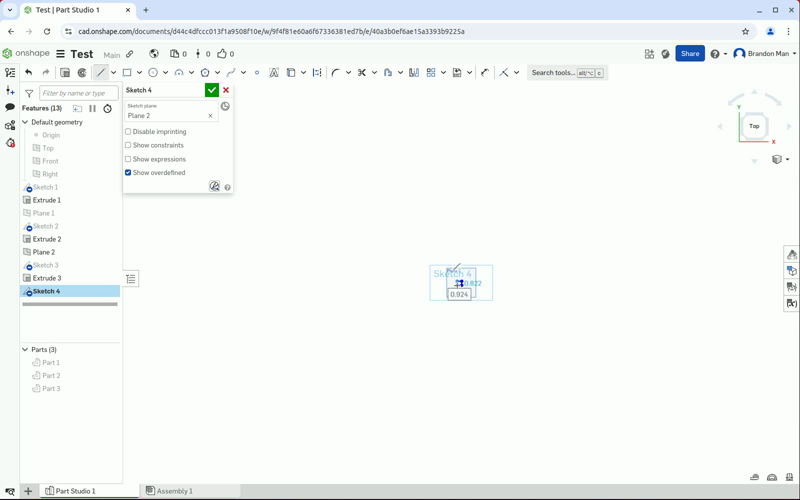
scroll(6)
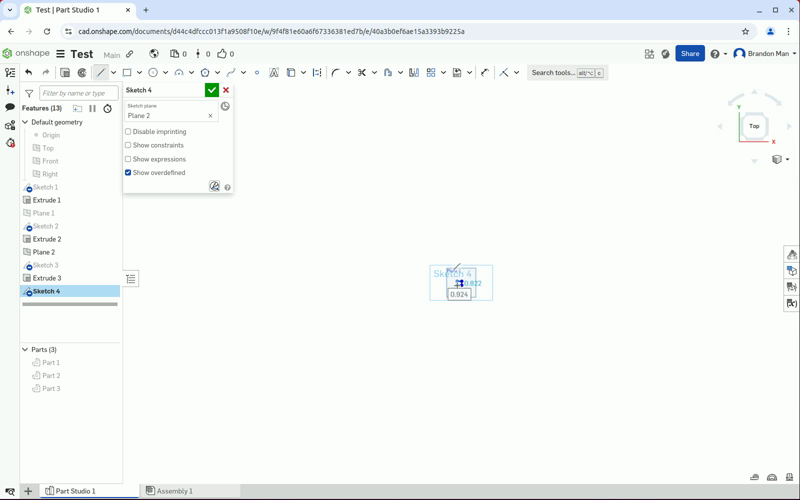
scroll(6)
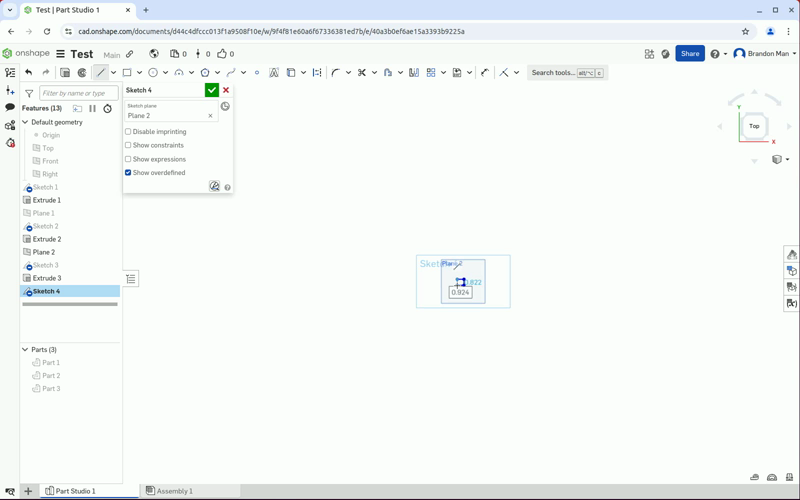
scroll(6)
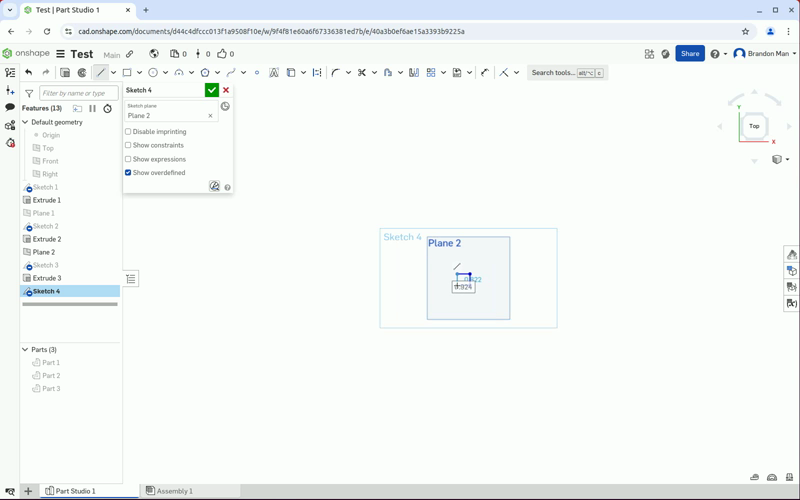
scroll(6)
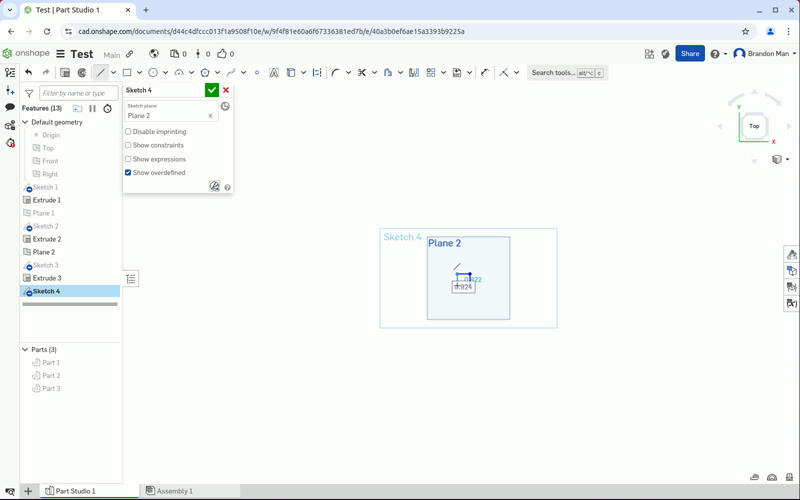
scroll(6)
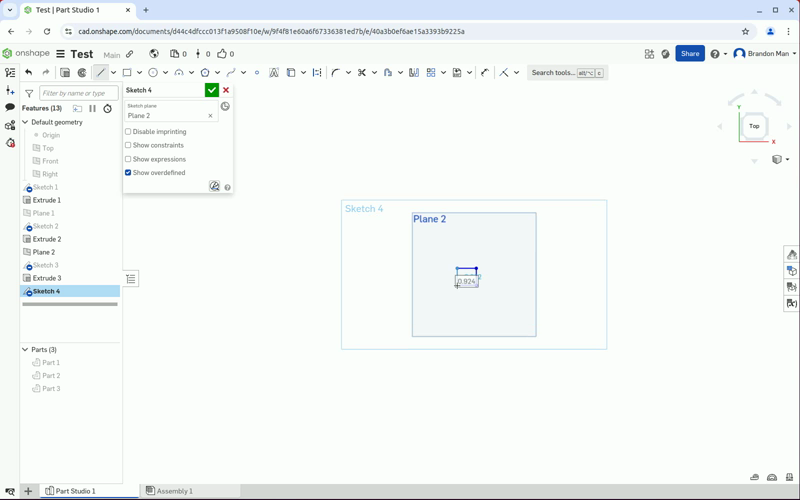
scroll(6)
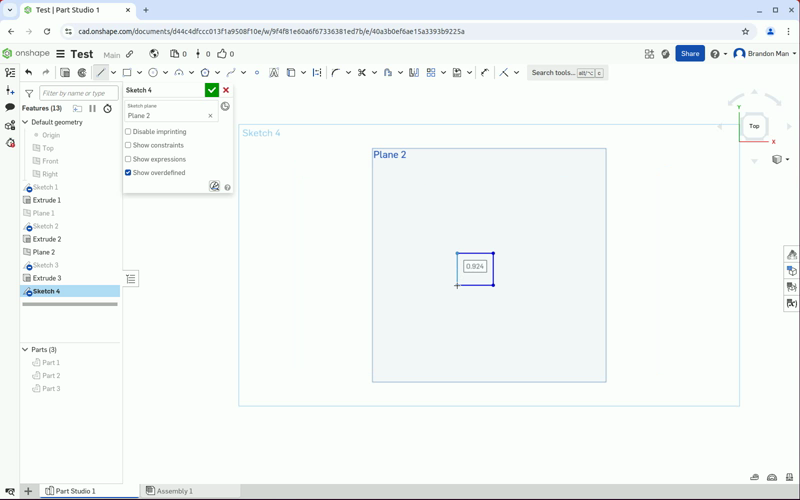
scroll(6)
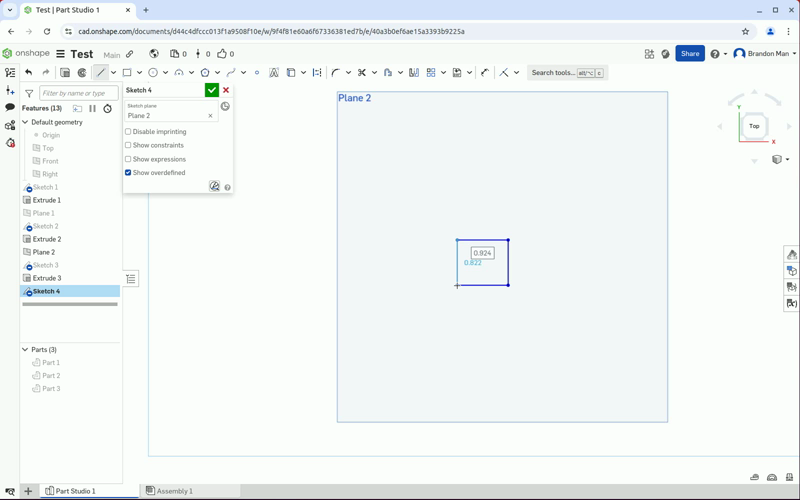
key_up(shift)
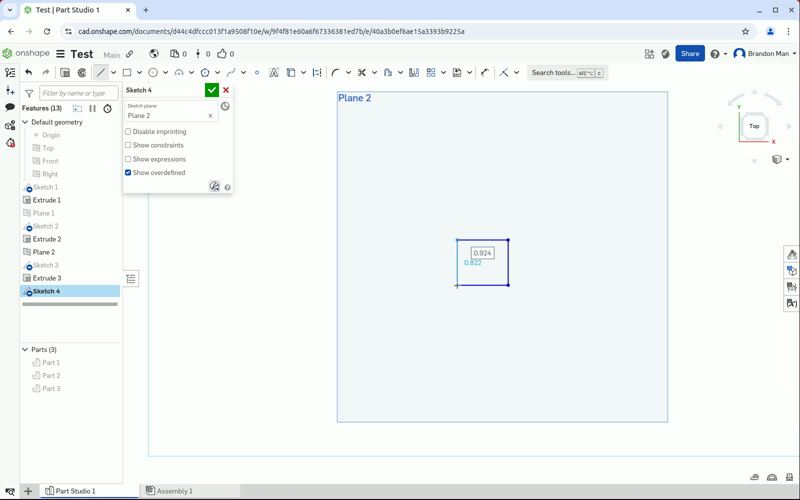
click(457, 285)
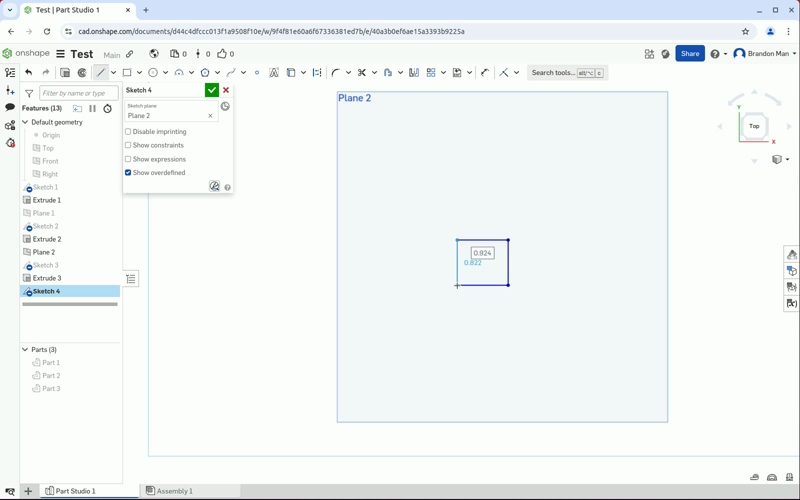
scroll(-6)
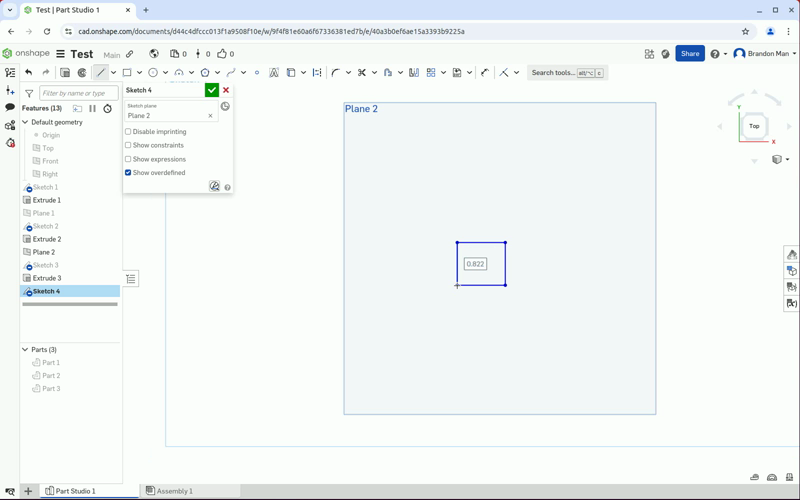
scroll(-6)
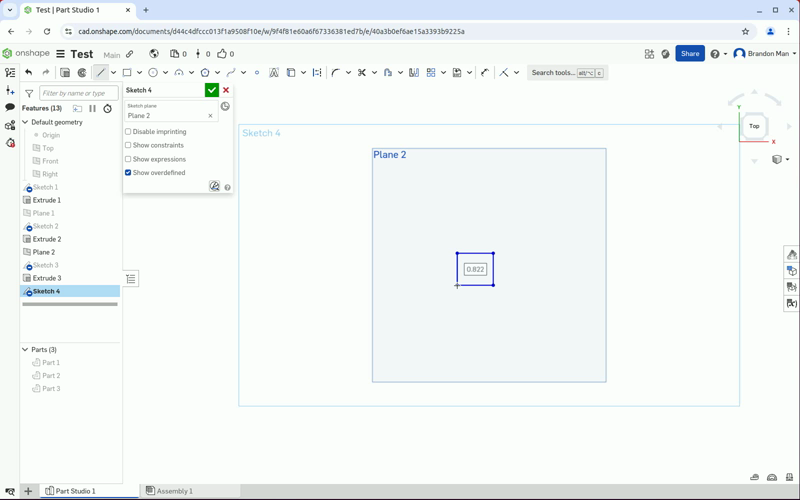
scroll(-6)
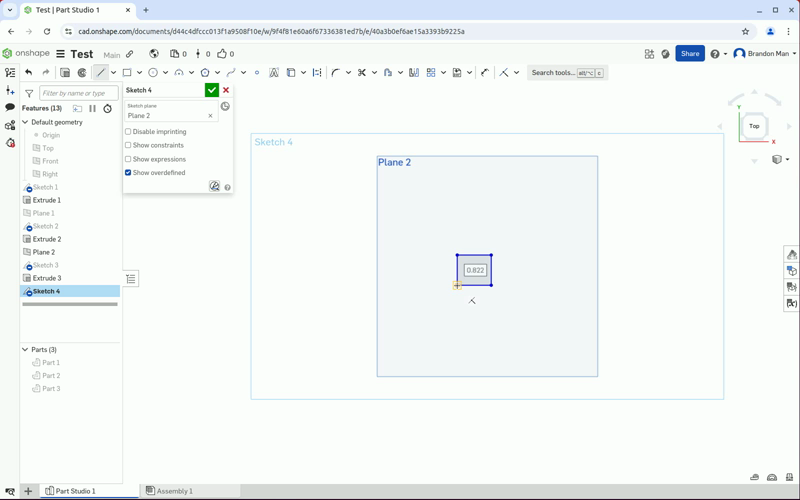
scroll(-6)
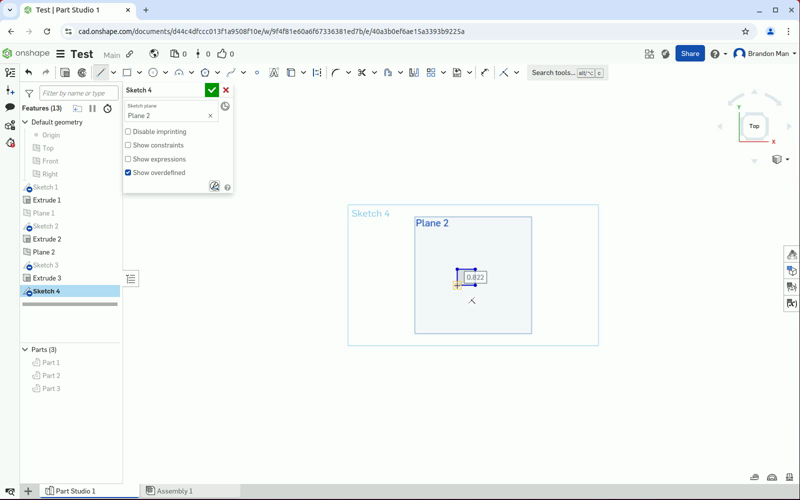
scroll(-6)
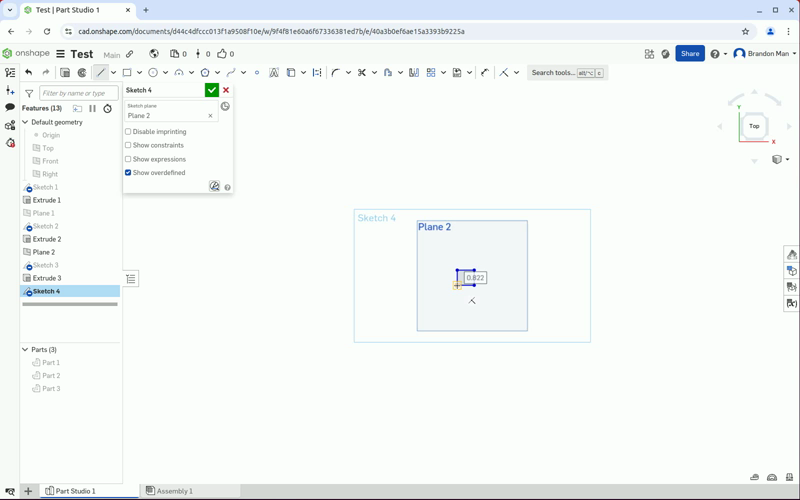
scroll(-6)
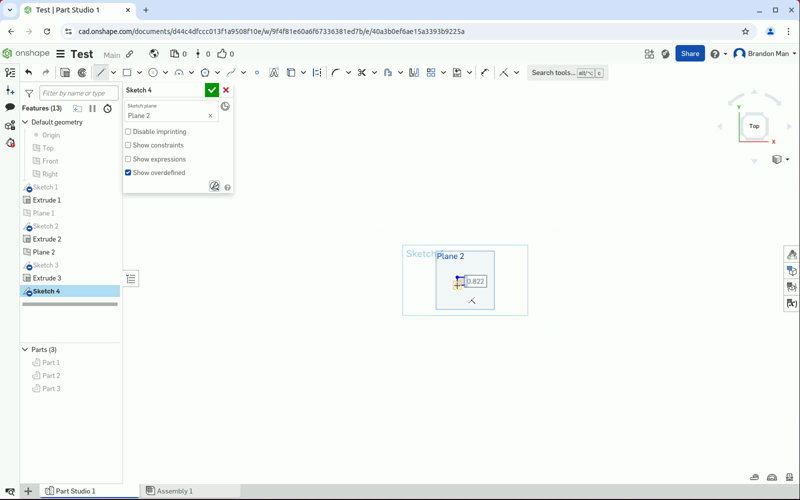
scroll(-6)
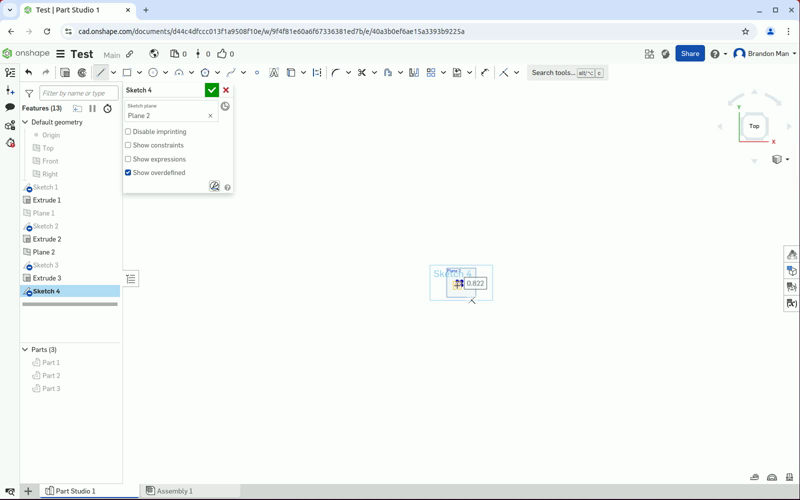
key(esc)
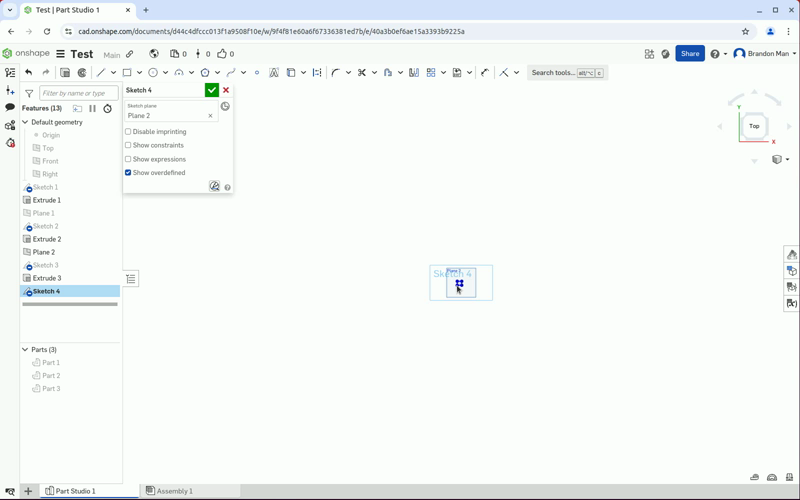
mouse_move(457, 283)
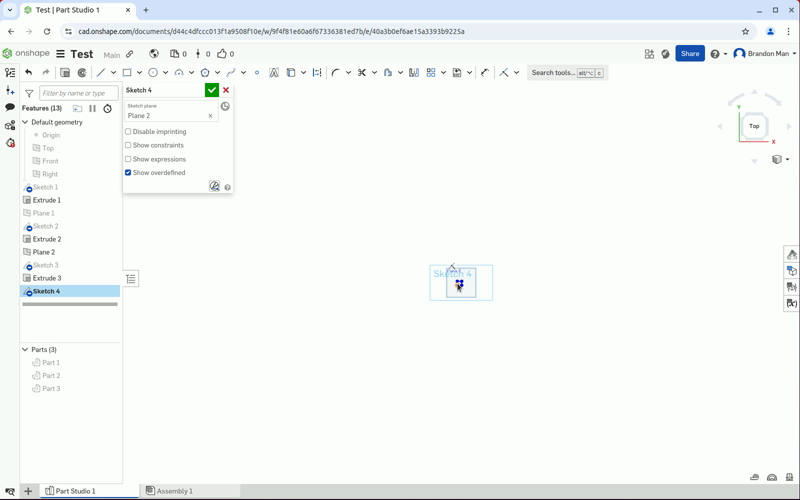
scroll(6)
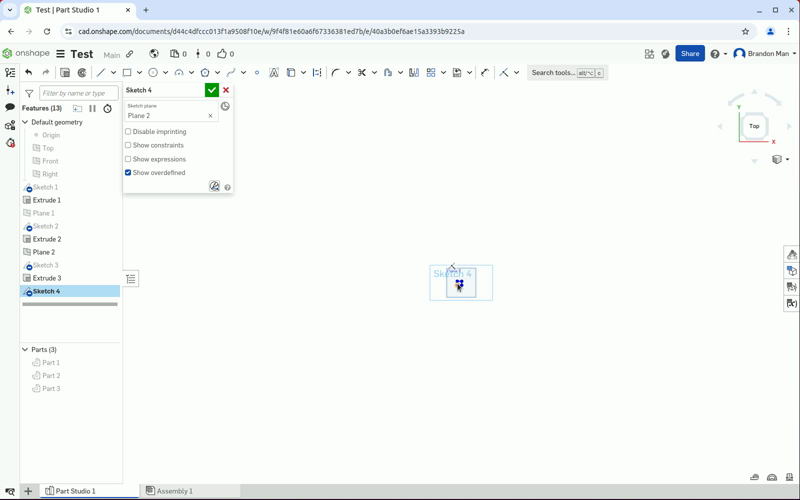
scroll(6)
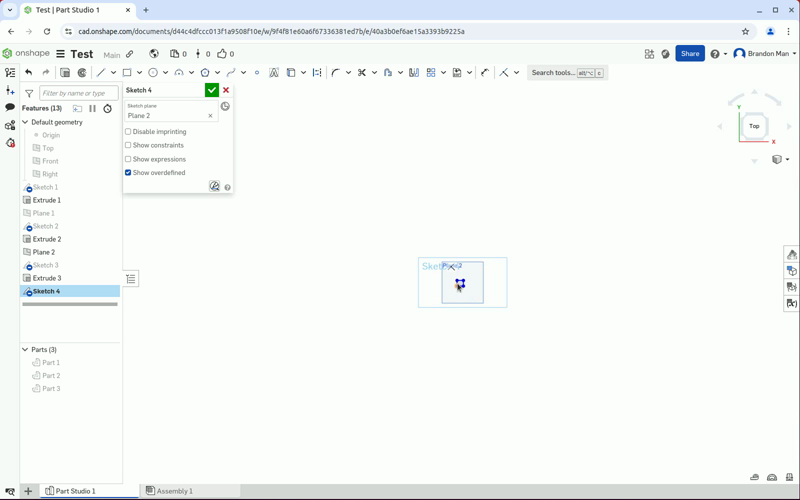
scroll(6)
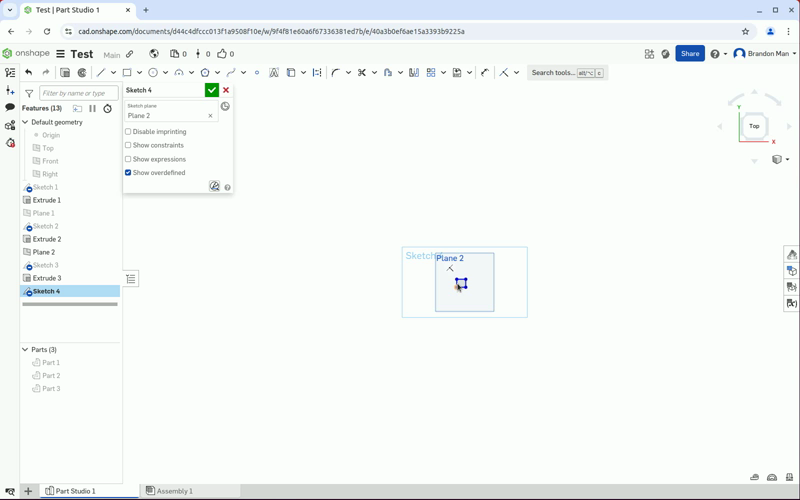
scroll(6)
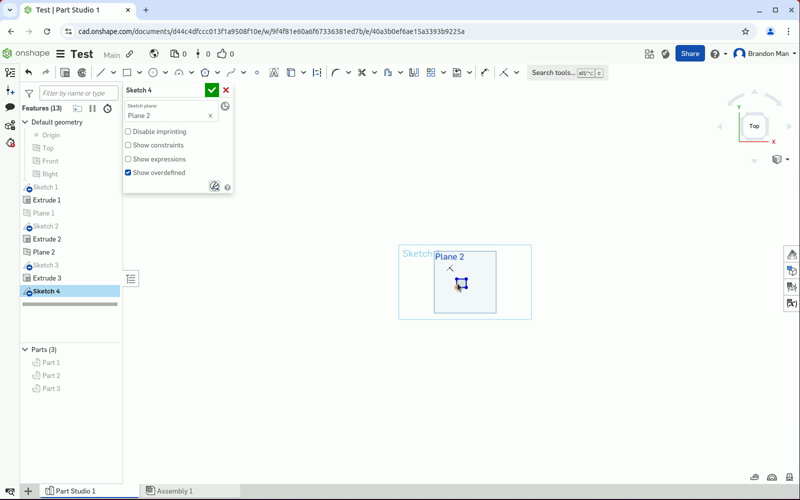
scroll(6)
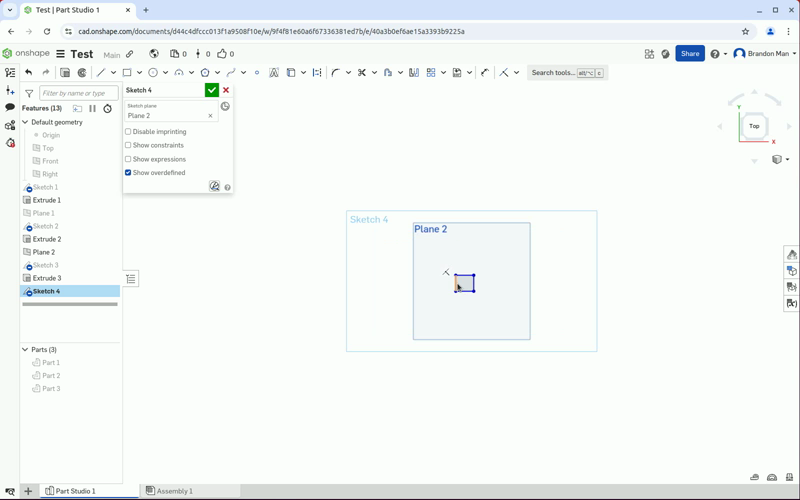
scroll(6)
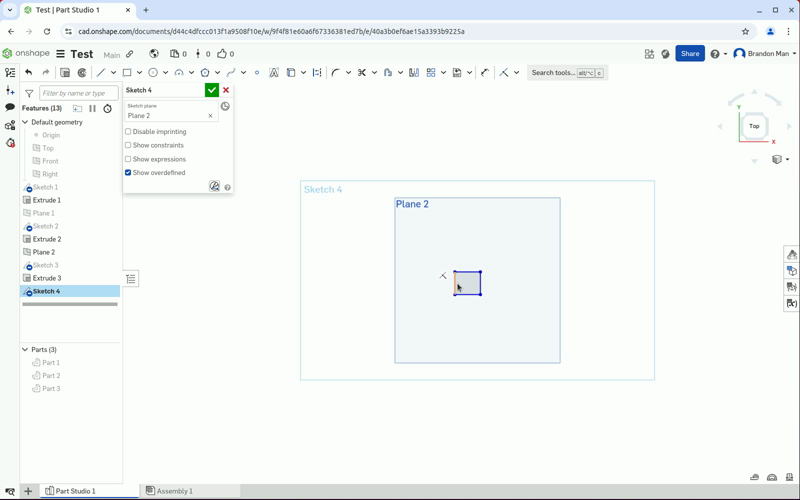
scroll(6)
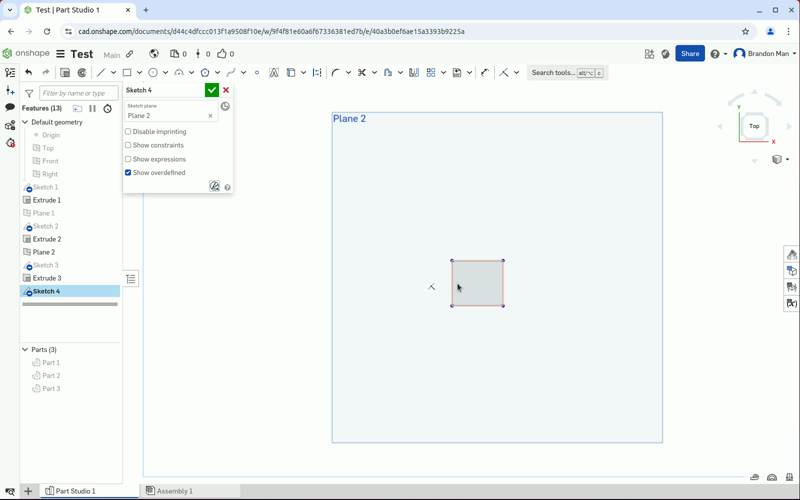
click(457, 283)
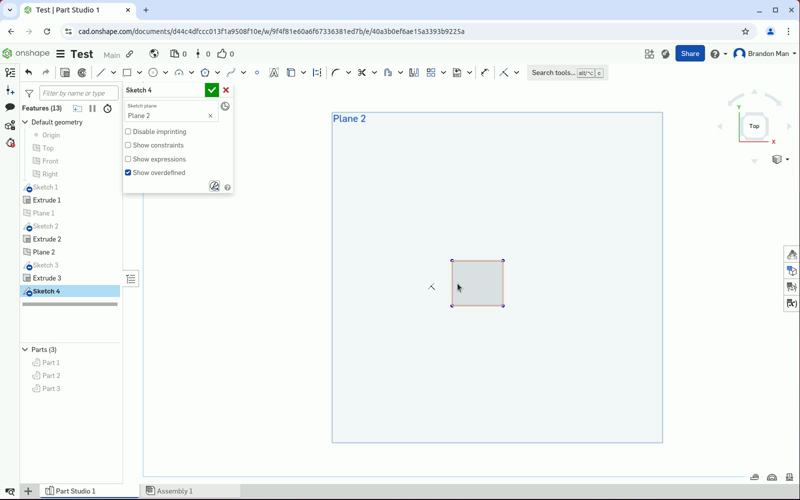
scroll(-6)
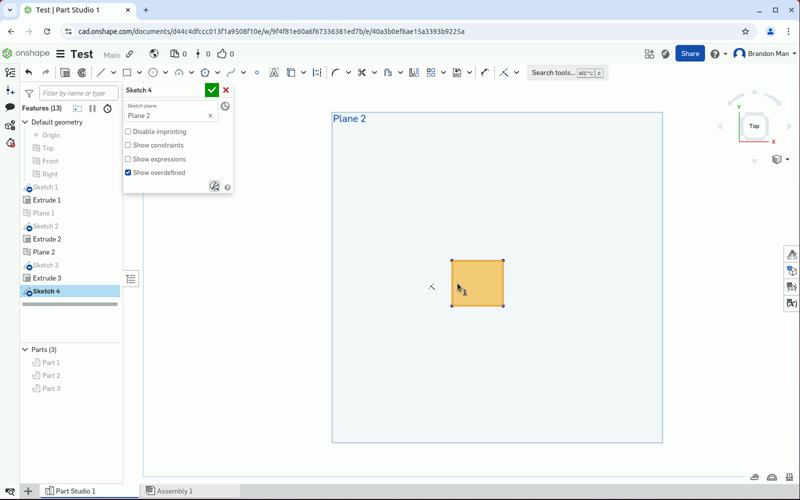
scroll(-6)
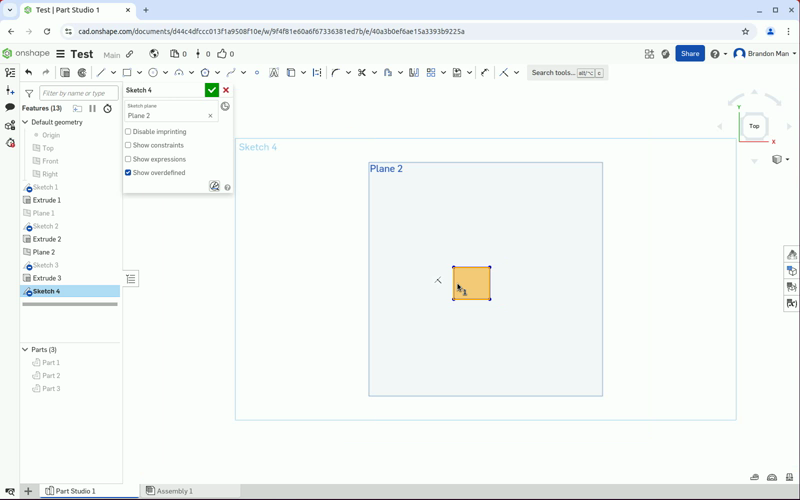
scroll(-6)
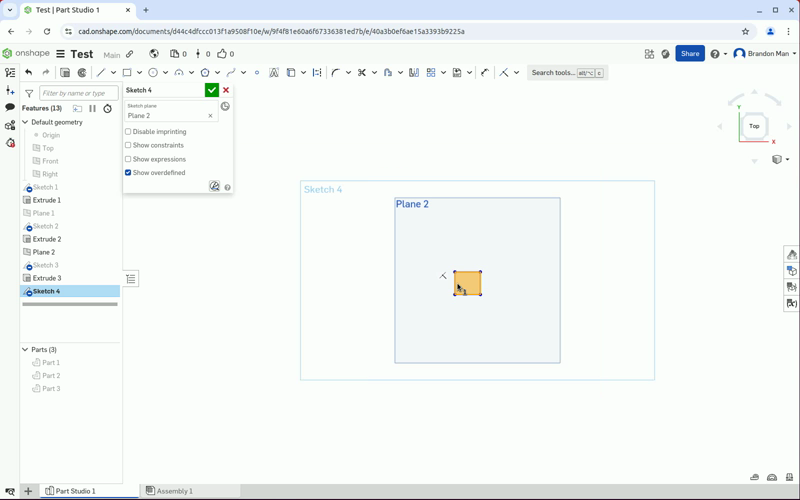
scroll(-6)
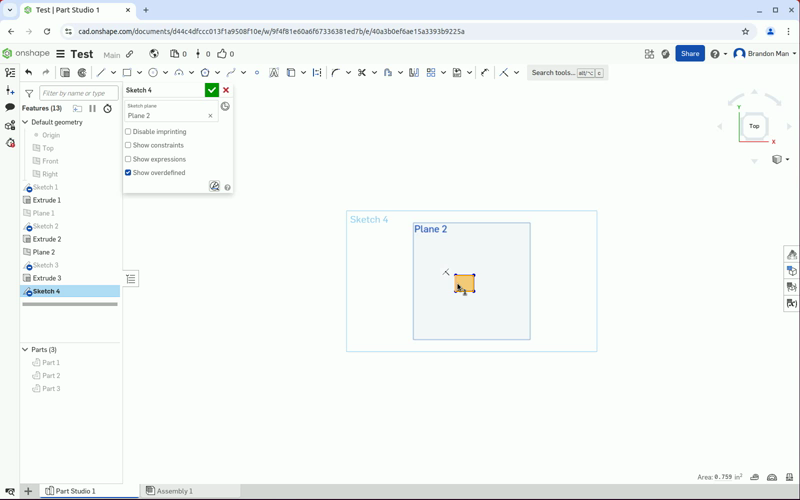
scroll(-6)
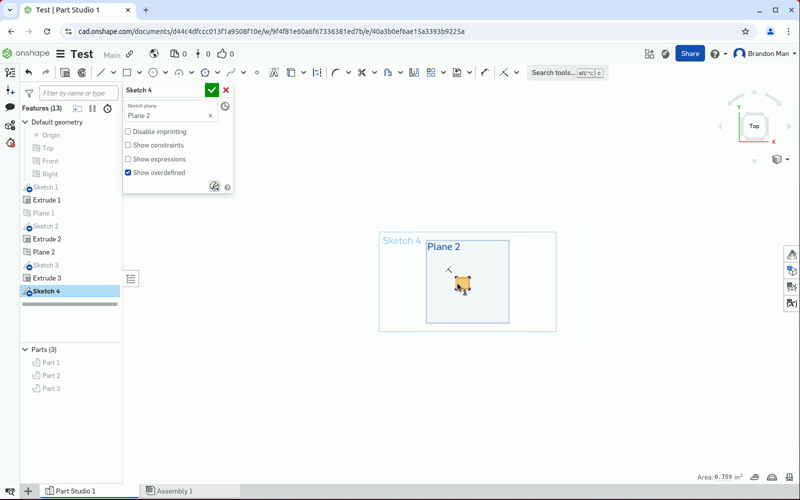
scroll(-6)
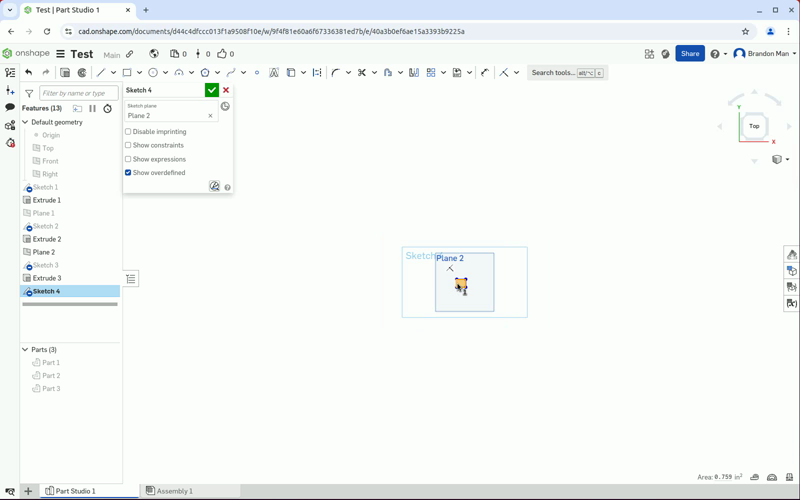
scroll(-6)
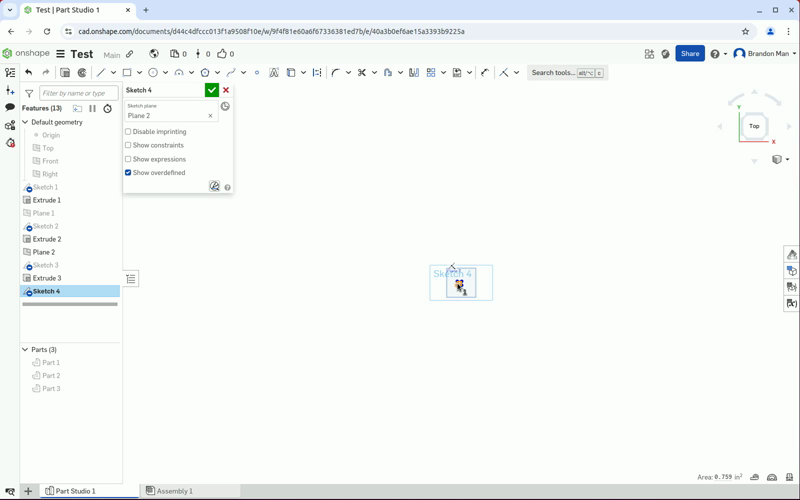
mouse_move(73, 352)
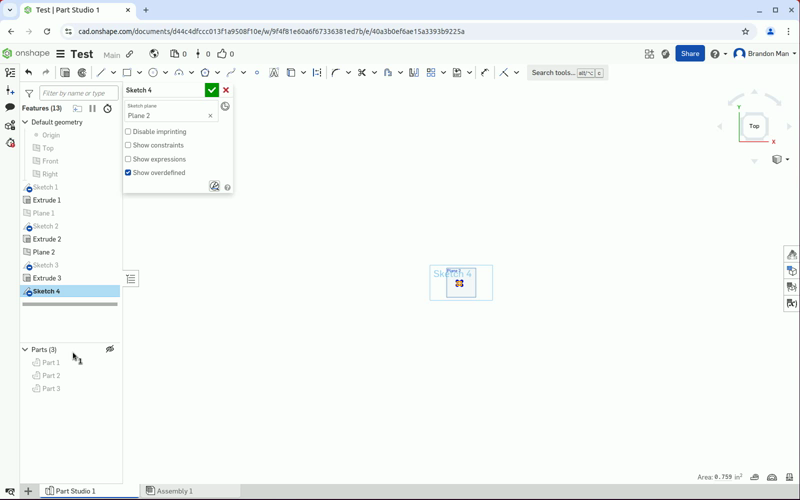
key(shift+y)
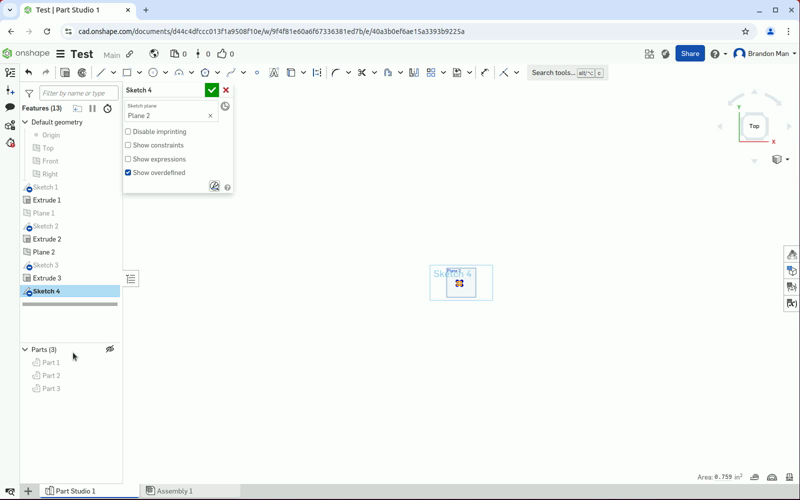
key(shift+e)
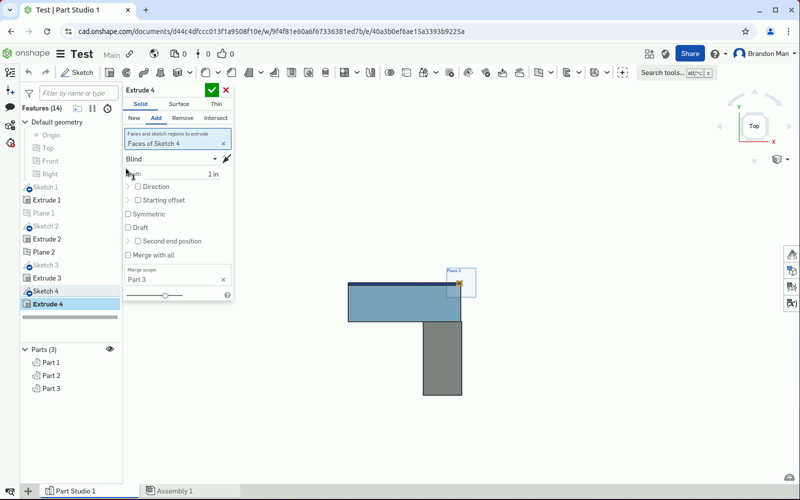
mouse_move(143, 106)
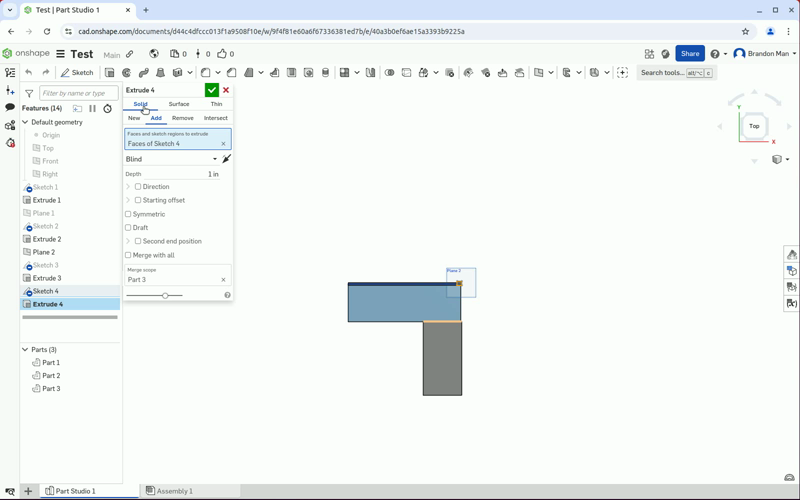
click(143, 106)
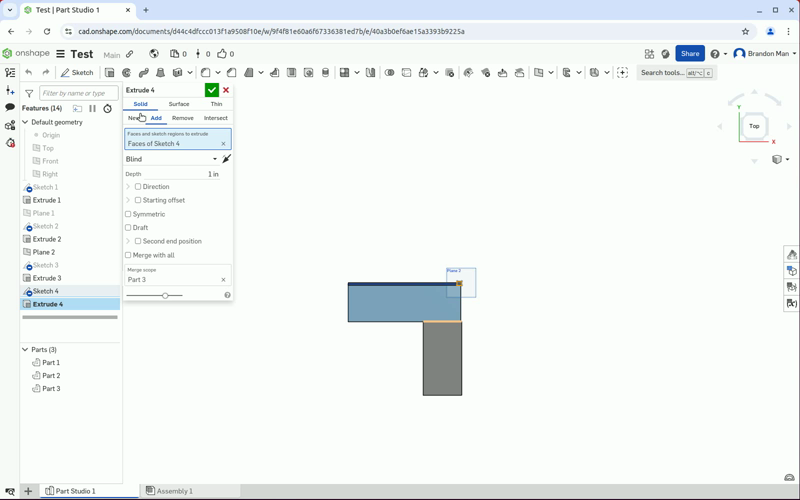
mouse_move(137, 120)
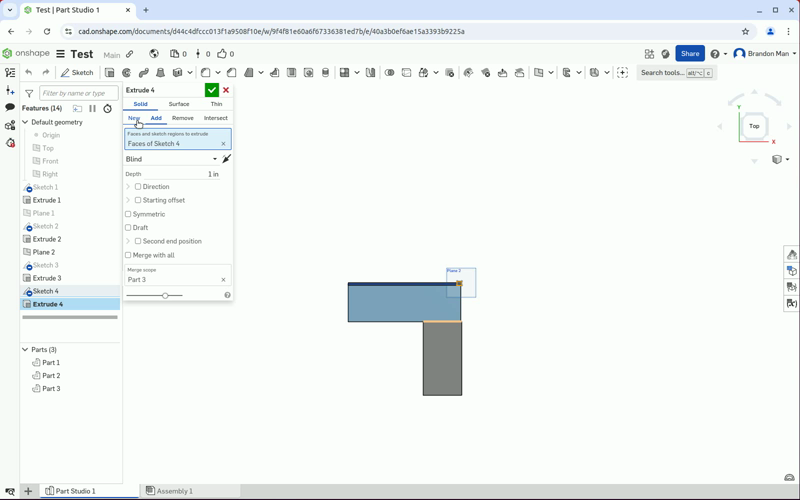
click(137, 120)
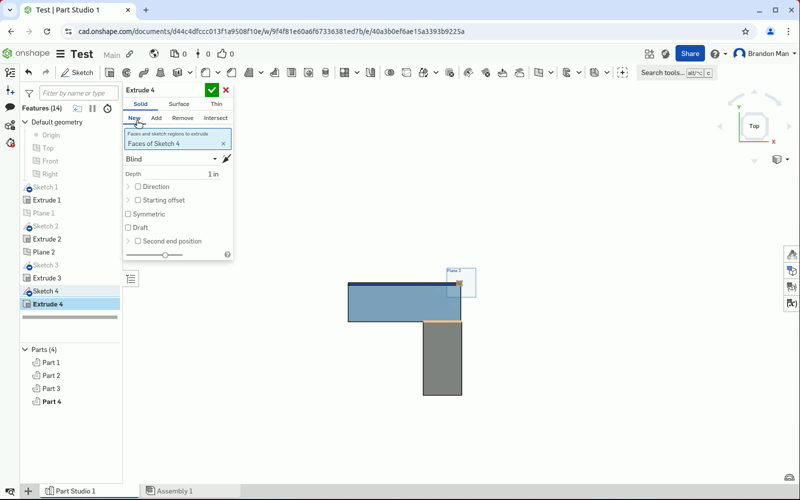
key(tab, 4)
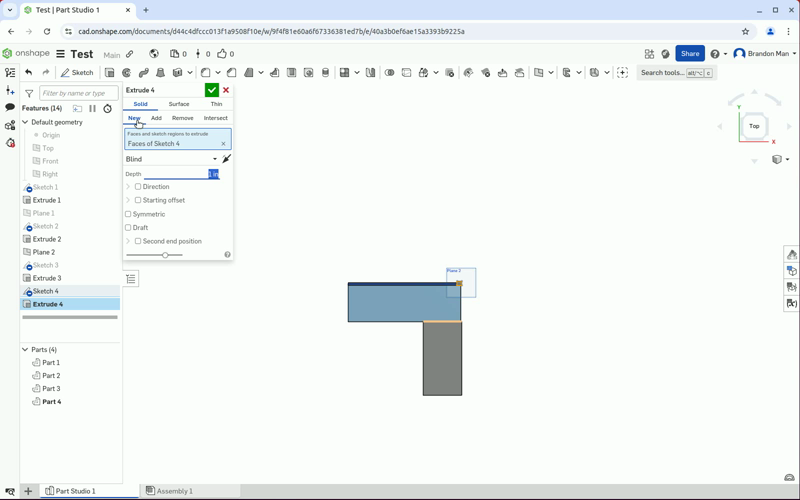
text(3.129)
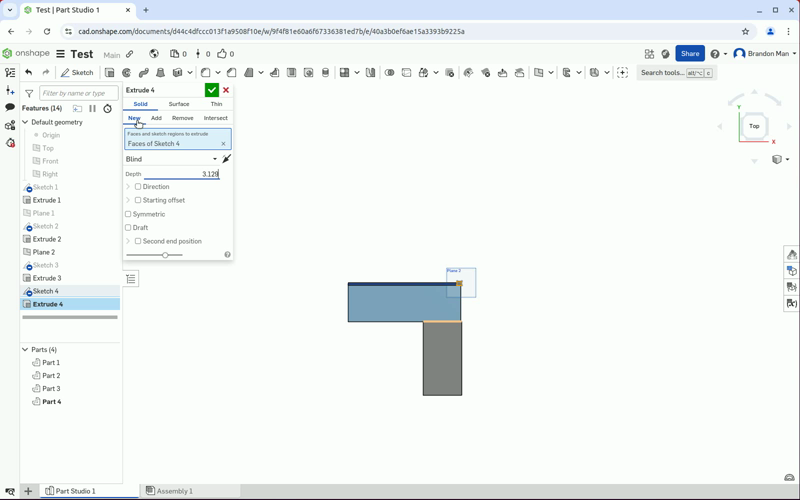
key(enter)
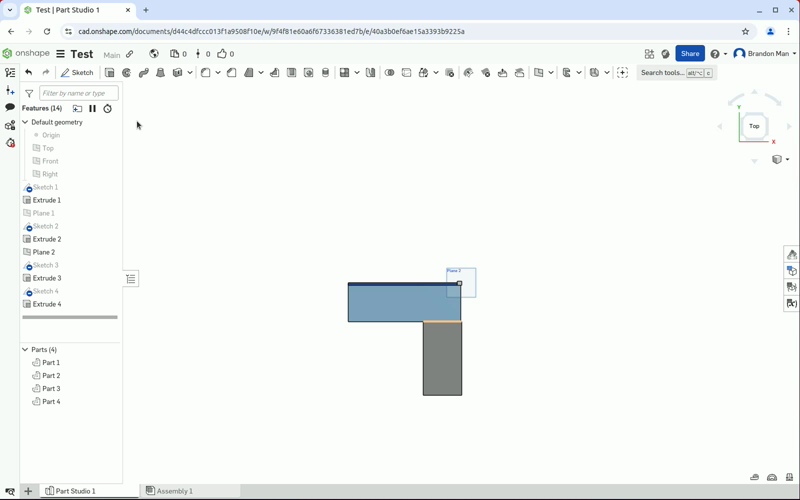
key(shift+h)
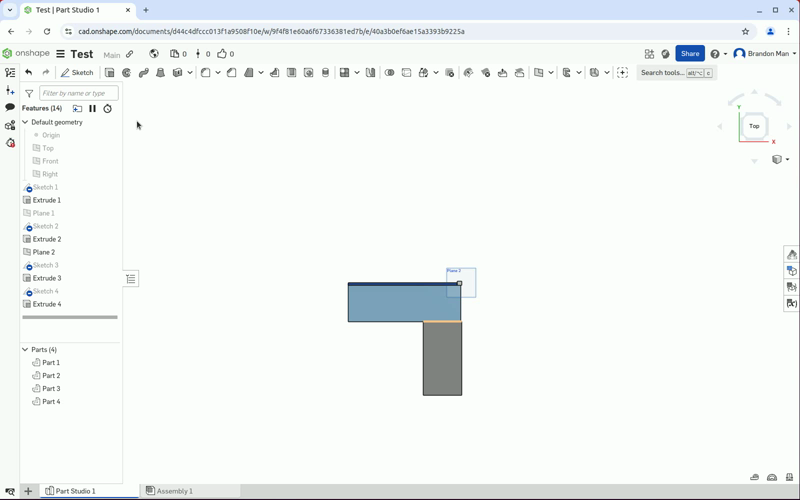
key(shift+h)
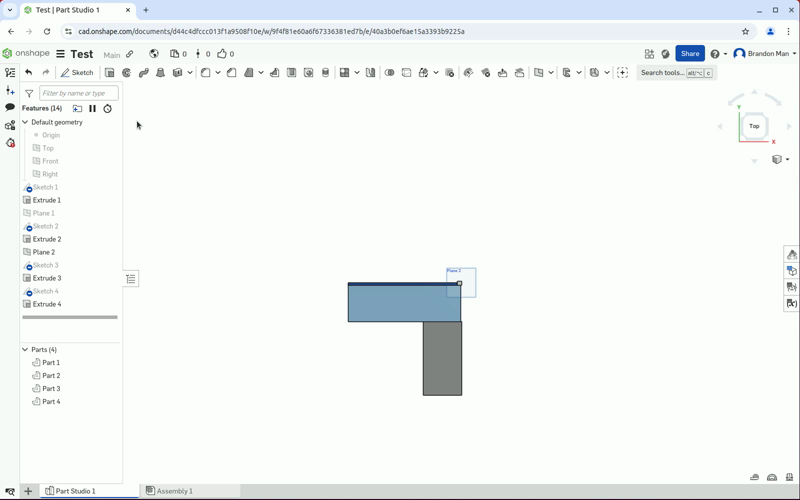
mouse_move(73, 189)
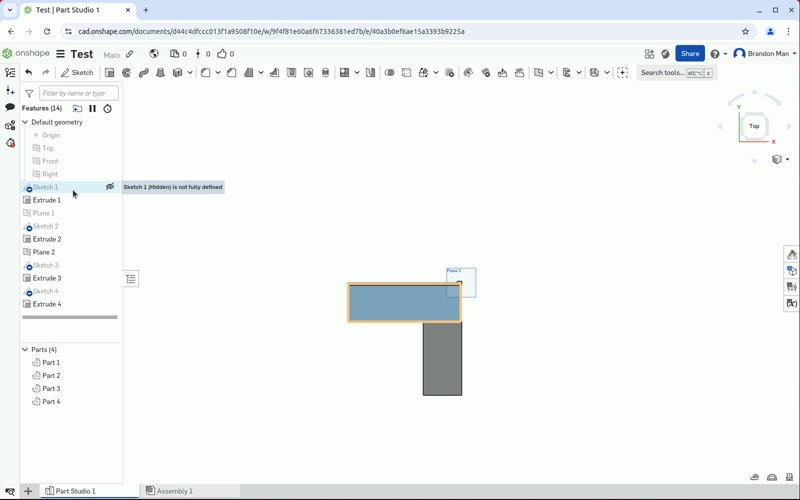
click(73, 189)
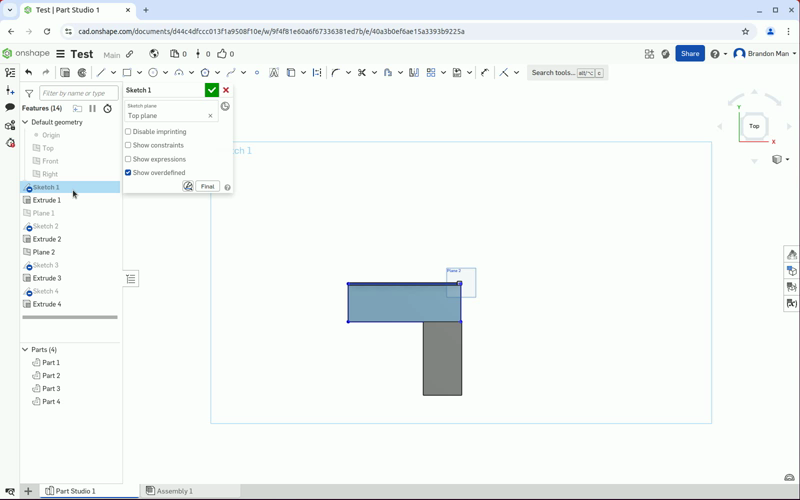
mouse_move(229, 92)
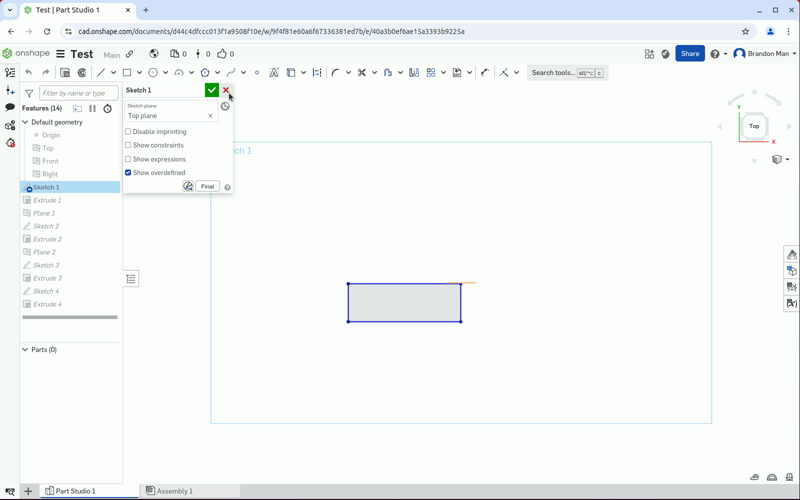
click(229, 92)
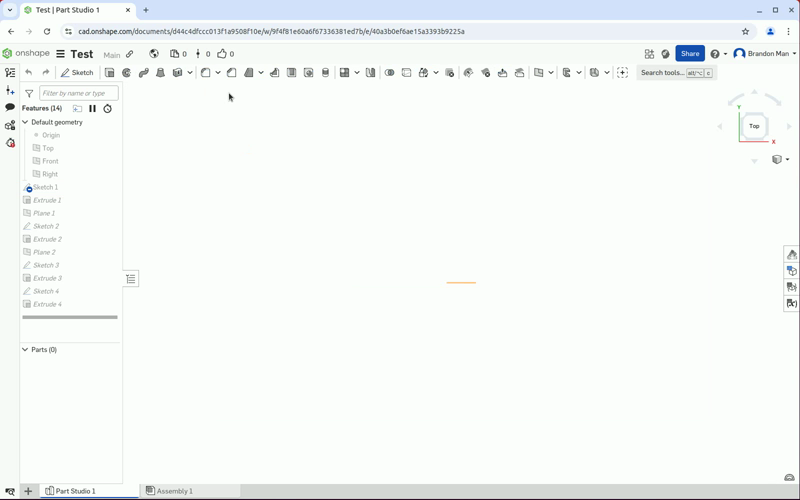
key(shift+s)
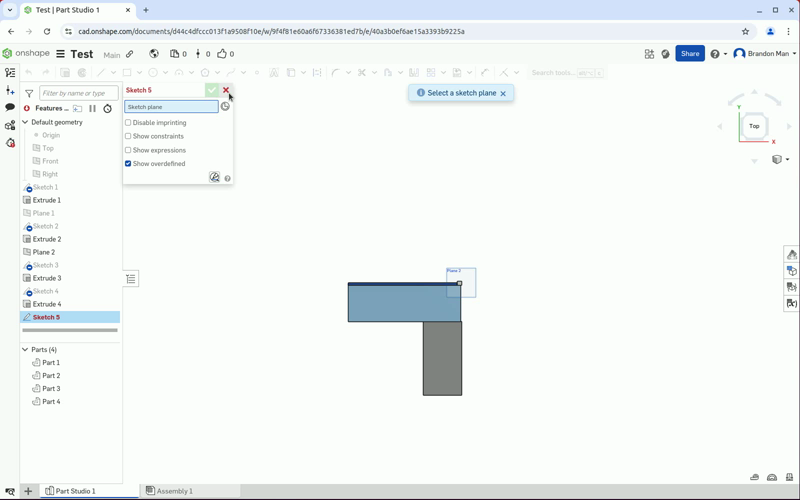
mouse_move(73, 254)
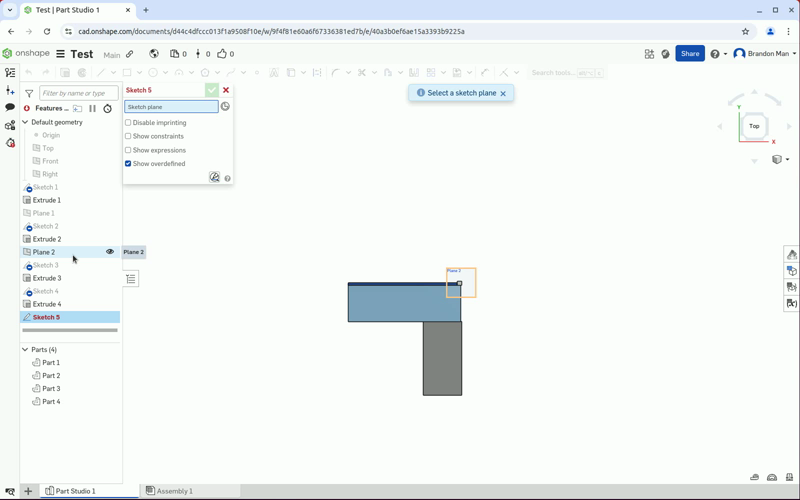
click(73, 254)
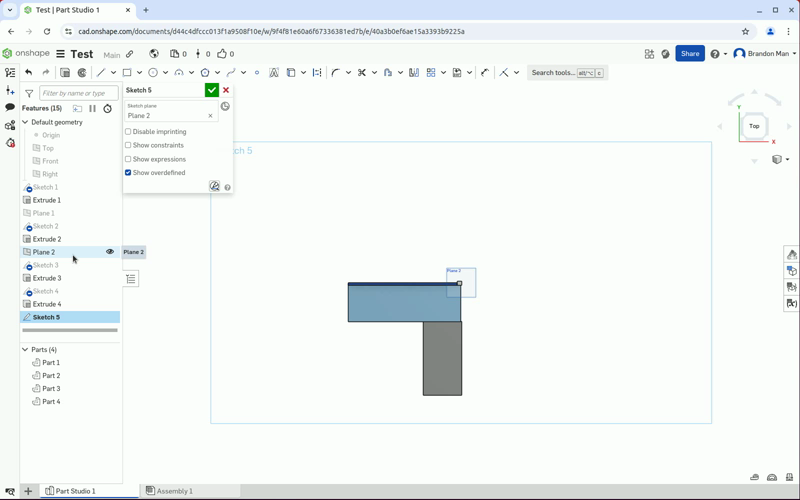
mouse_move(73, 352)
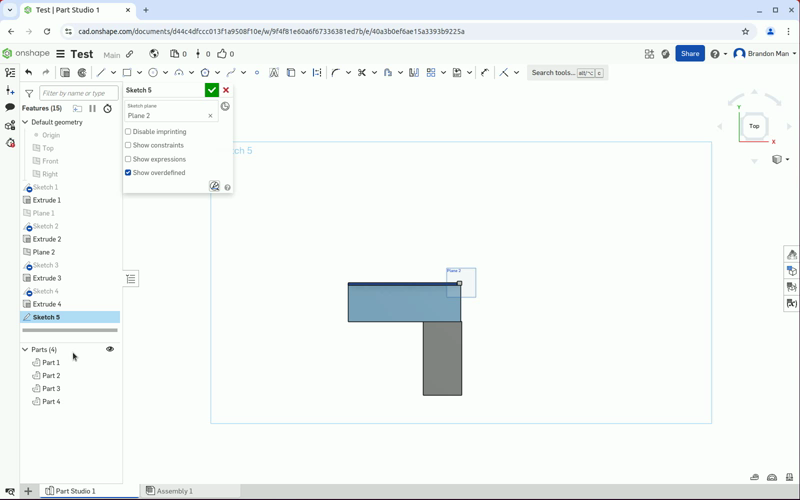
key(y)
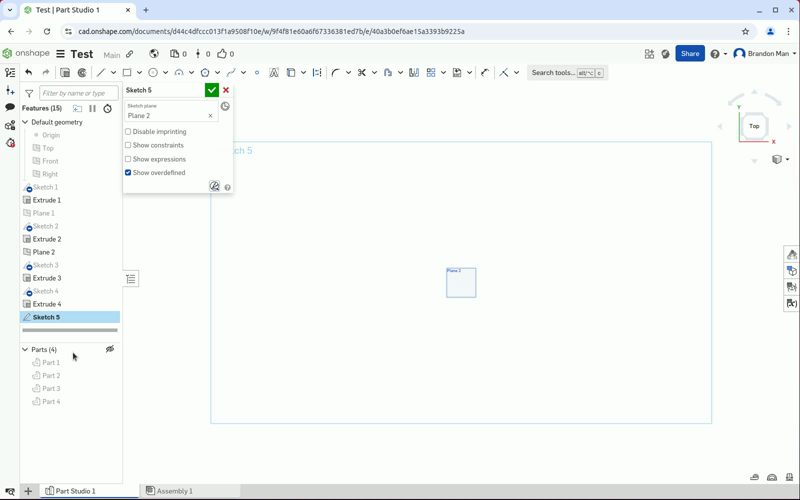
key(l)
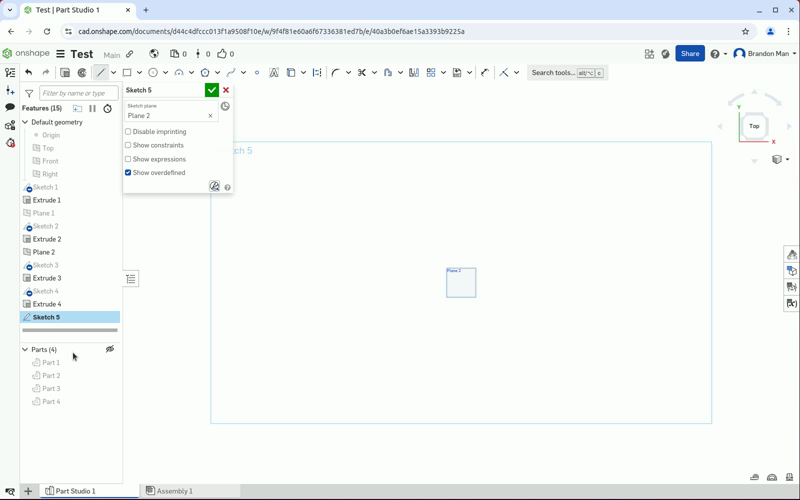
key_down(shift)
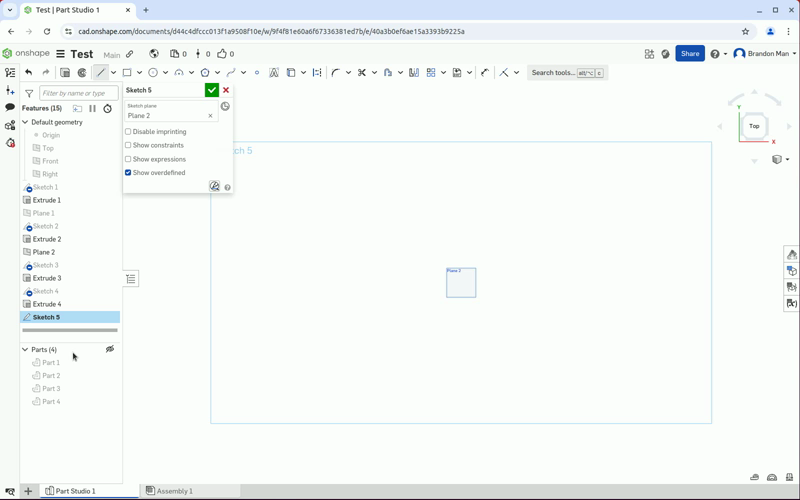
mouse_move(457, 395)
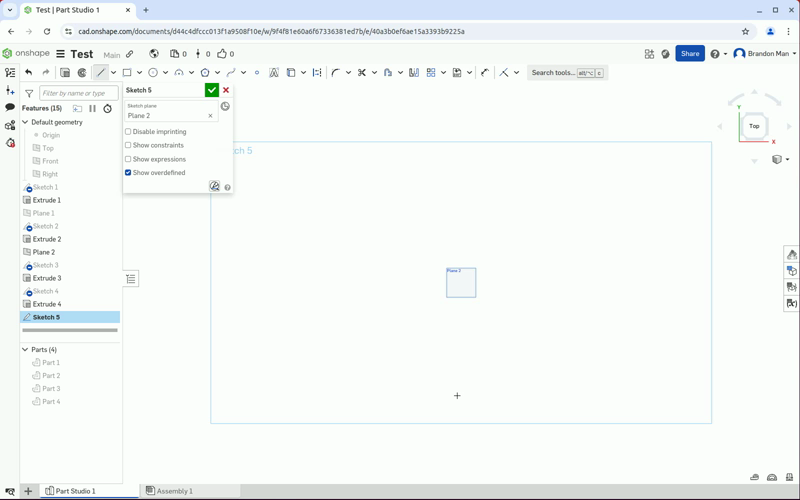
click(457, 395)
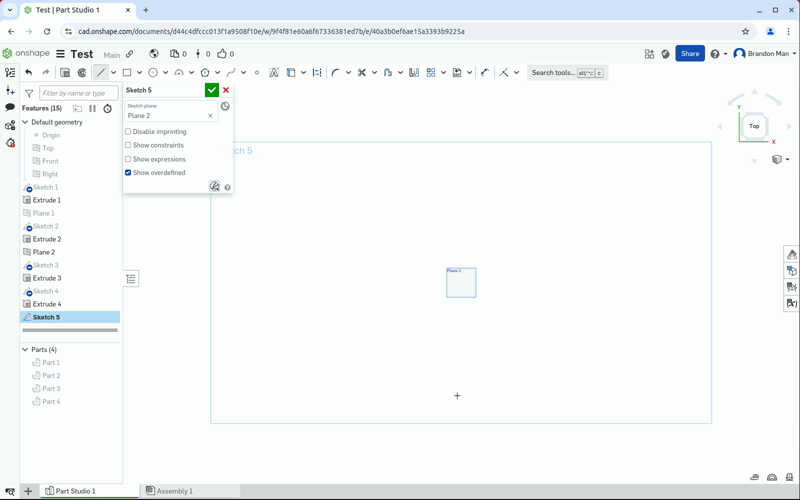
key_up(shift)
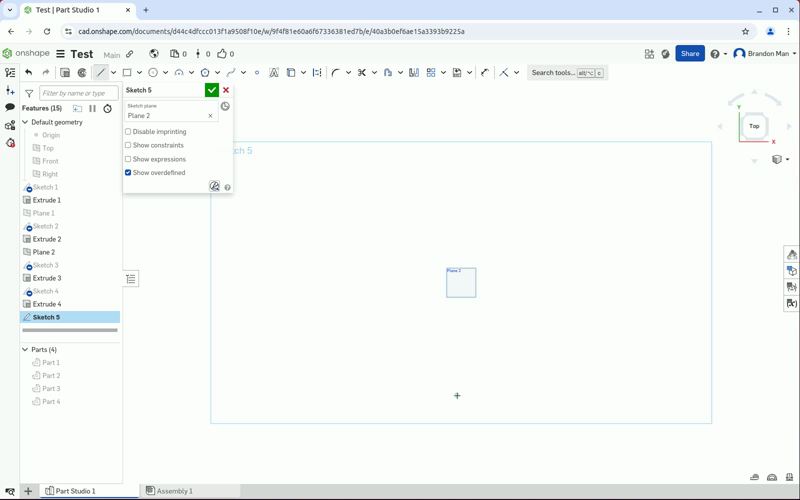
key_down(shift)
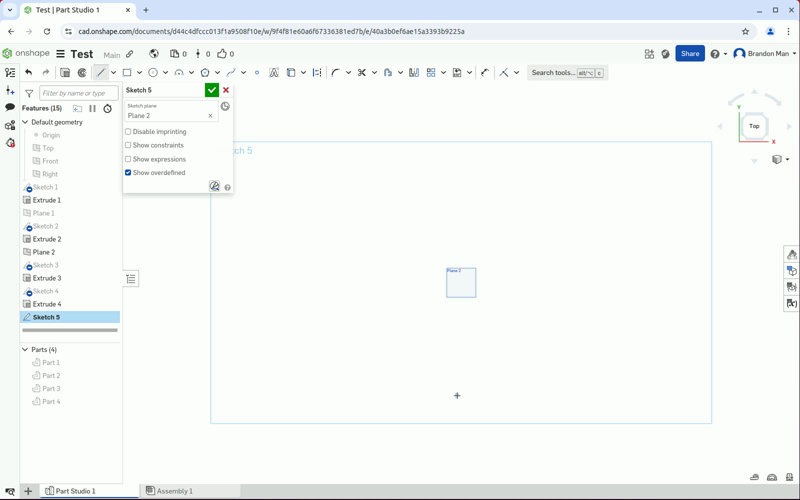
mouse_move(487, 395)
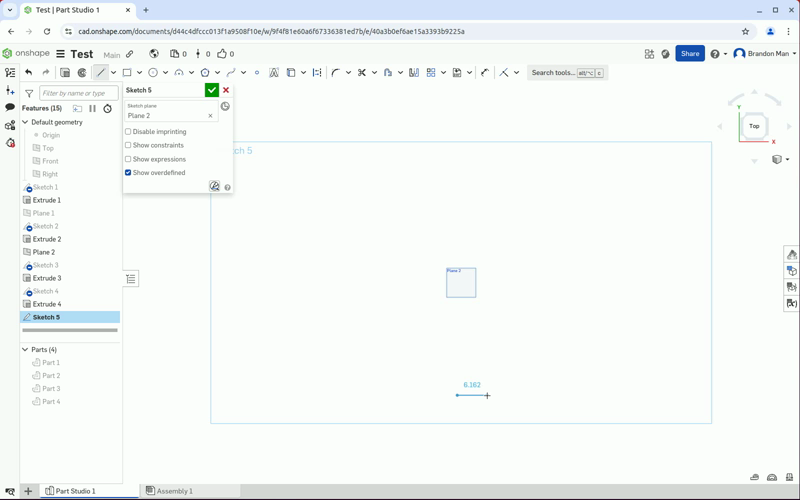
mouse_move(460, 395)
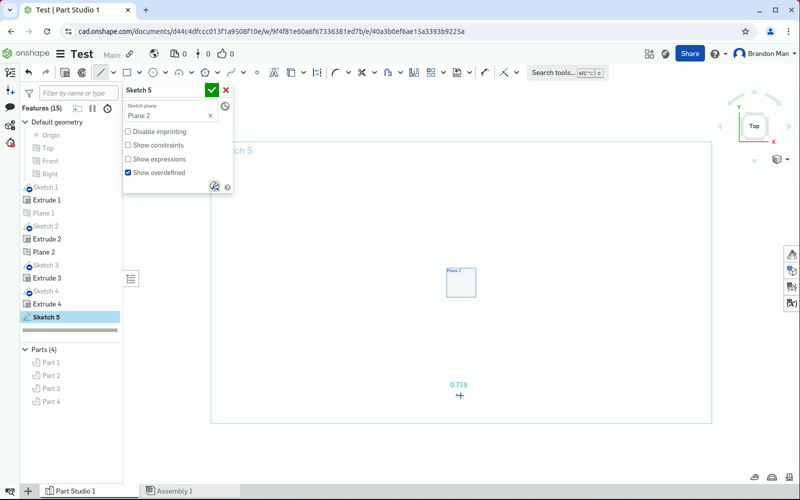
scroll(6)
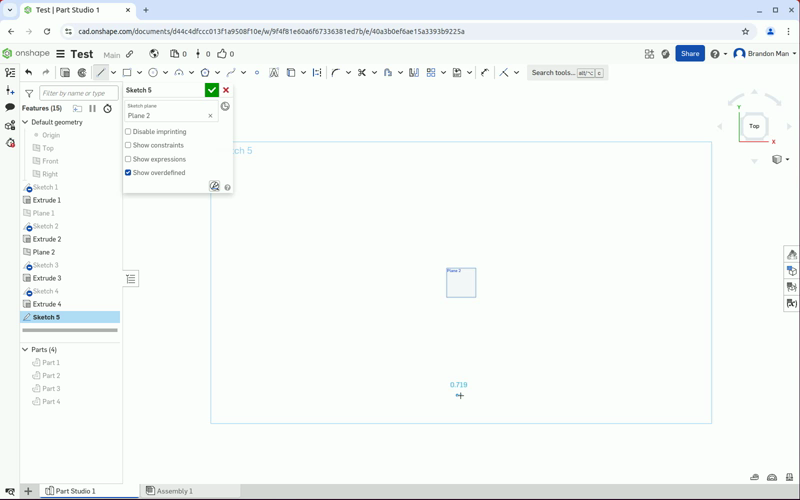
scroll(6)
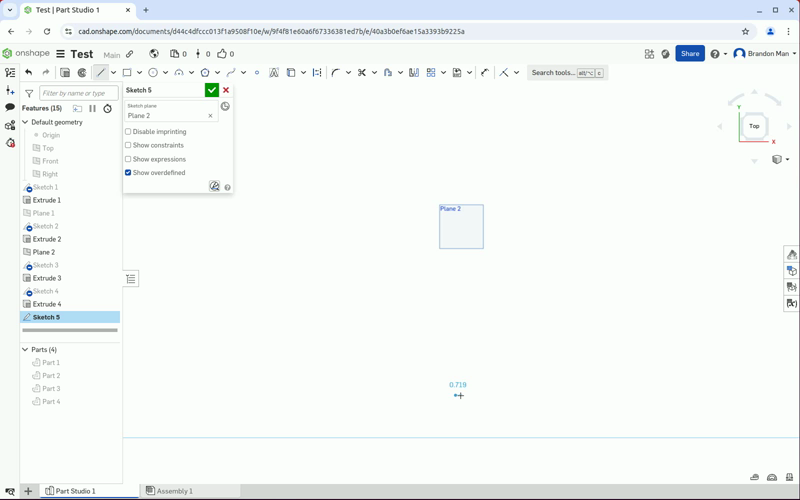
scroll(6)
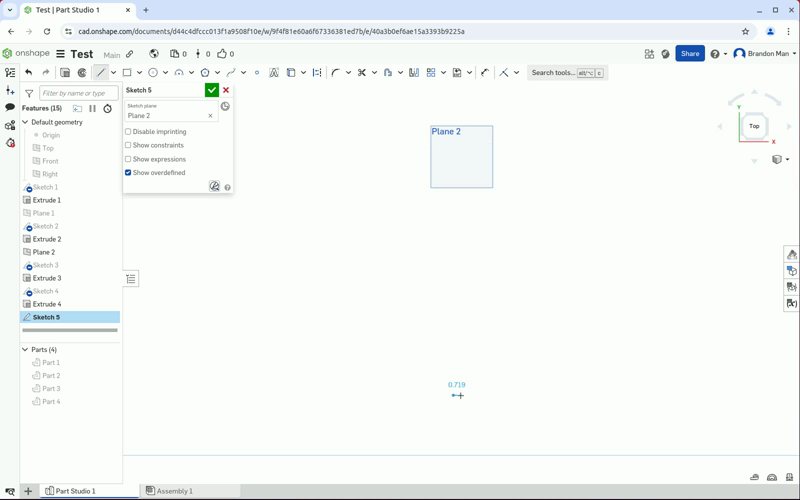
scroll(6)
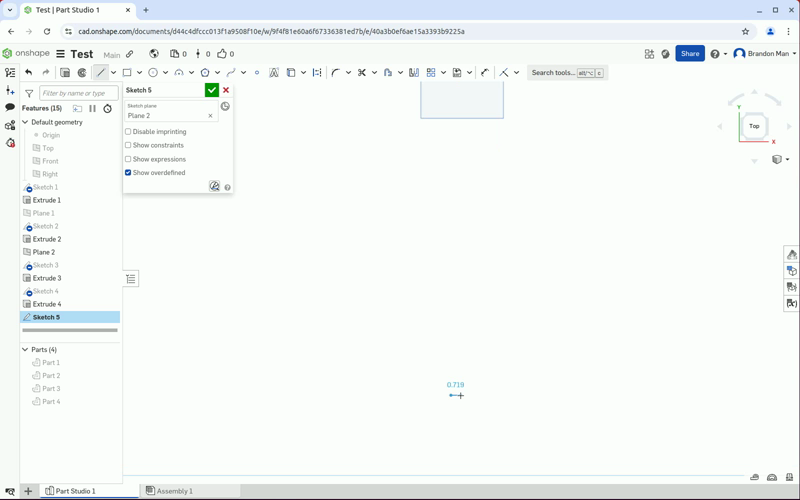
scroll(6)
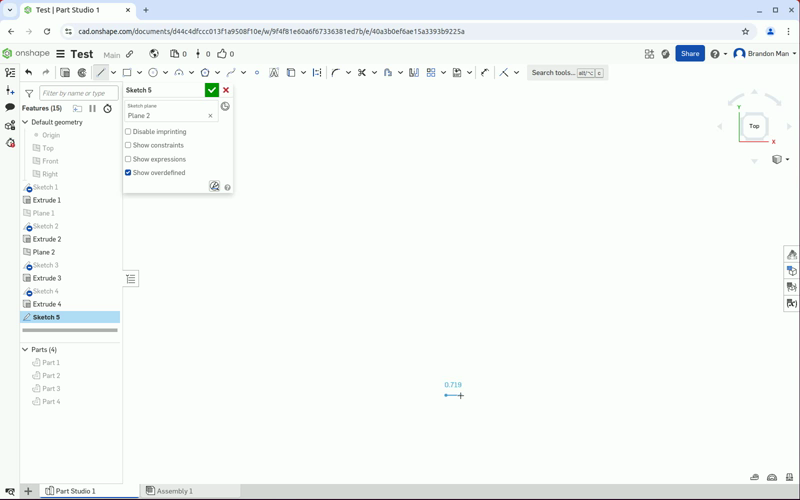
scroll(6)
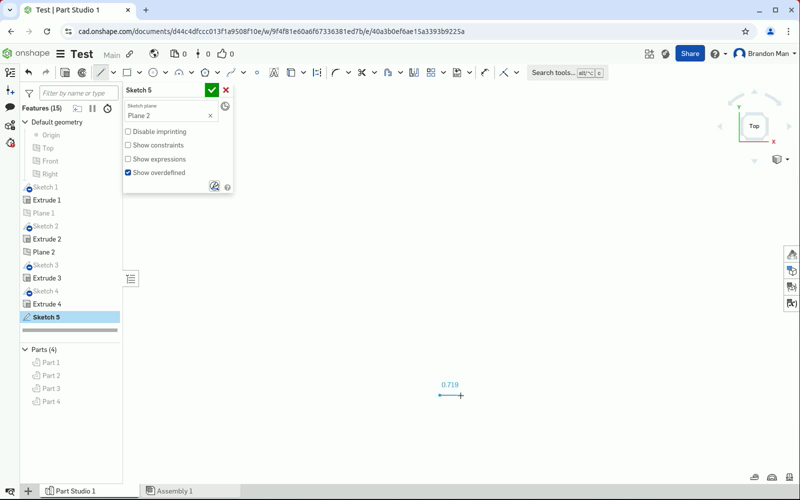
scroll(6)
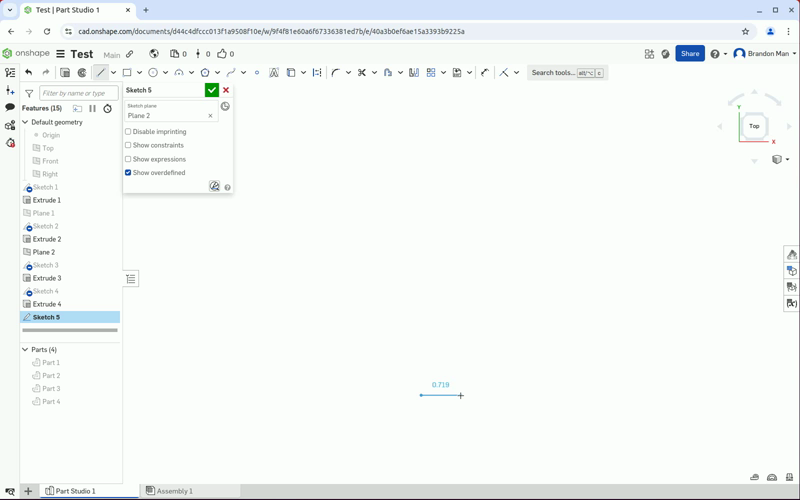
click(460, 395)
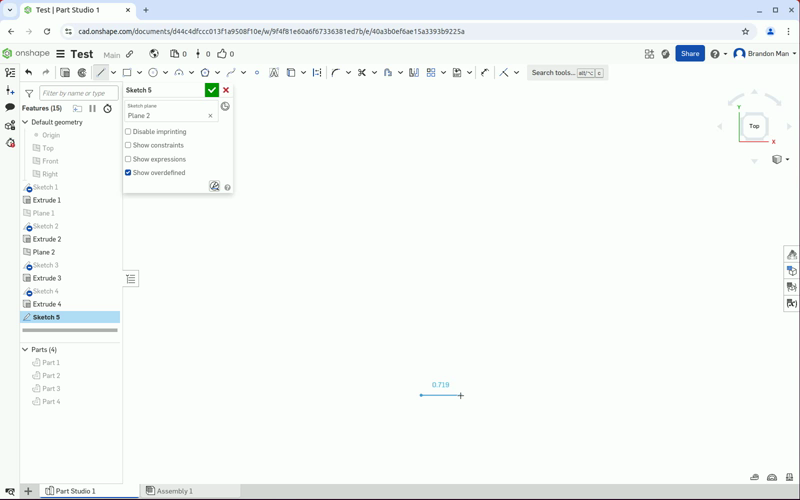
scroll(-6)
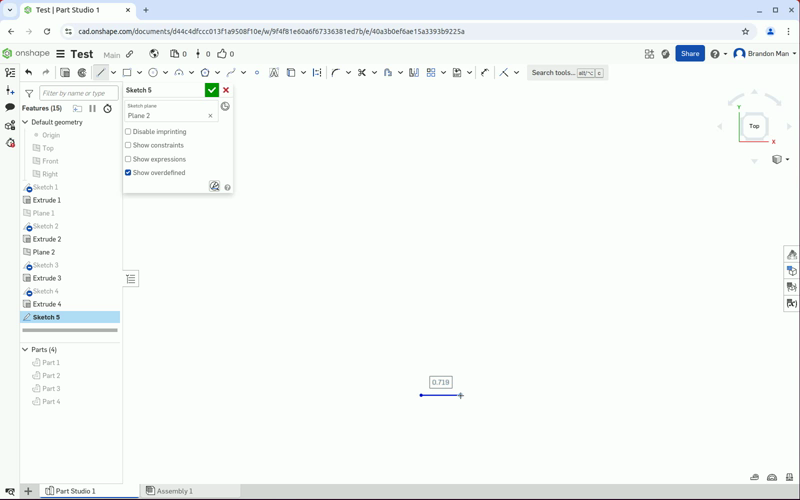
scroll(-6)
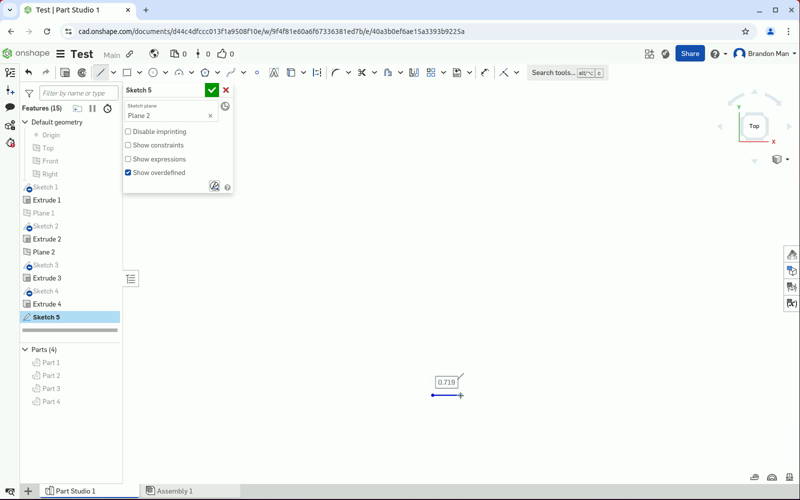
scroll(-6)
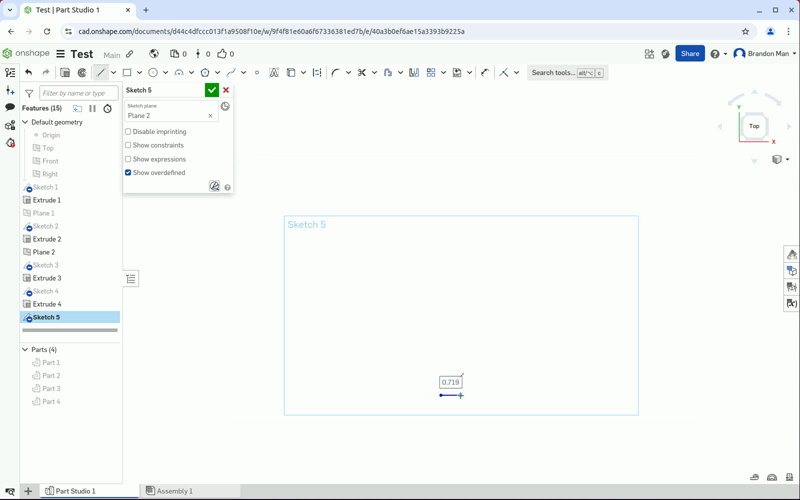
scroll(-6)
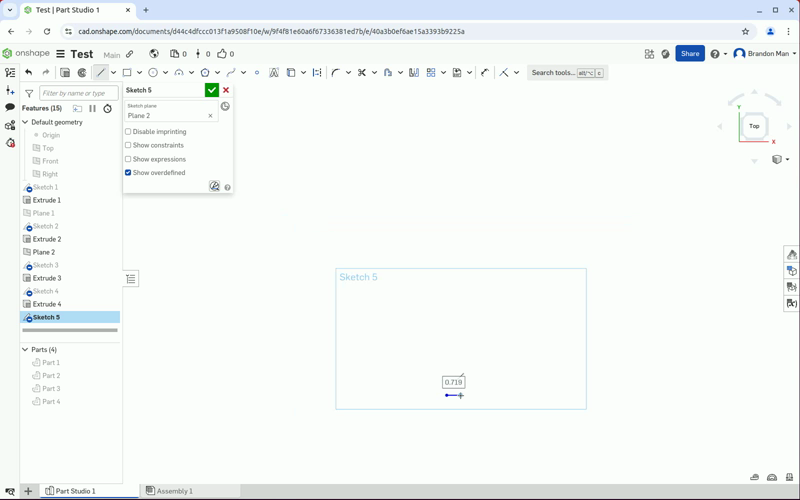
scroll(-6)
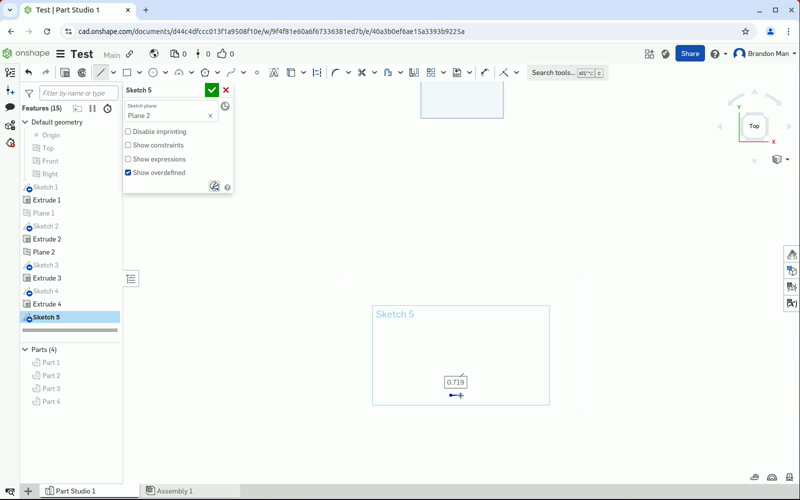
scroll(-6)
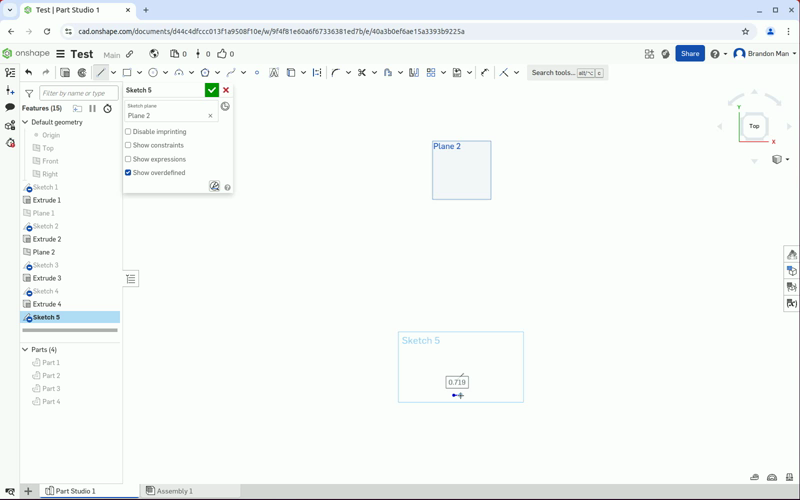
scroll(-6)
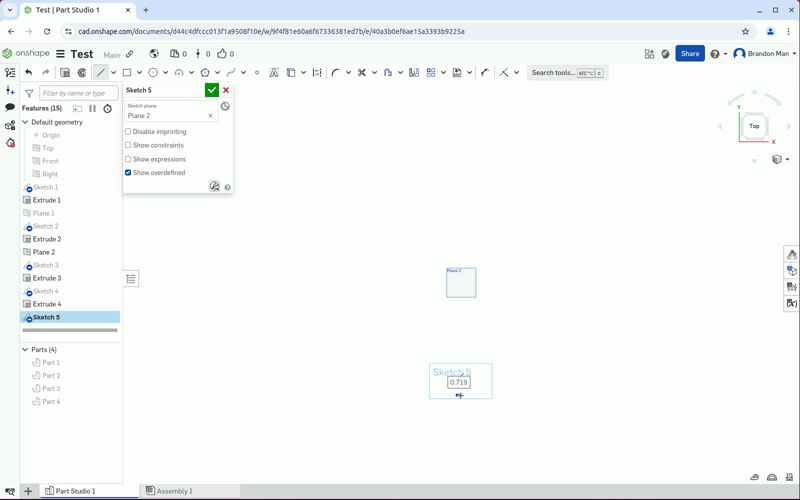
key_up(shift)
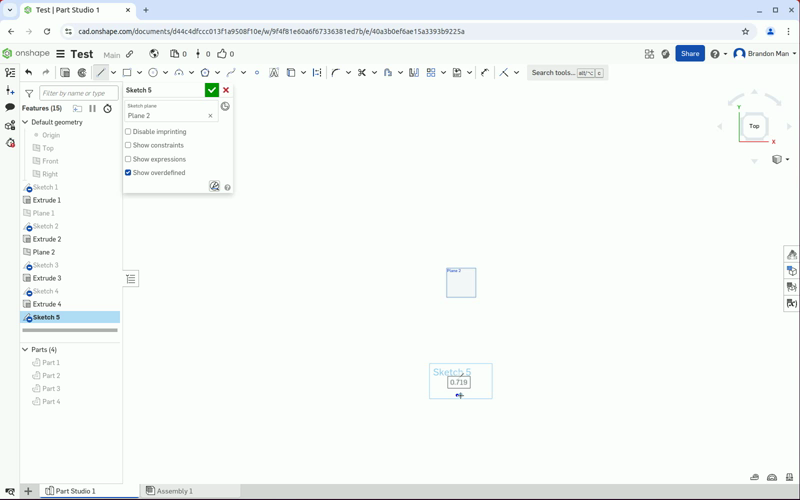
key_down(shift)
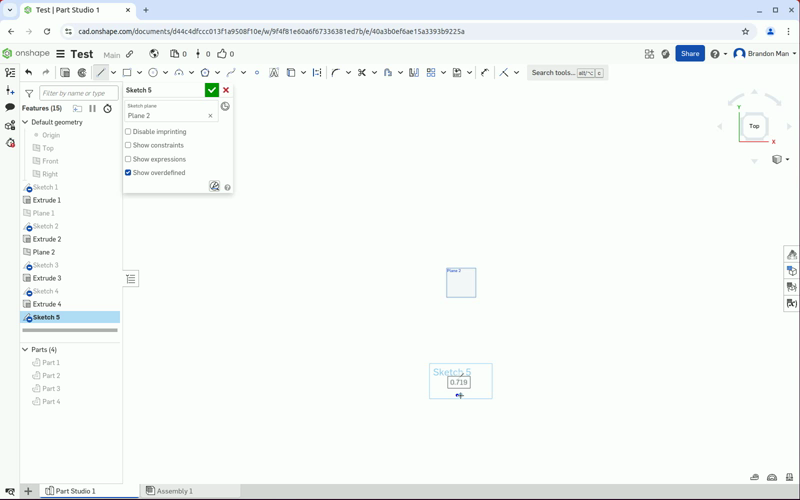
mouse_move(460, 285)
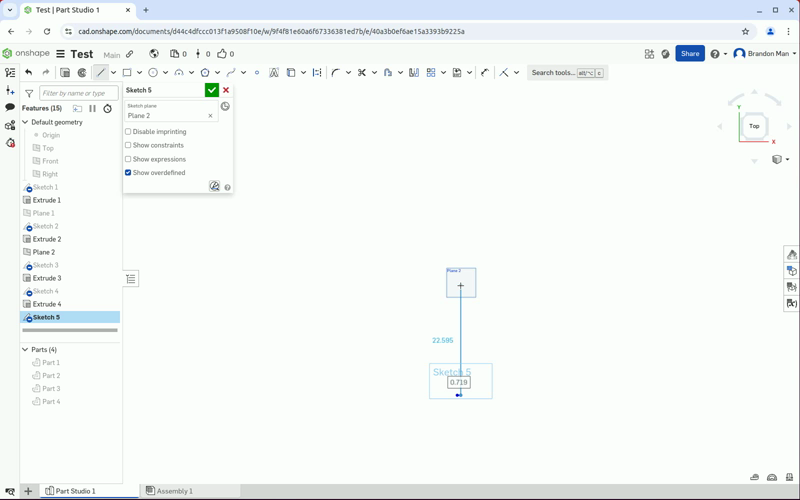
click(460, 285)
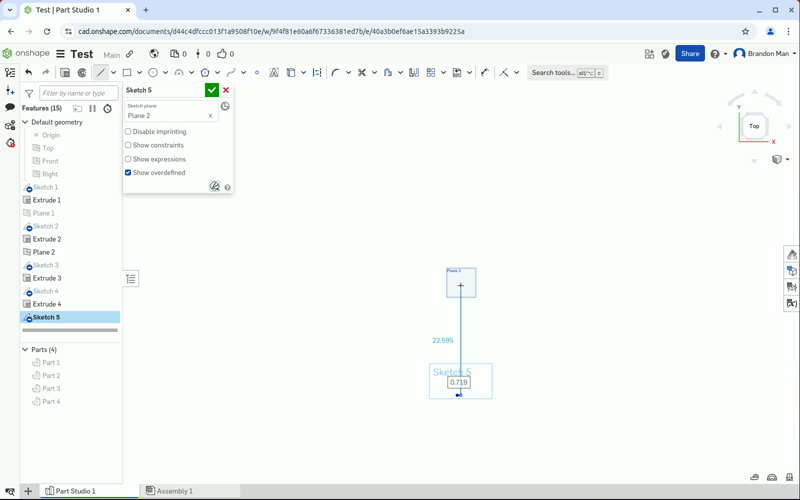
key_up(shift)
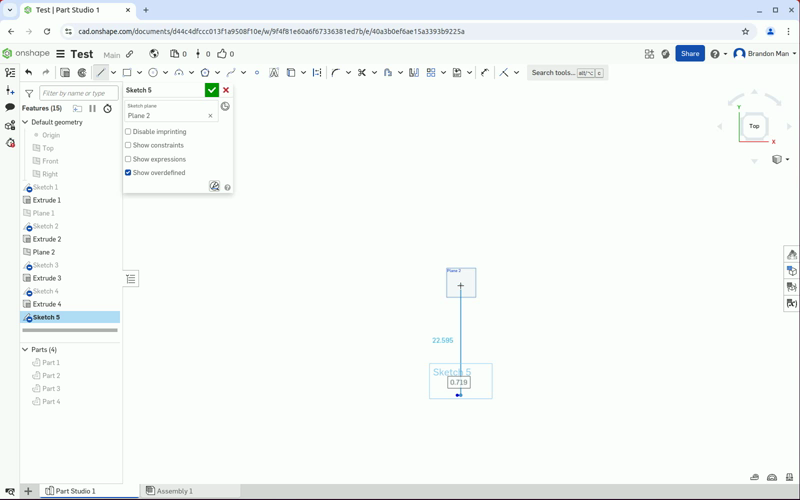
key_down(shift)
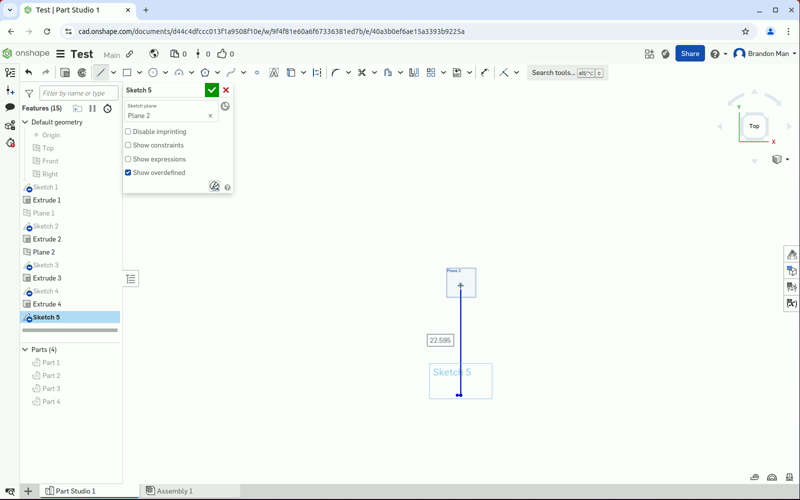
mouse_move(490, 285)
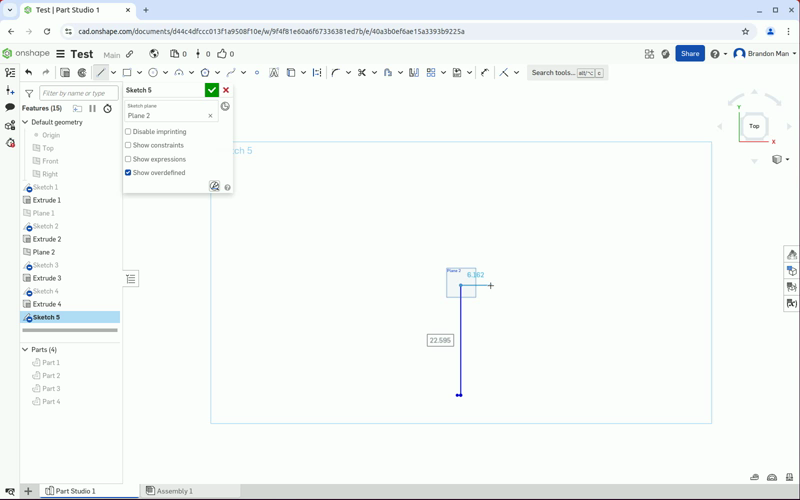
mouse_move(457, 285)
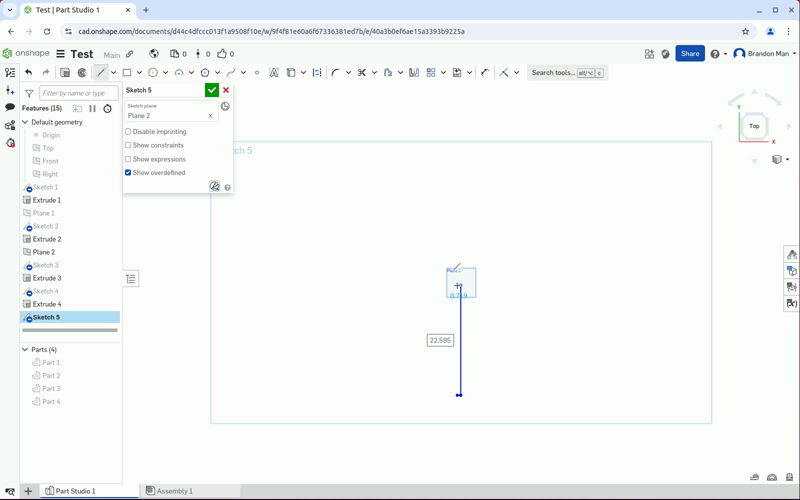
scroll(6)
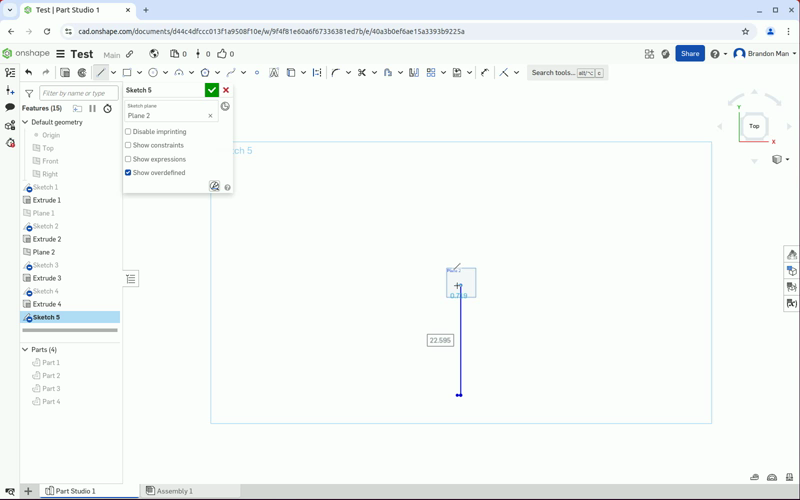
scroll(6)
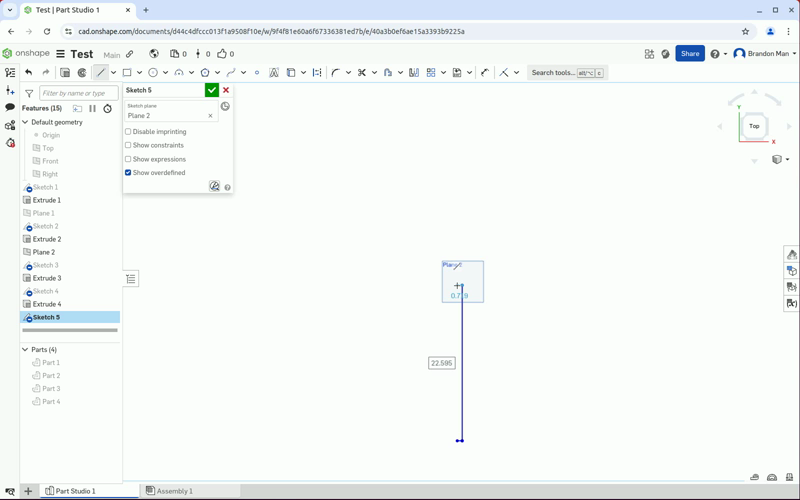
scroll(6)
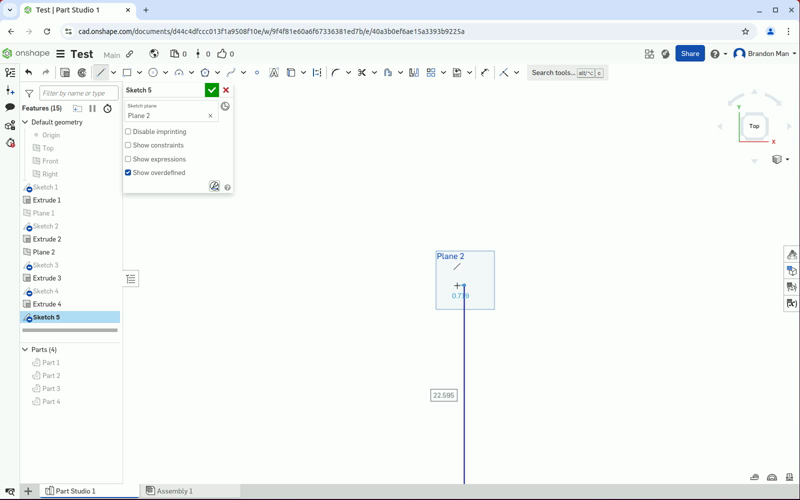
scroll(6)
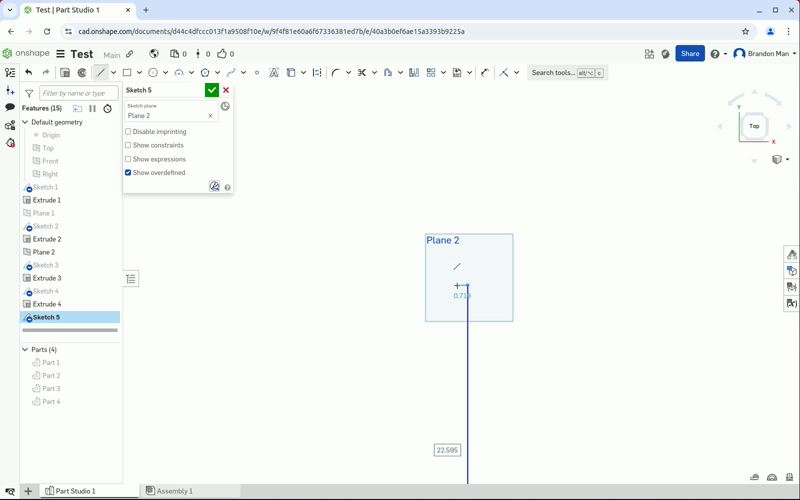
scroll(6)
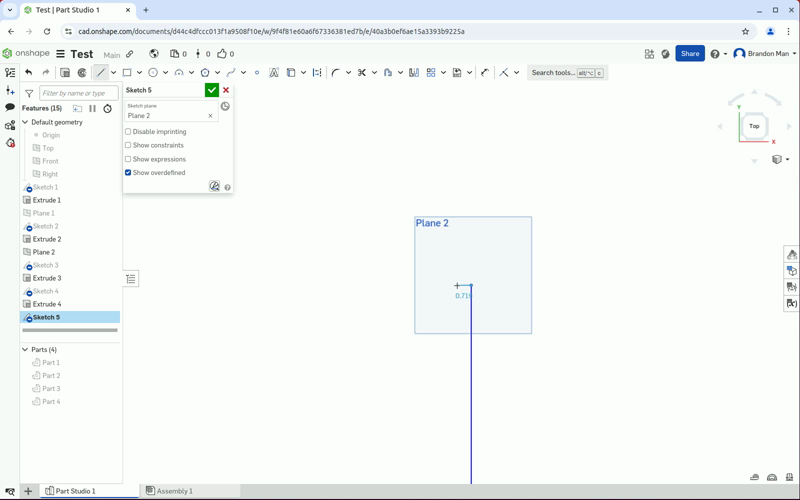
scroll(6)
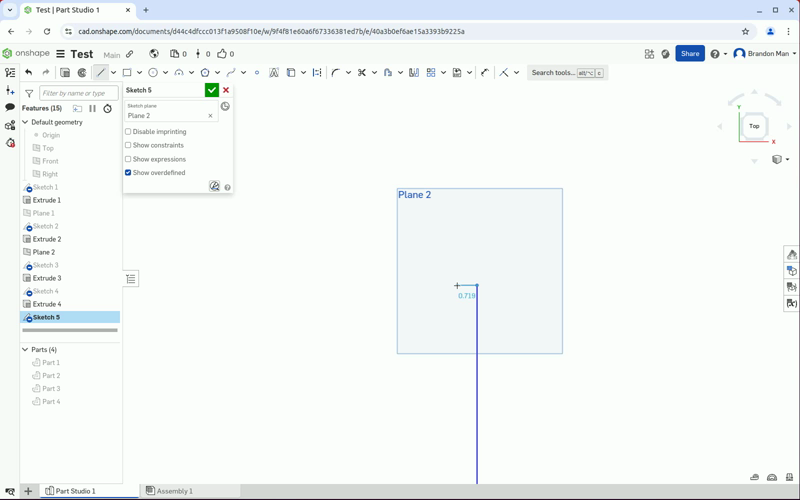
scroll(6)
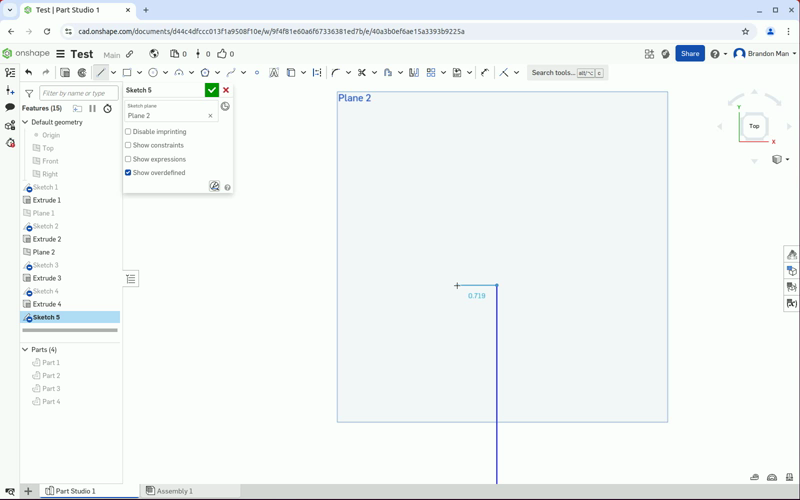
click(457, 285)
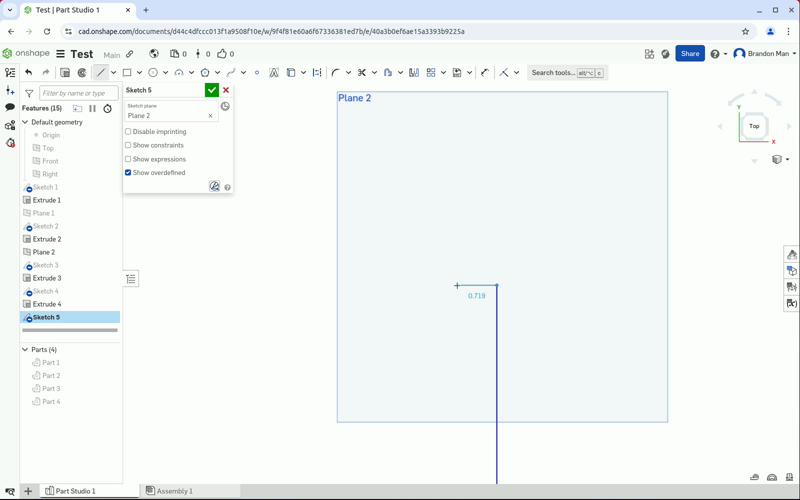
scroll(-6)
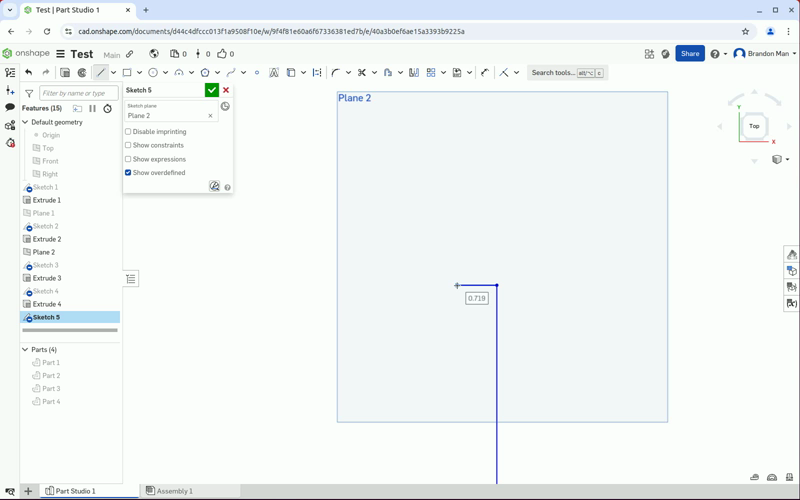
scroll(-6)
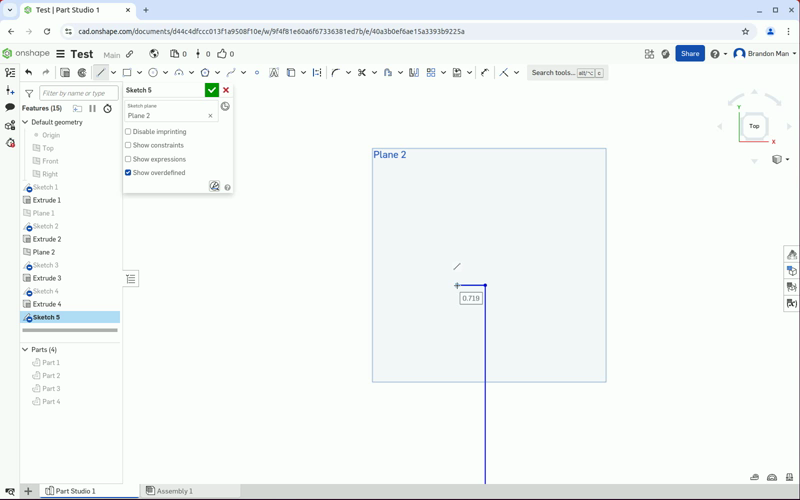
scroll(-6)
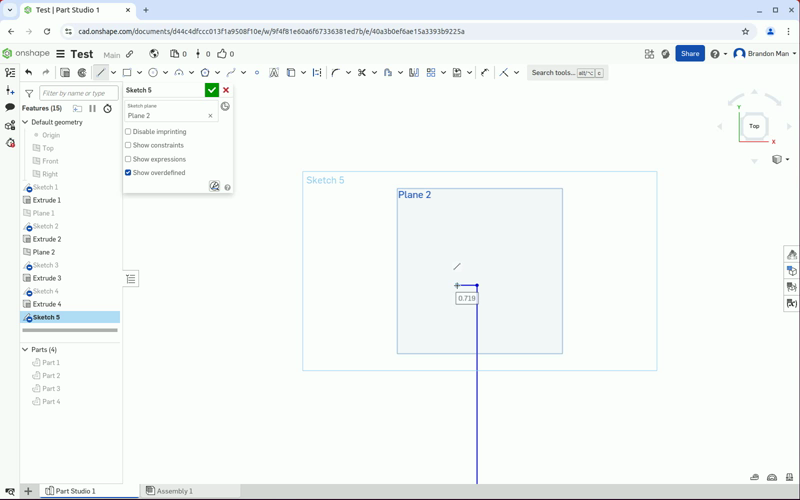
scroll(-6)
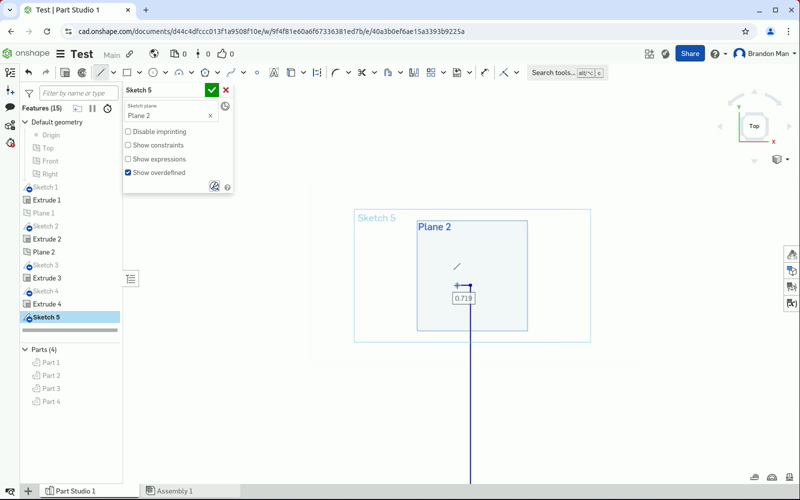
scroll(-6)
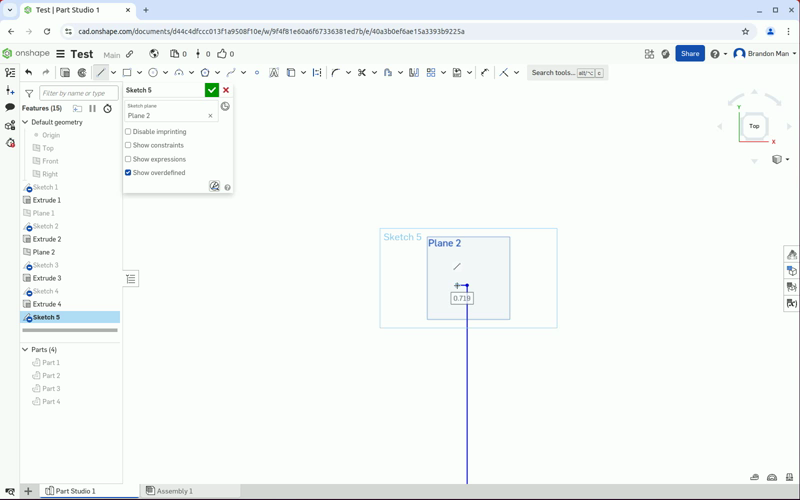
scroll(-6)
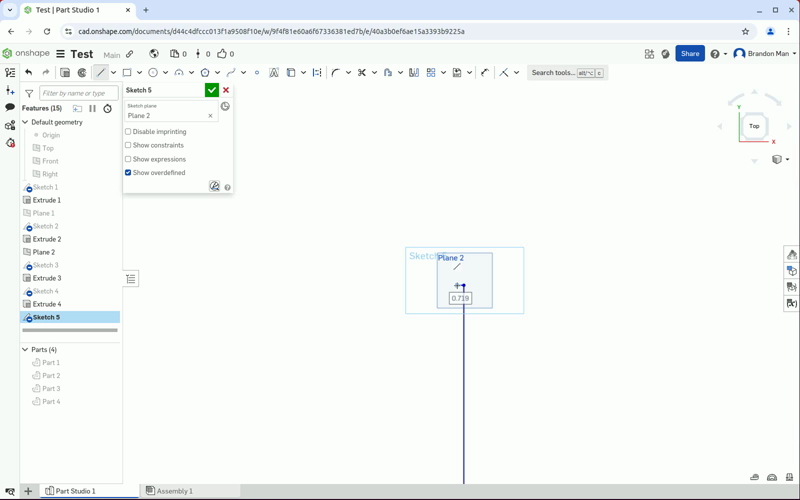
scroll(-6)
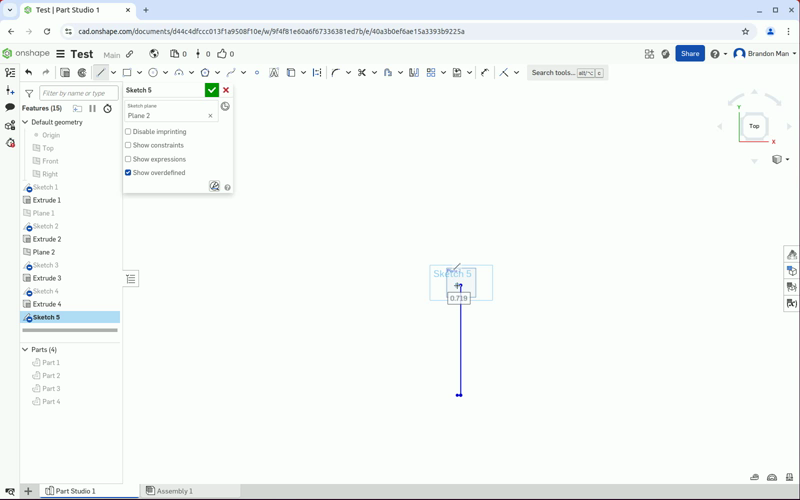
key_up(shift)
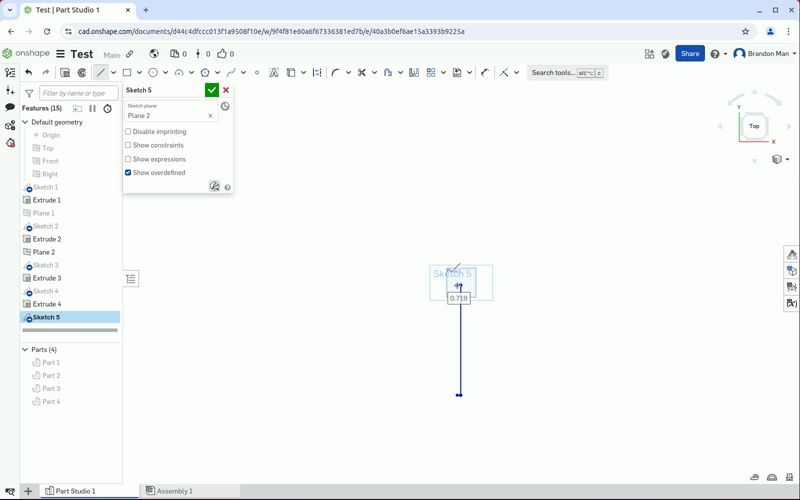
key_down(shift)
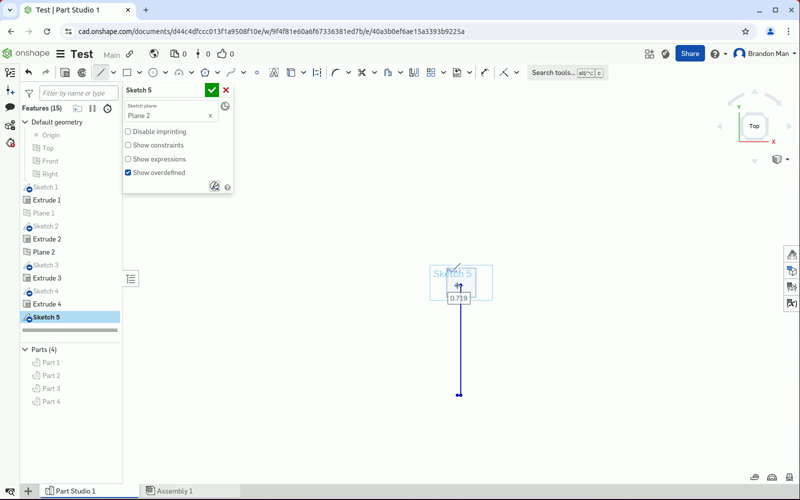
mouse_move(457, 395)
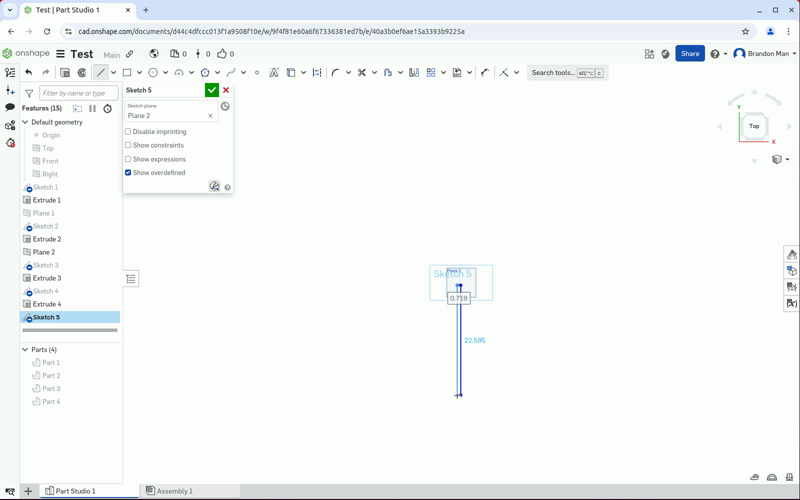
scroll(6)
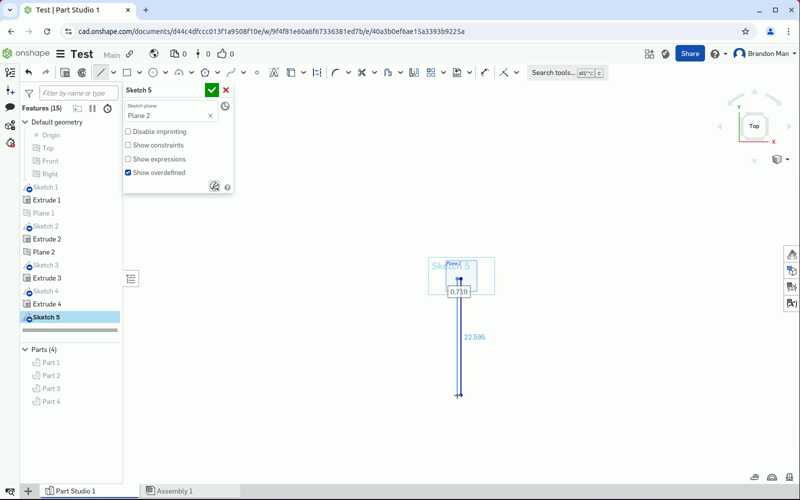
scroll(6)
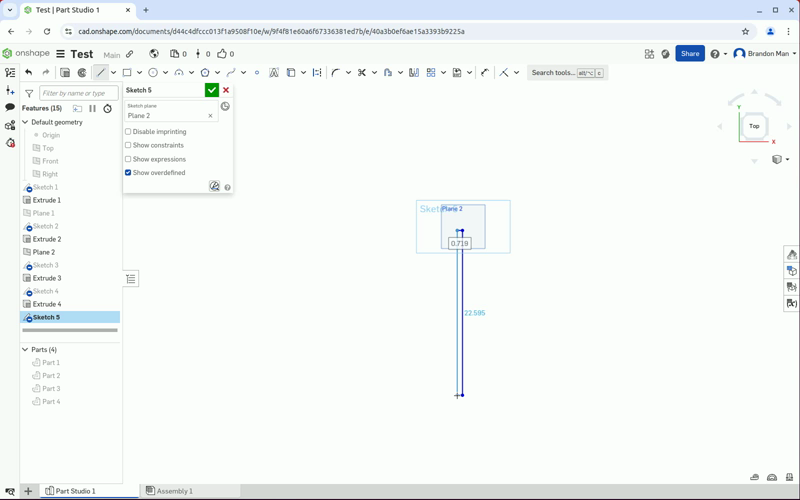
scroll(6)
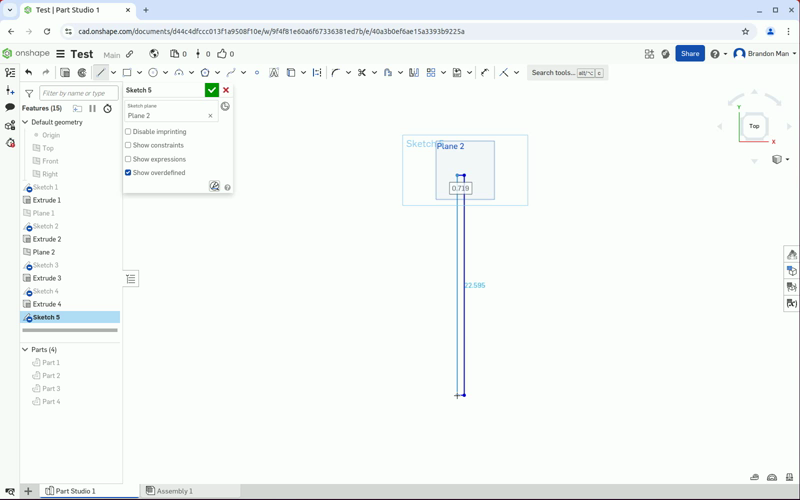
scroll(6)
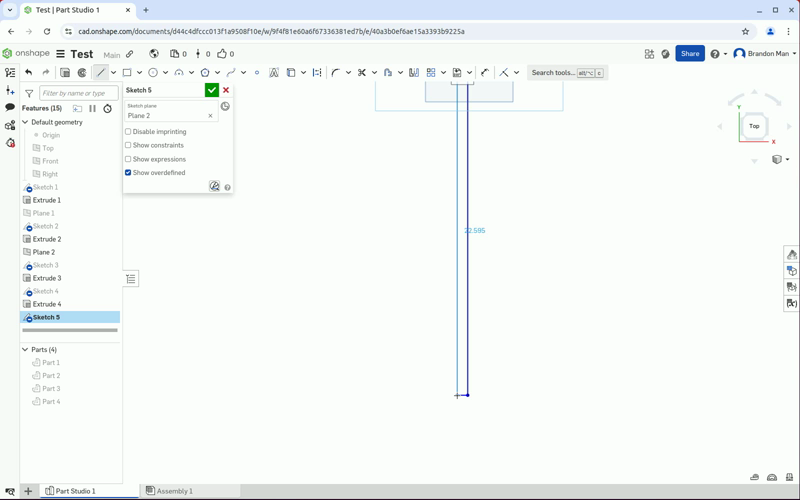
scroll(6)
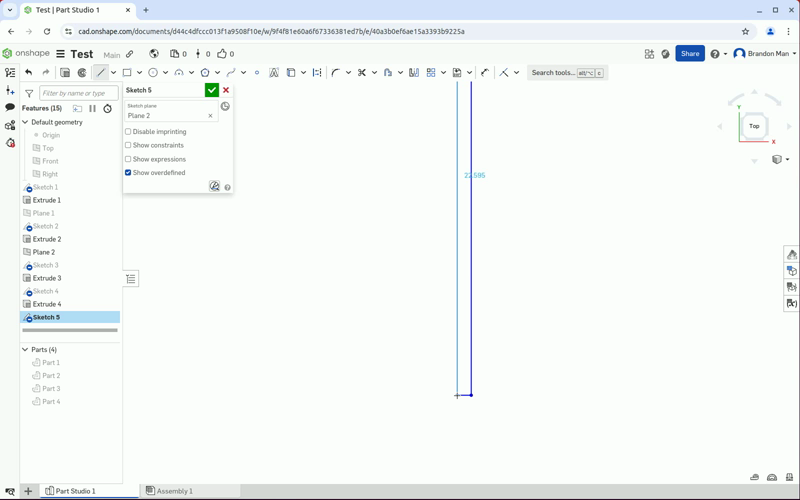
scroll(6)
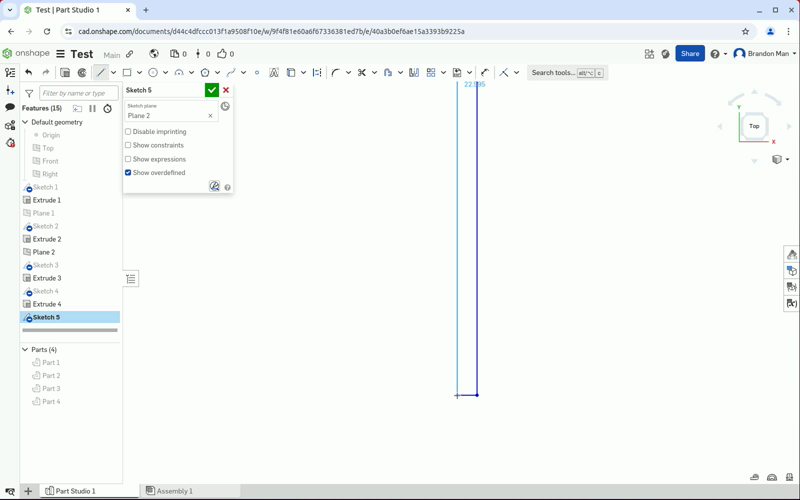
scroll(6)
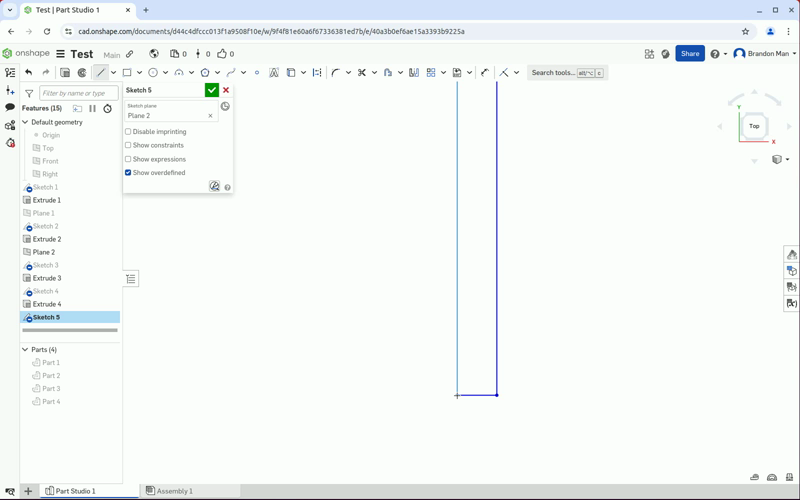
key_up(shift)
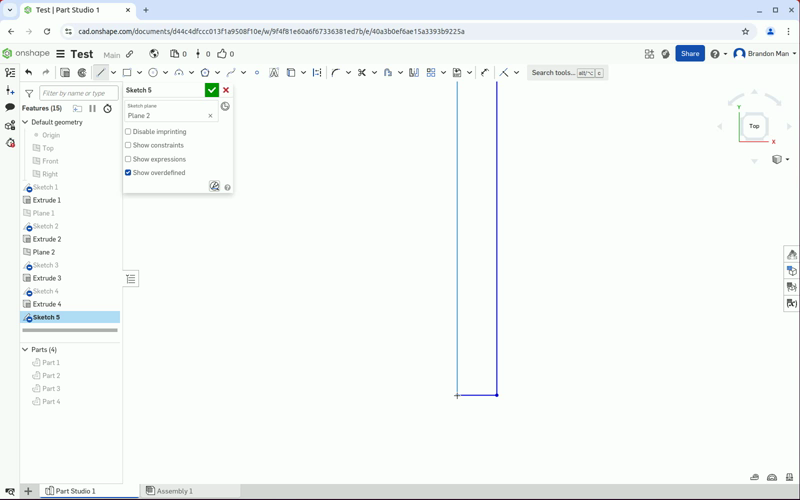
click(457, 395)
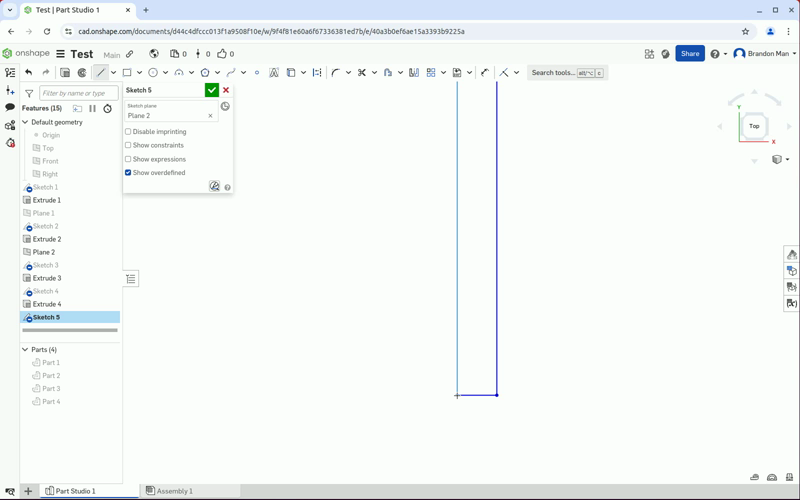
scroll(-6)
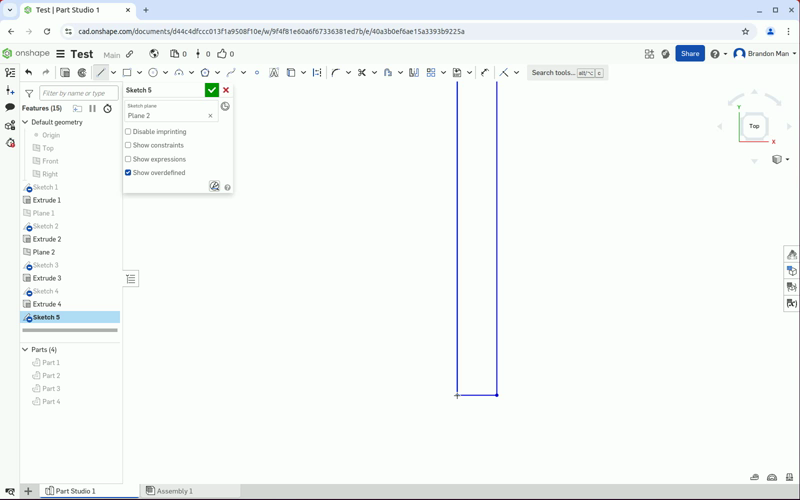
scroll(-6)
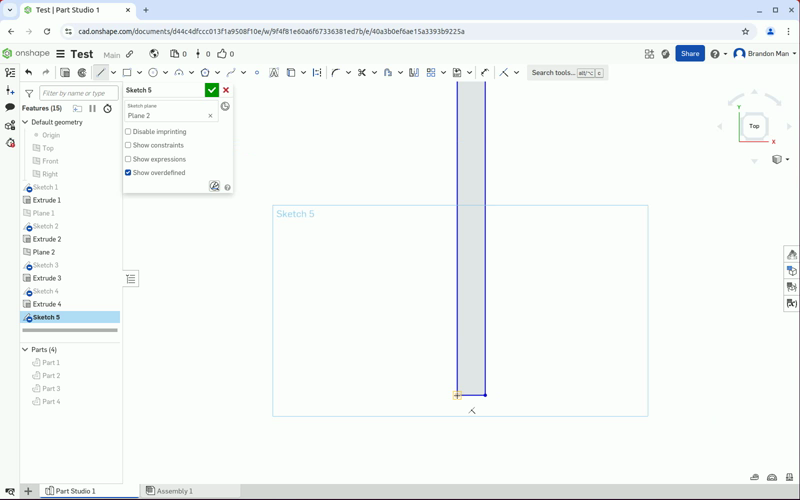
scroll(-6)
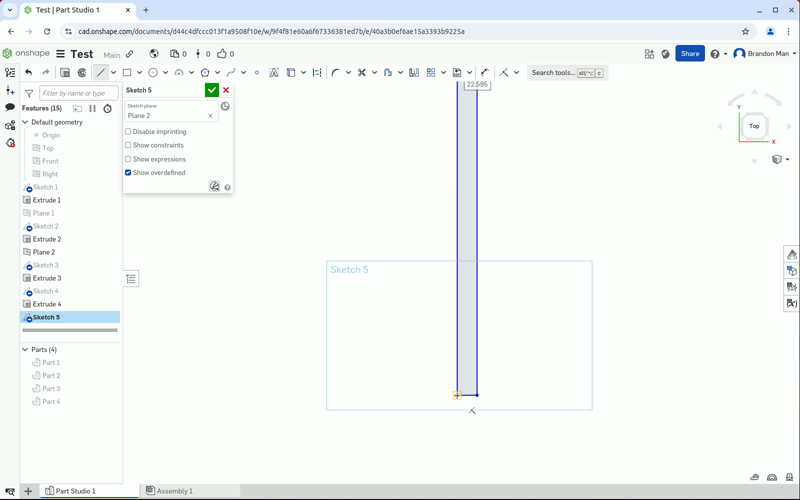
scroll(-6)
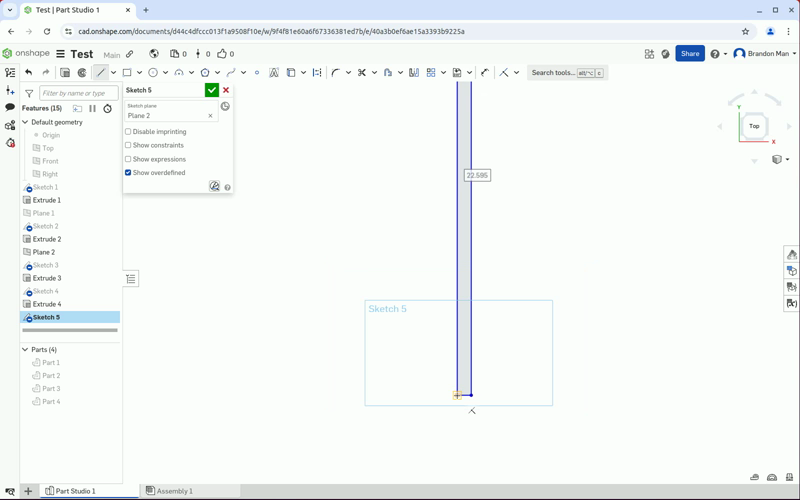
scroll(-6)
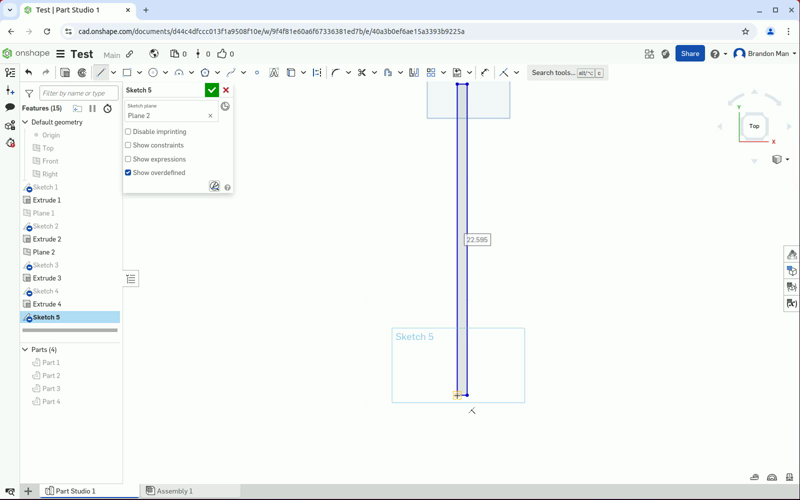
scroll(-6)
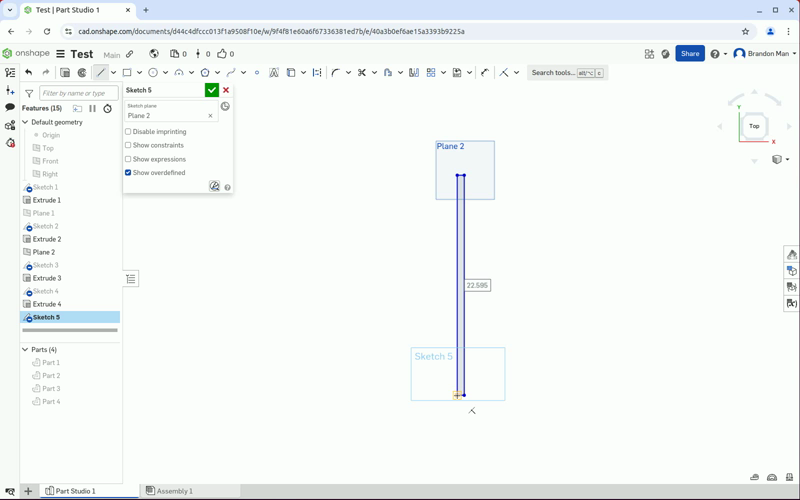
scroll(-6)
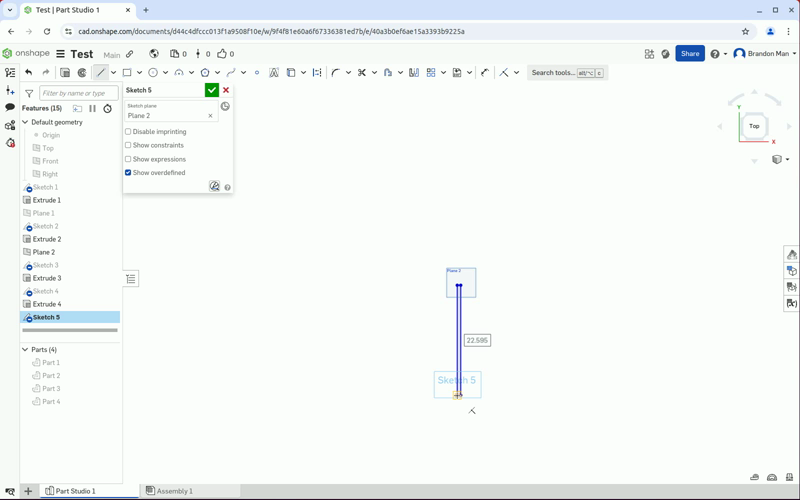
key(esc)
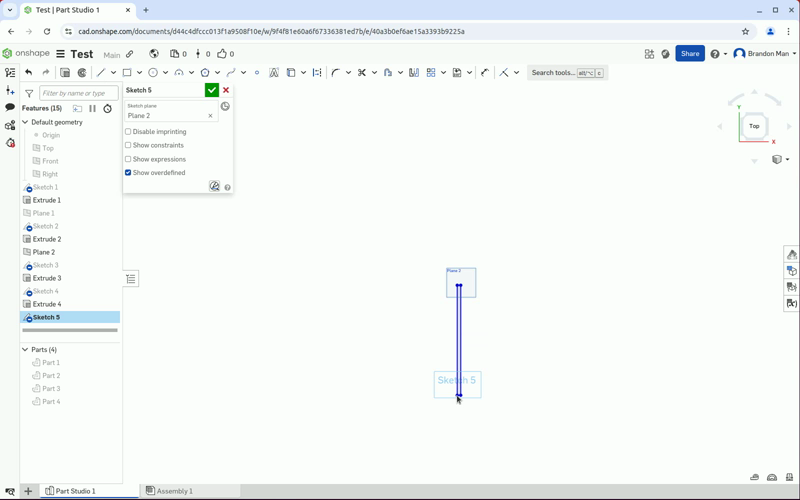
mouse_move(458, 289)
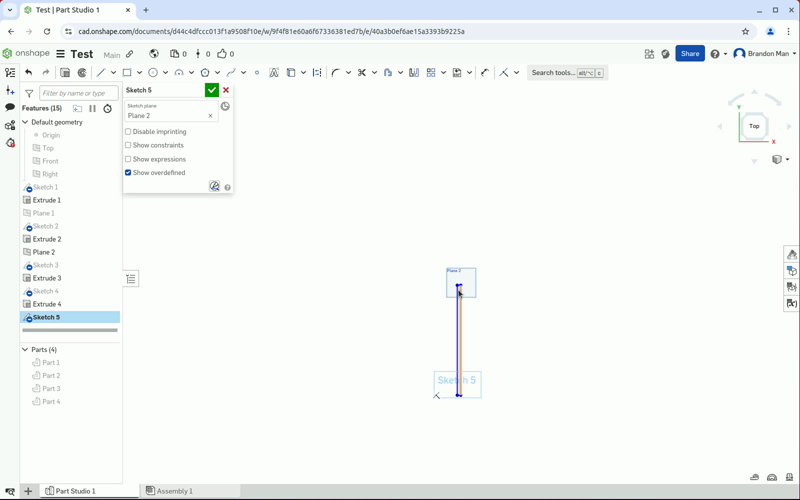
scroll(6)
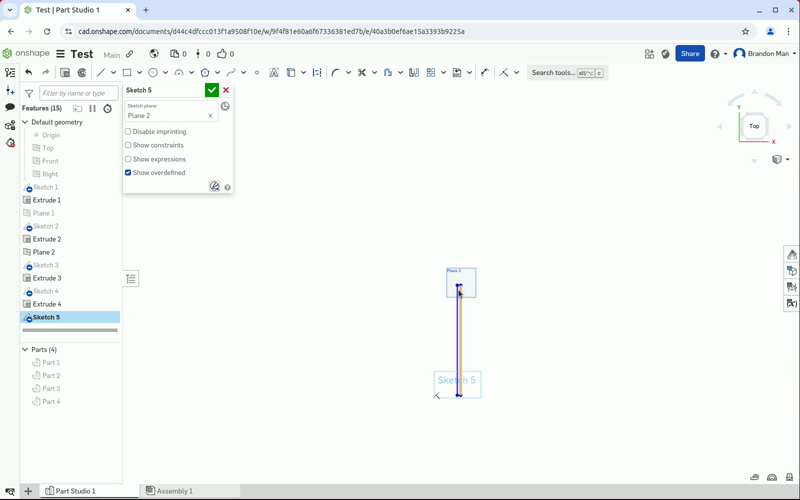
scroll(6)
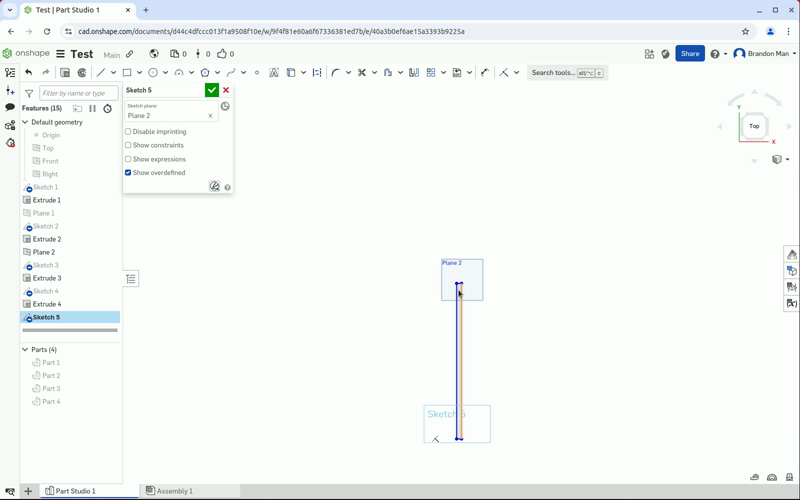
scroll(6)
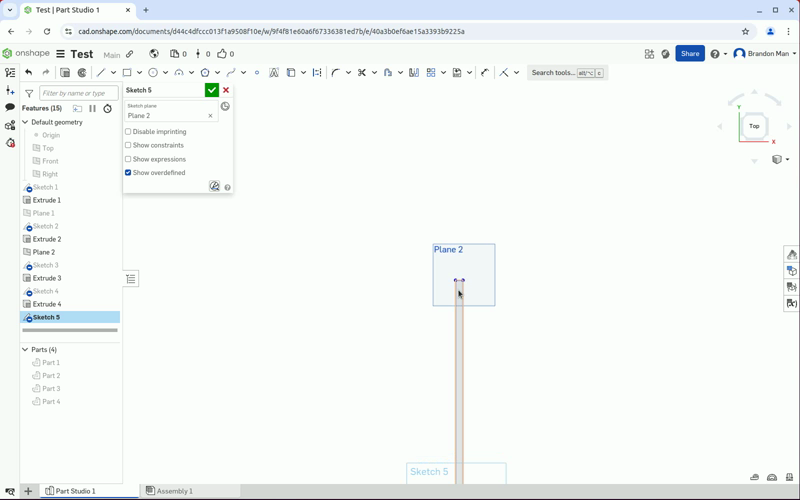
scroll(6)
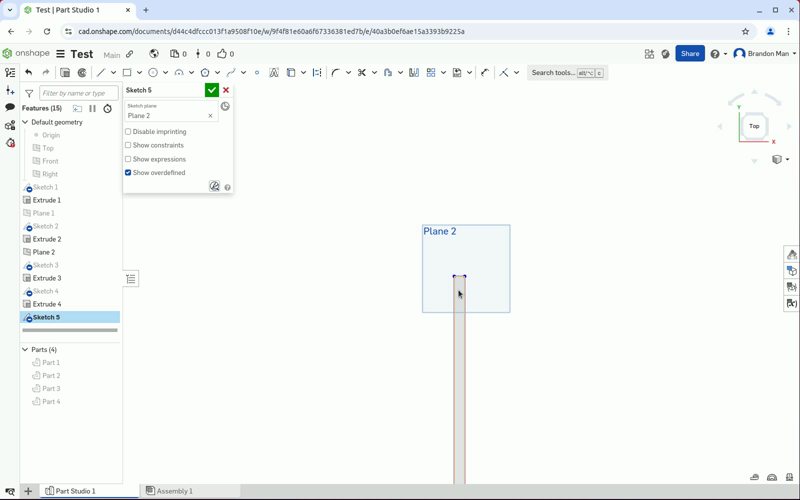
scroll(6)
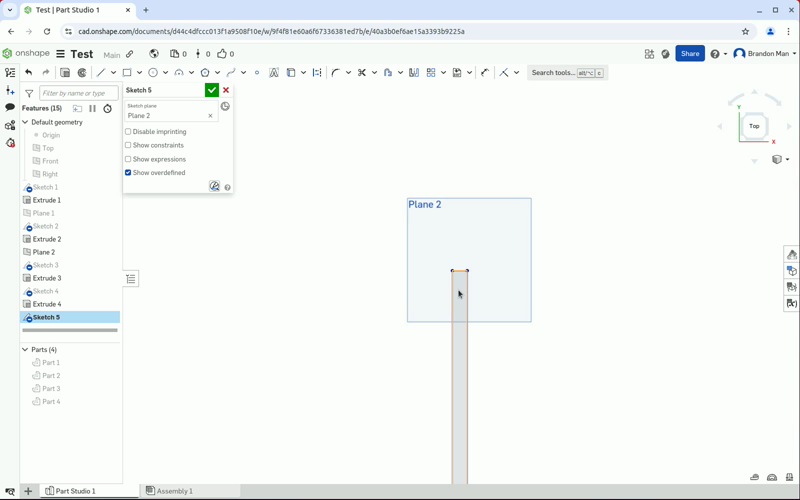
scroll(6)
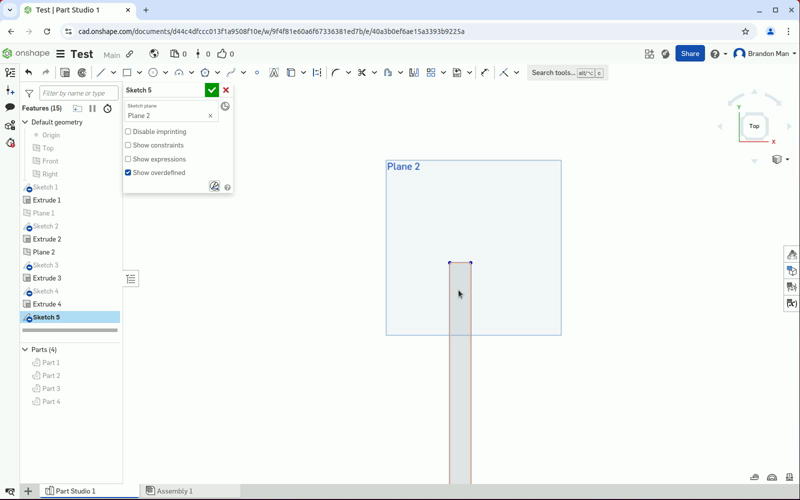
scroll(6)
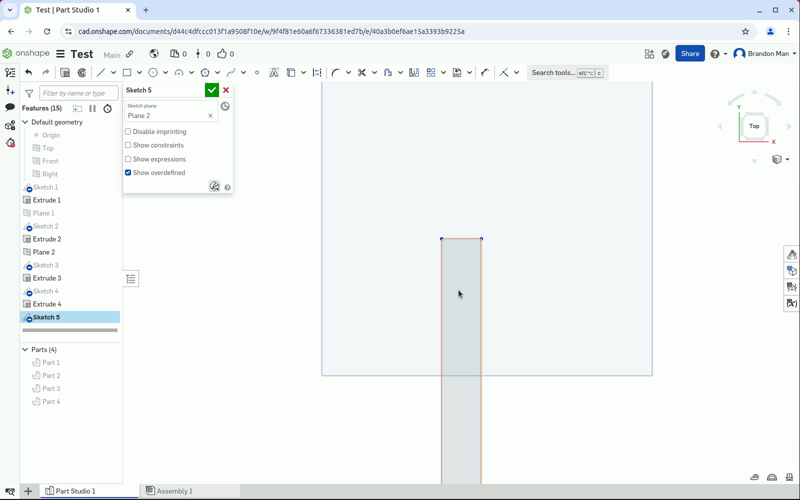
click(458, 289)
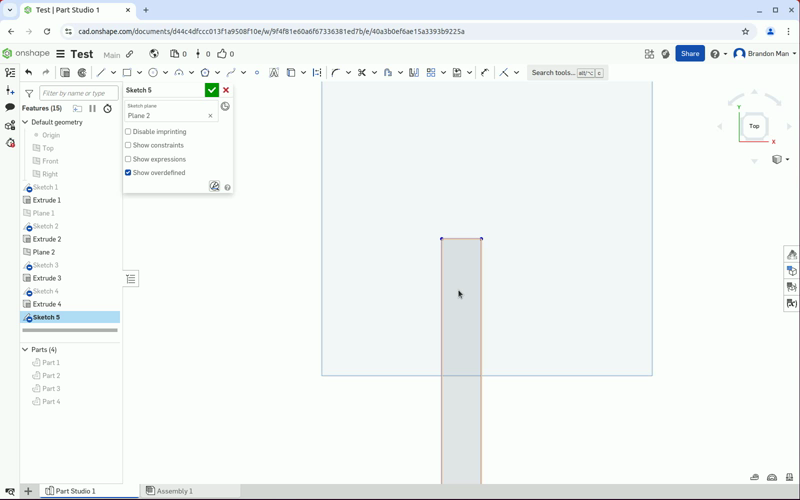
scroll(-6)
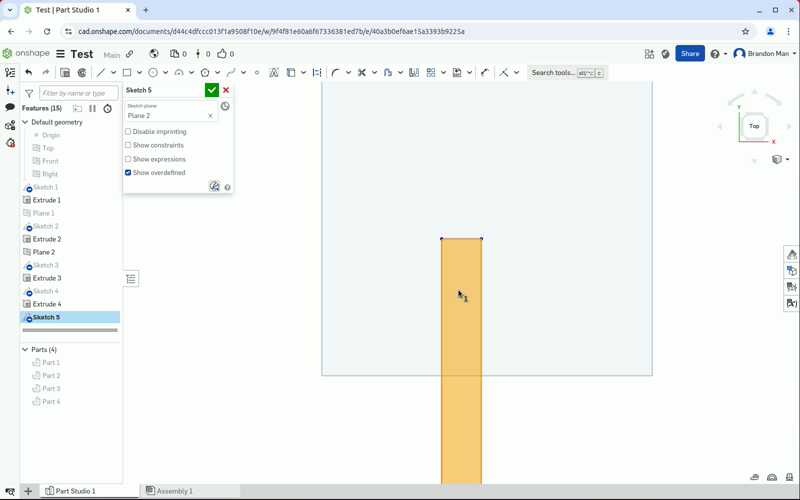
scroll(-6)
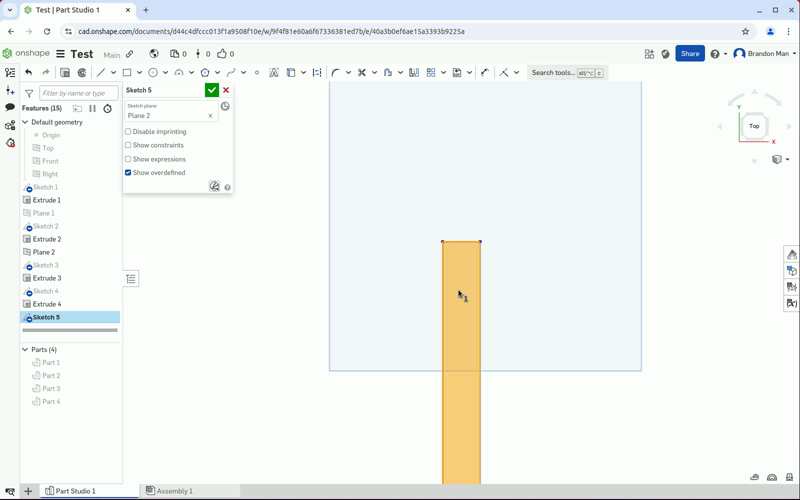
scroll(-6)
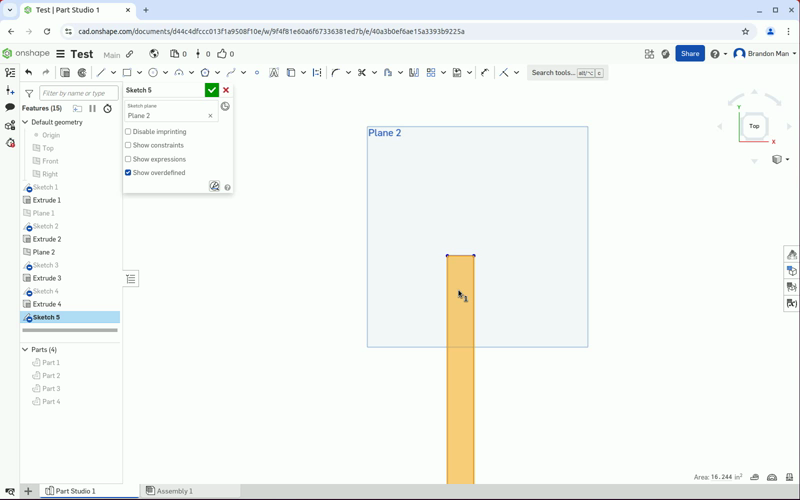
scroll(-6)
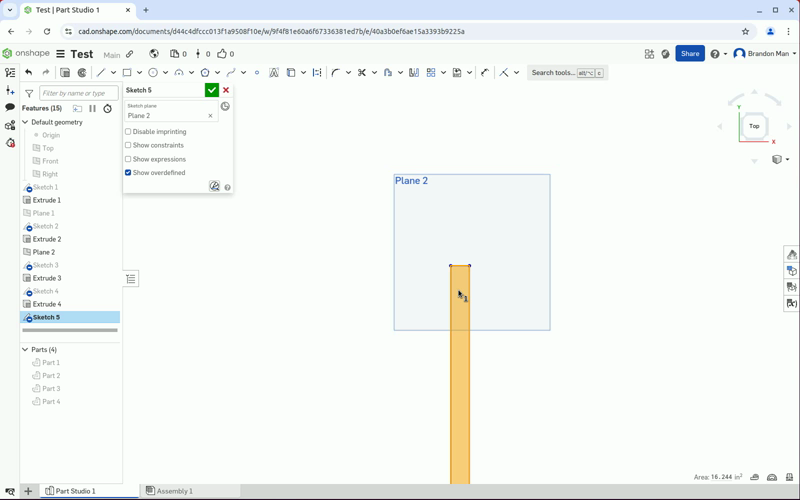
scroll(-6)
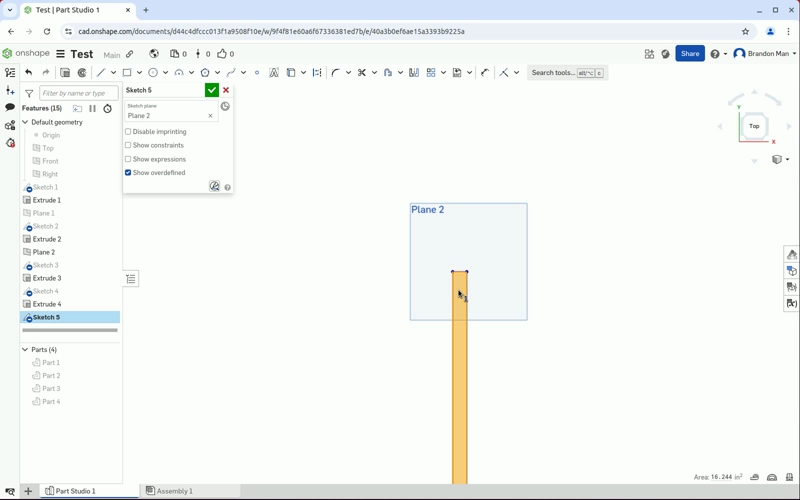
scroll(-6)
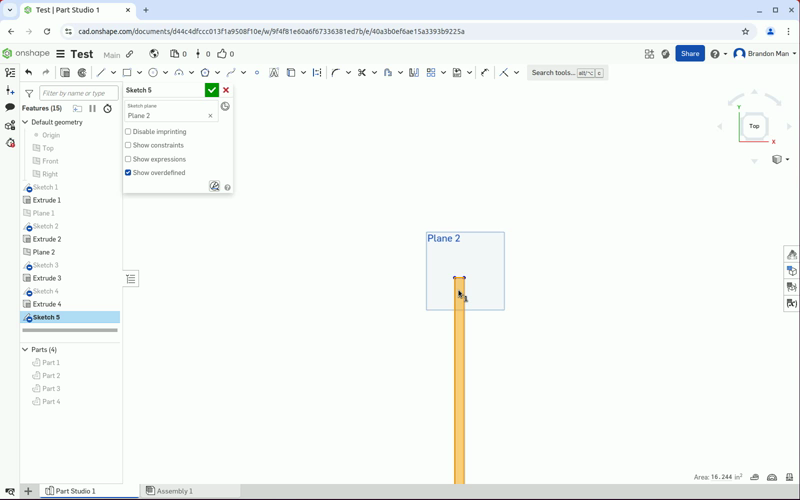
scroll(-6)
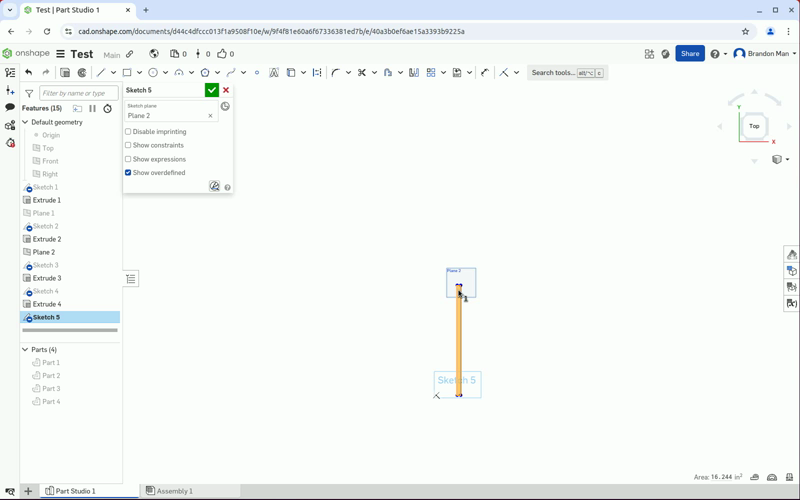
mouse_move(73, 352)
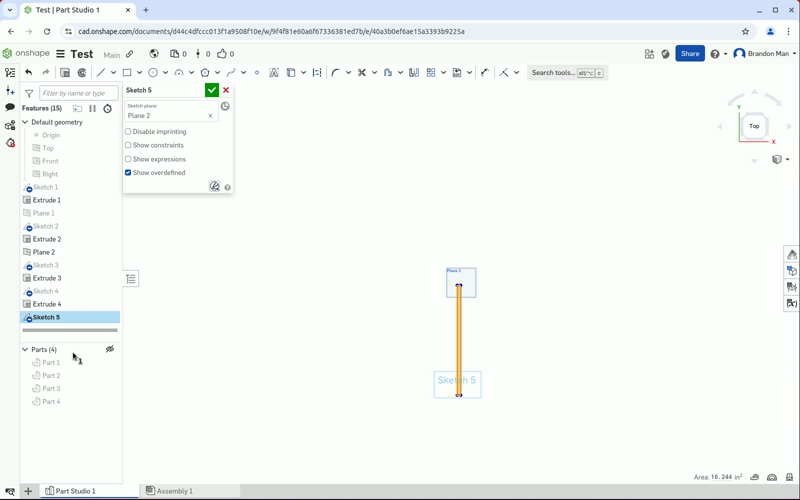
key(shift+y)
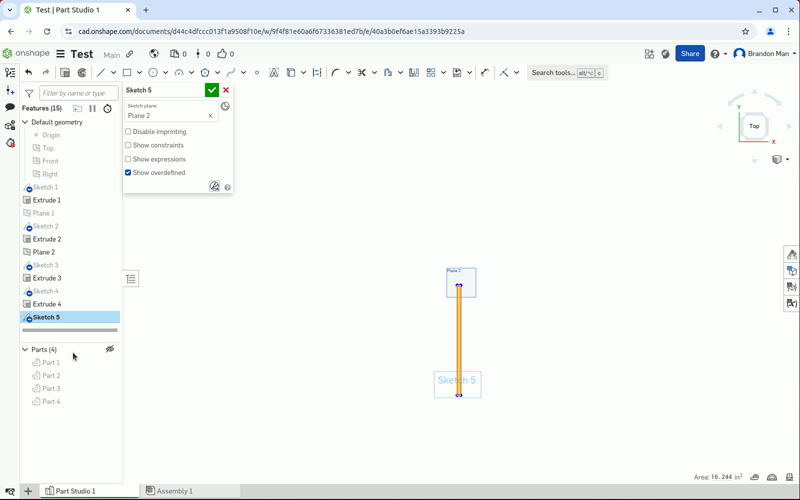
key(shift+e)
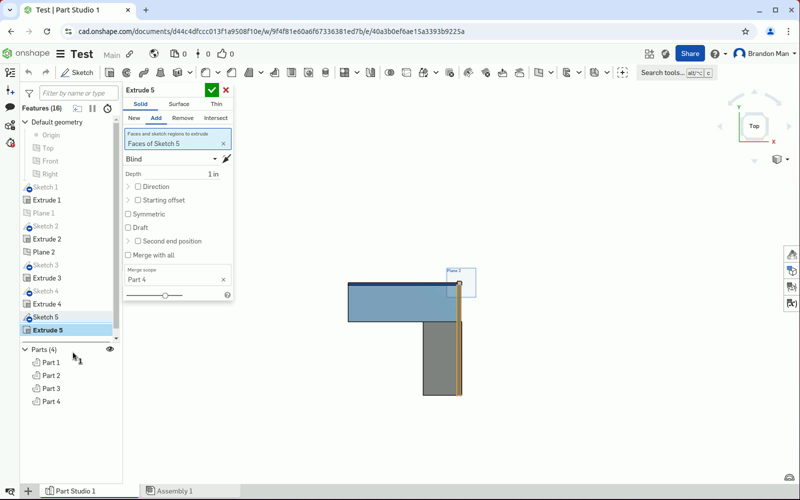
mouse_move(143, 106)
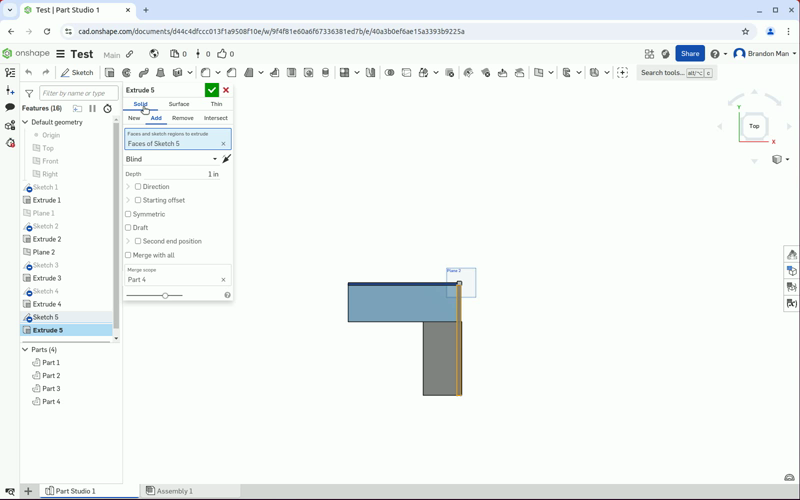
click(143, 106)
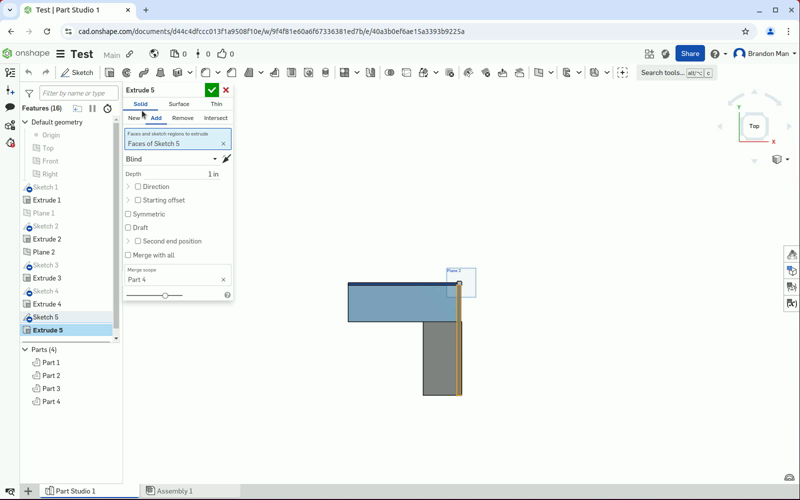
mouse_move(137, 120)
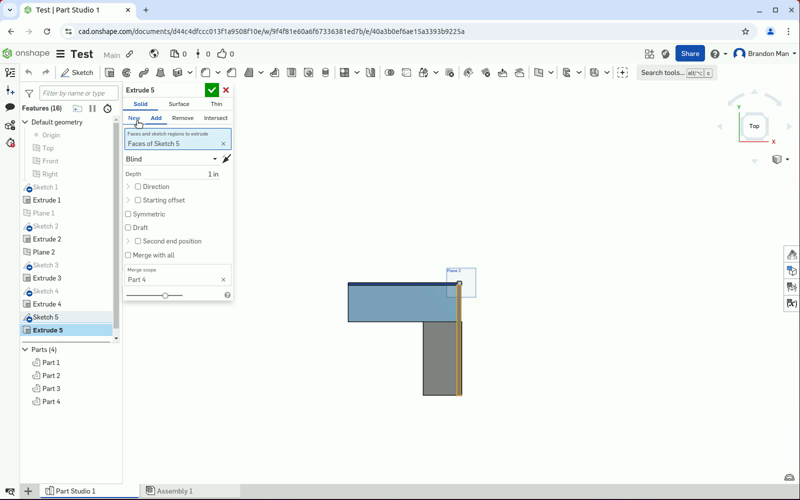
click(137, 120)
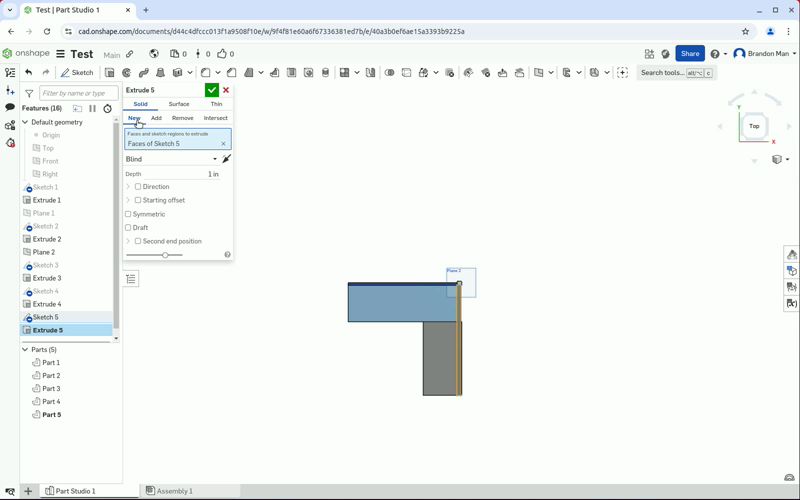
key(tab, 4)
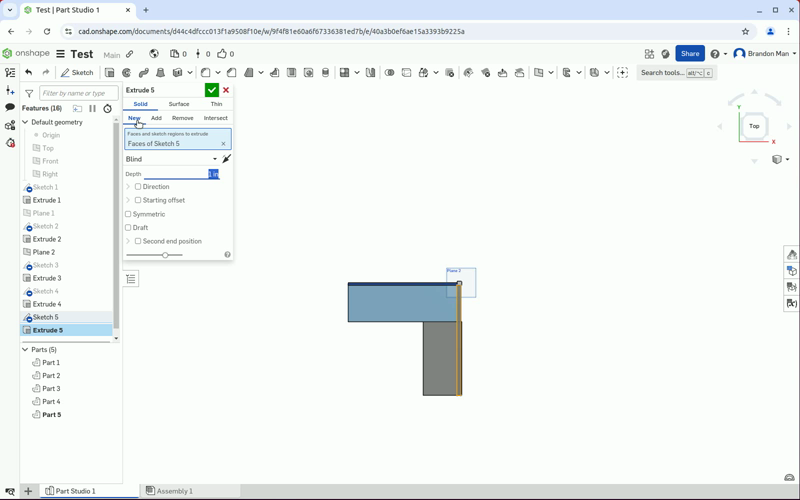
text(3.129)
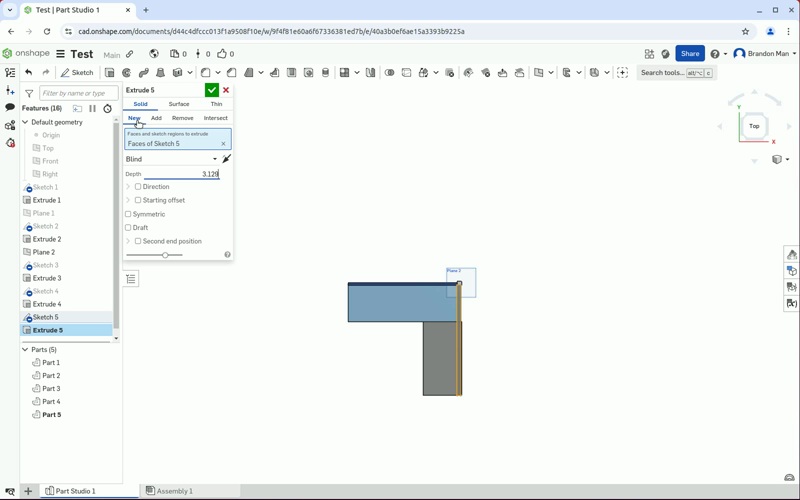
key(enter)
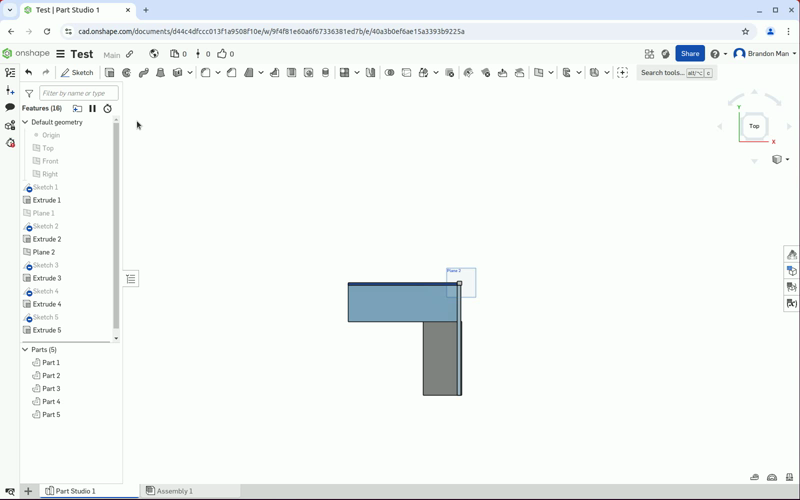
key(shift+h)
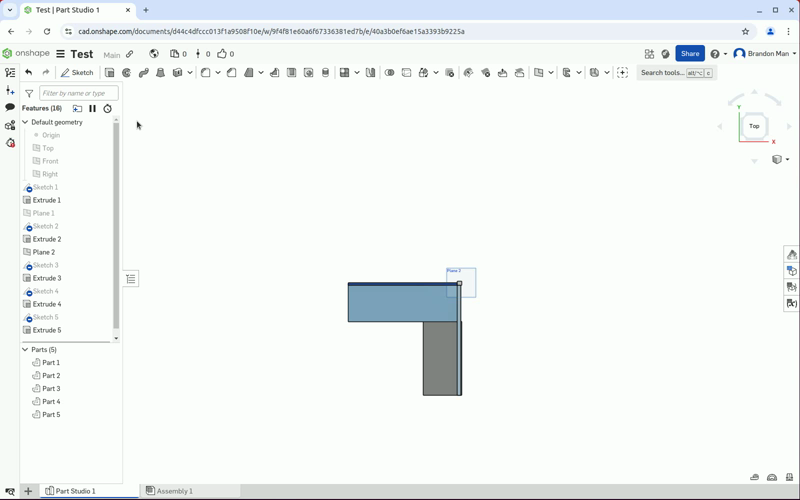
key(shift+h)
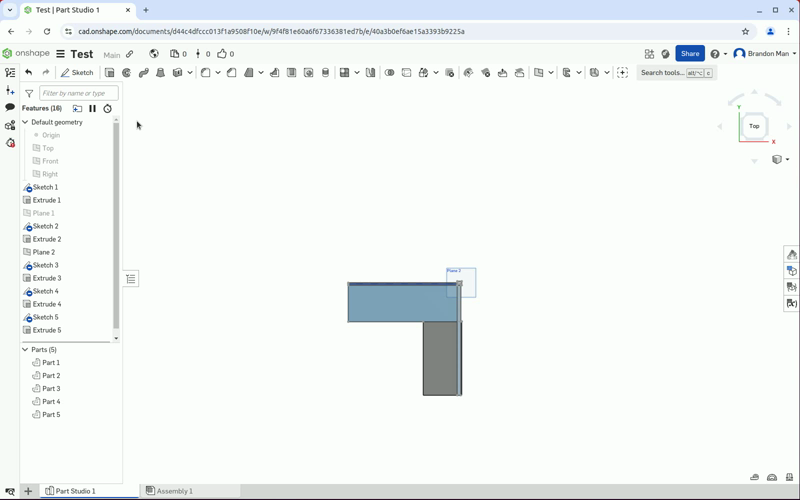
key(shift+7)
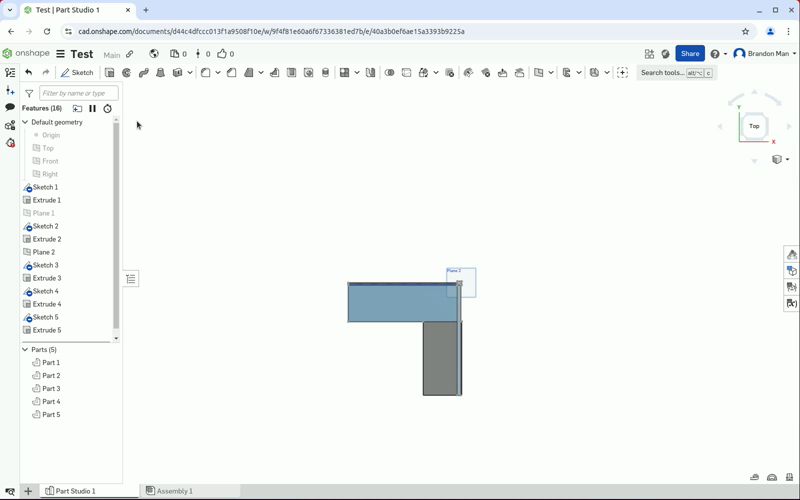
key(up, 3)
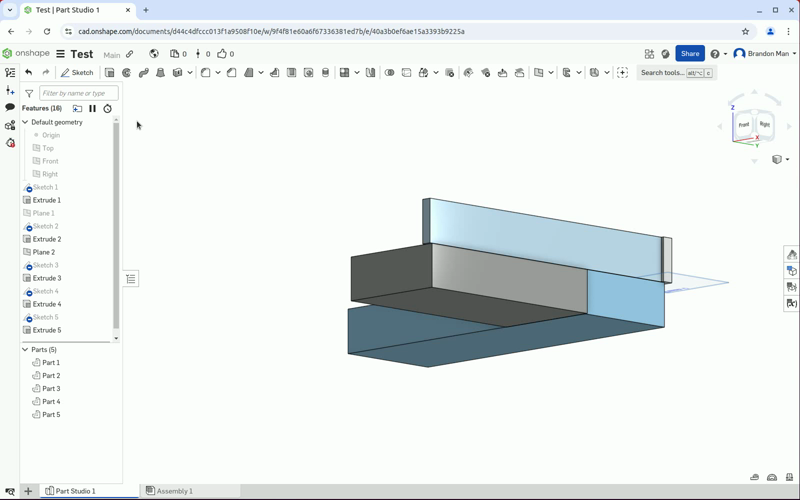
key(left, 3)
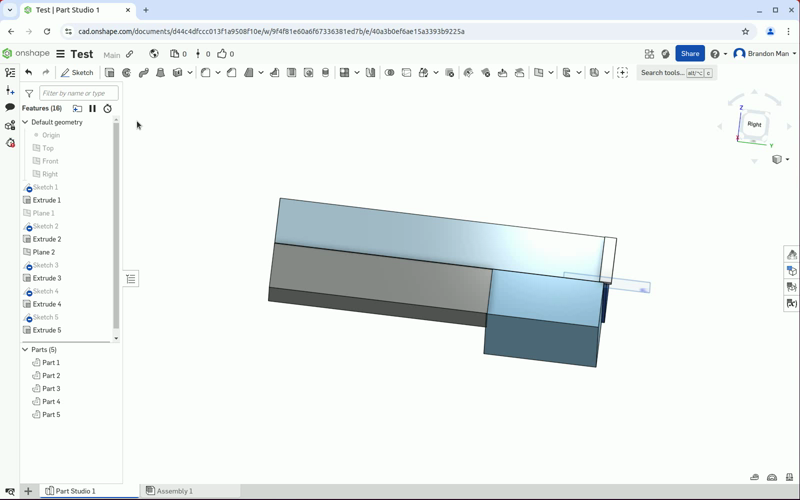
key(right, 3)
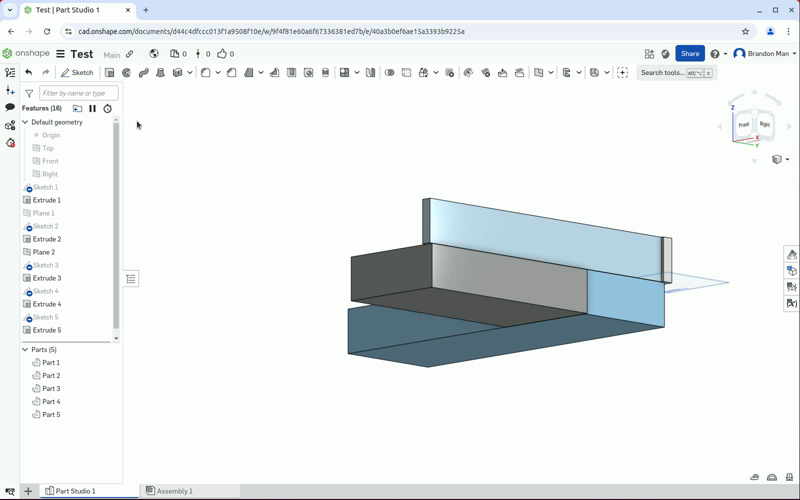
key(down, 3)
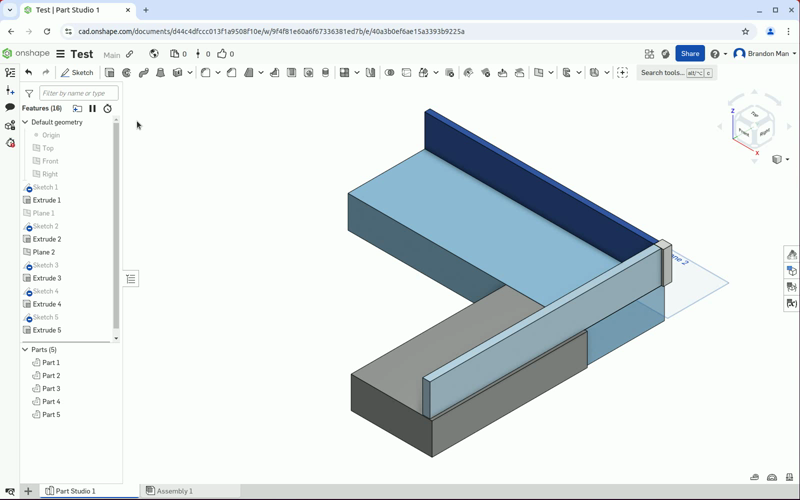
mouse_move(69, 189)
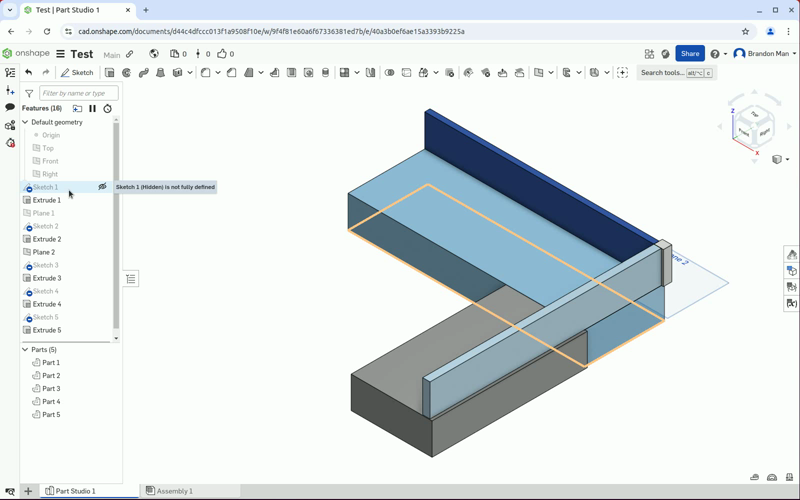
click(69, 189)